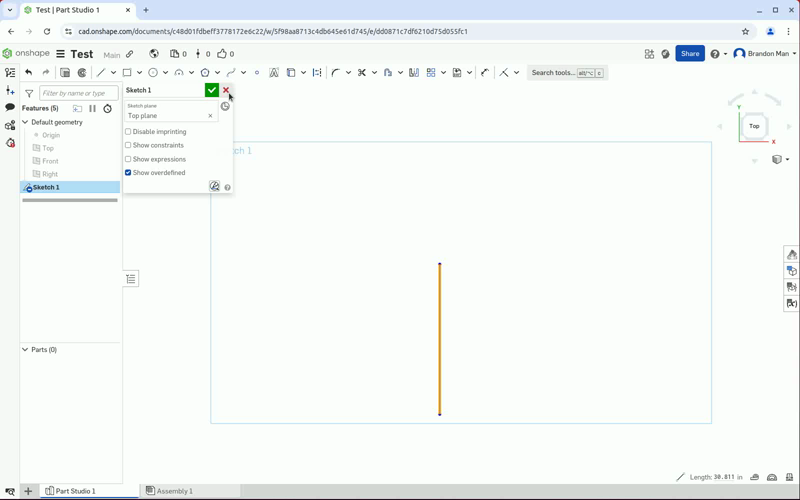
key(shift+h)
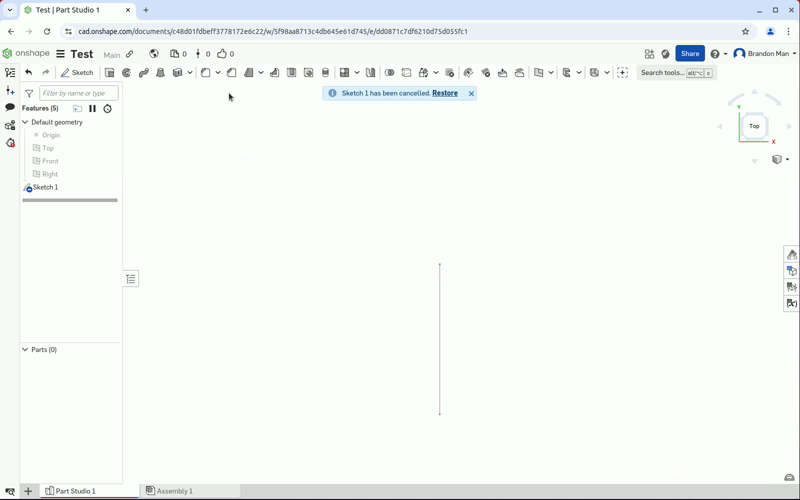
key(shift+s)
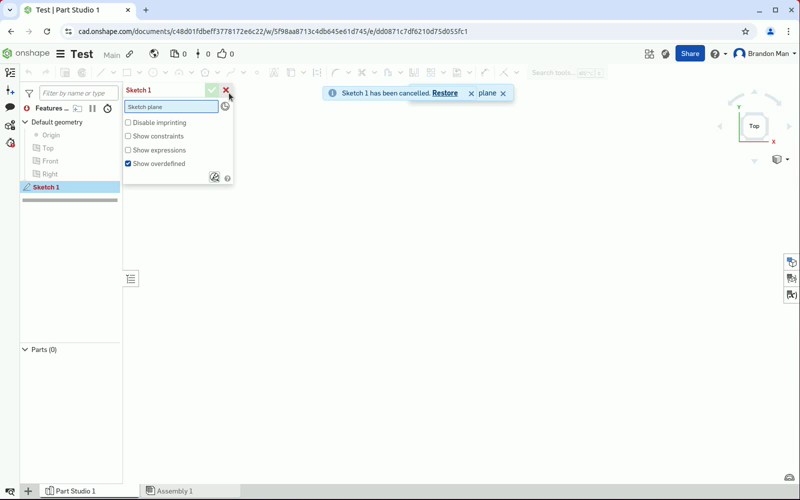
mouse_move(73, 150)
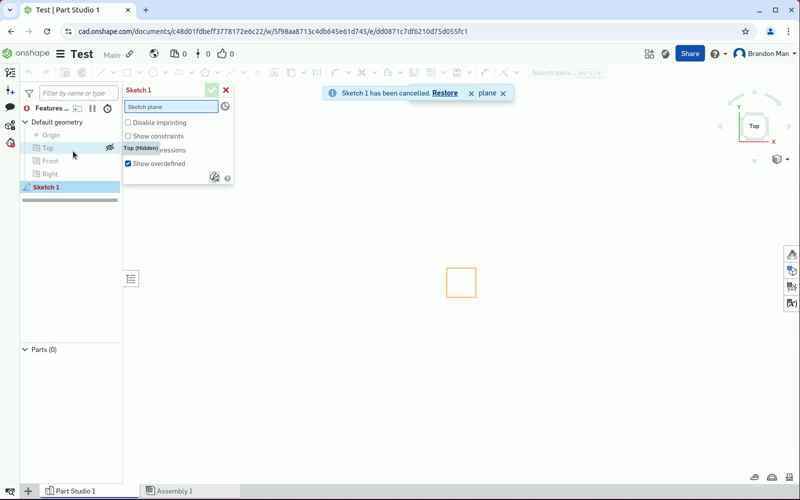
click(73, 150)
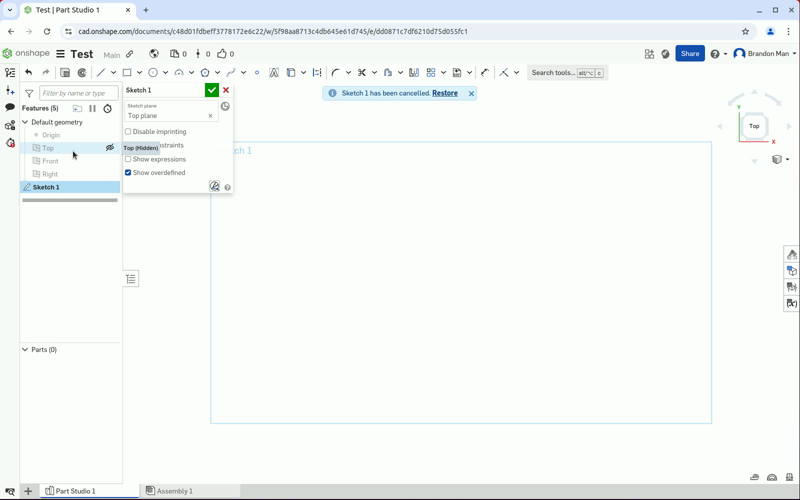
mouse_move(73, 352)
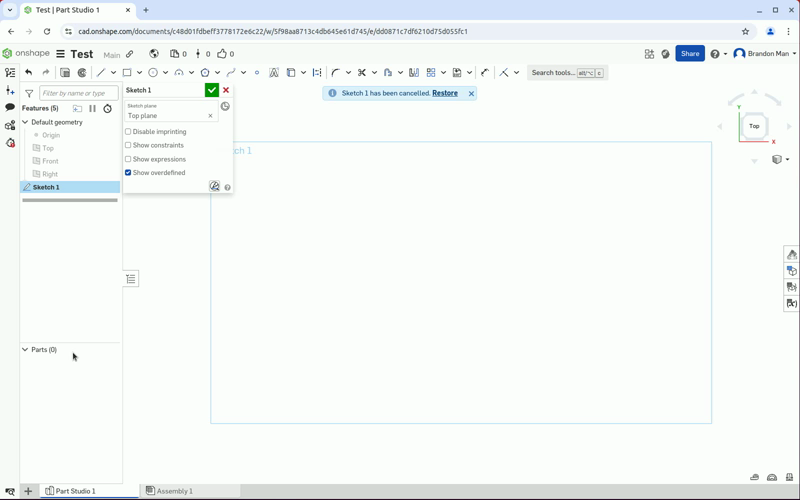
key(y)
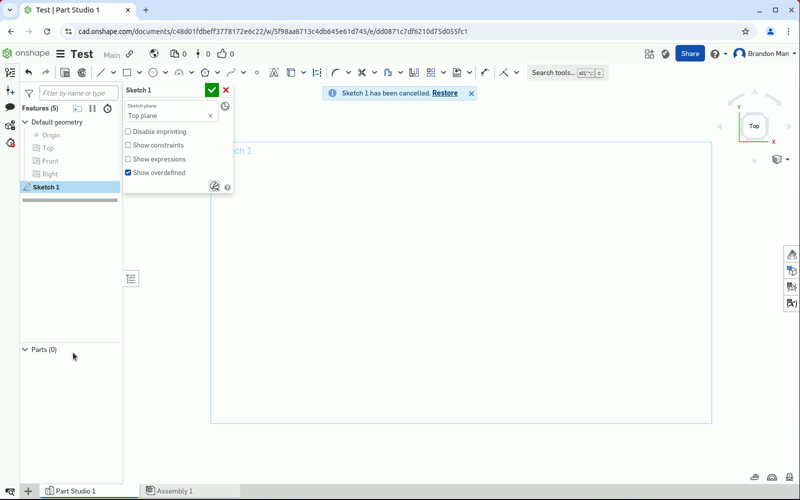
key(l)
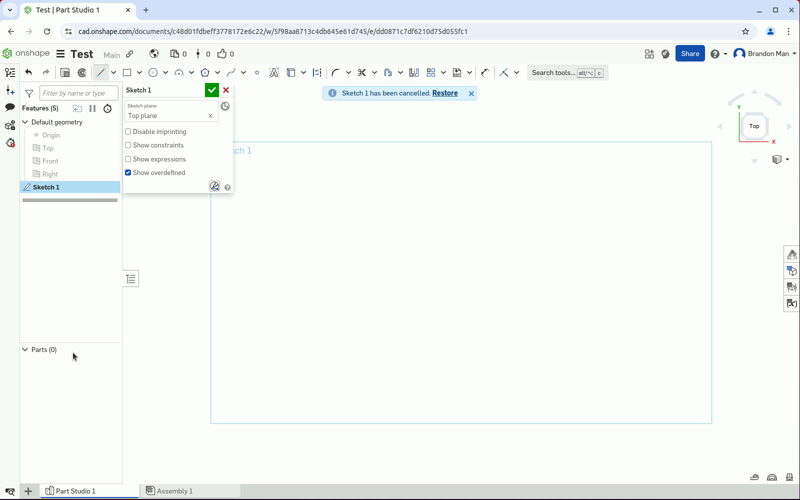
key_down(shift)
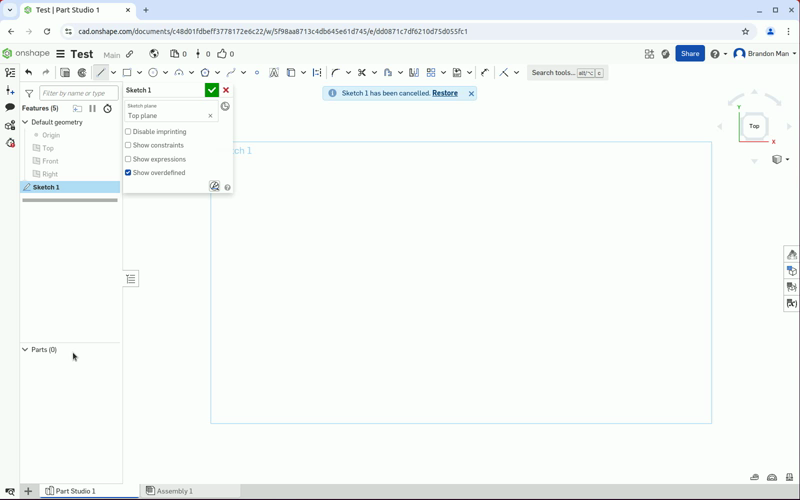
mouse_move(460, 282)
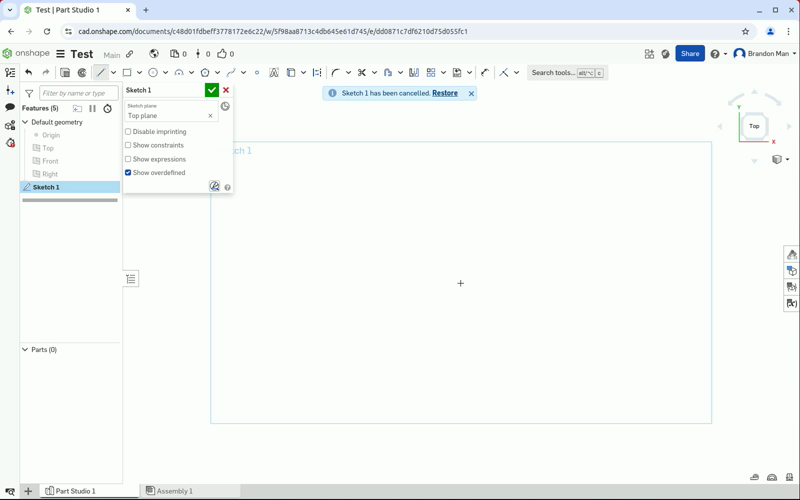
click(460, 282)
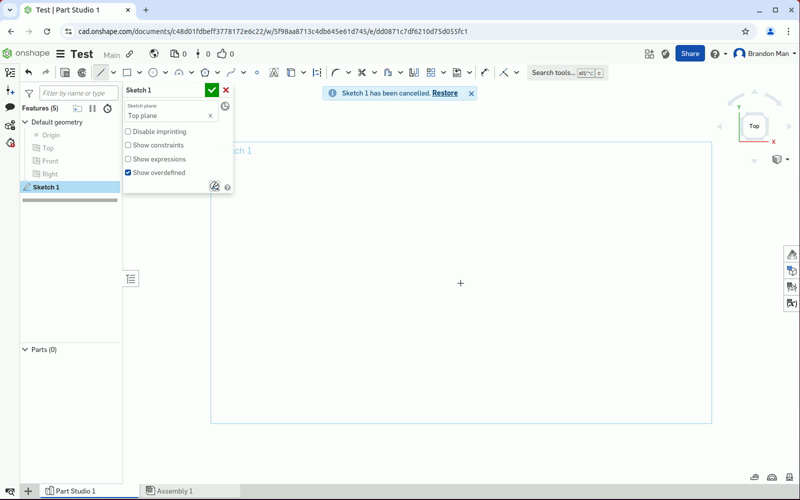
key_up(shift)
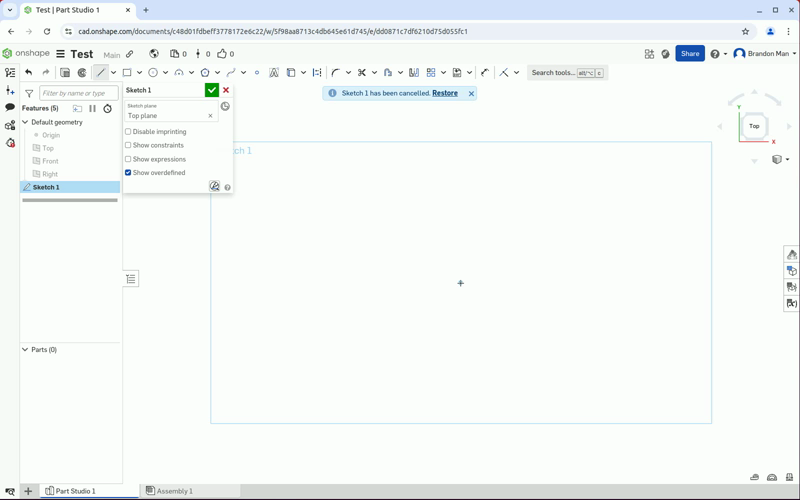
key_down(shift)
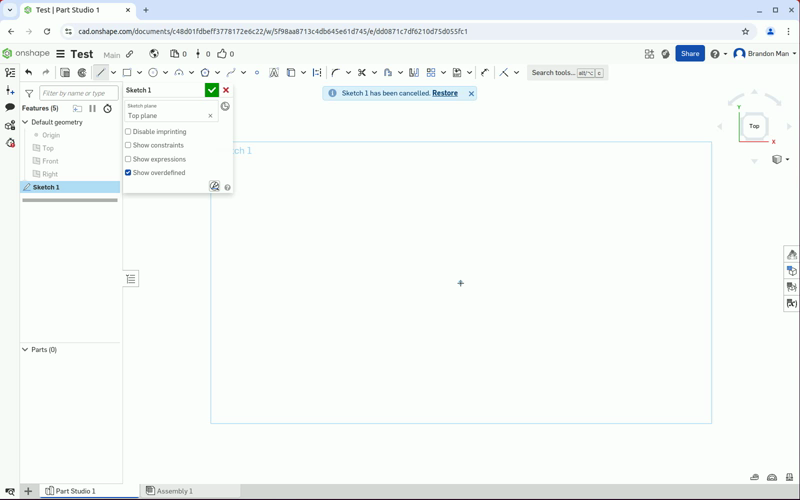
mouse_move(490, 282)
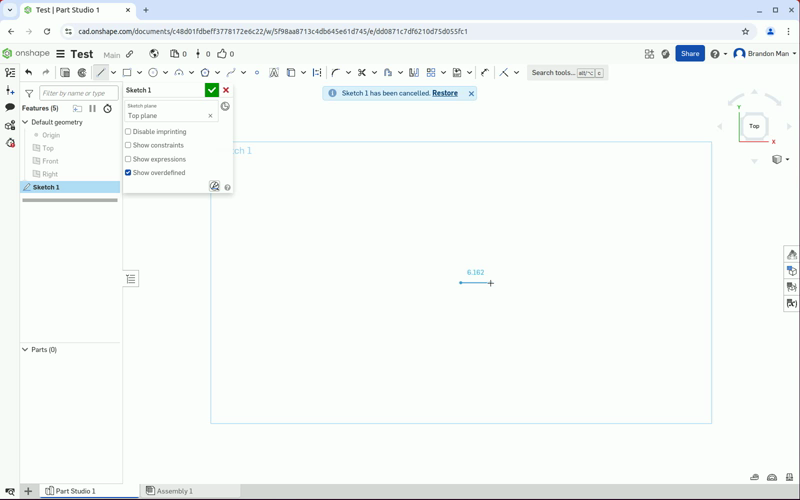
mouse_move(466, 282)
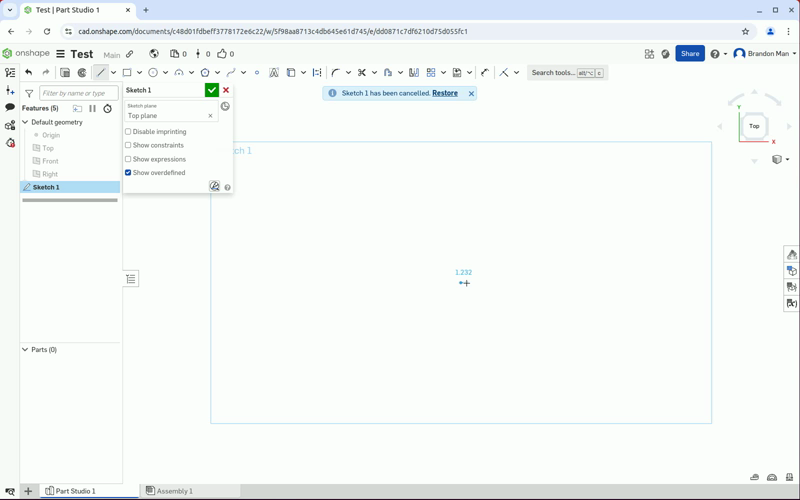
scroll(6)
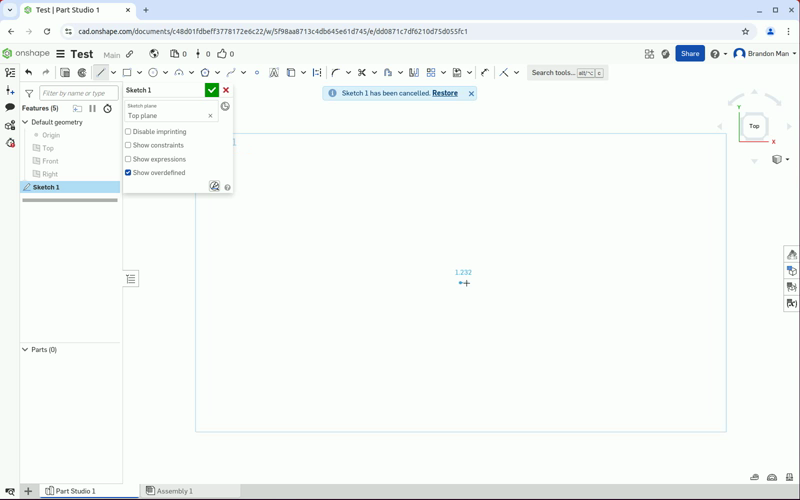
scroll(6)
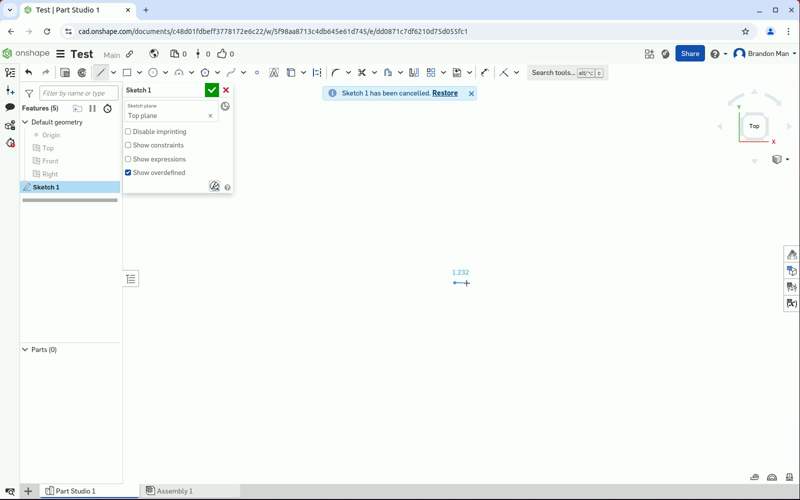
scroll(6)
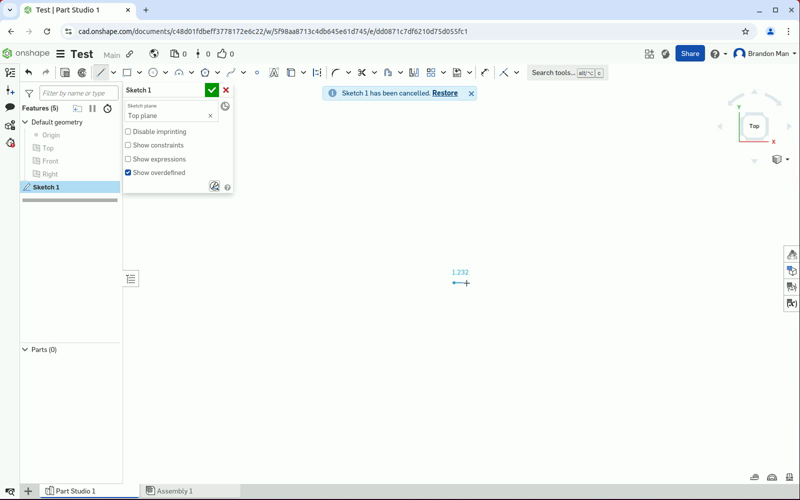
scroll(6)
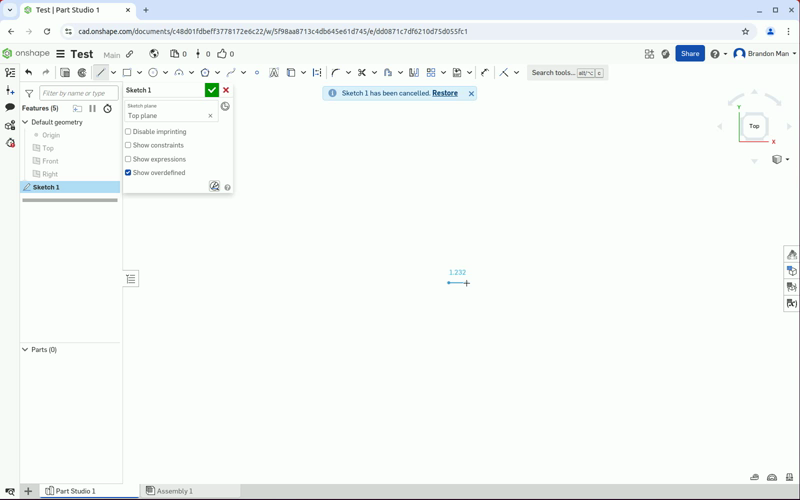
scroll(6)
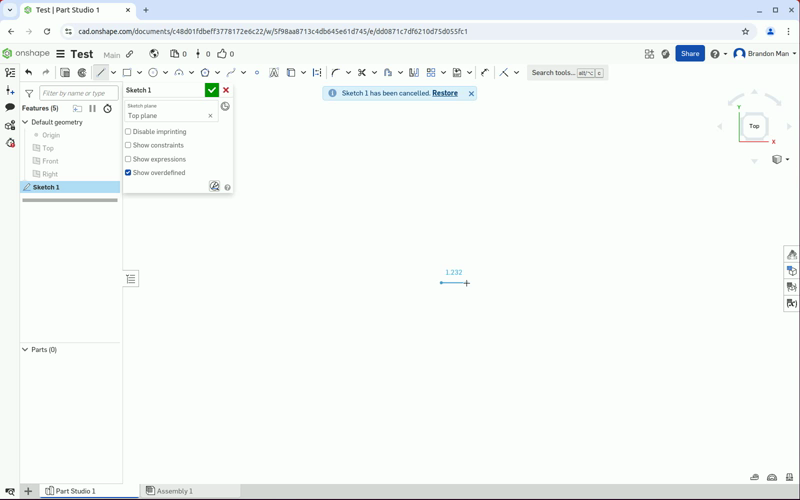
scroll(6)
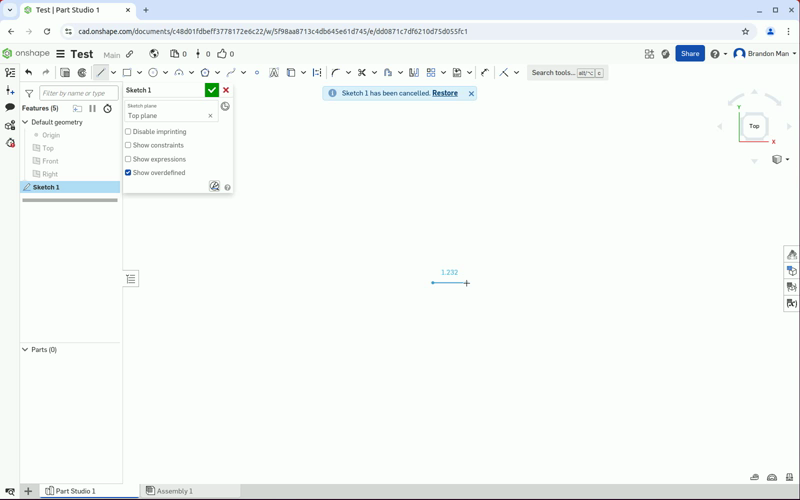
scroll(6)
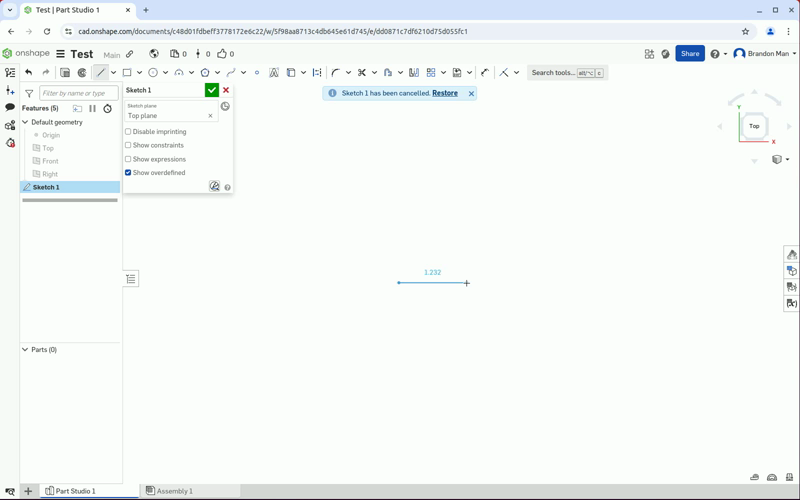
click(466, 282)
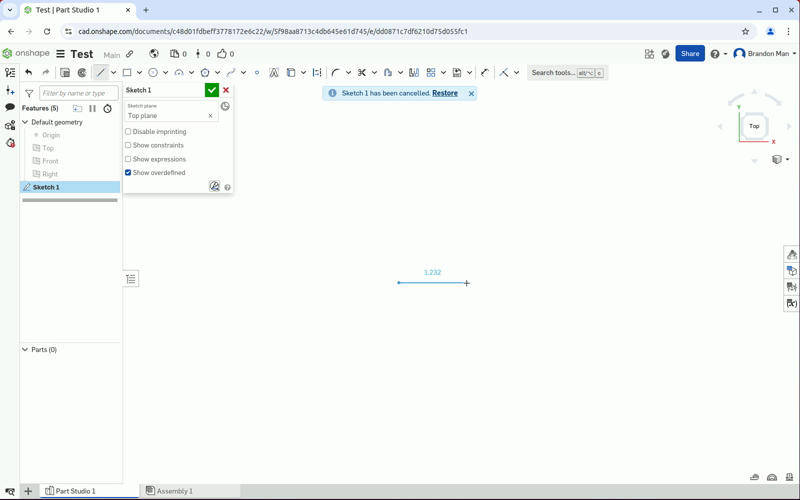
scroll(-6)
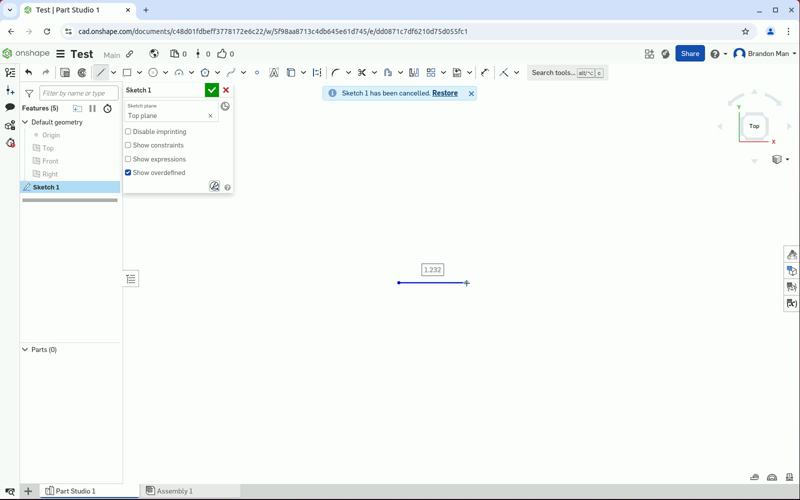
scroll(-6)
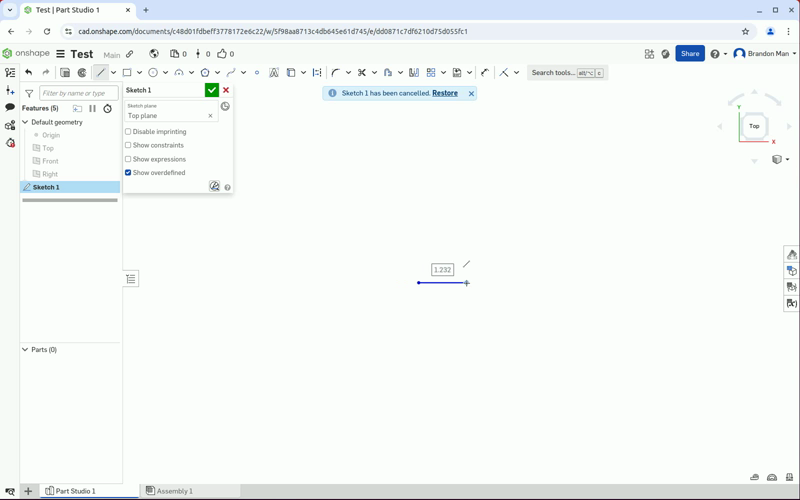
scroll(-6)
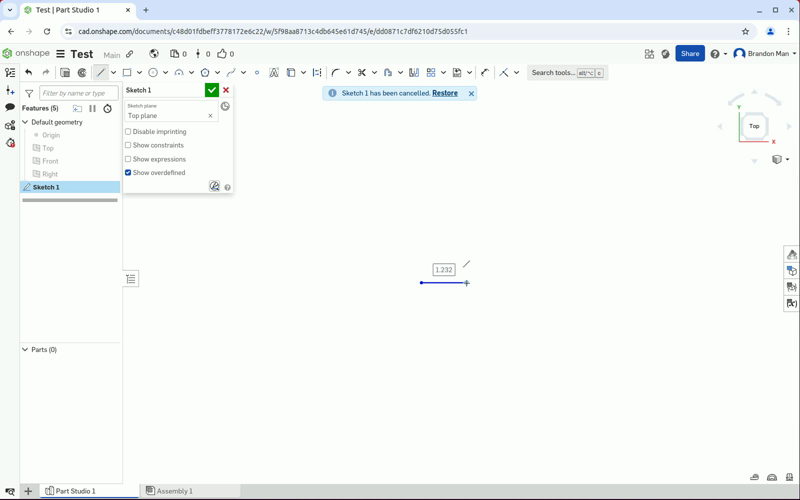
scroll(-6)
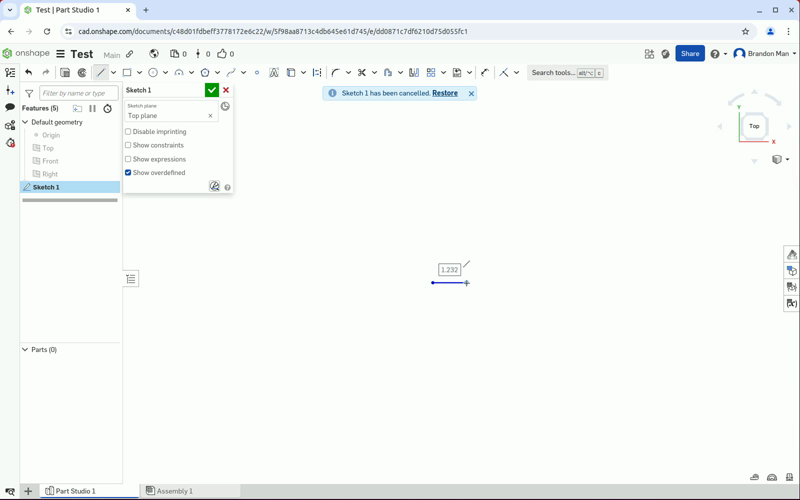
scroll(-6)
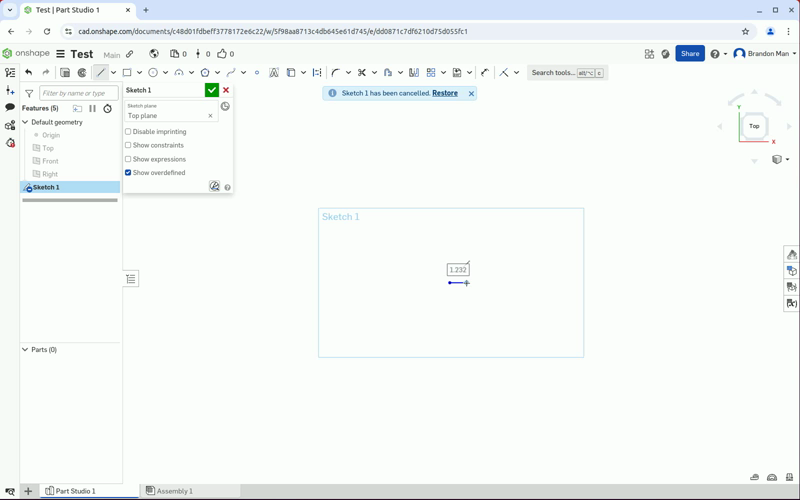
scroll(-6)
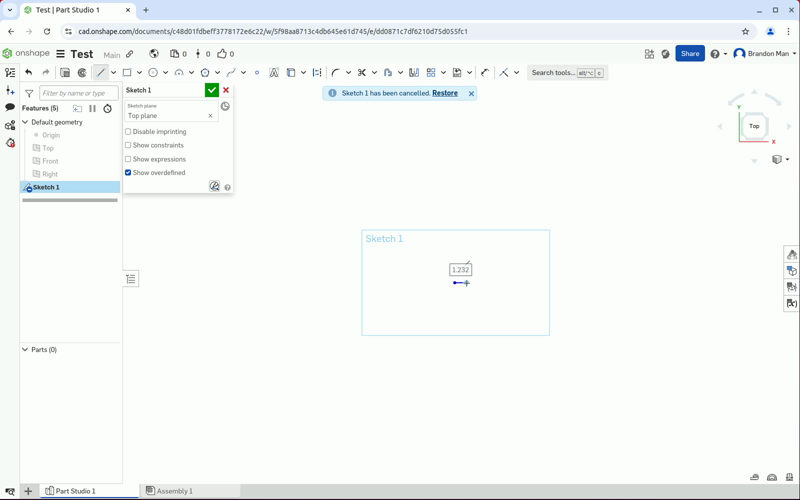
scroll(-6)
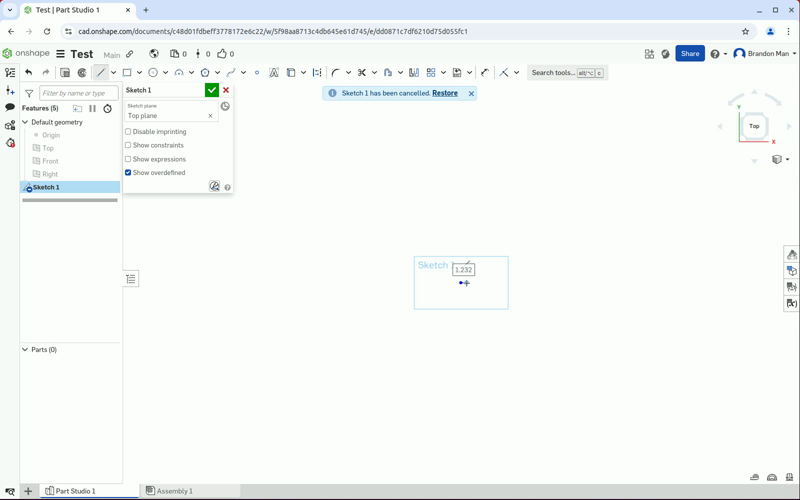
key_up(shift)
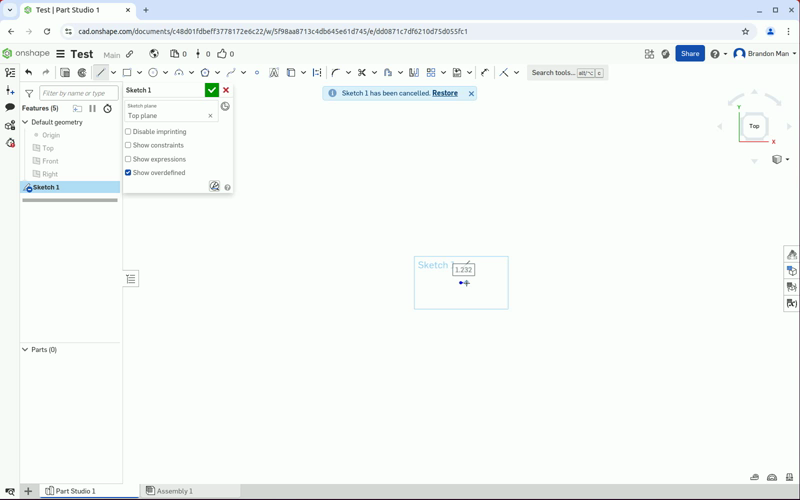
key_down(shift)
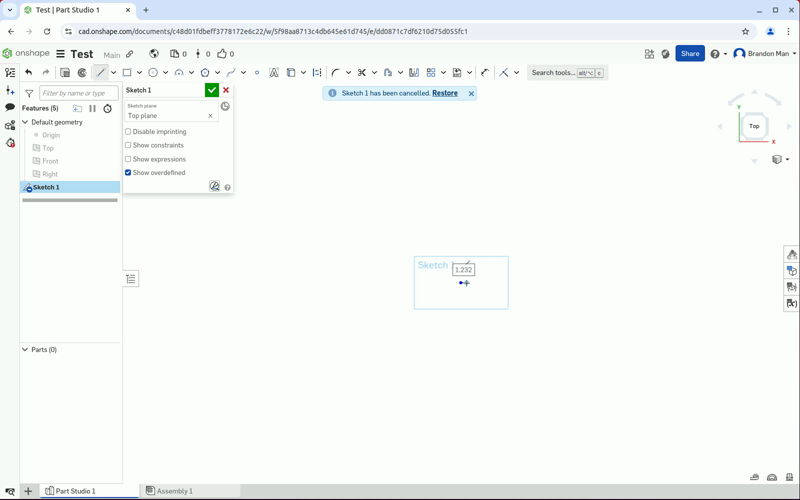
mouse_move(496, 282)
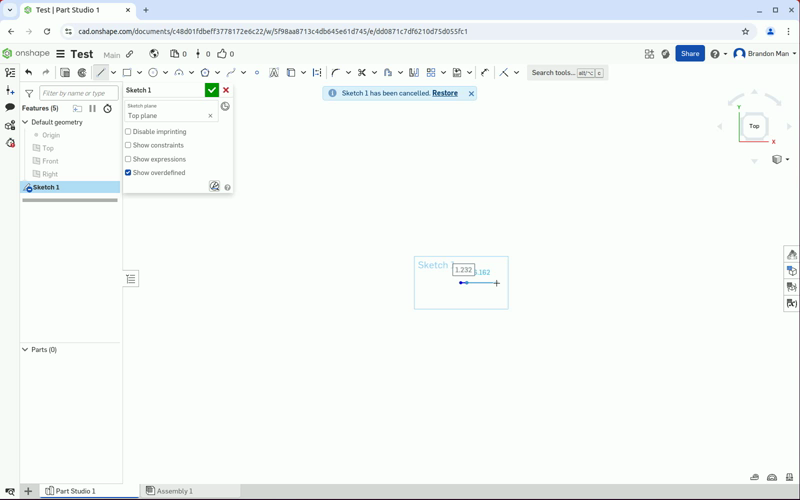
mouse_move(474, 282)
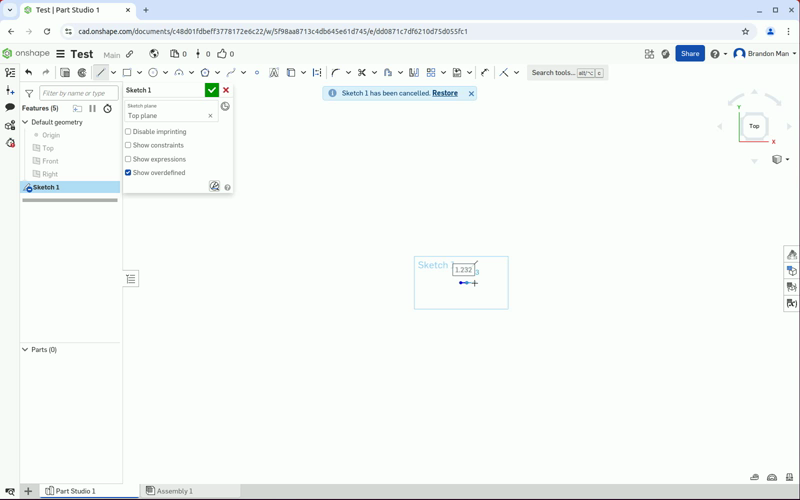
click(474, 282)
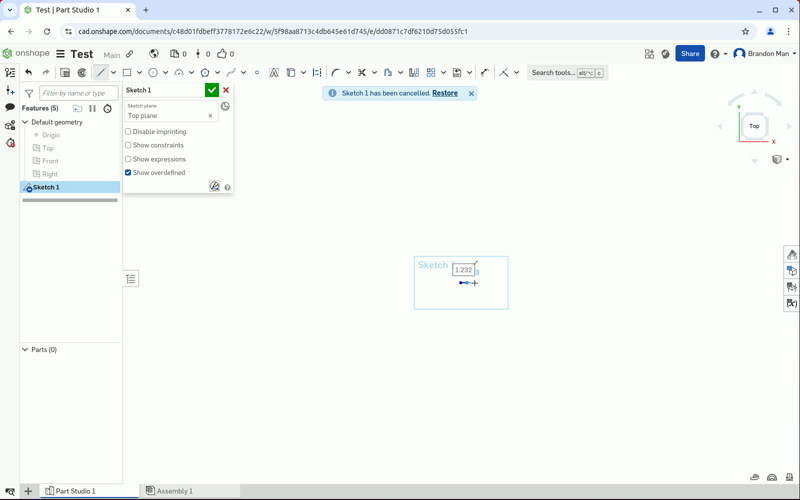
key_up(shift)
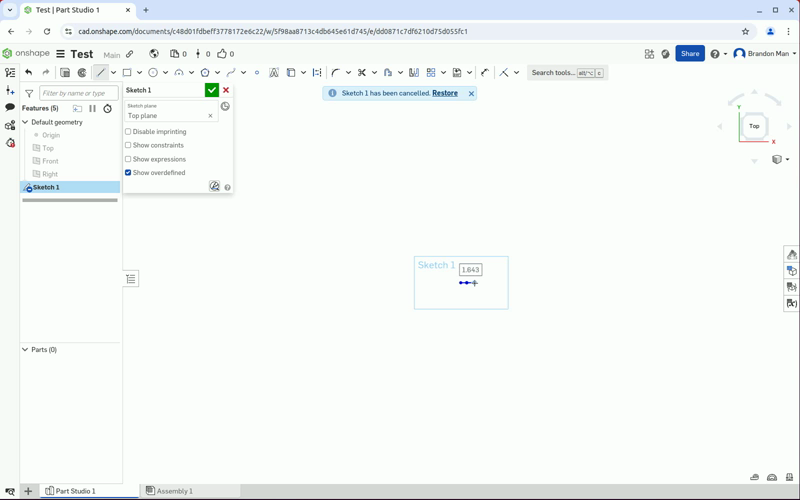
key_down(shift)
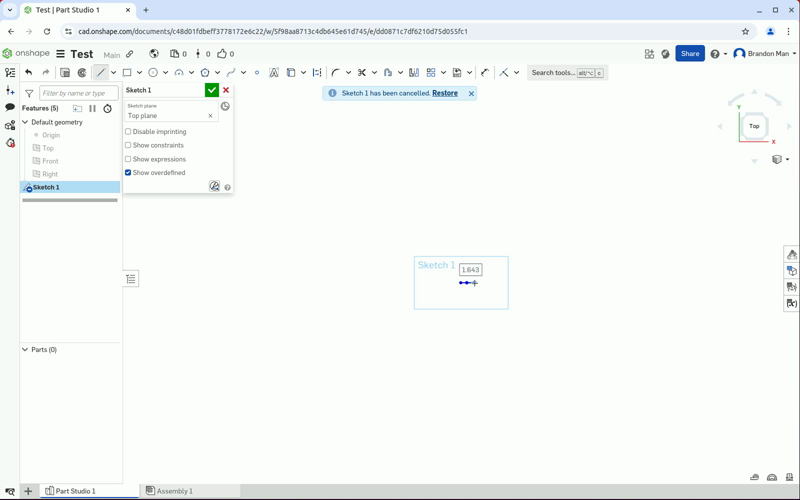
mouse_move(504, 282)
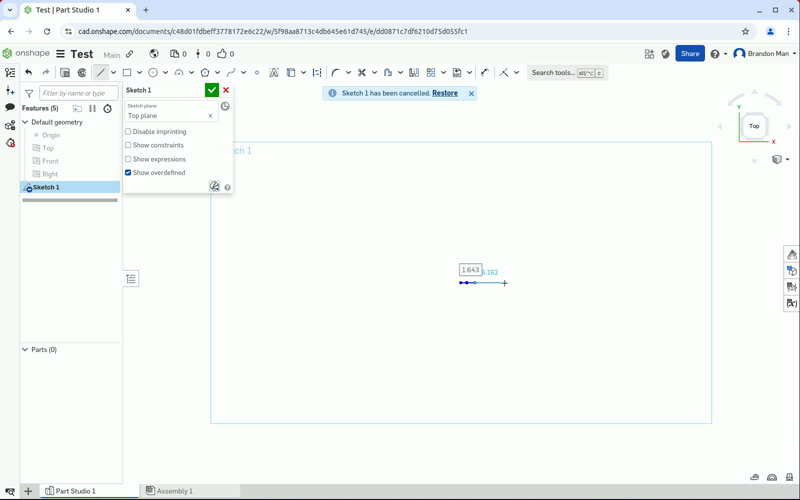
mouse_move(474, 294)
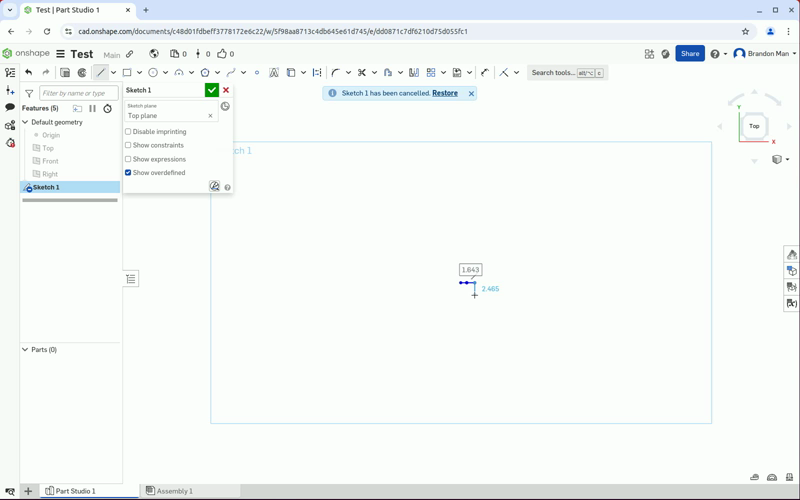
click(474, 294)
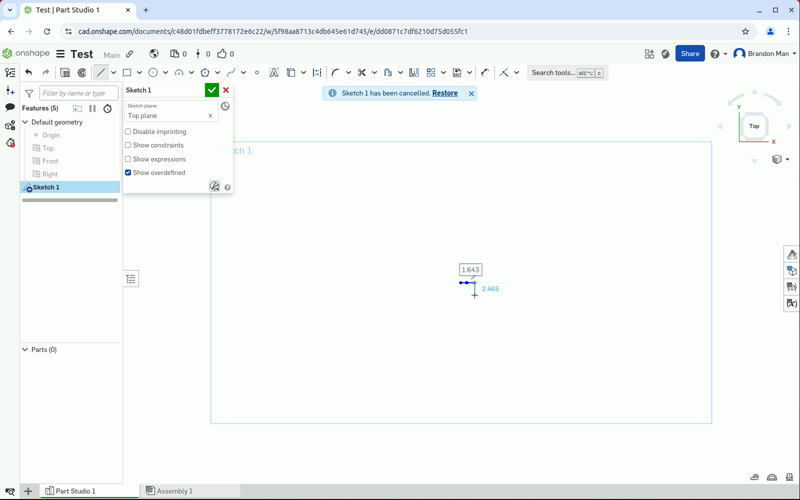
key_up(shift)
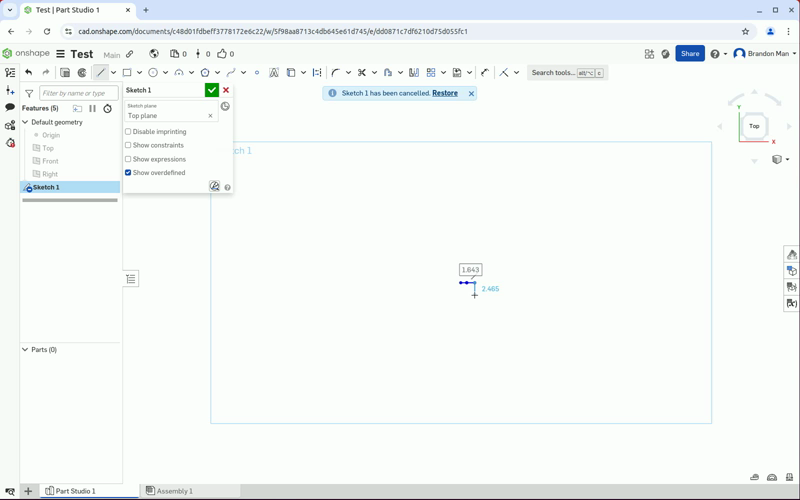
key_down(shift)
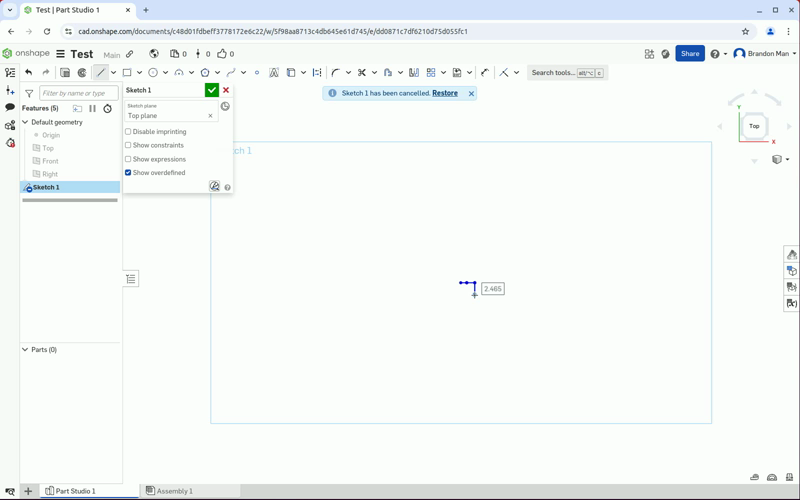
mouse_move(504, 294)
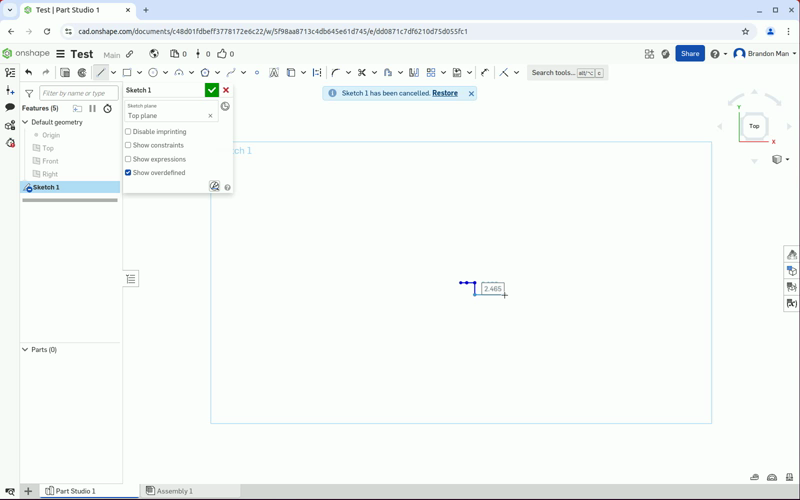
mouse_move(494, 284)
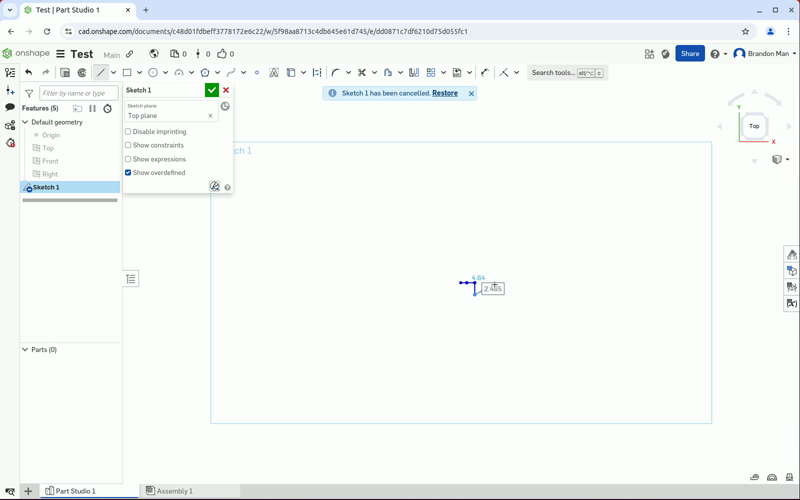
click(494, 284)
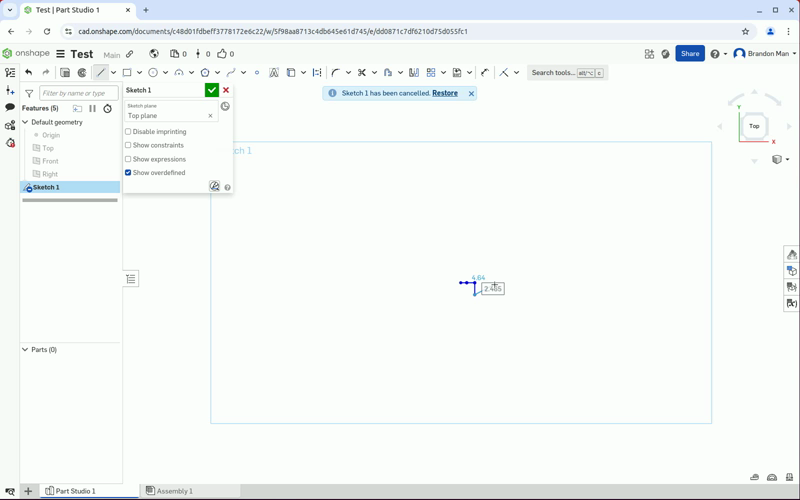
key_up(shift)
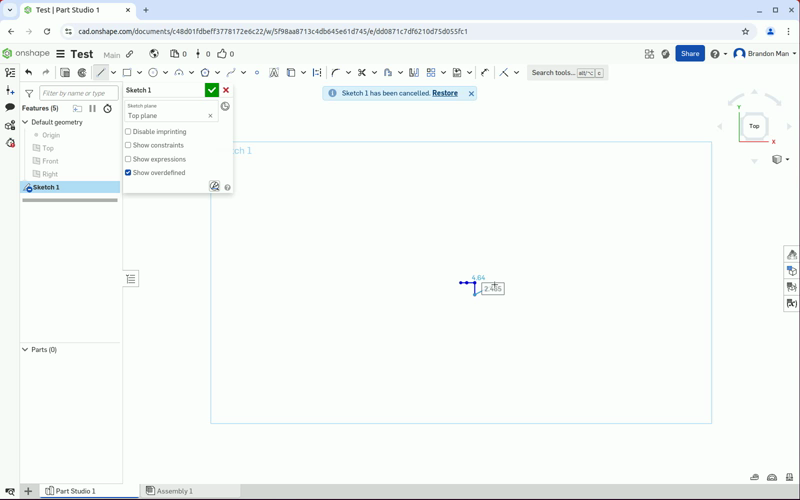
key_down(shift)
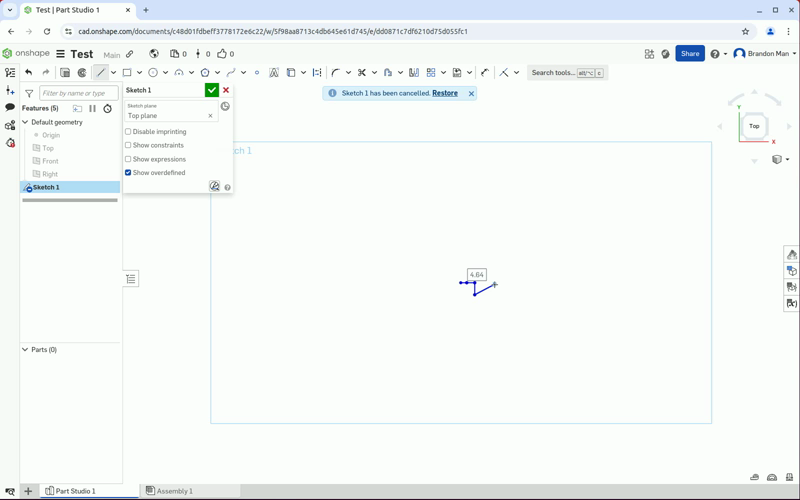
mouse_move(524, 284)
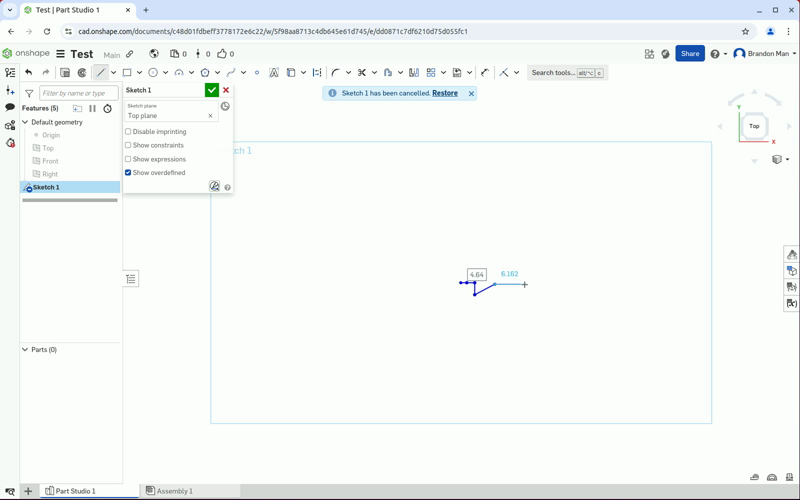
mouse_move(474, 247)
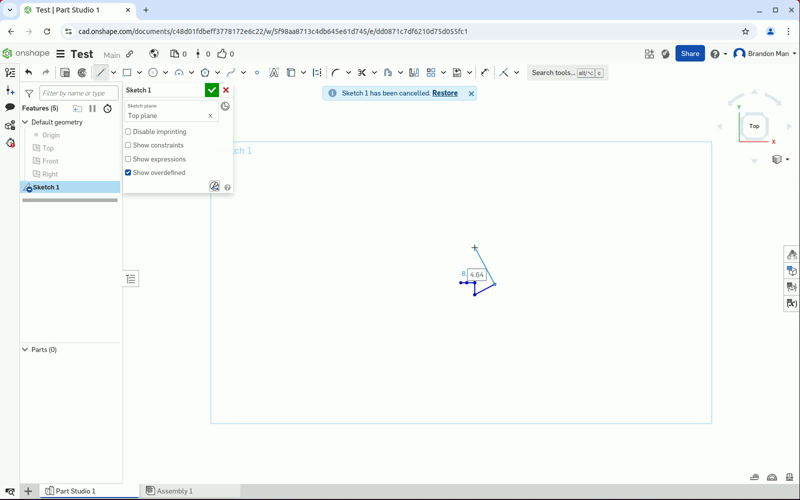
click(474, 247)
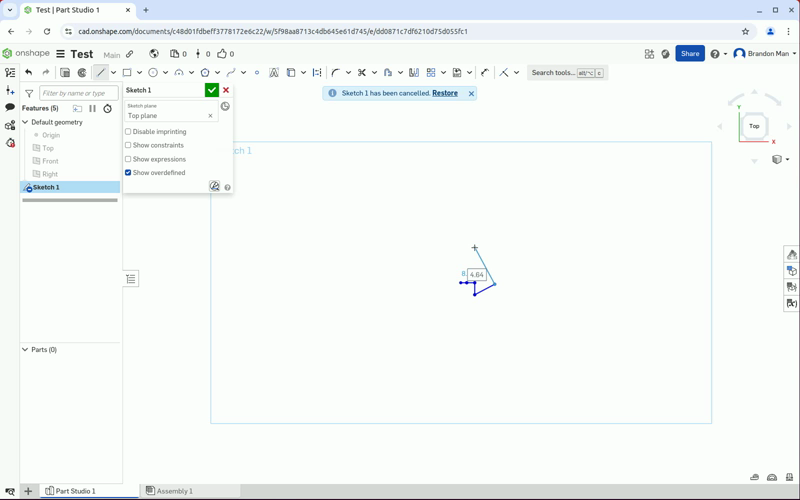
key_up(shift)
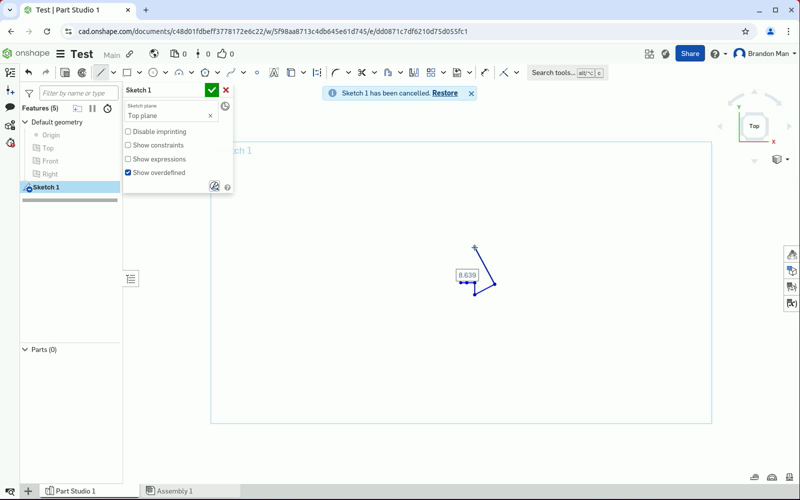
key_down(shift)
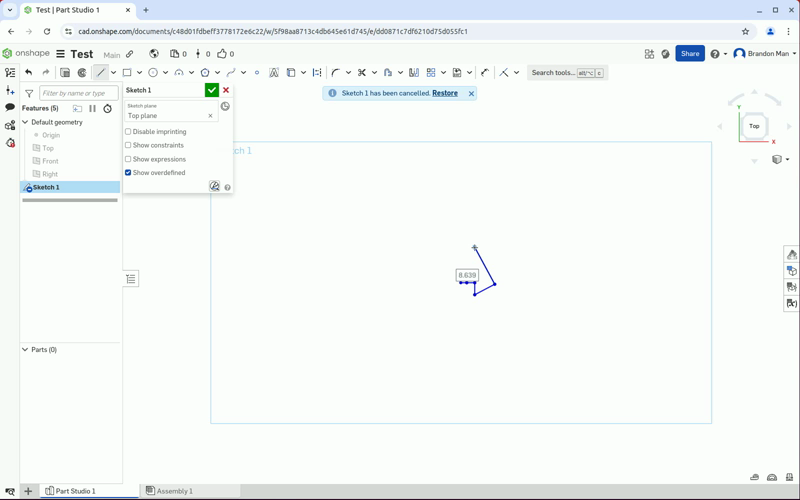
mouse_move(504, 247)
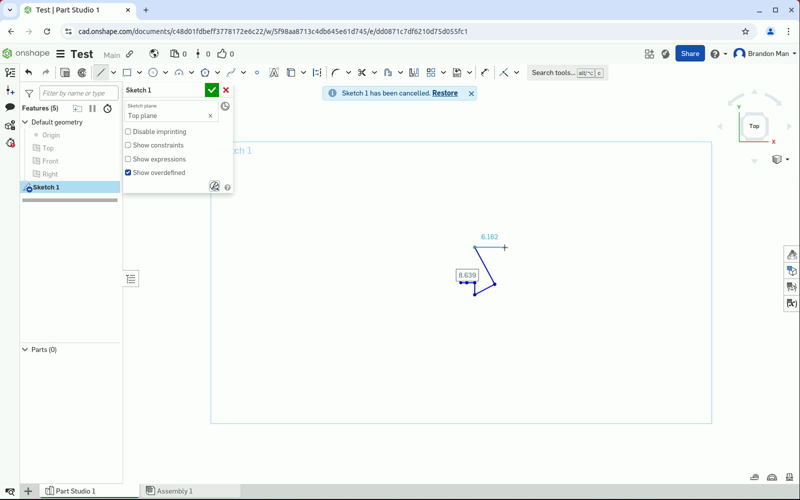
mouse_move(466, 247)
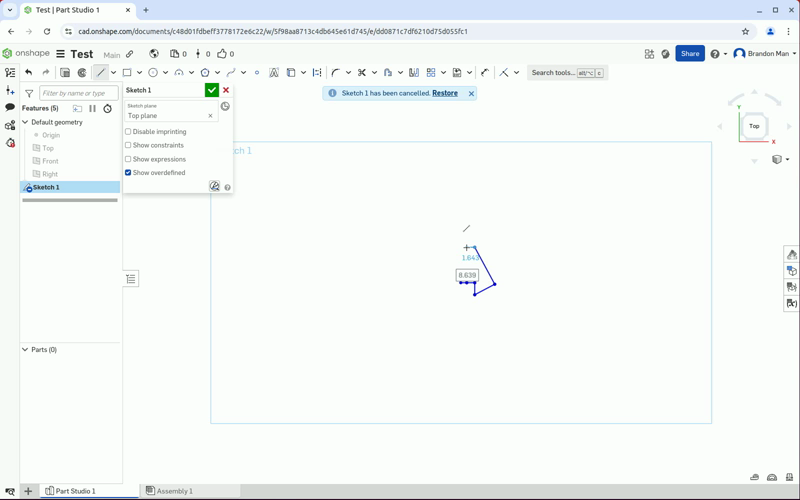
click(466, 247)
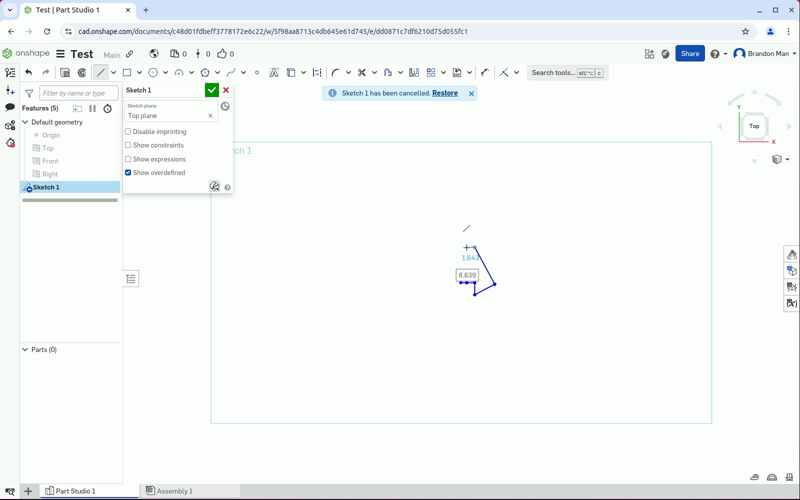
key_up(shift)
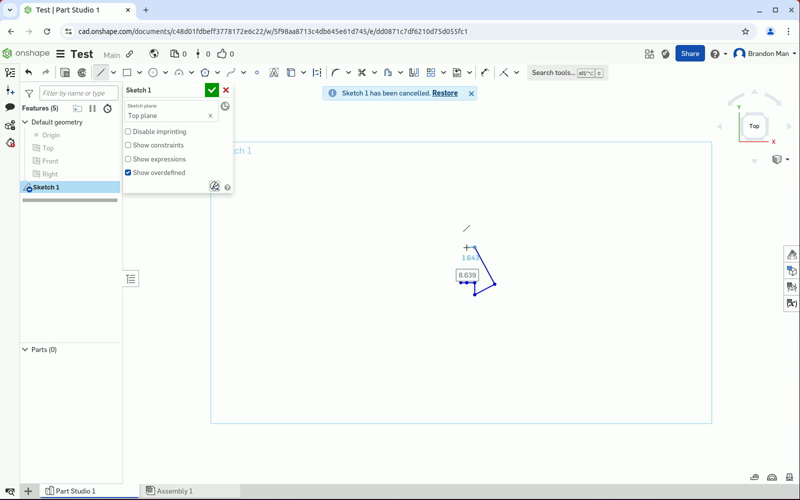
key_down(shift)
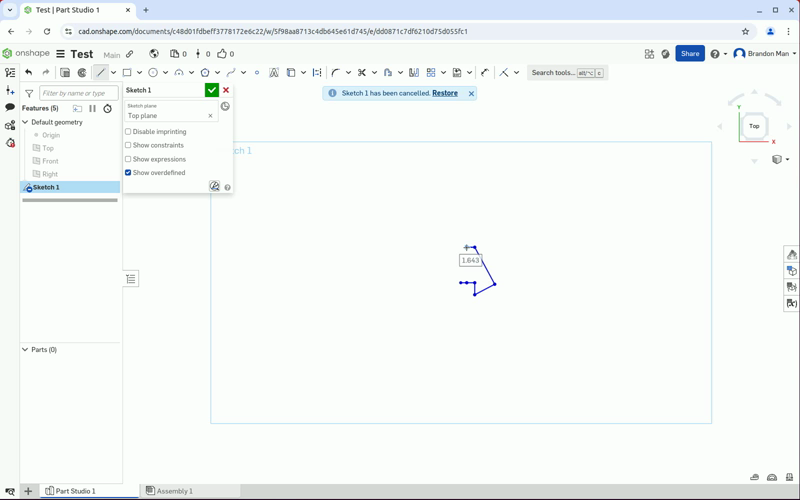
mouse_move(496, 247)
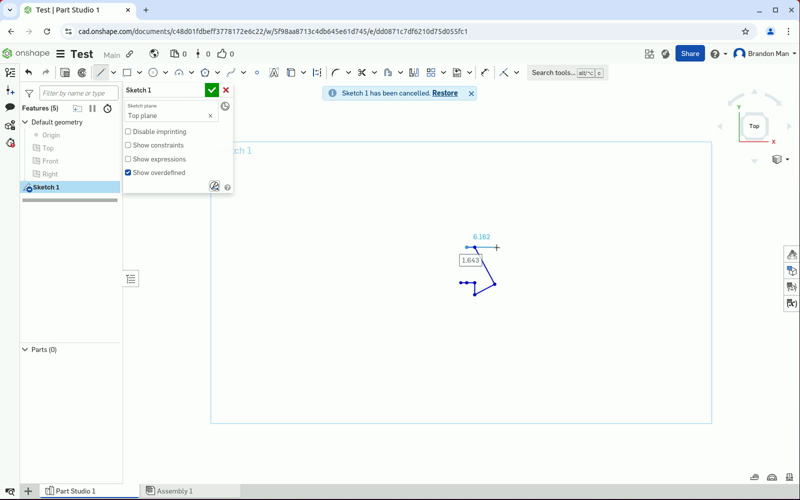
mouse_move(466, 240)
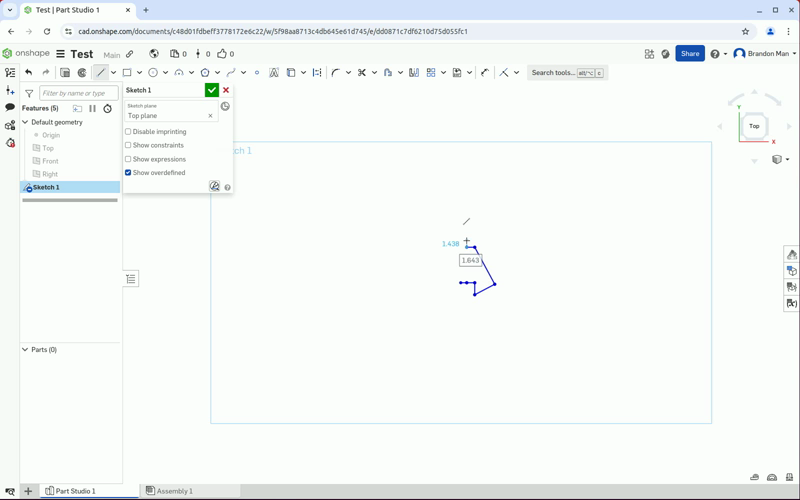
scroll(6)
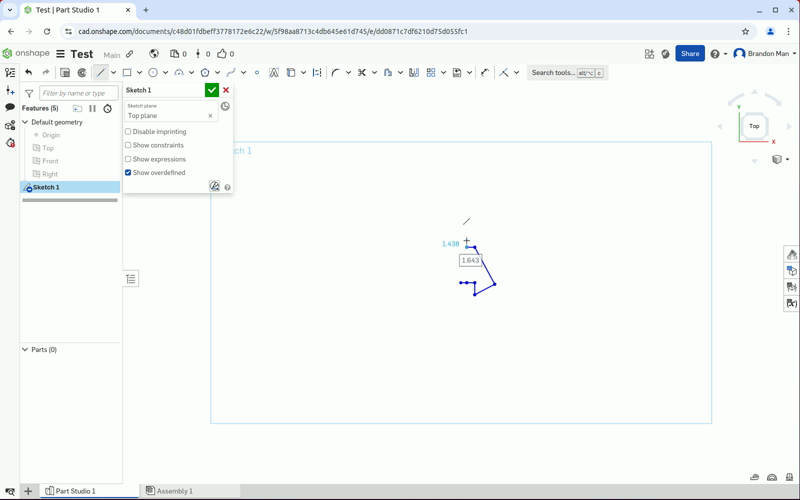
scroll(6)
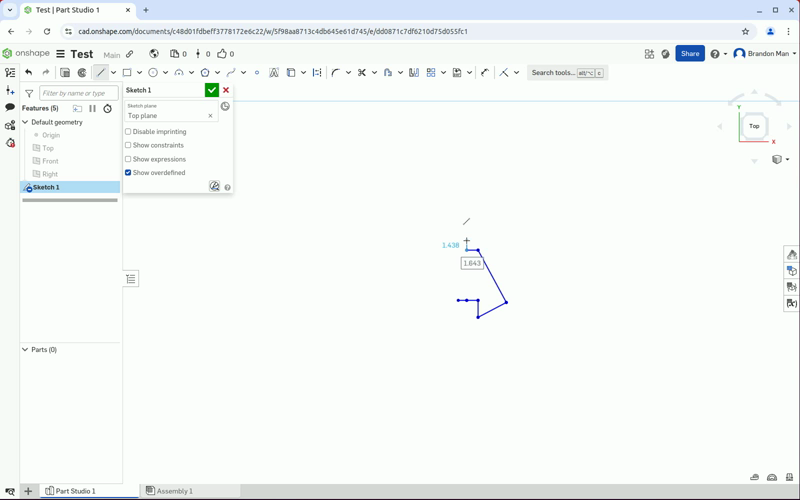
scroll(6)
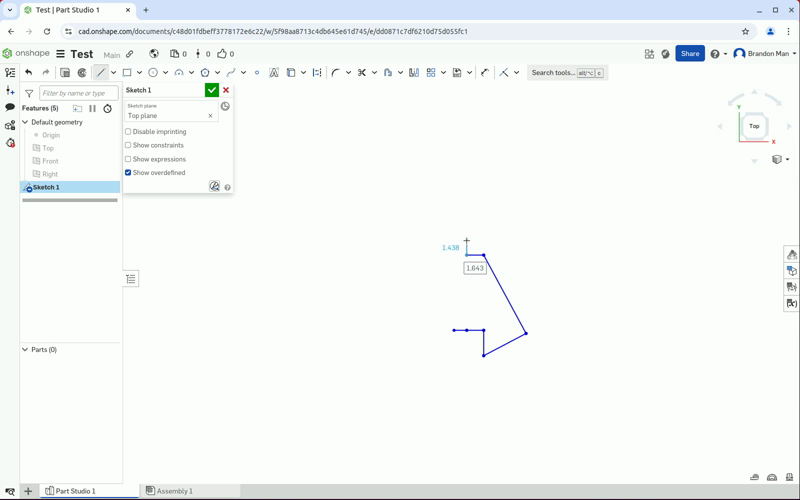
scroll(6)
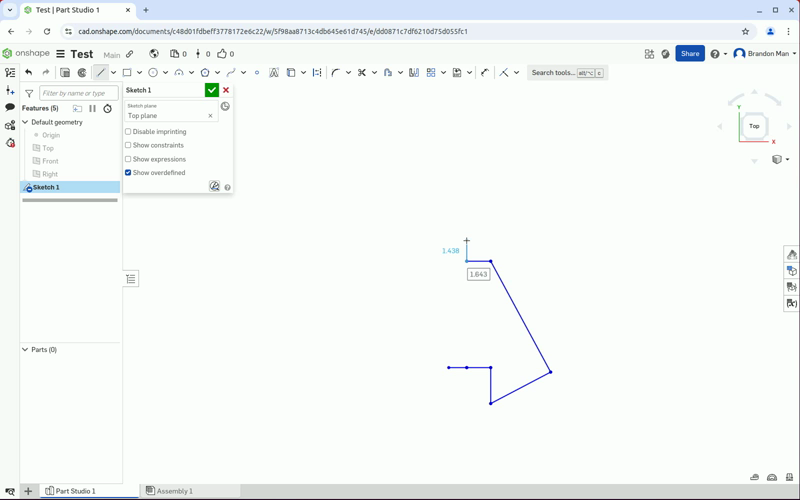
scroll(6)
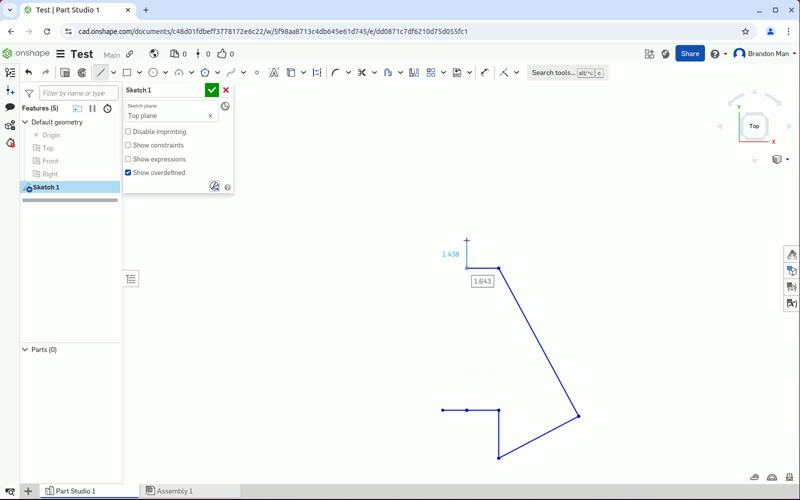
scroll(6)
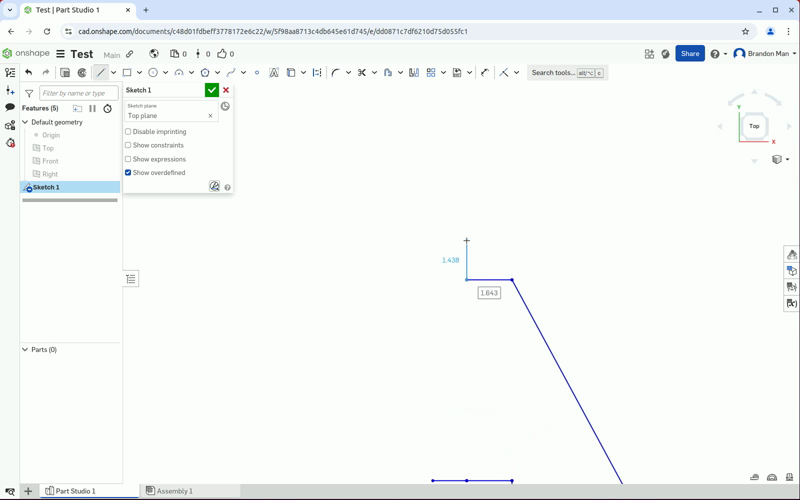
scroll(6)
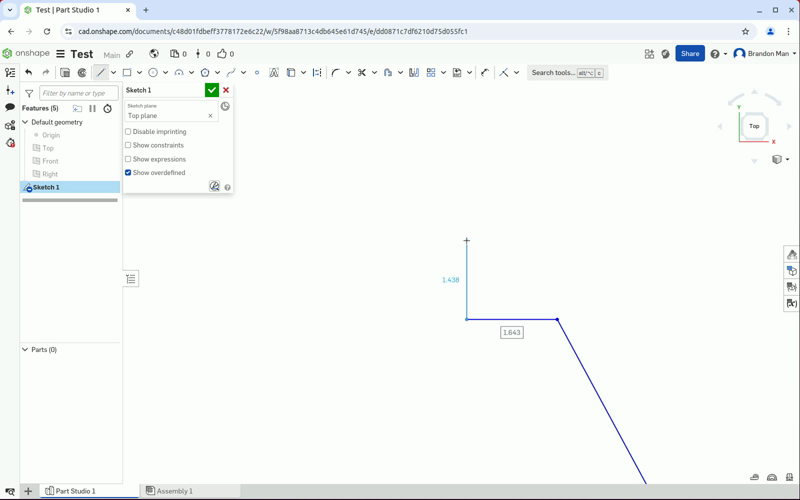
click(466, 240)
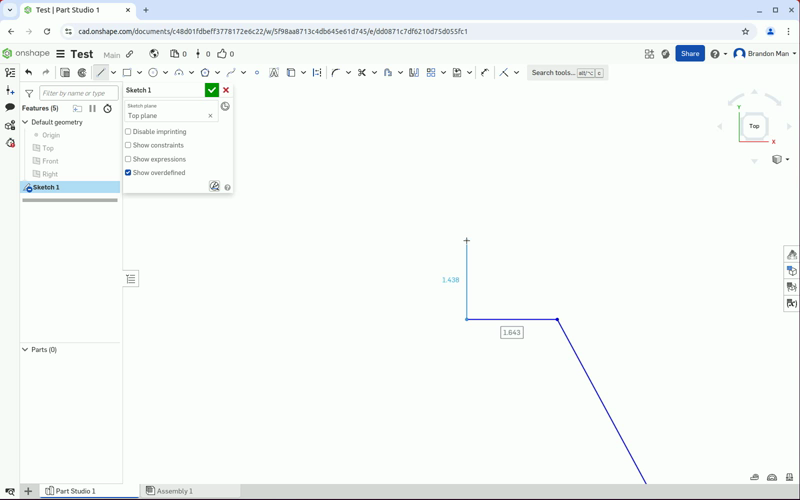
scroll(-6)
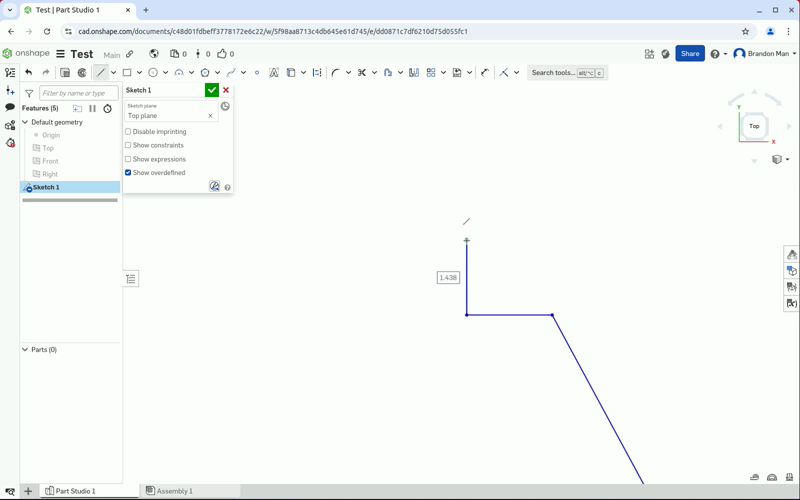
scroll(-6)
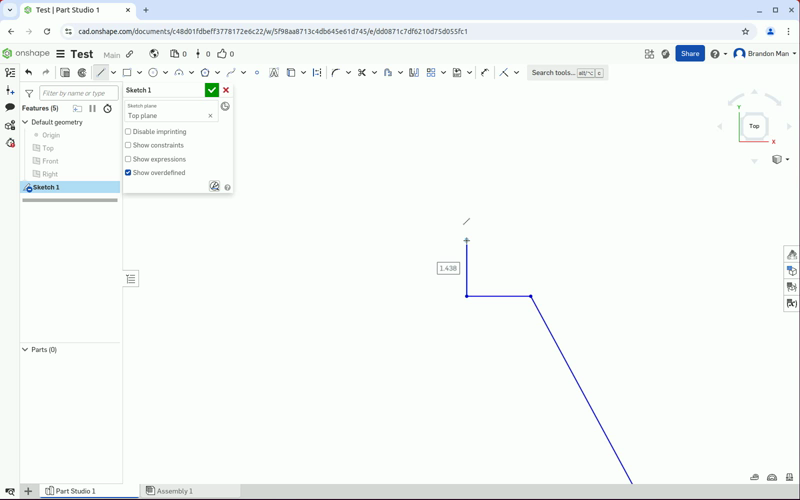
scroll(-6)
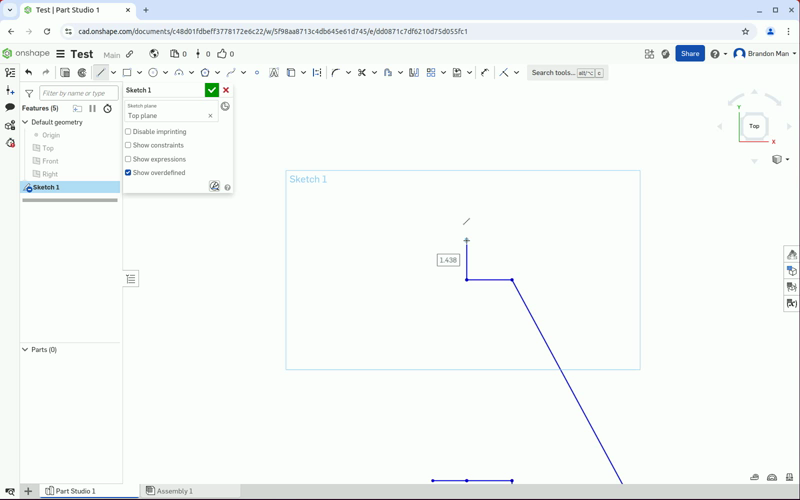
scroll(-6)
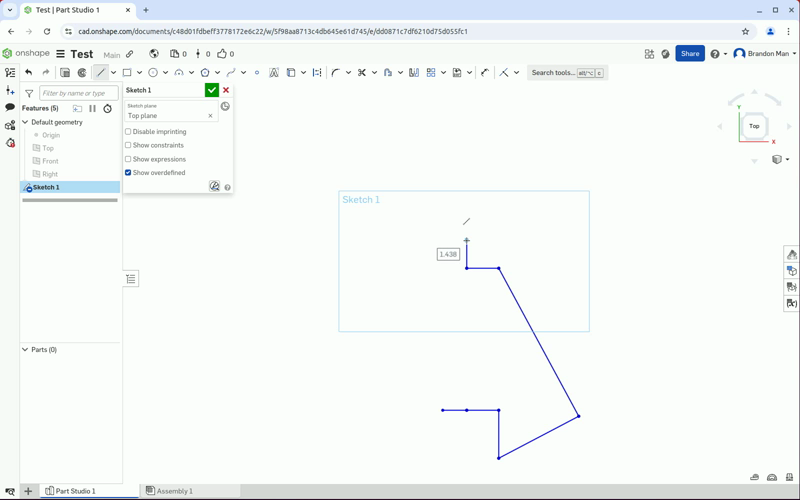
scroll(-6)
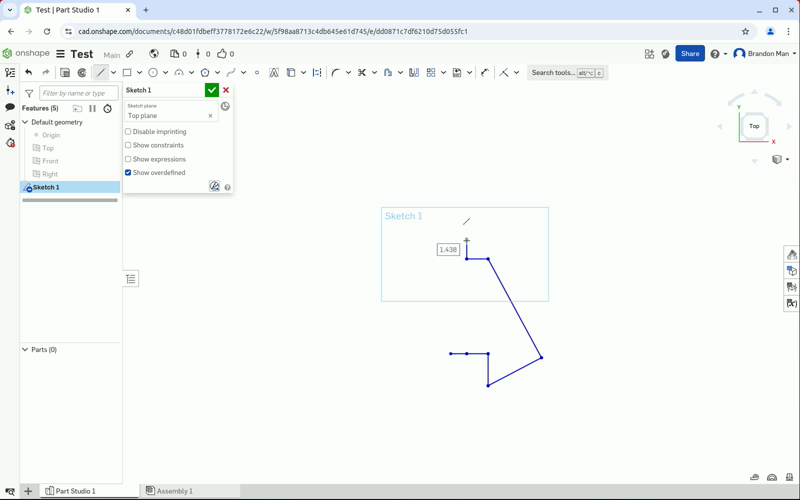
scroll(-6)
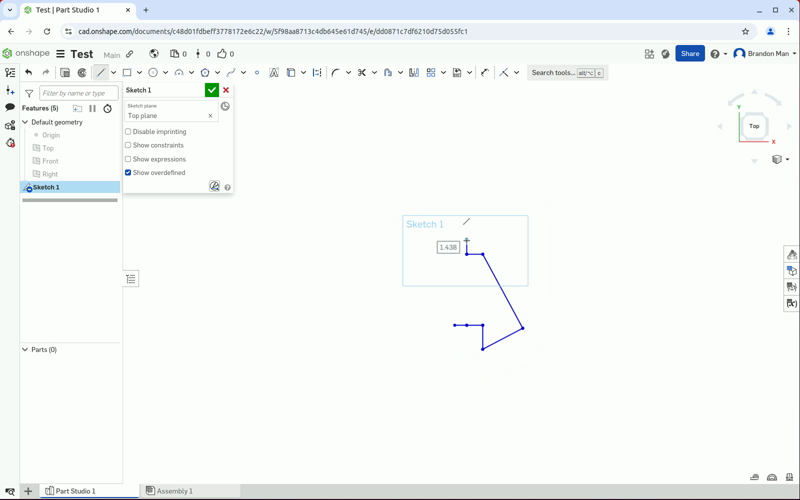
scroll(-6)
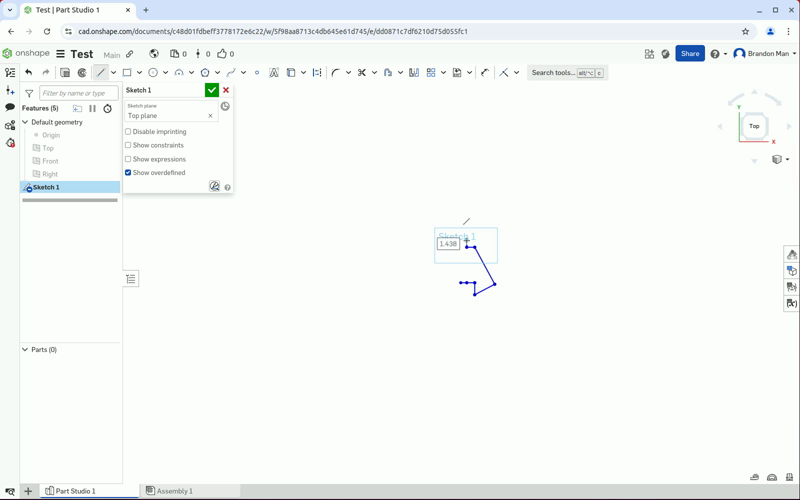
key_up(shift)
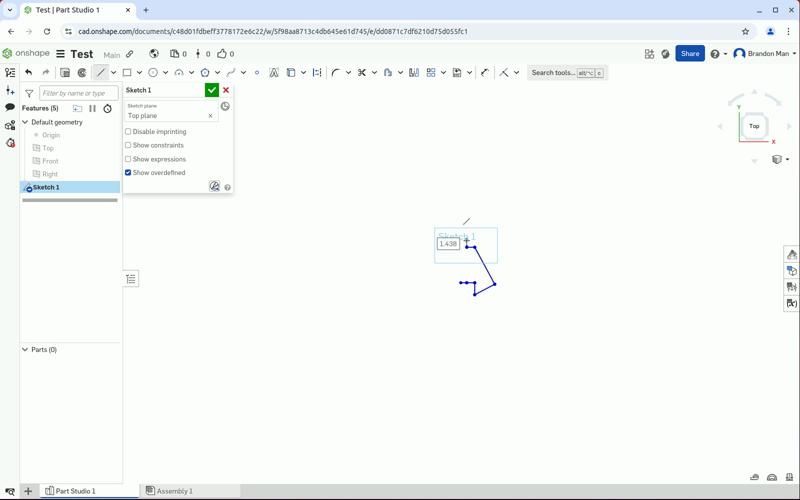
key_down(shift)
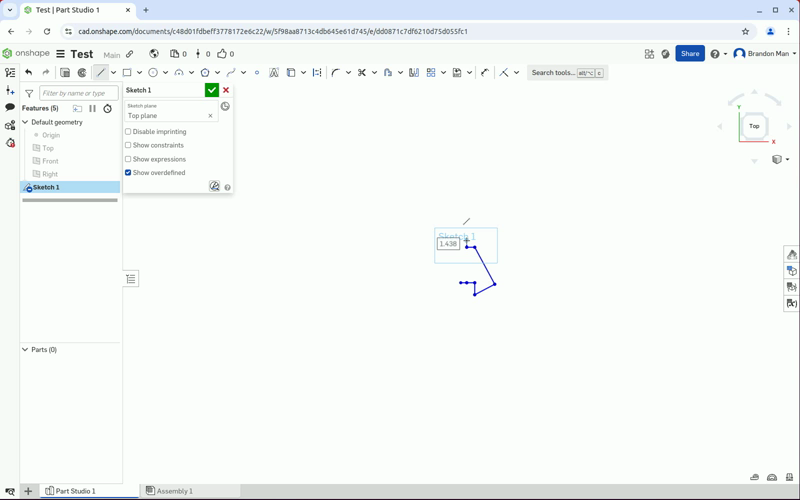
mouse_move(496, 240)
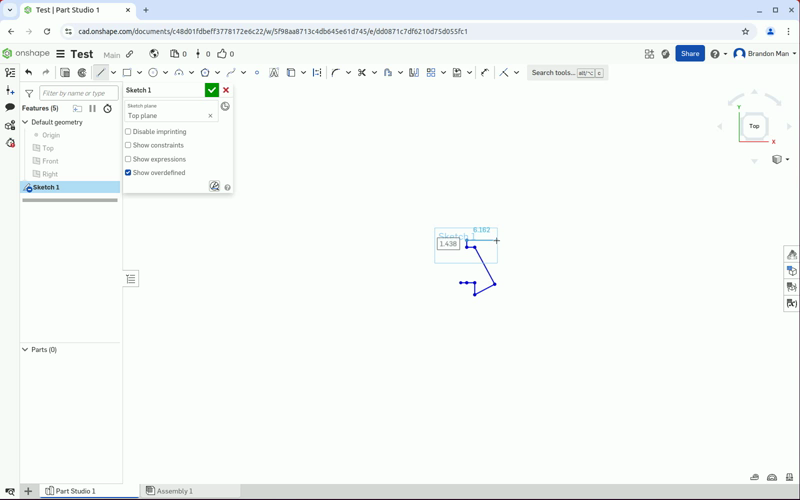
mouse_move(460, 240)
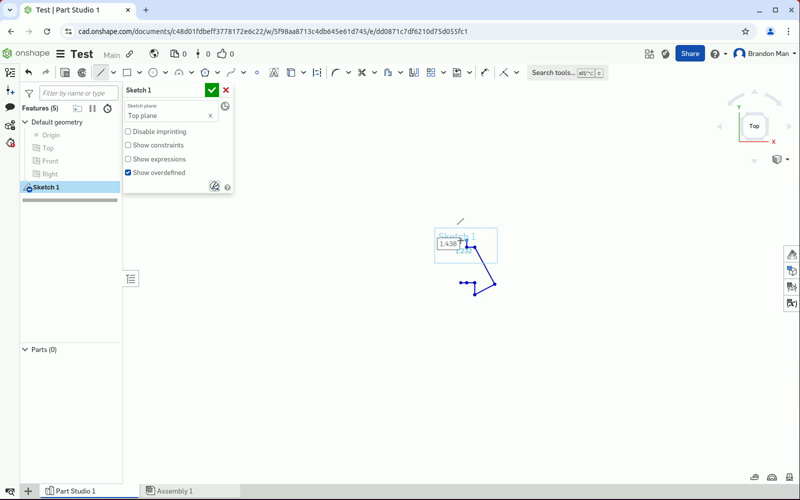
scroll(6)
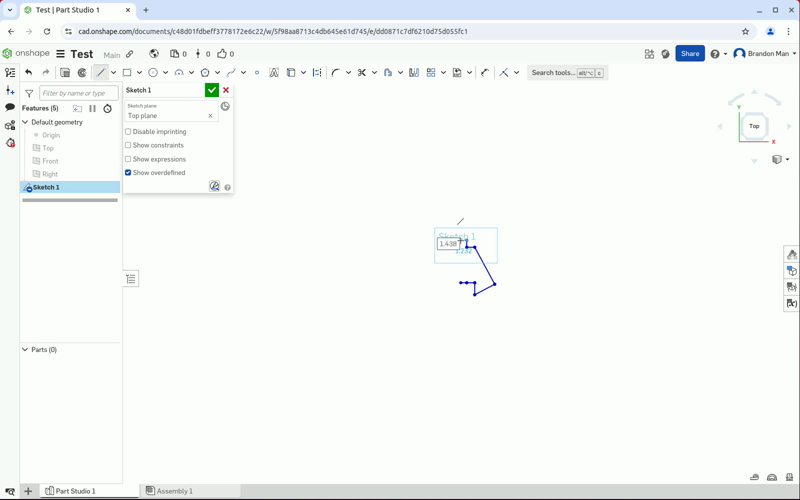
scroll(6)
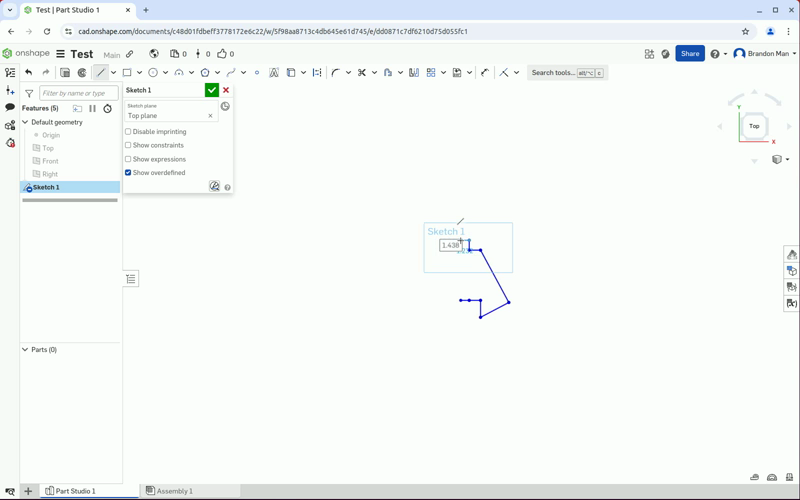
scroll(6)
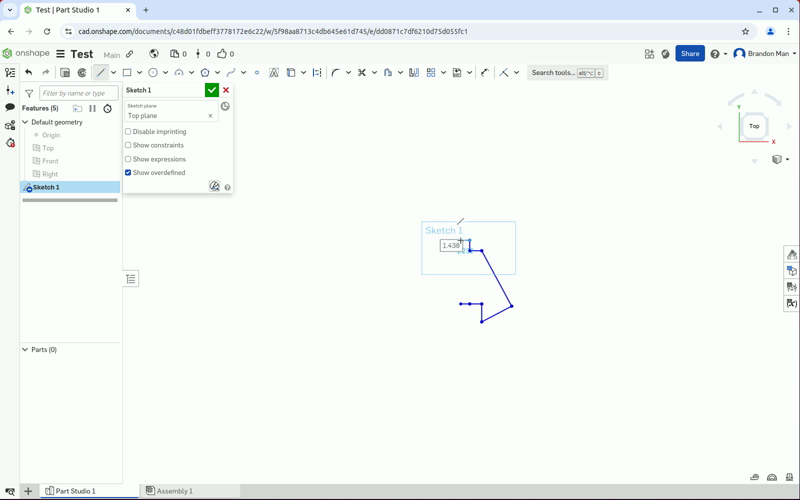
scroll(6)
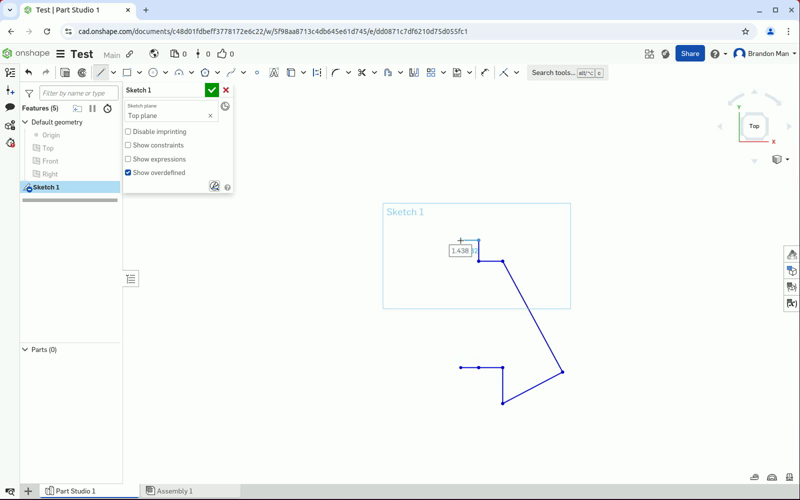
scroll(6)
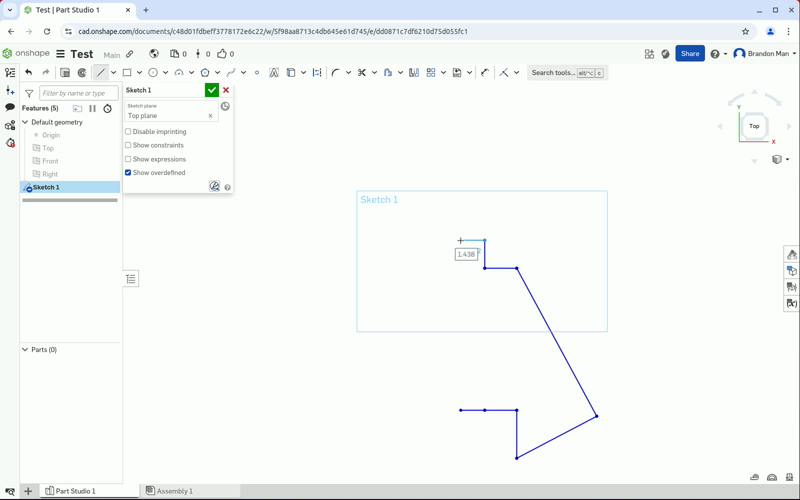
scroll(6)
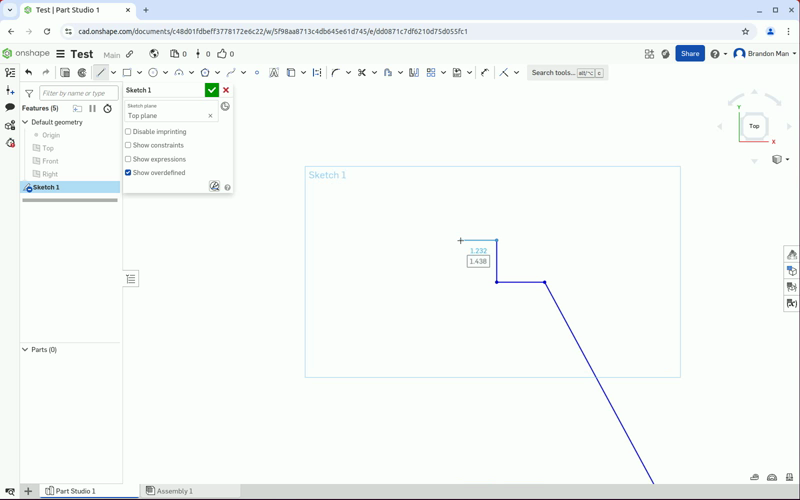
scroll(6)
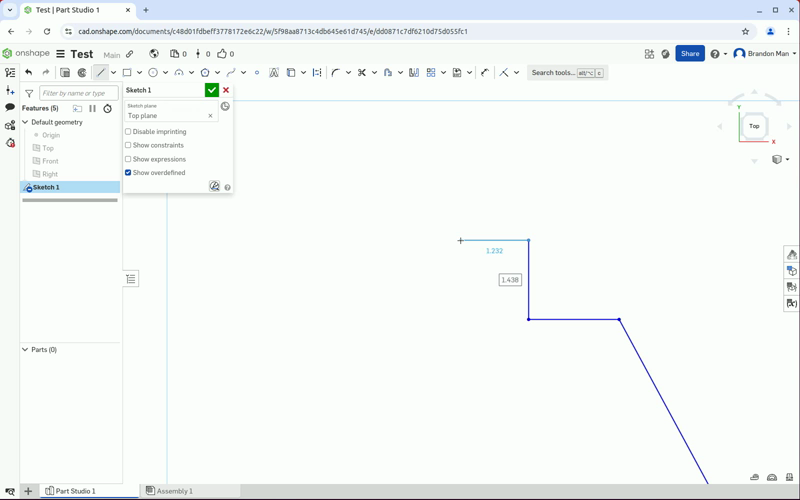
click(460, 240)
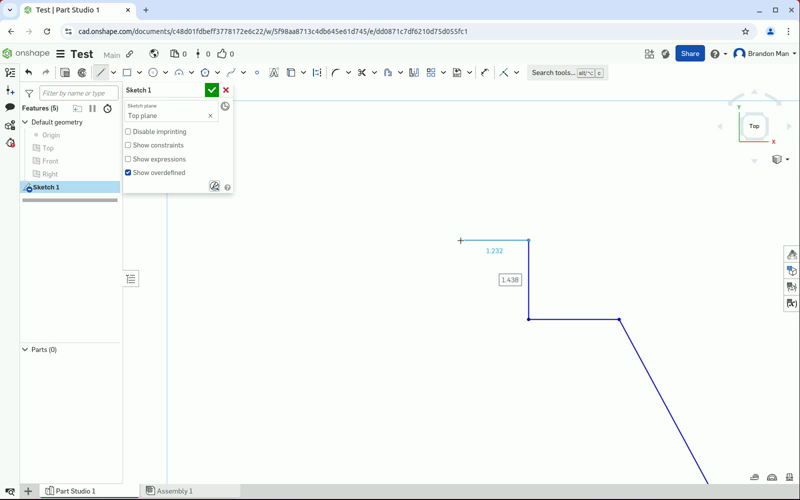
scroll(-6)
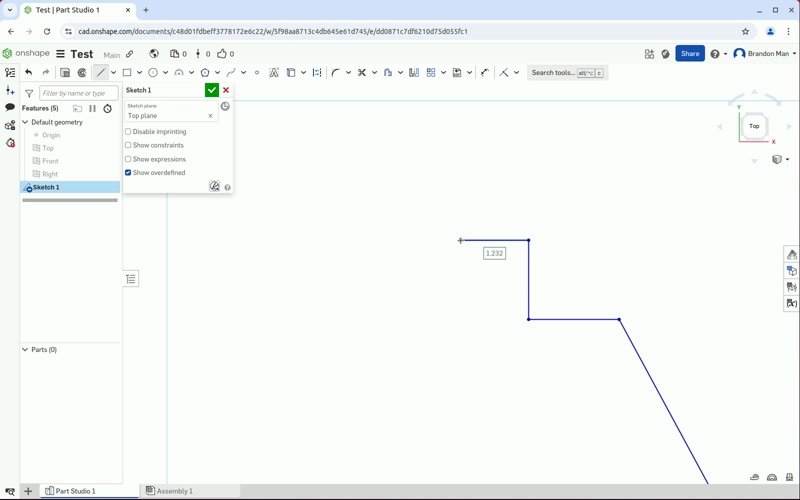
scroll(-6)
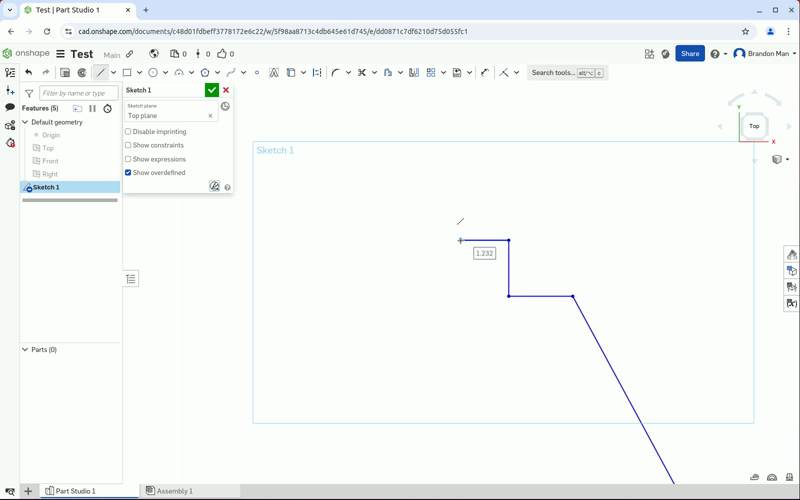
scroll(-6)
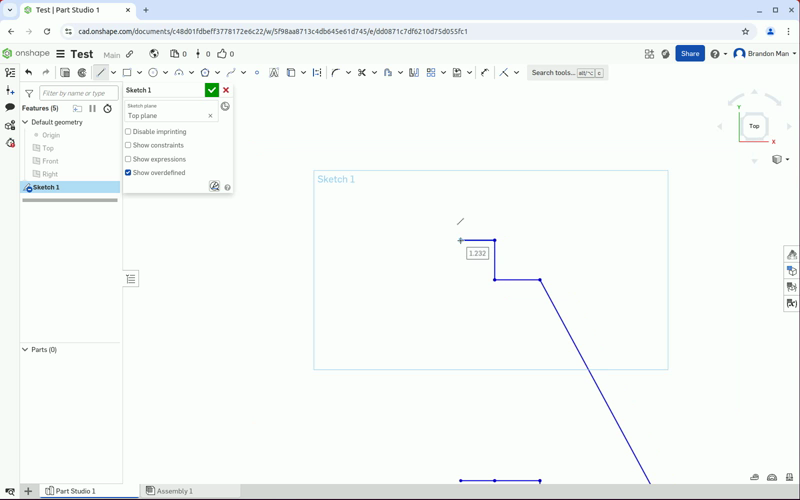
scroll(-6)
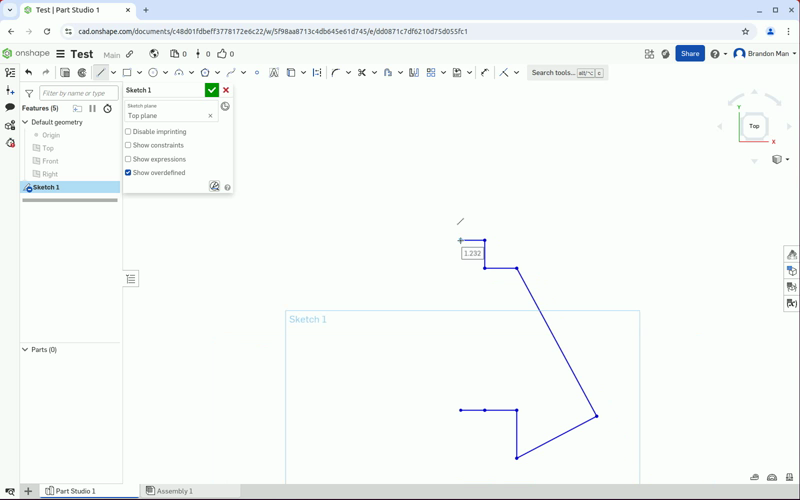
scroll(-6)
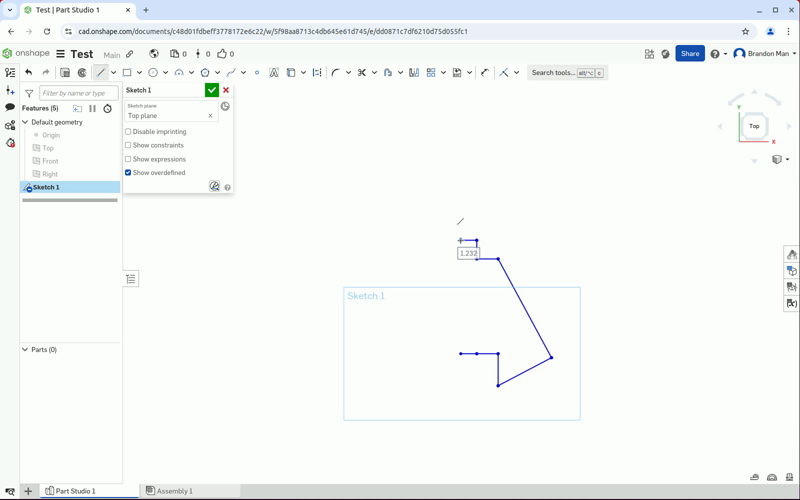
scroll(-6)
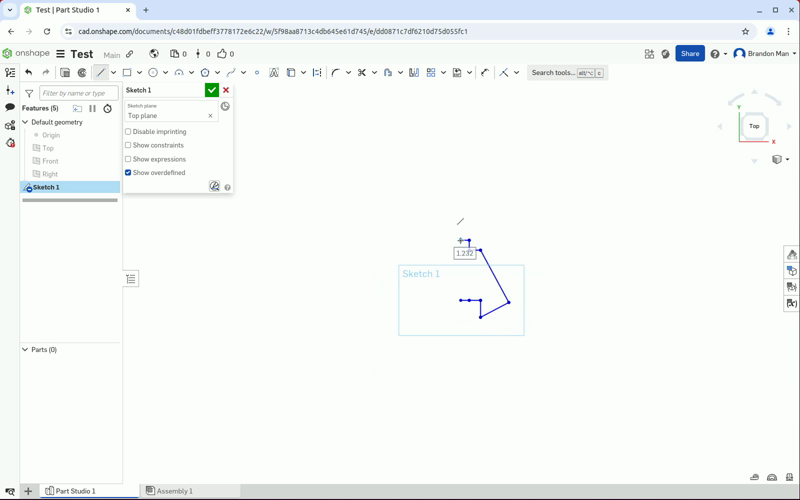
scroll(-6)
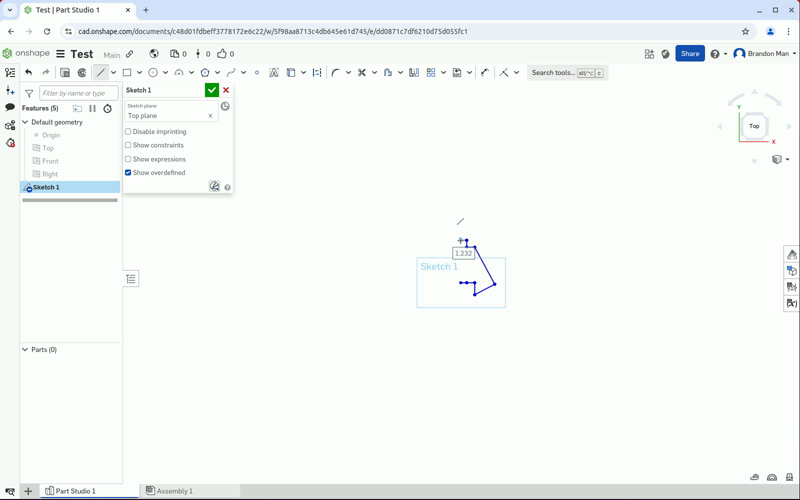
key_up(shift)
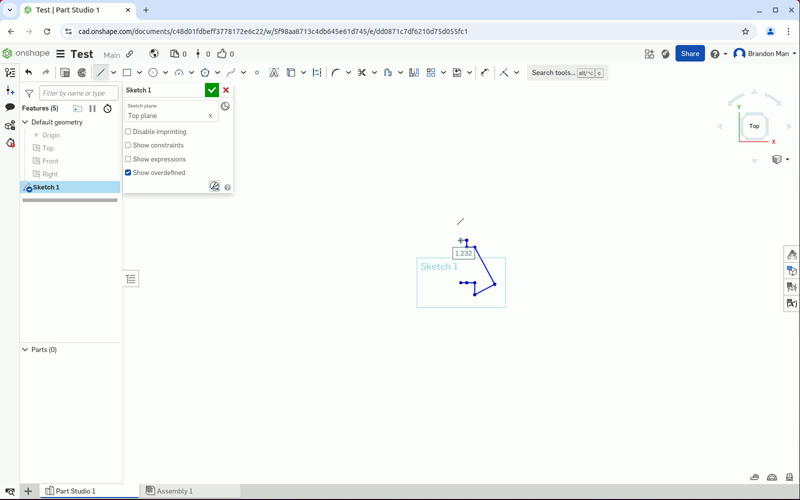
mouse_move(490, 240)
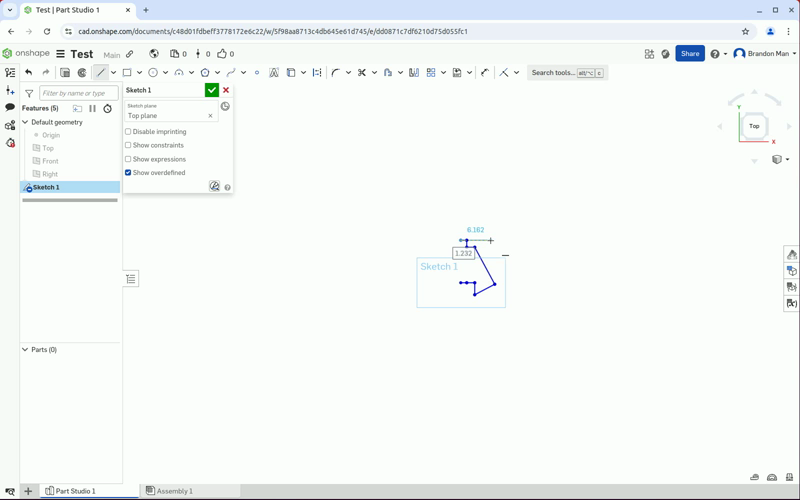
key_down(shift)
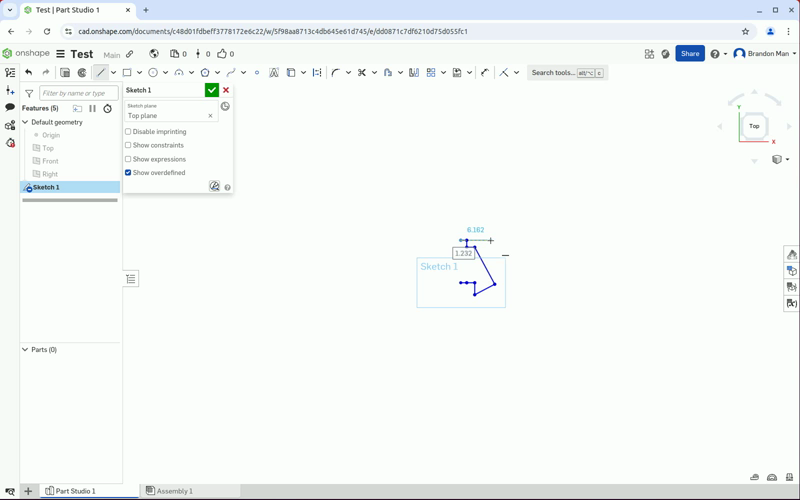
mouse_move(460, 282)
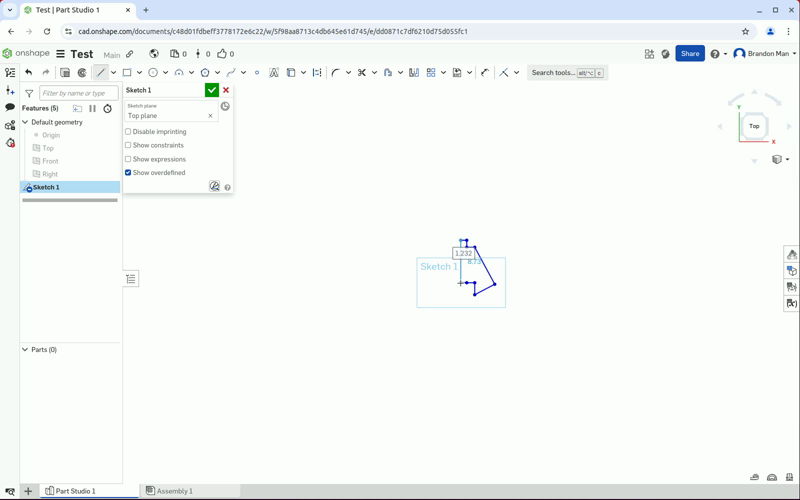
key_up(shift)
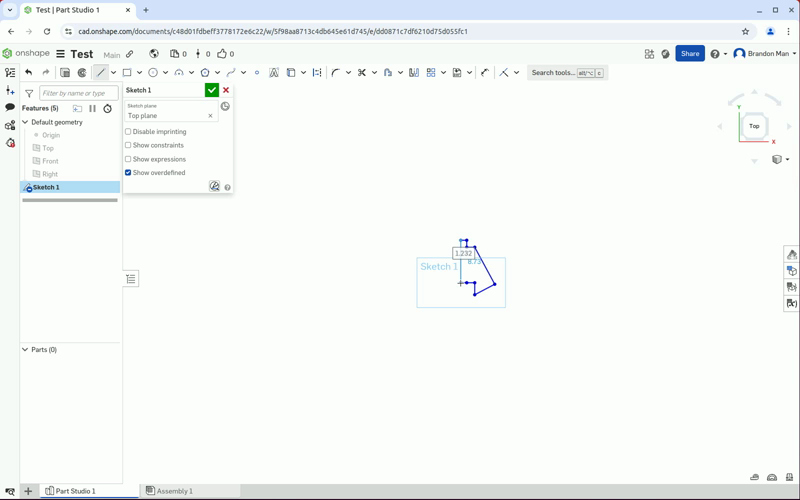
click(460, 282)
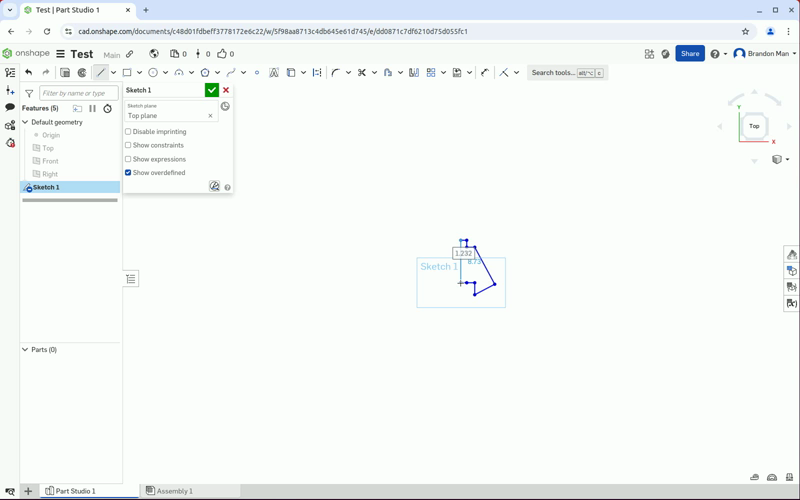
key(esc)
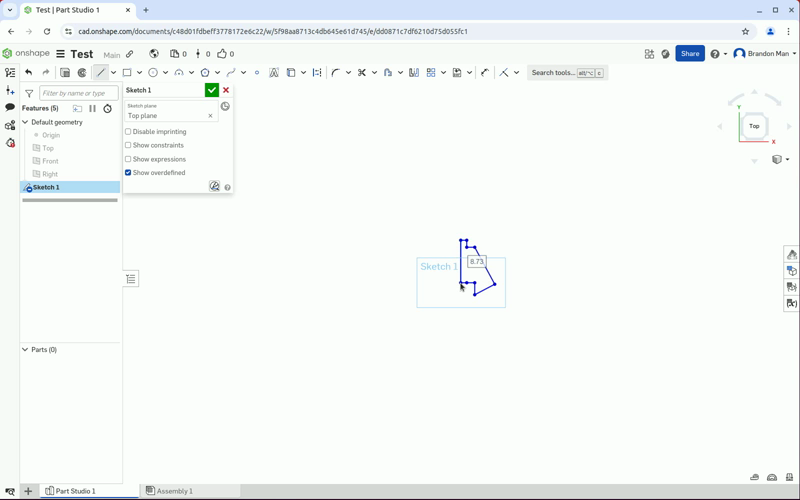
mouse_move(470, 262)
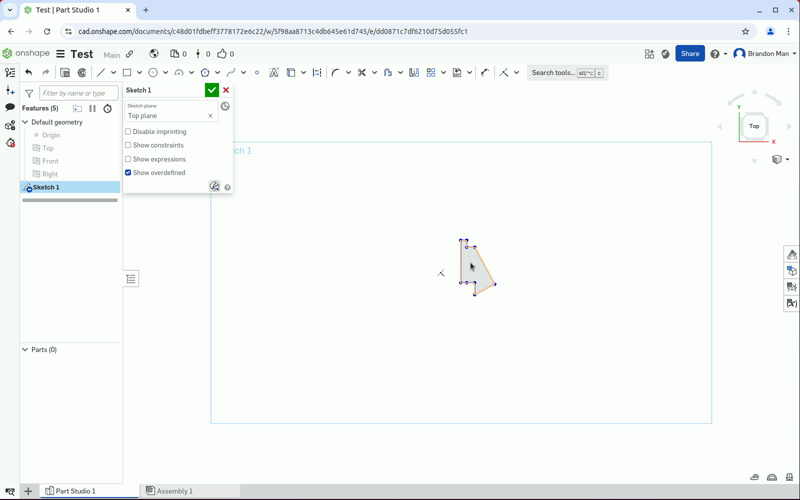
scroll(6)
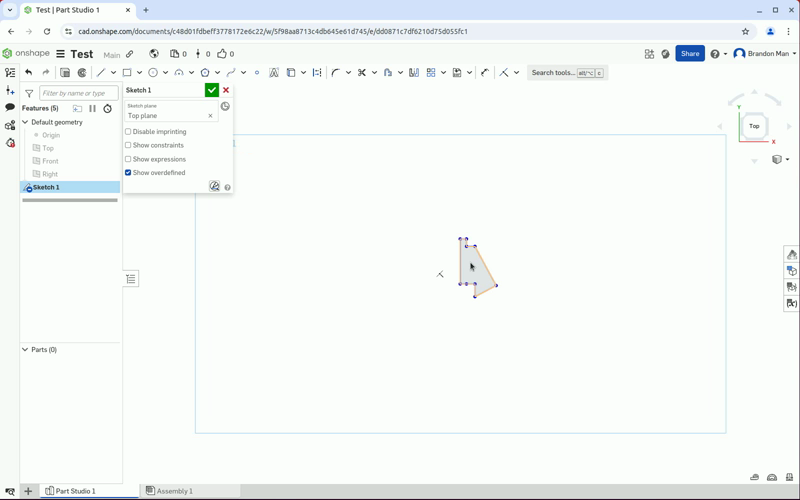
scroll(6)
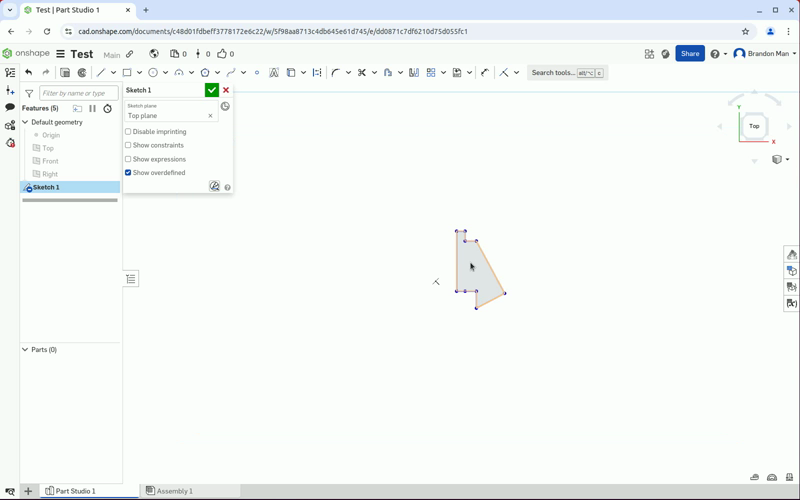
scroll(6)
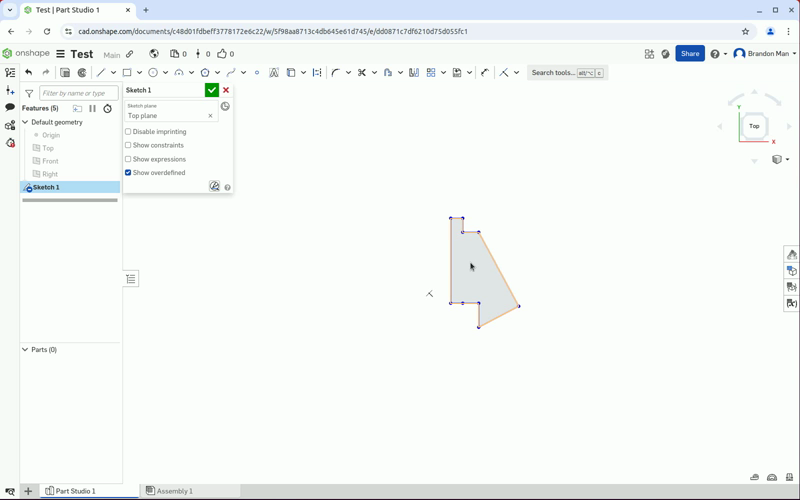
scroll(6)
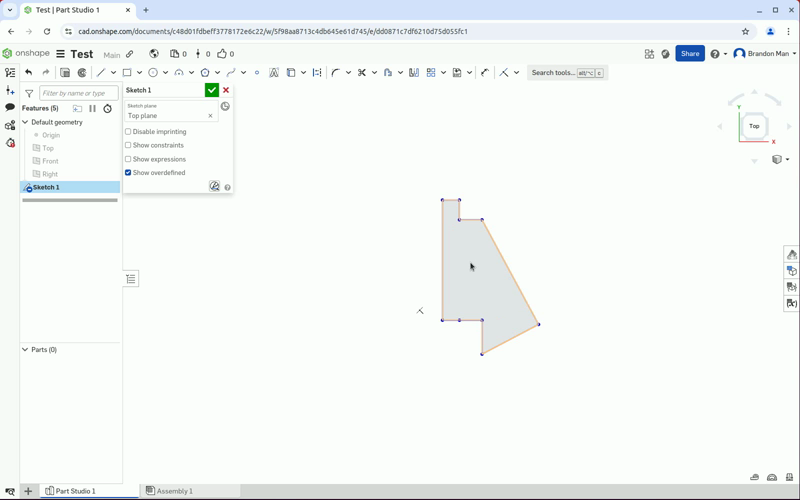
scroll(6)
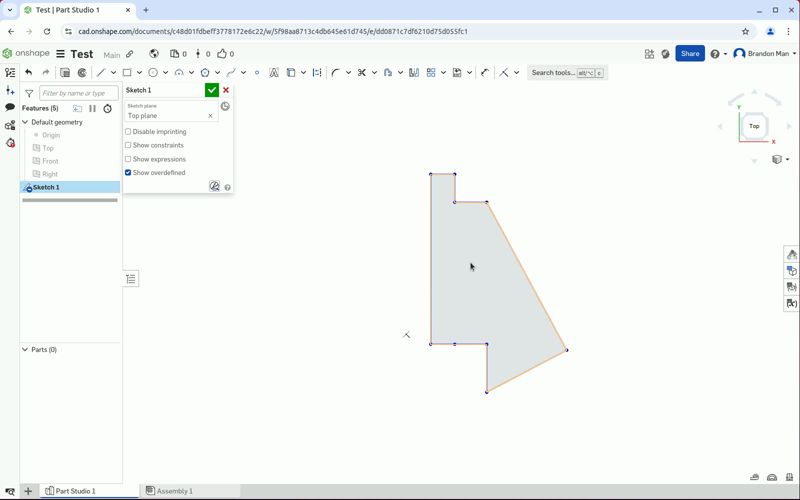
scroll(6)
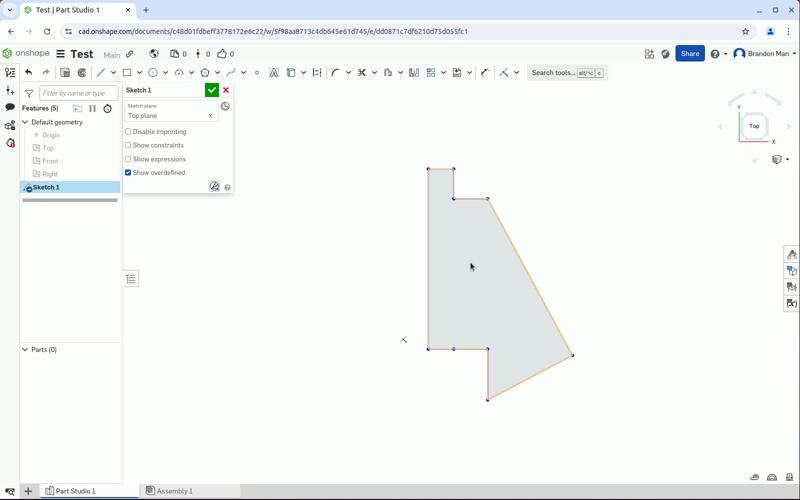
scroll(6)
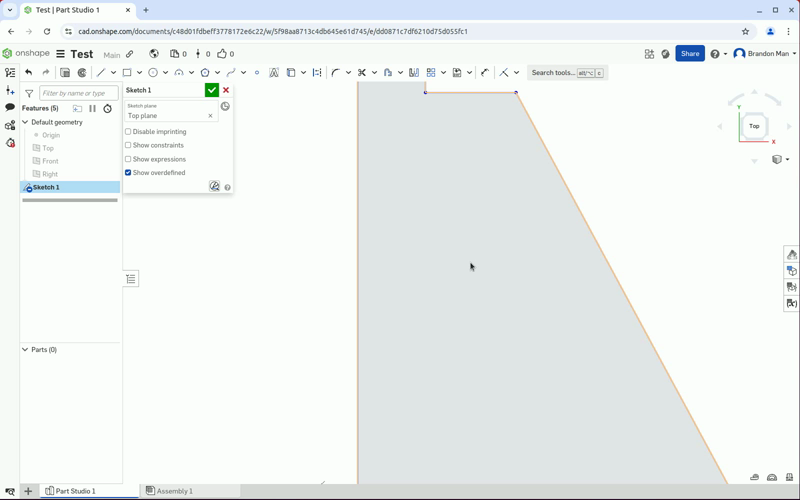
click(470, 262)
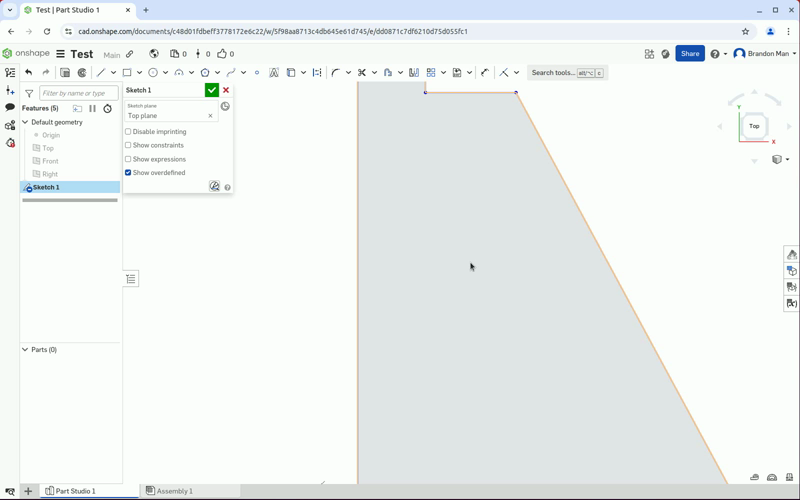
scroll(-6)
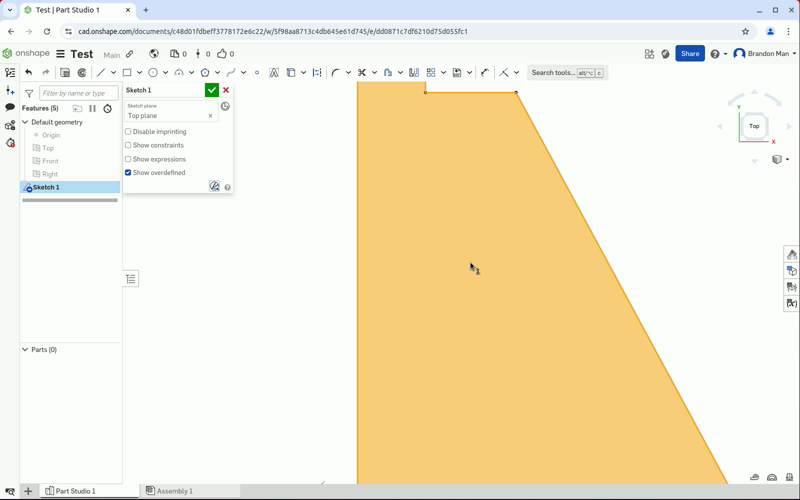
scroll(-6)
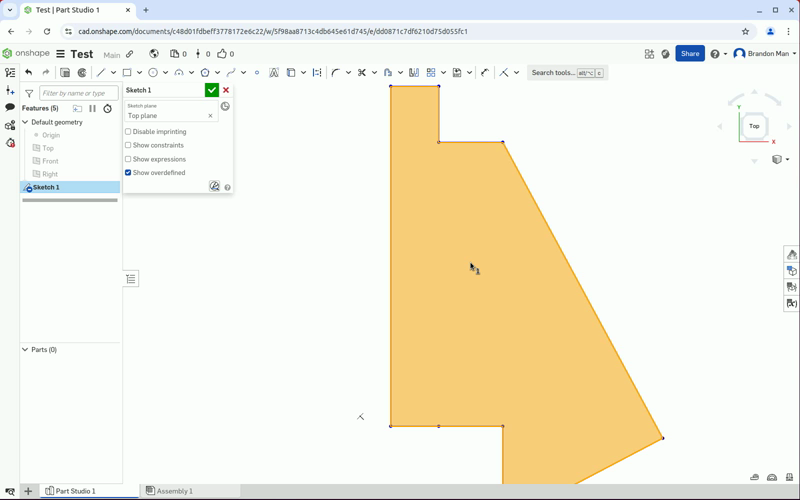
scroll(-6)
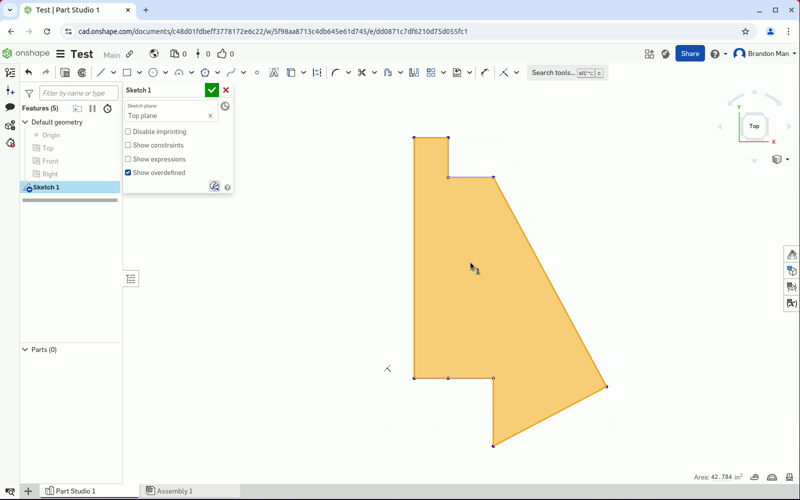
scroll(-6)
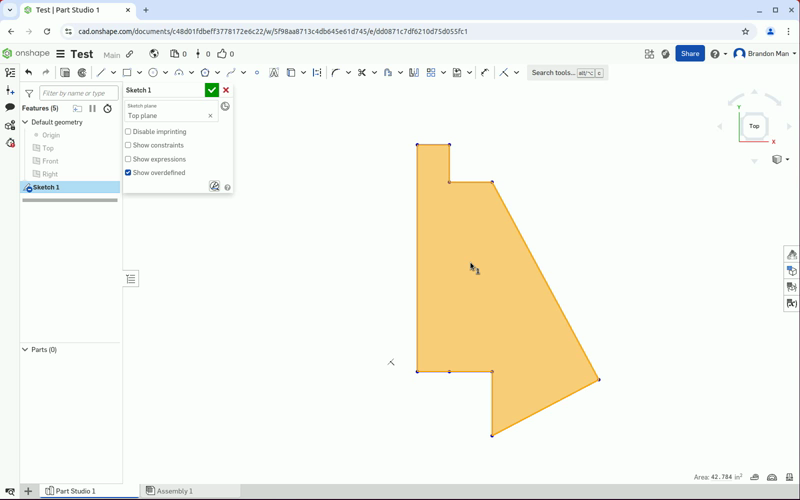
scroll(-6)
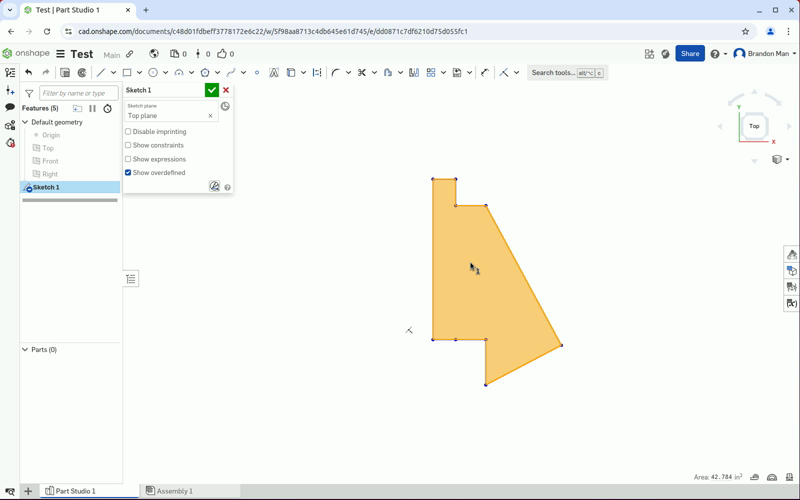
scroll(-6)
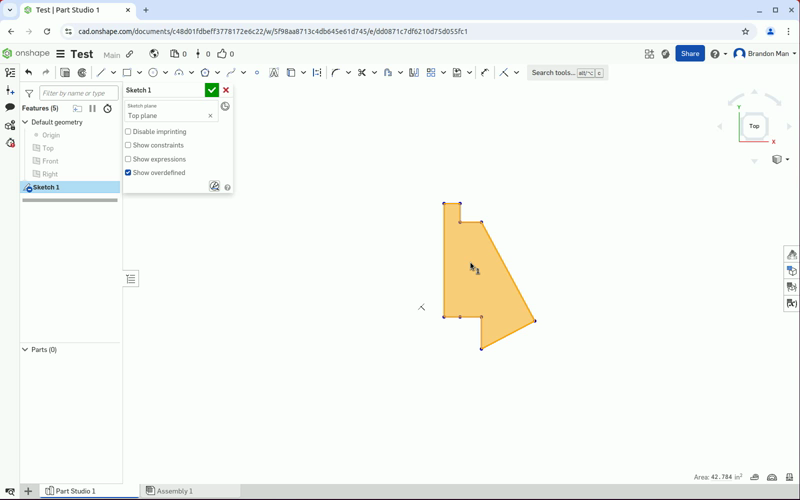
scroll(-6)
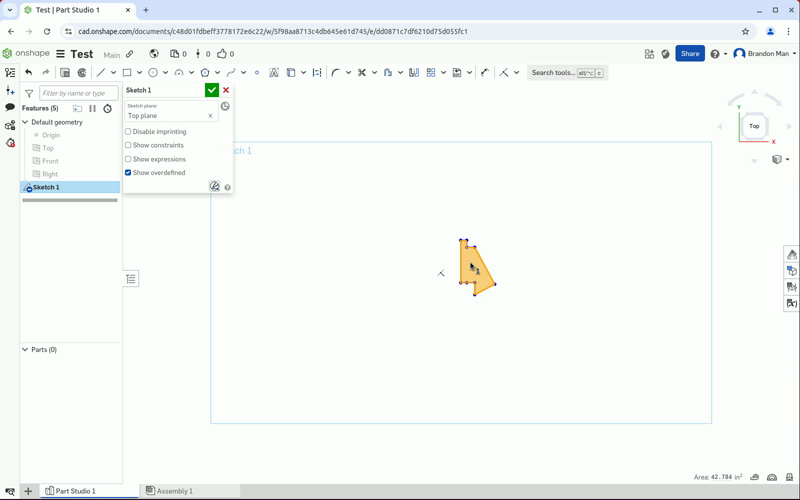
mouse_move(73, 352)
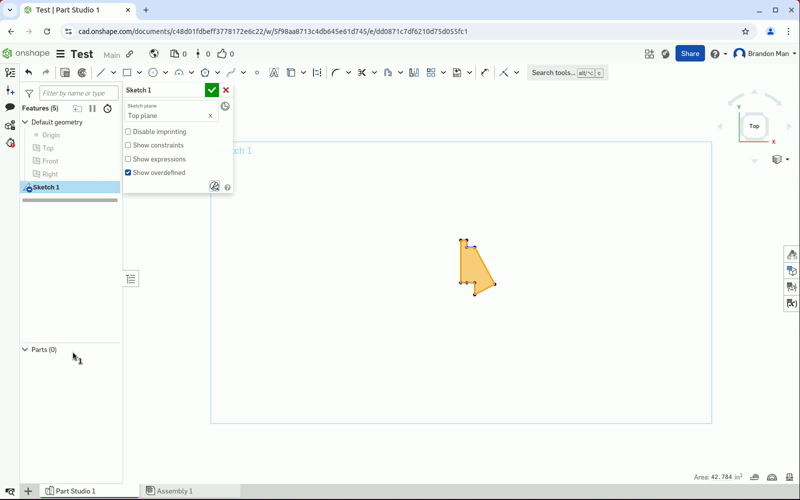
key(shift+y)
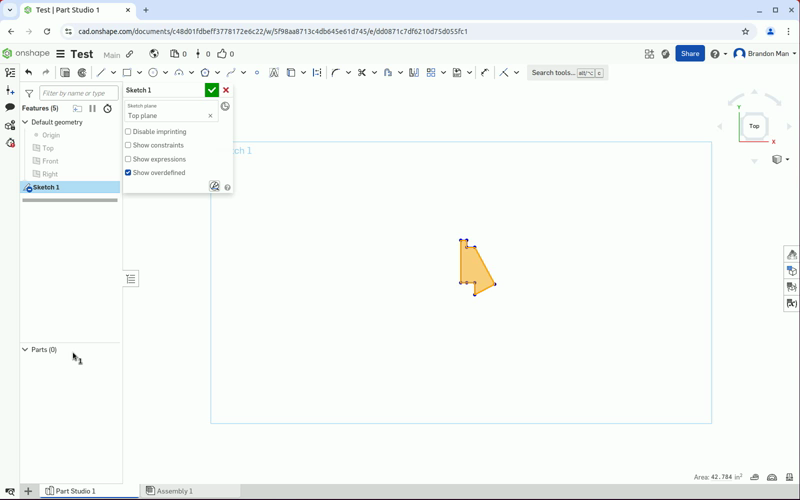
key(shift+e)
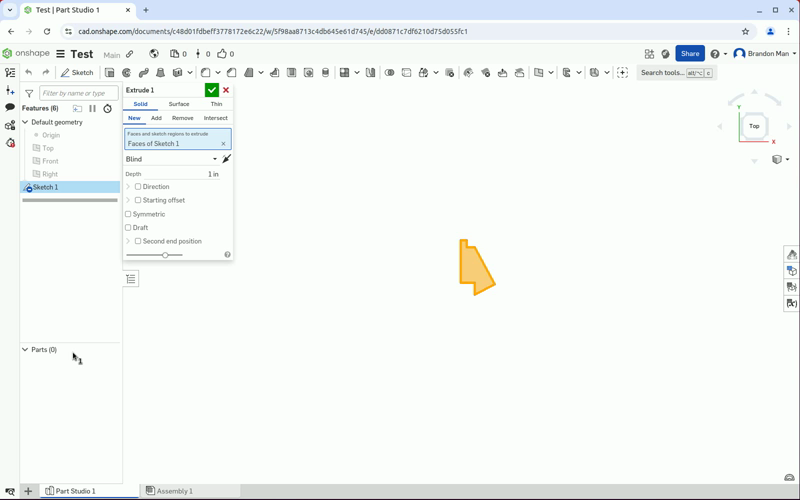
mouse_move(143, 106)
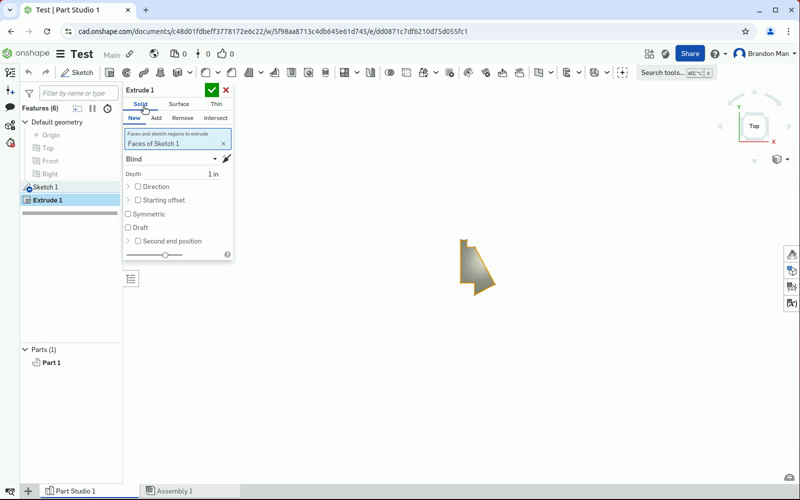
click(143, 106)
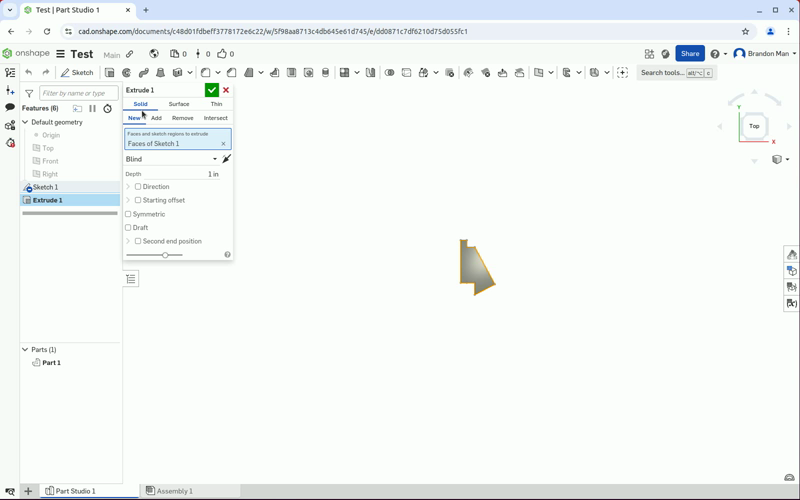
mouse_move(137, 120)
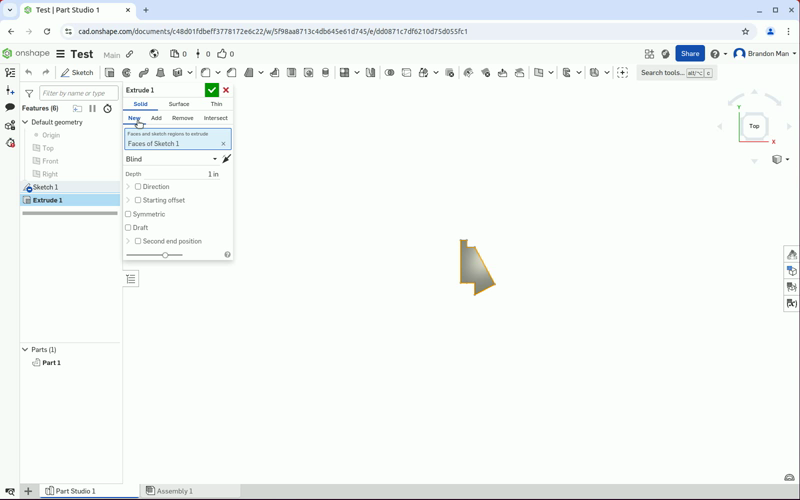
click(137, 120)
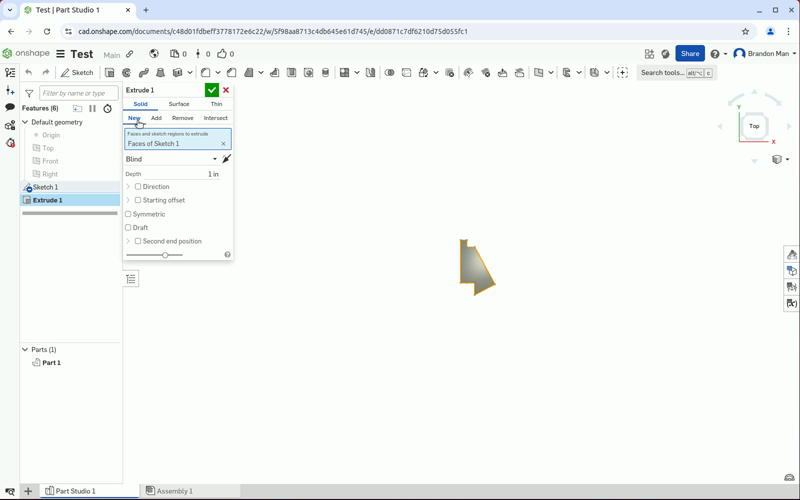
key(tab, 4)
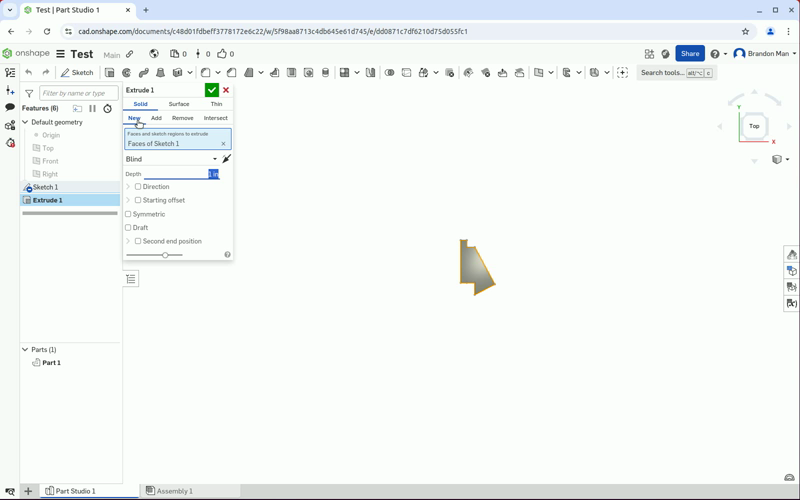
text(1.204)
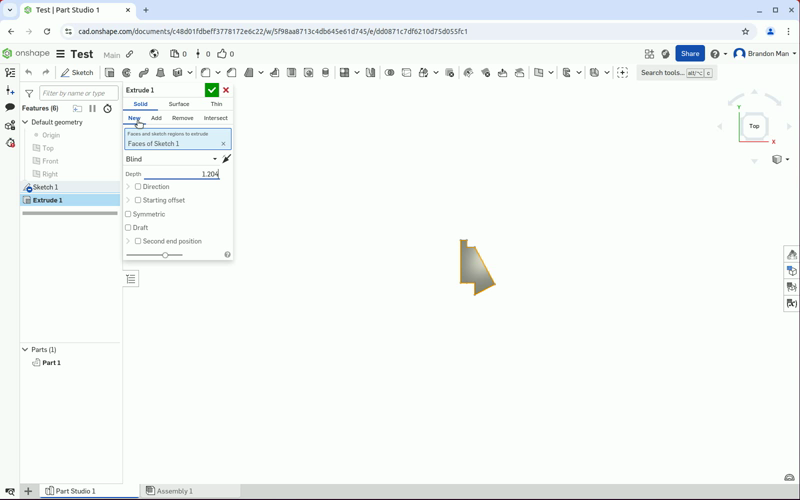
key(enter)
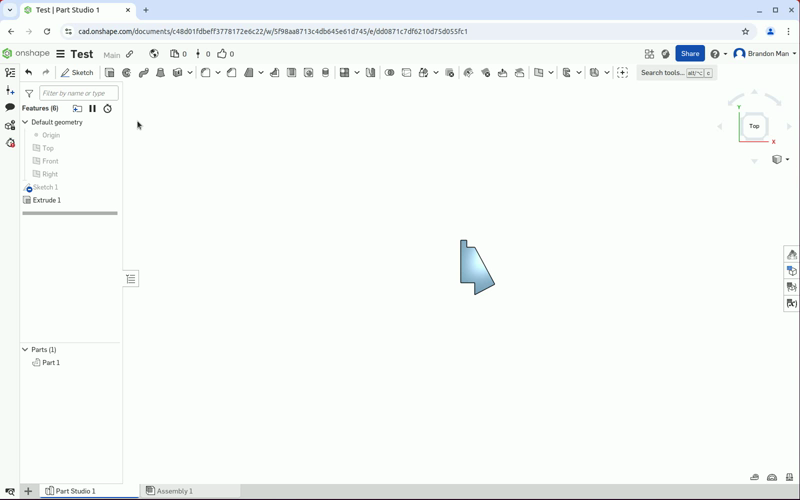
key(shift+h)
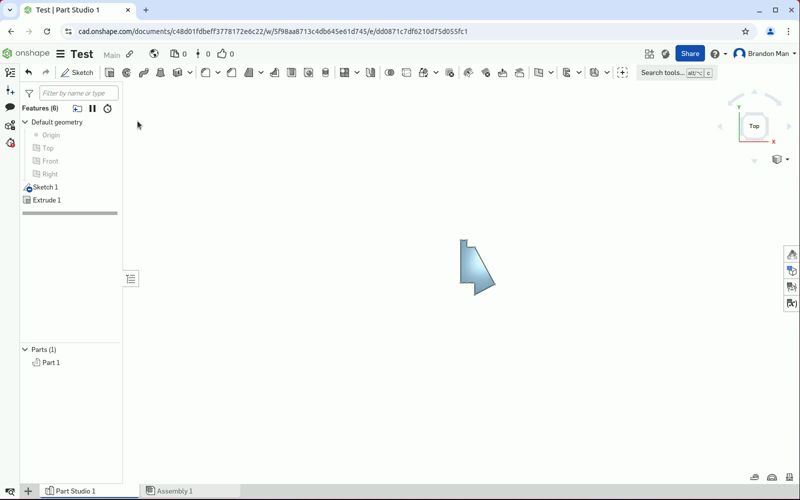
key(shift+h)
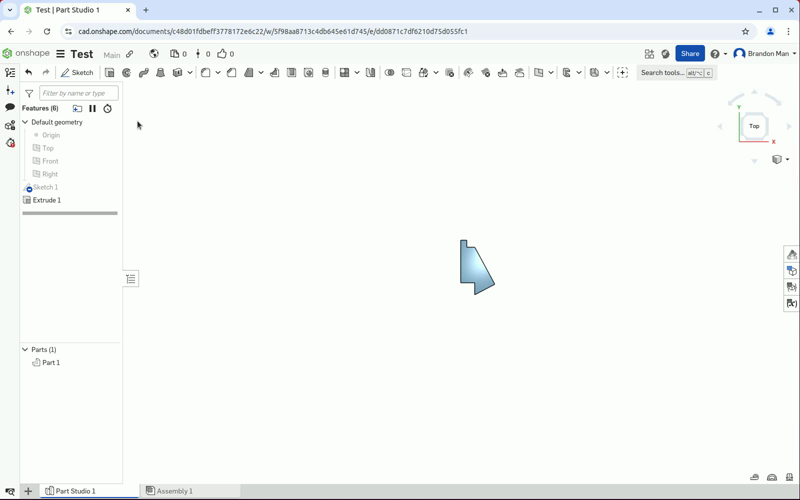
mouse_move(73, 189)
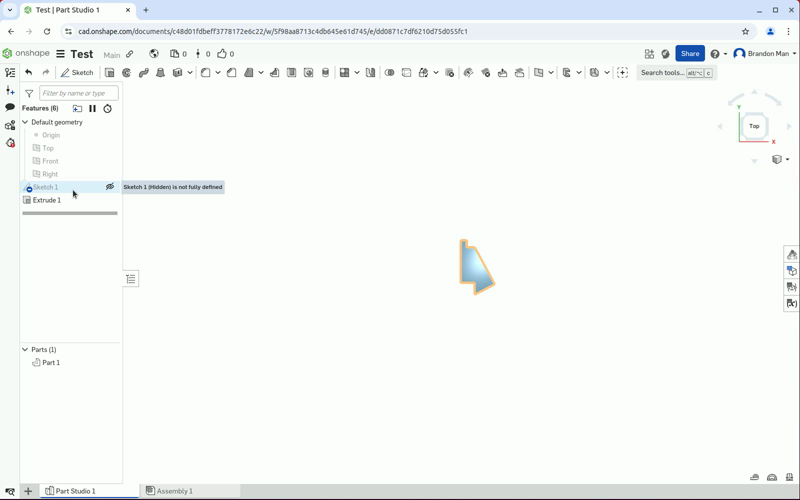
click(73, 189)
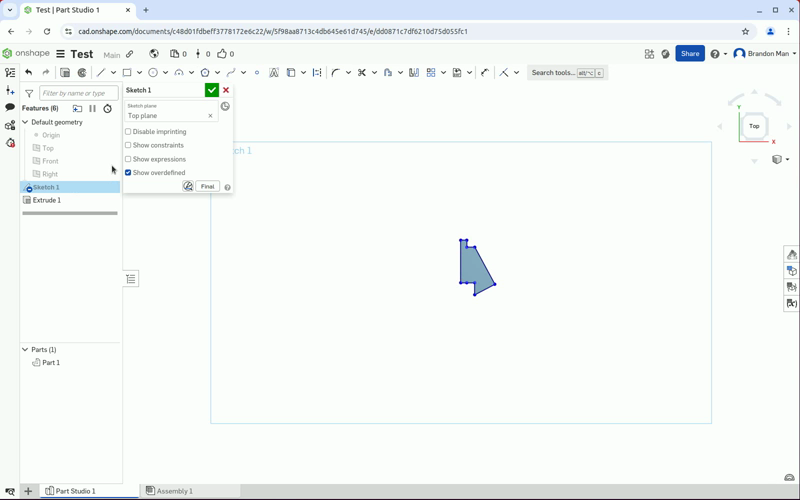
mouse_move(229, 92)
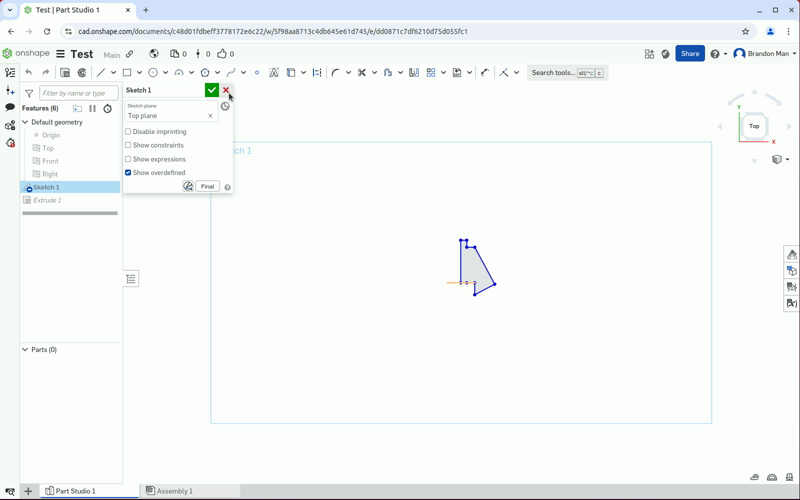
click(229, 92)
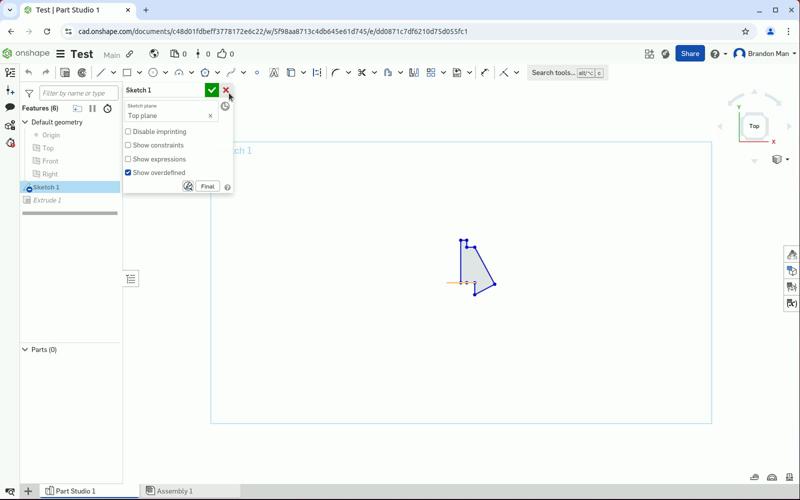
key(shift+s)
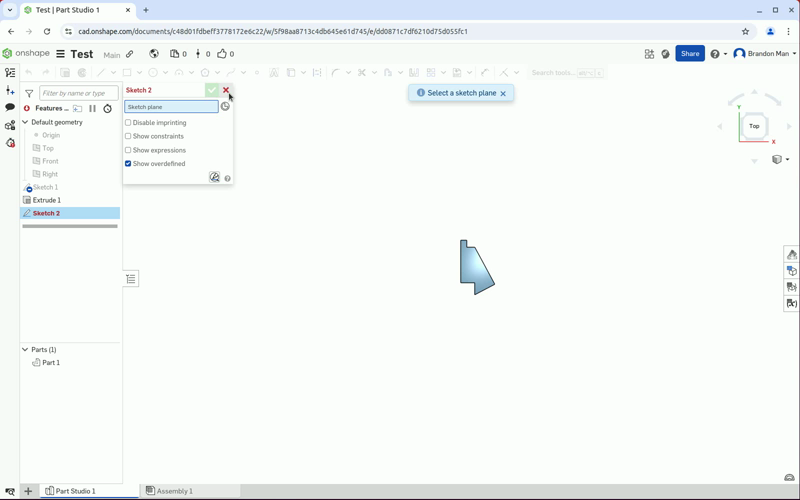
mouse_move(73, 150)
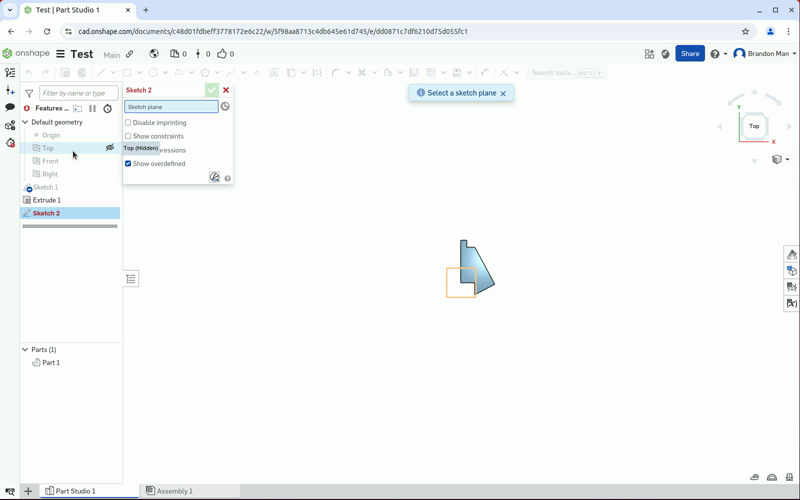
click(73, 150)
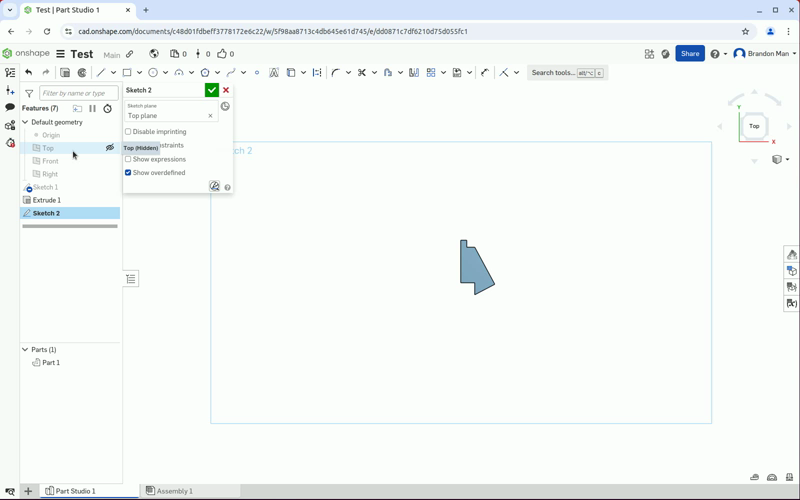
mouse_move(73, 352)
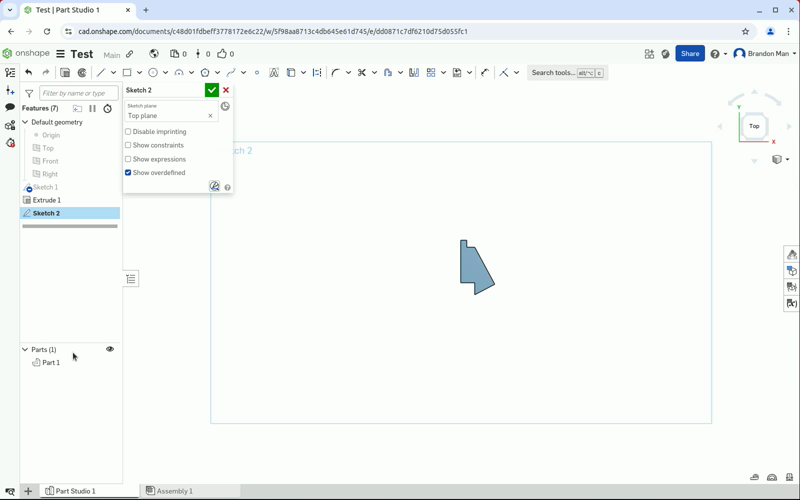
key(y)
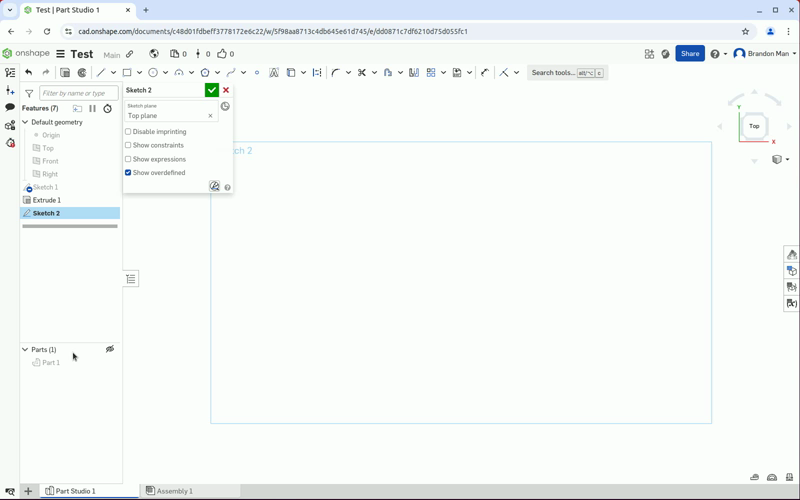
key(l)
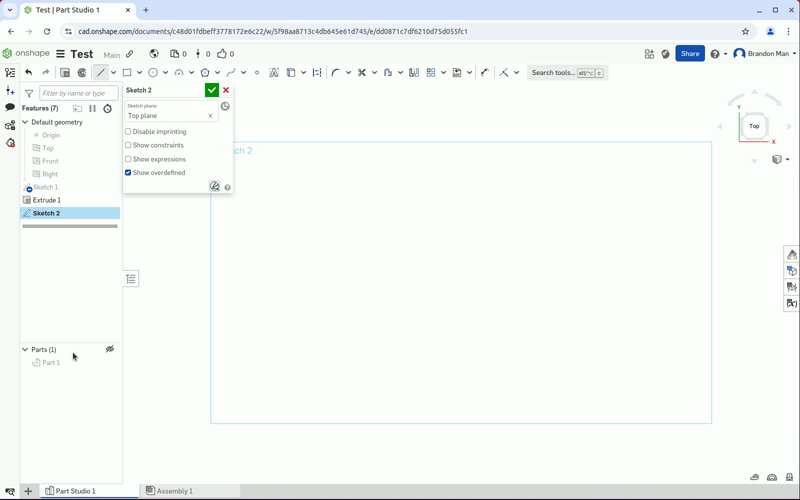
key_down(shift)
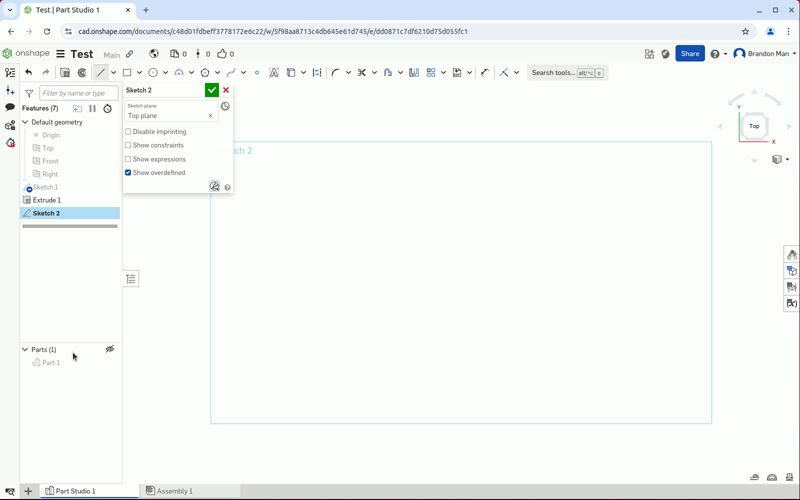
mouse_move(474, 247)
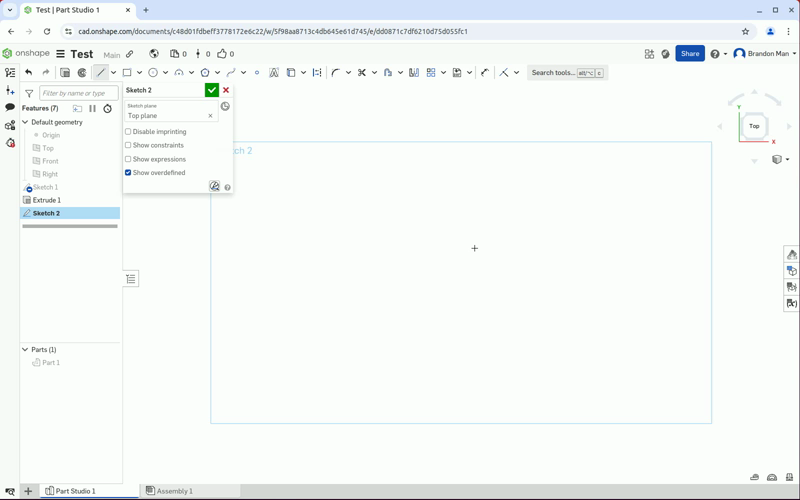
click(474, 247)
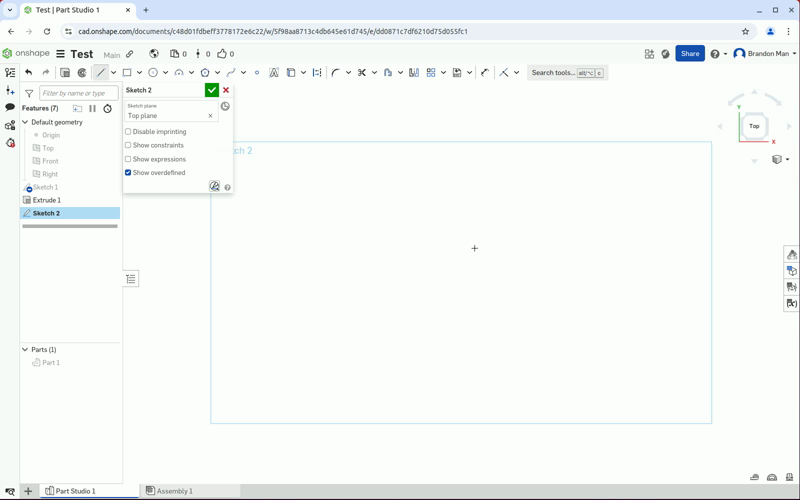
key_up(shift)
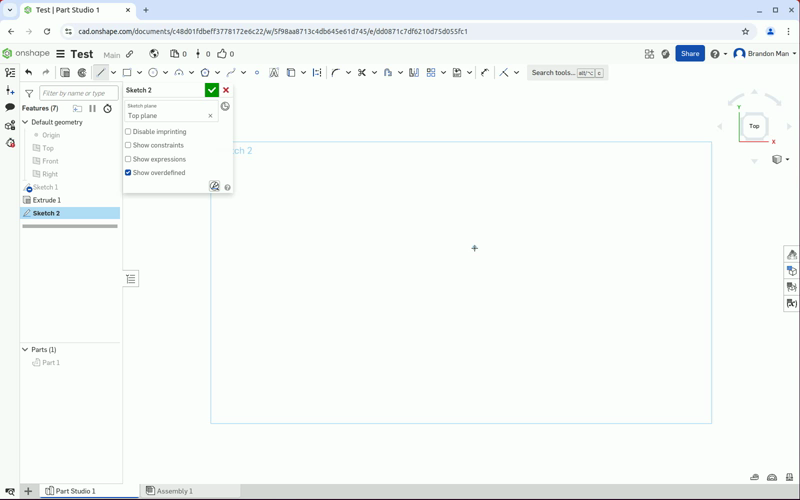
key_down(shift)
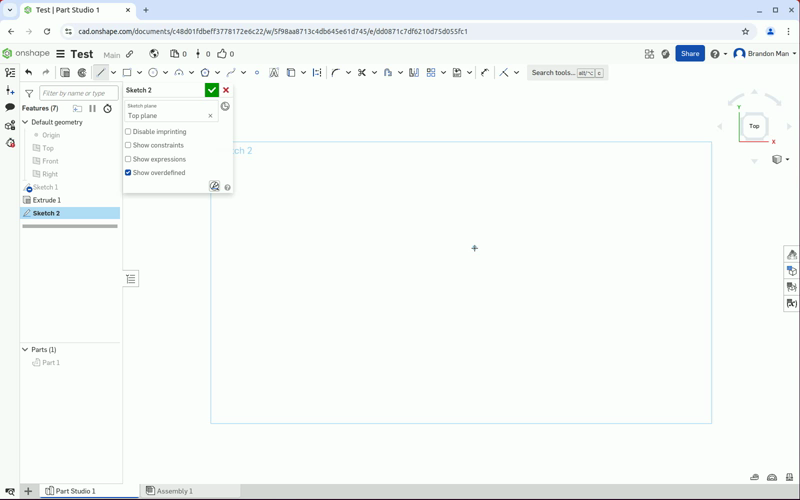
mouse_move(504, 247)
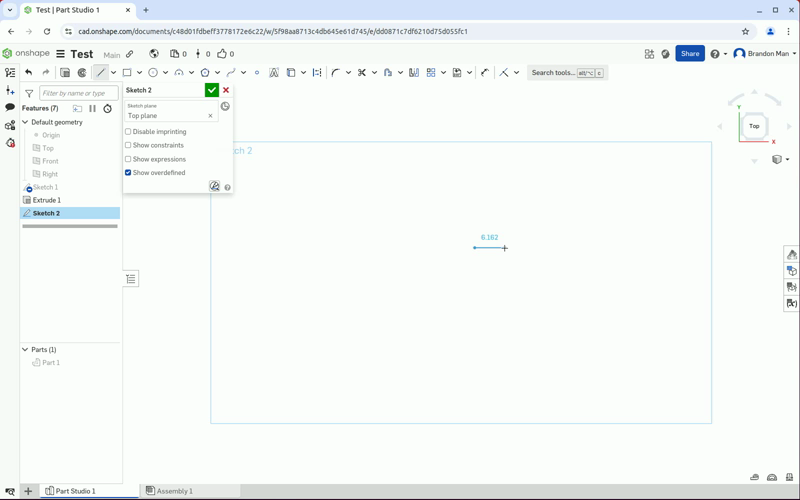
mouse_move(494, 285)
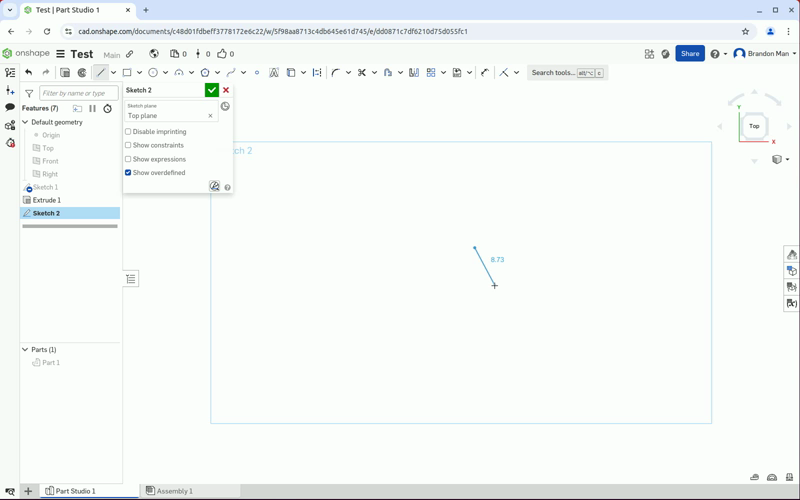
click(494, 285)
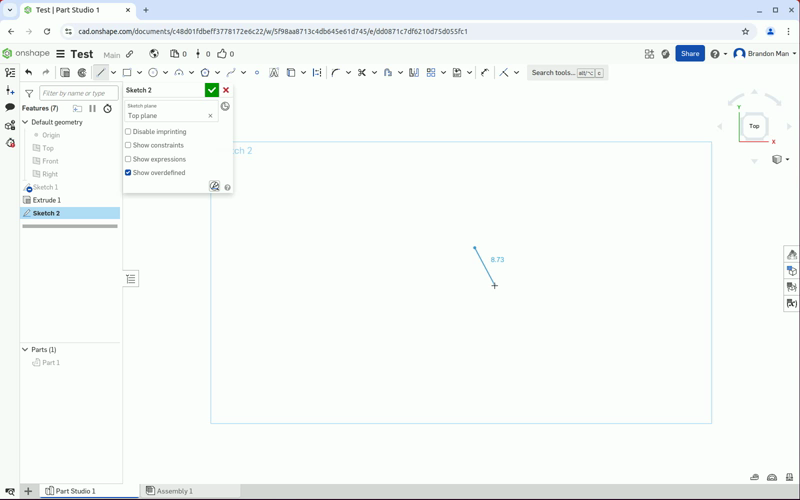
key_up(shift)
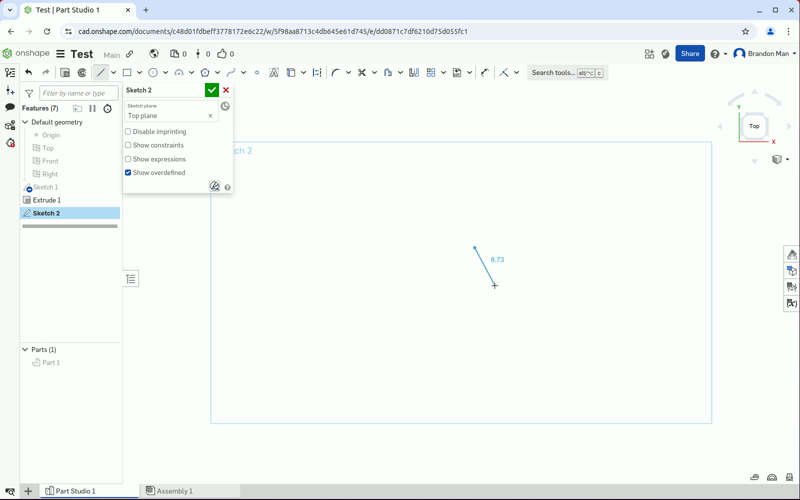
key_down(shift)
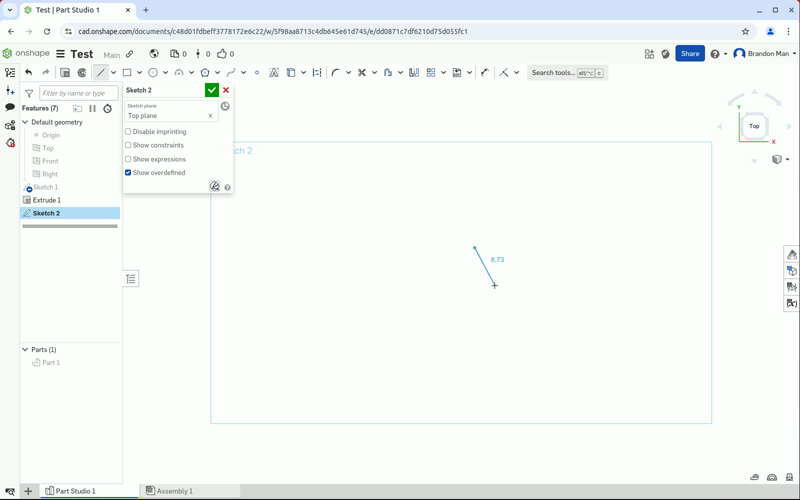
mouse_move(573, 243)
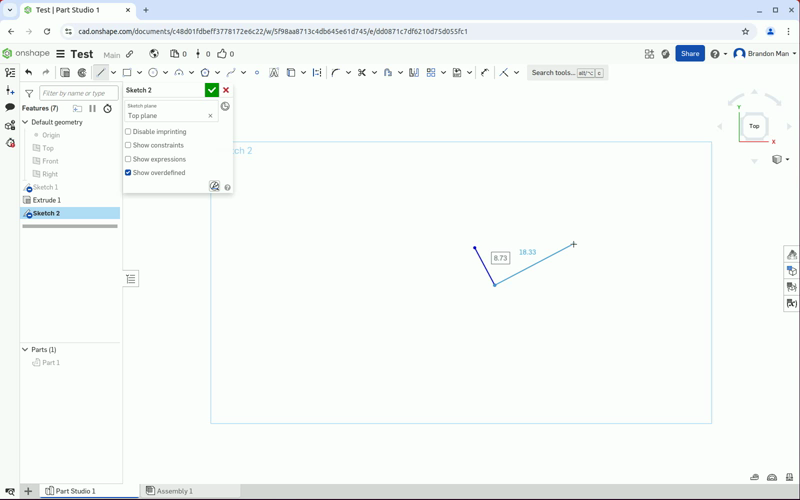
click(573, 243)
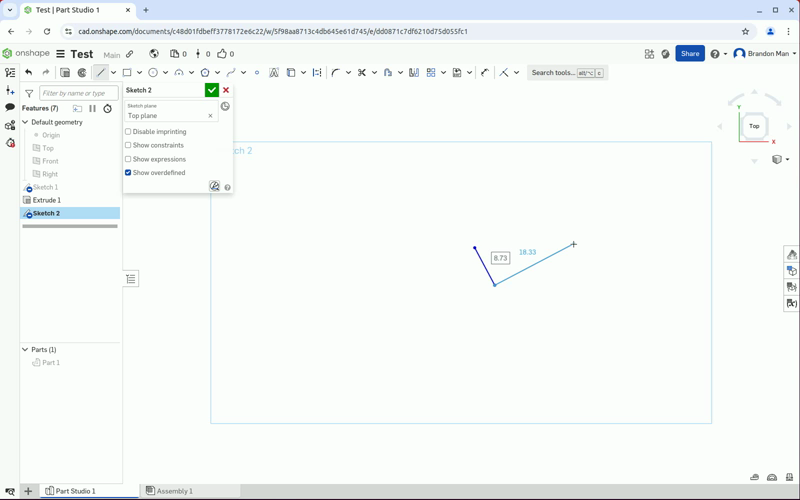
key_up(shift)
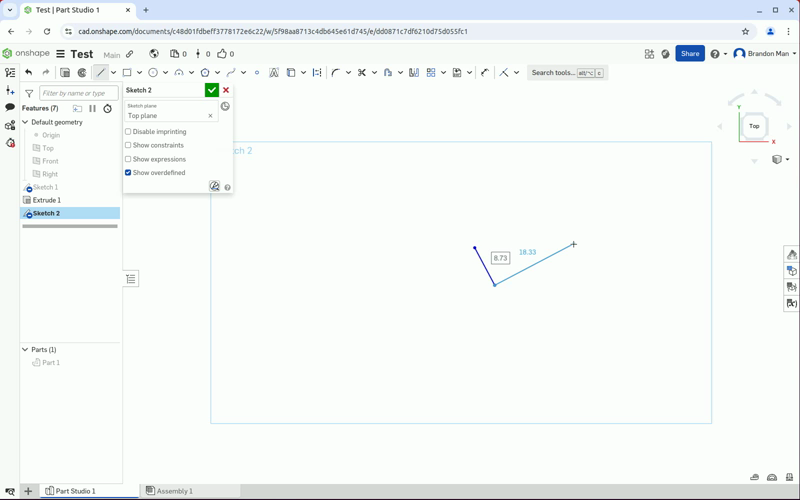
key_down(shift)
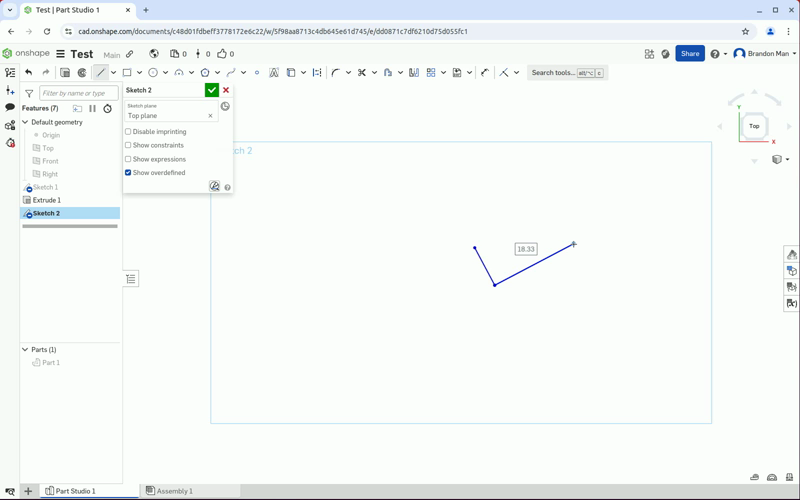
mouse_move(589, 243)
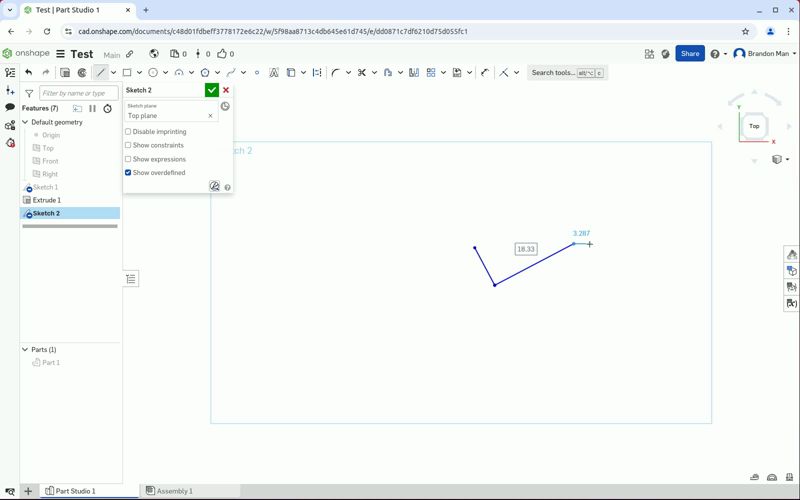
mouse_move(573, 237)
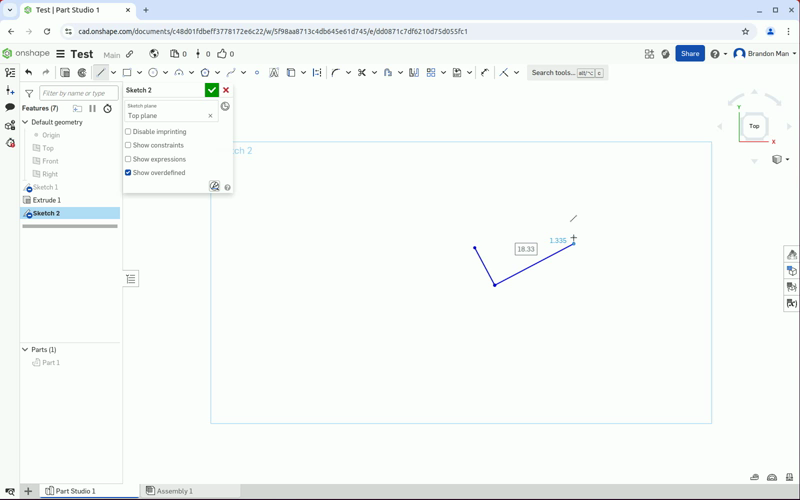
scroll(6)
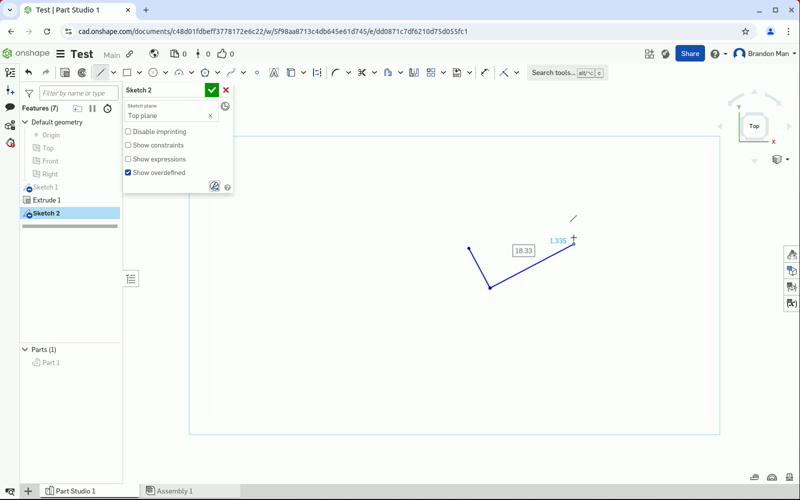
scroll(6)
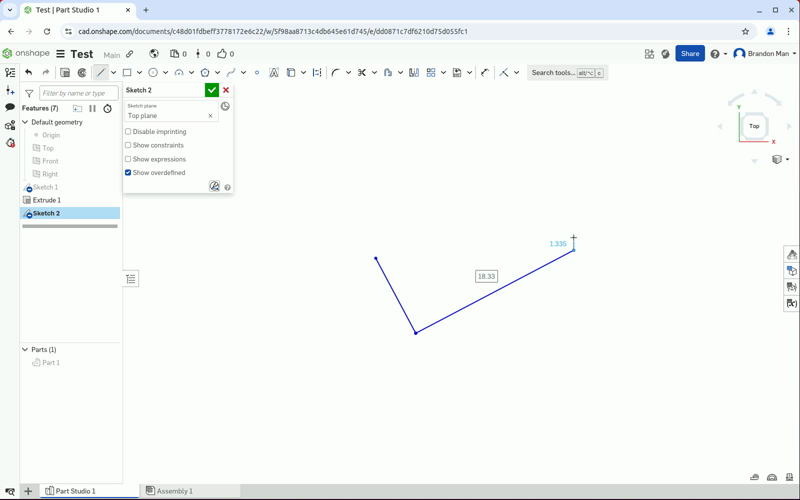
scroll(6)
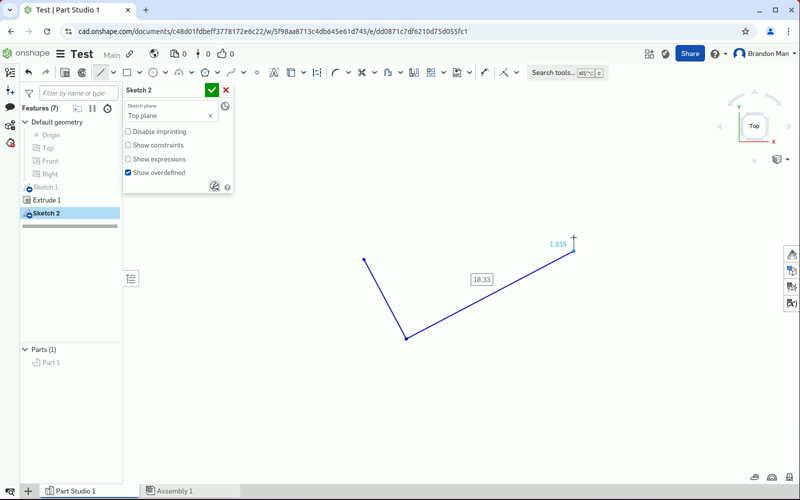
scroll(6)
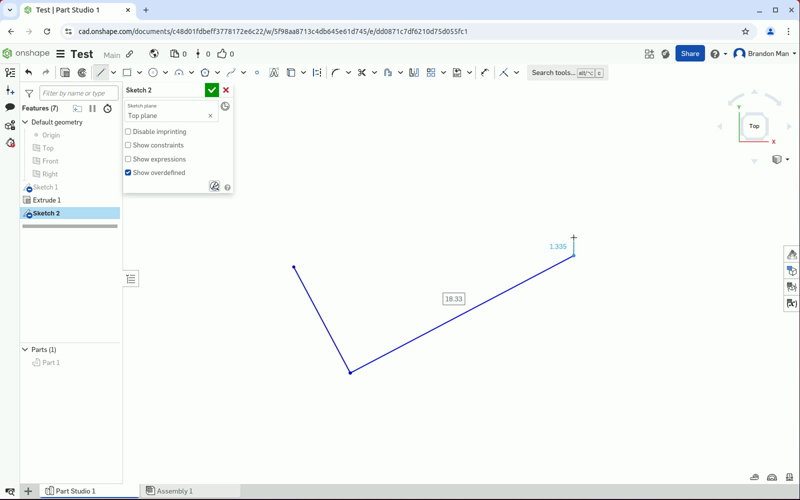
scroll(6)
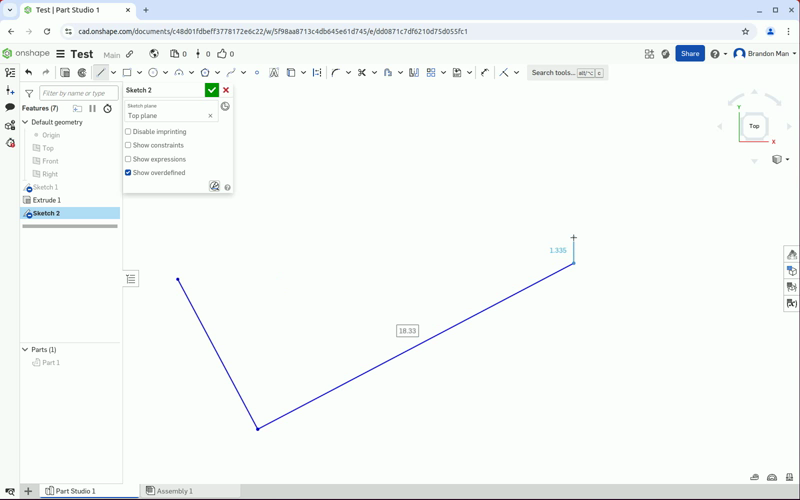
scroll(6)
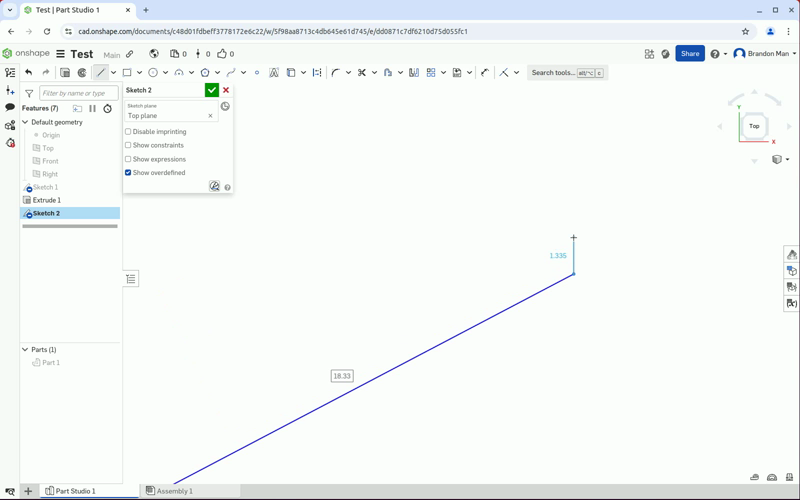
scroll(6)
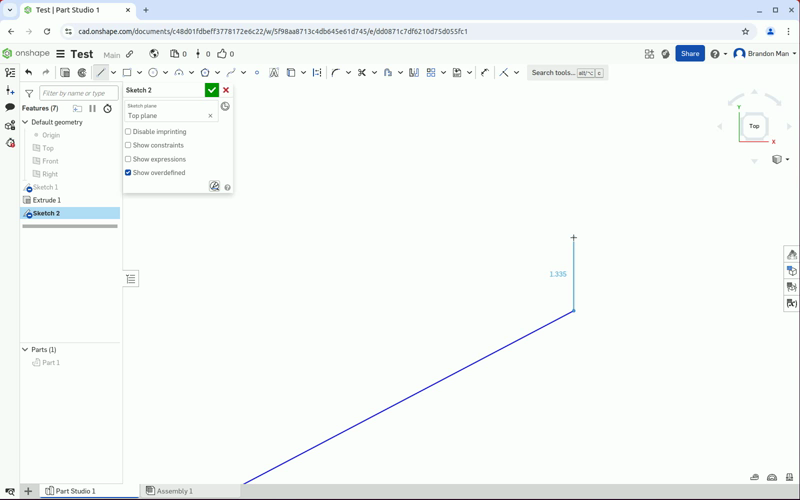
click(573, 237)
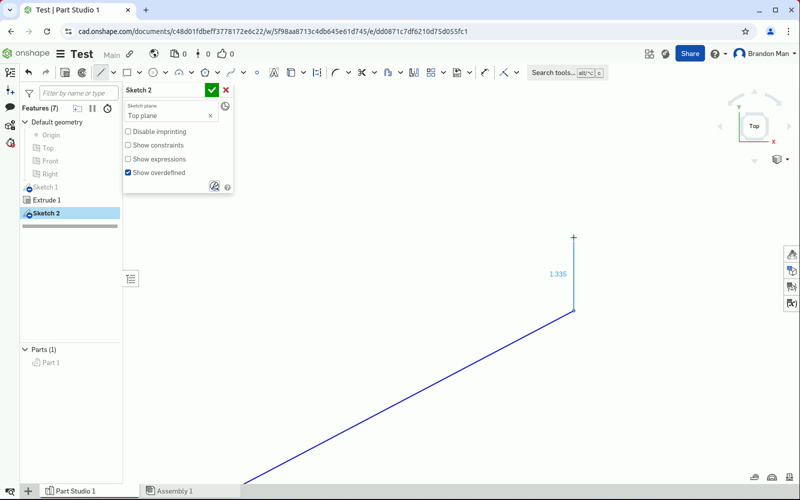
scroll(-6)
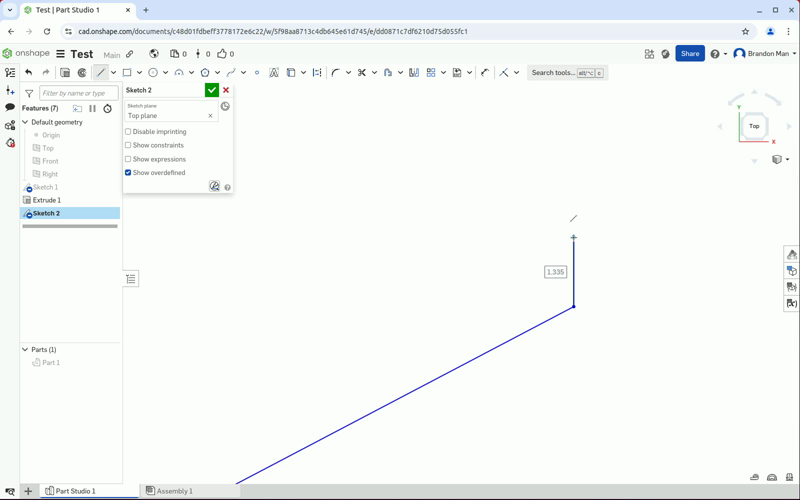
scroll(-6)
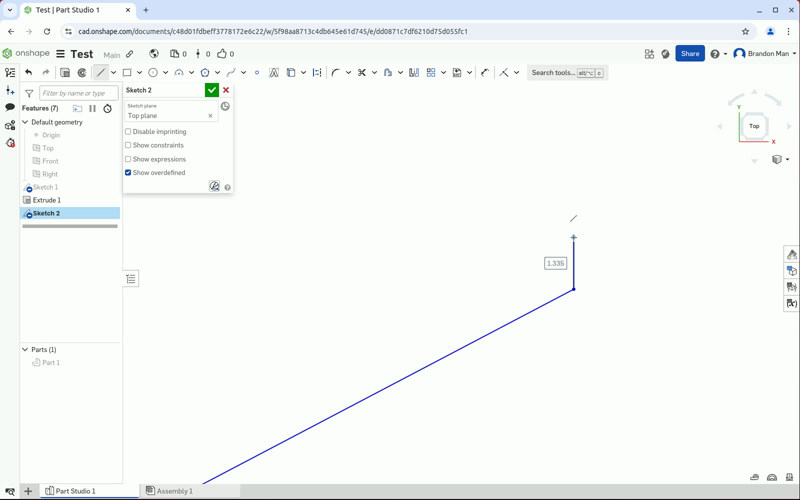
scroll(-6)
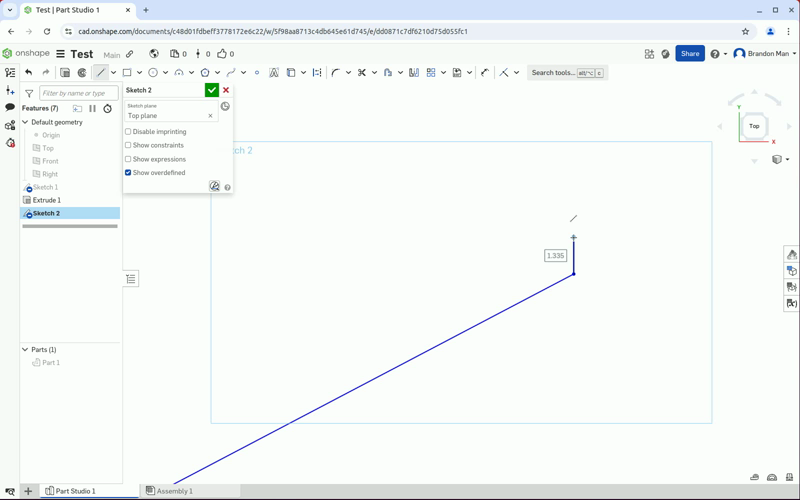
scroll(-6)
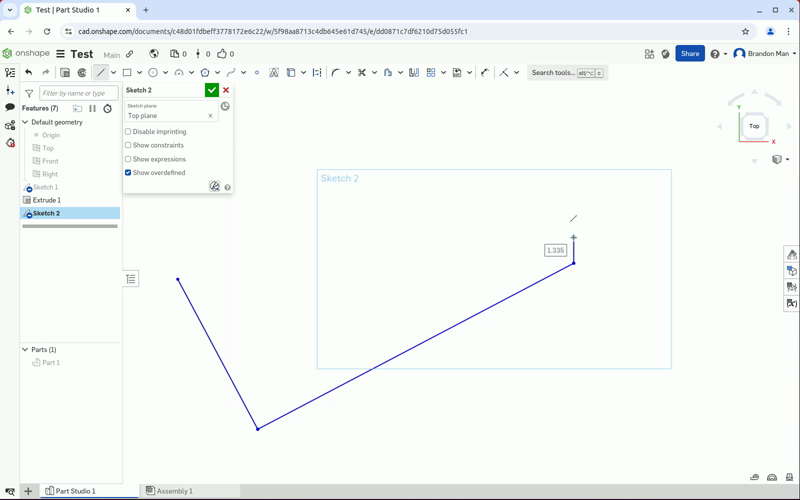
scroll(-6)
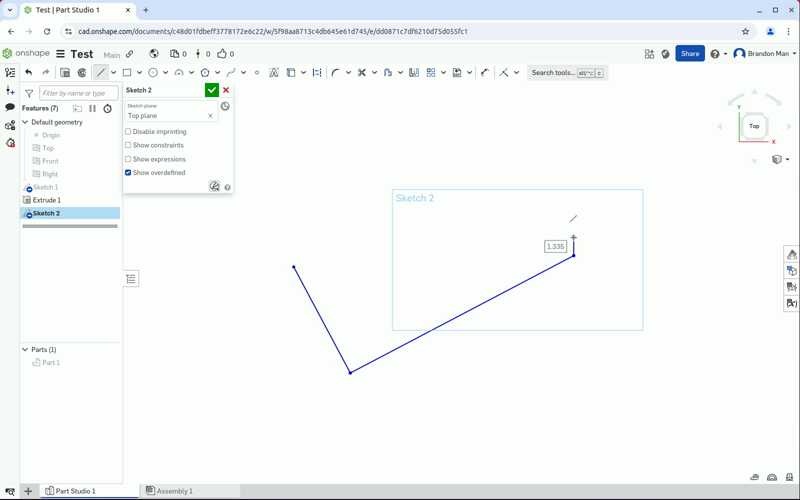
scroll(-6)
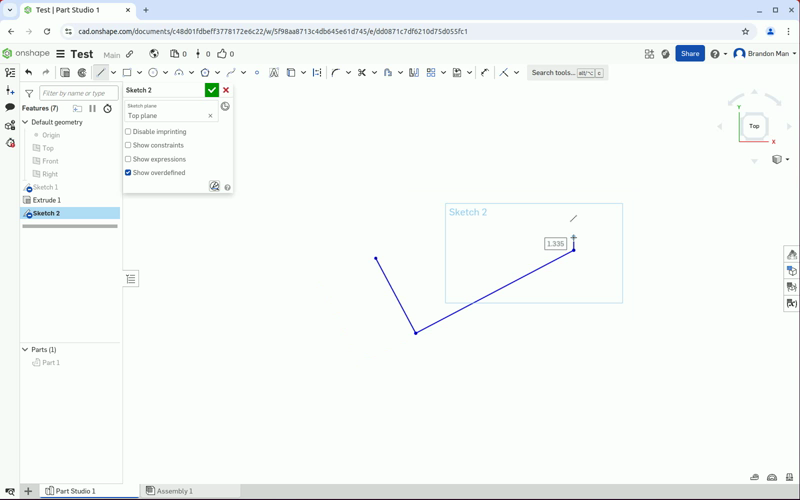
scroll(-6)
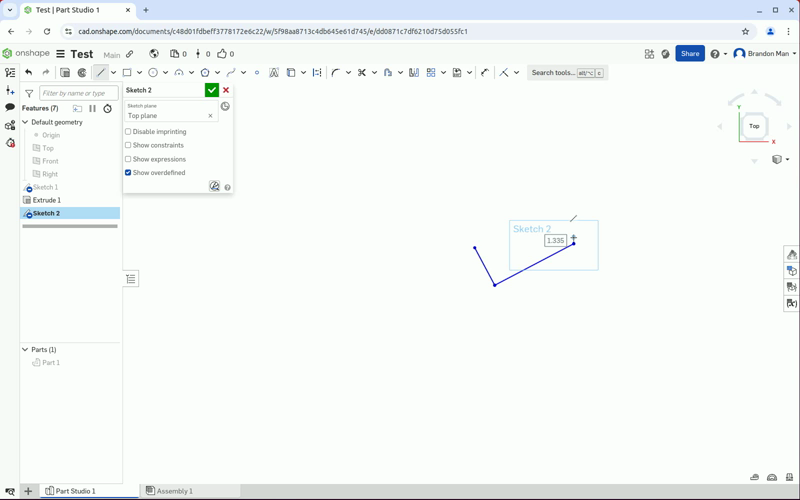
key_up(shift)
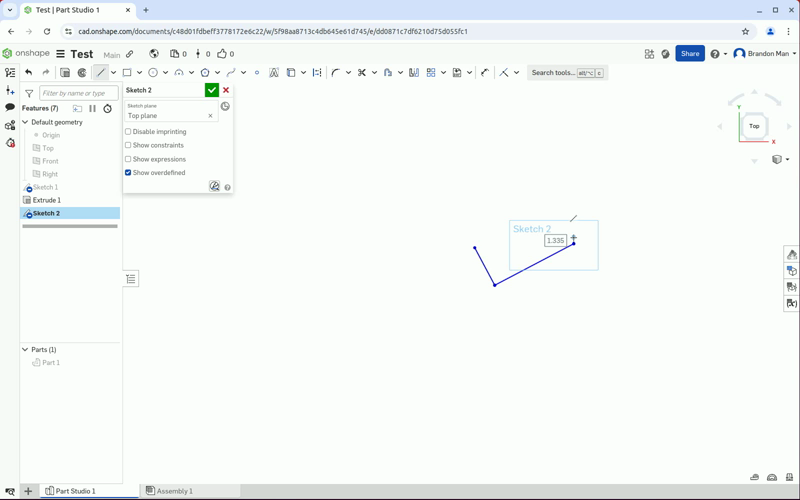
key_down(shift)
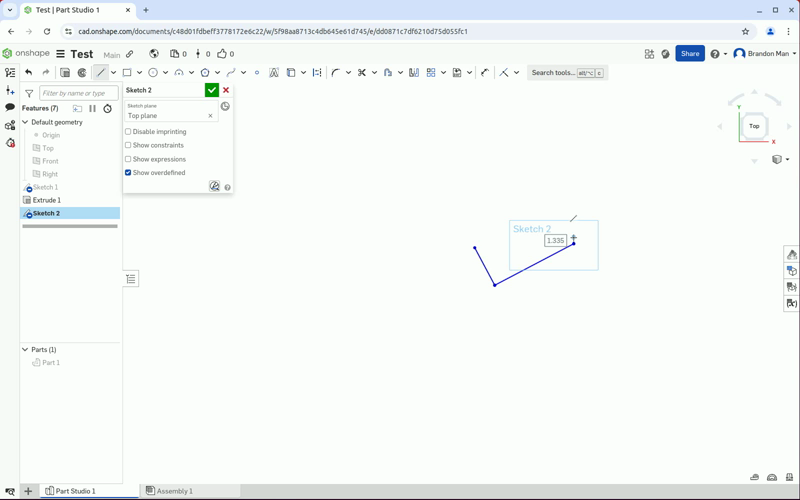
mouse_move(589, 237)
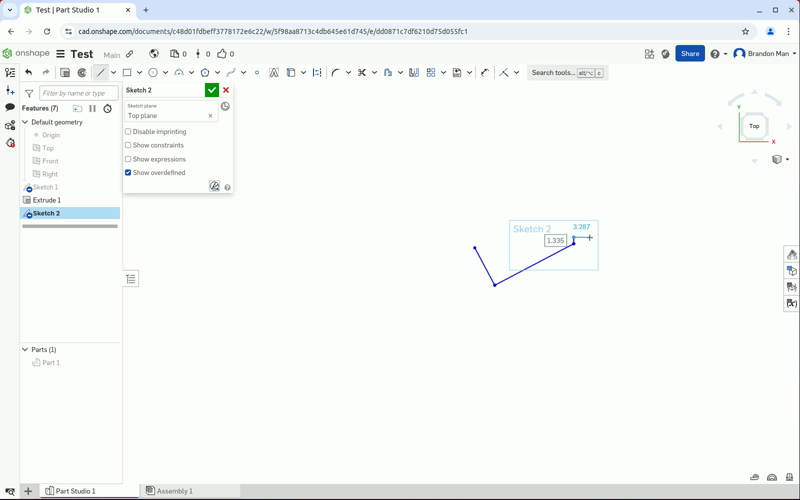
mouse_move(571, 237)
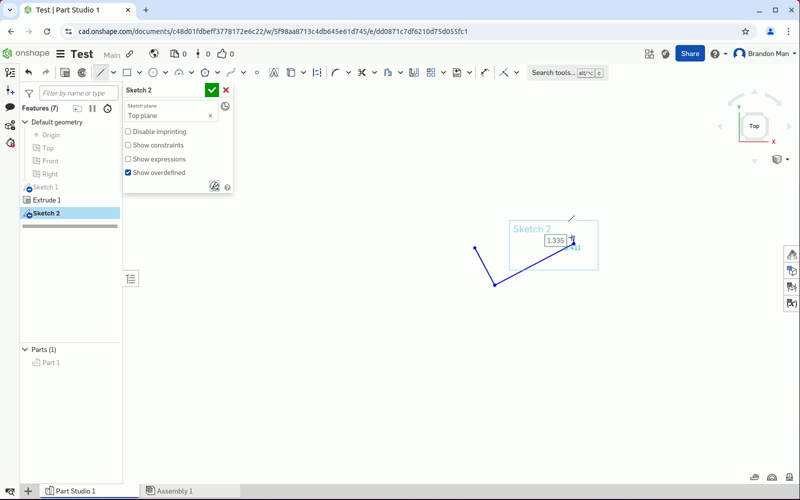
scroll(6)
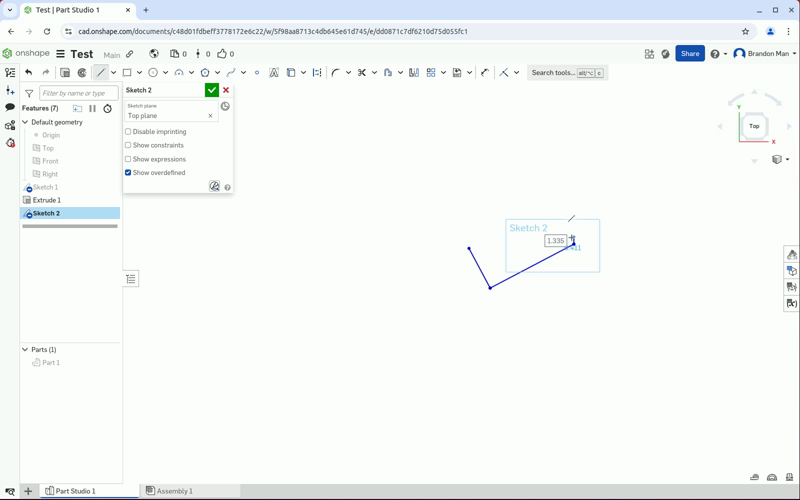
scroll(6)
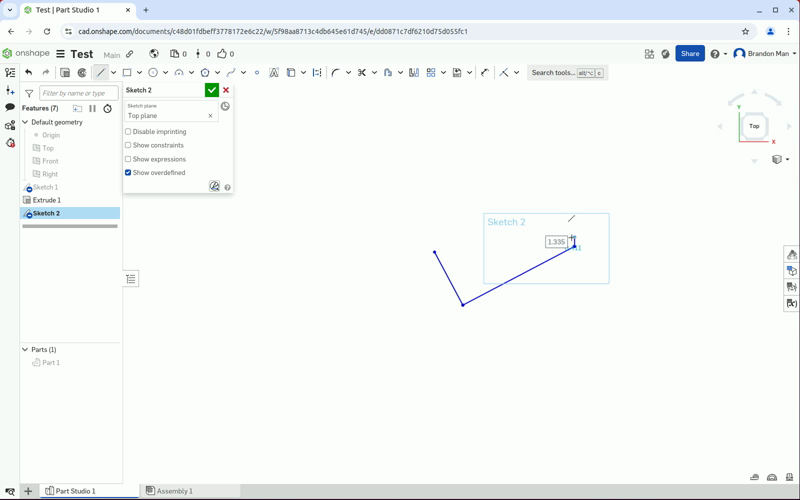
scroll(6)
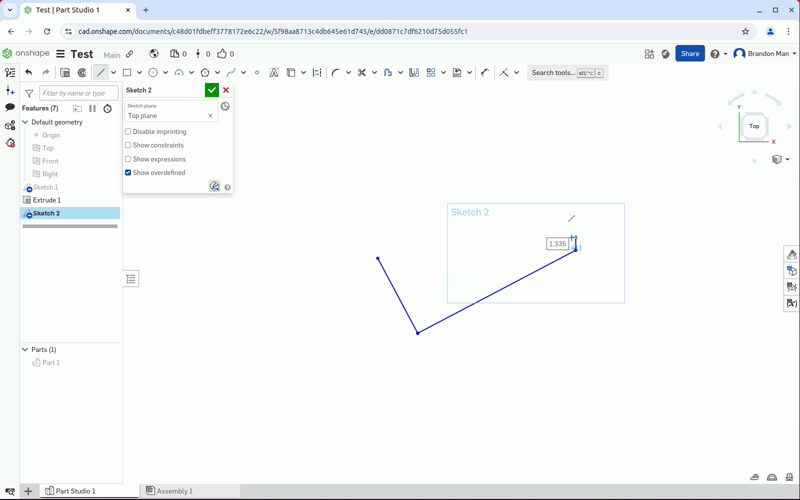
scroll(6)
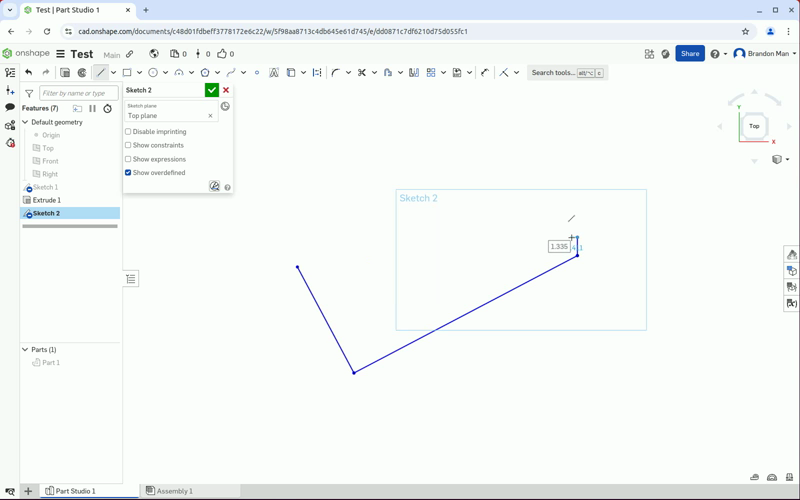
scroll(6)
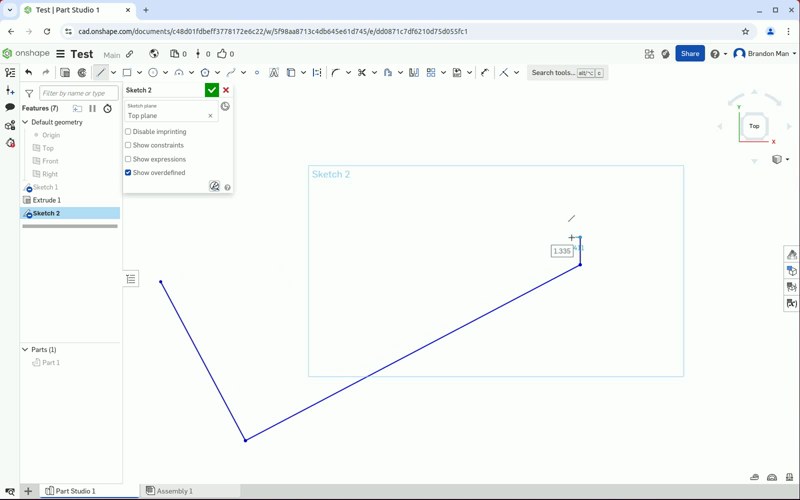
scroll(6)
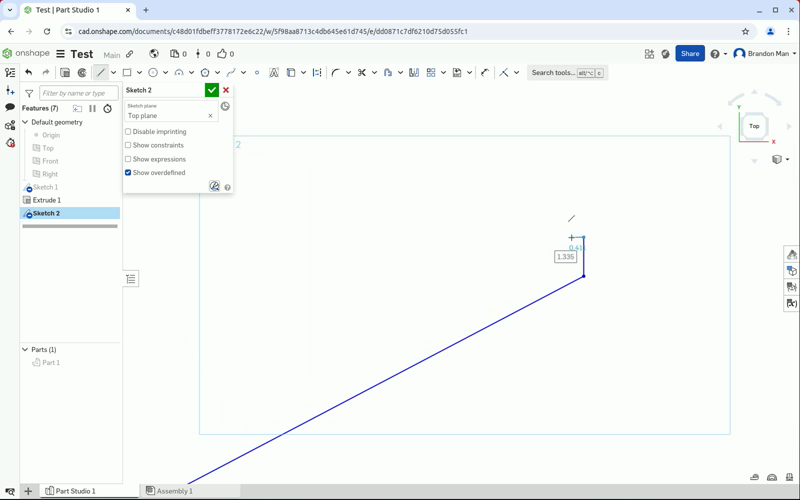
scroll(6)
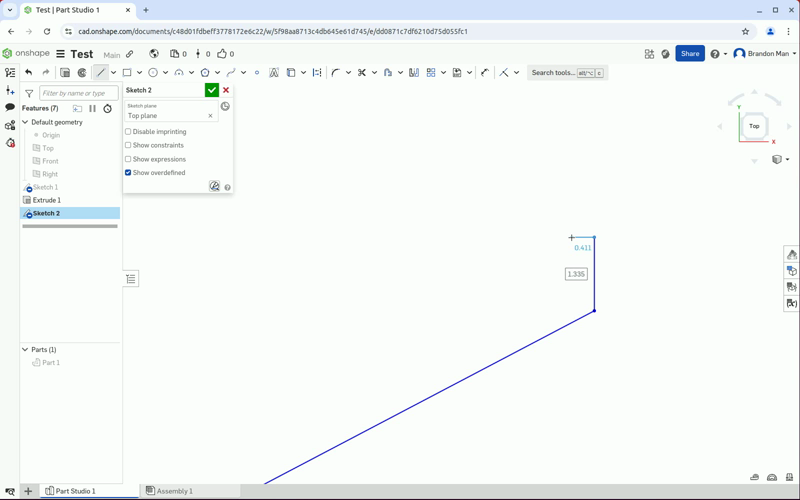
click(571, 237)
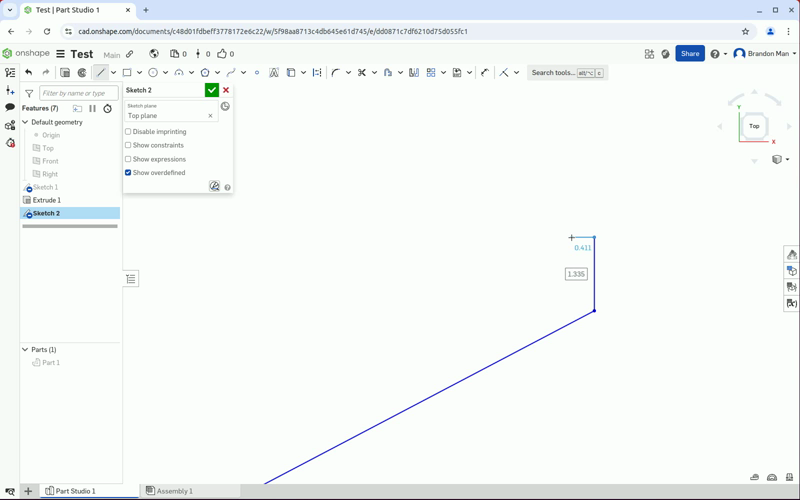
scroll(-6)
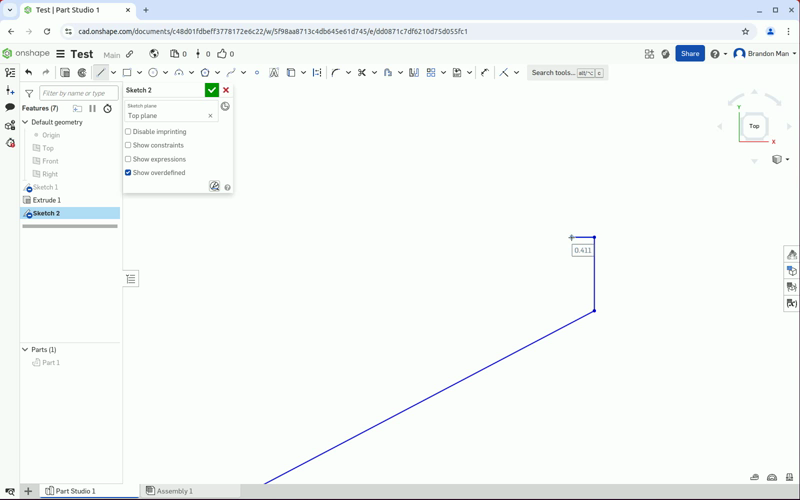
scroll(-6)
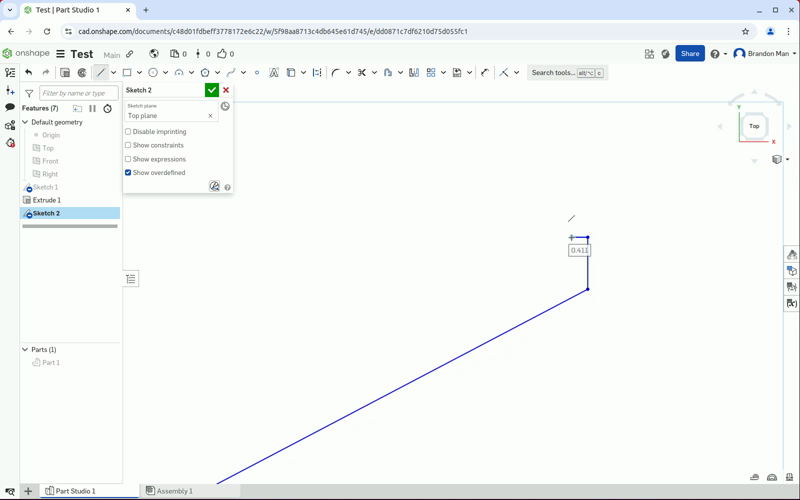
scroll(-6)
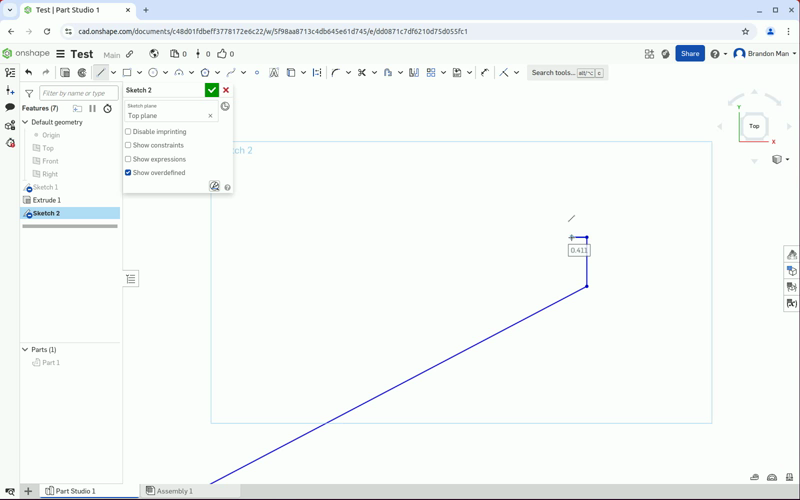
scroll(-6)
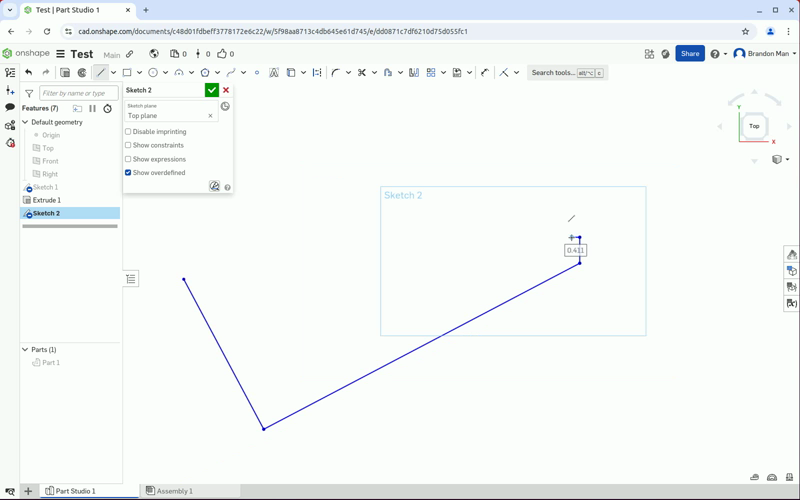
scroll(-6)
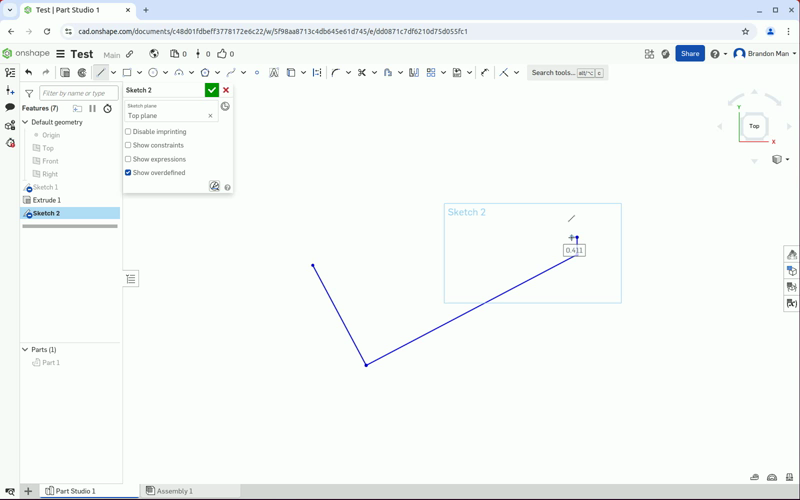
scroll(-6)
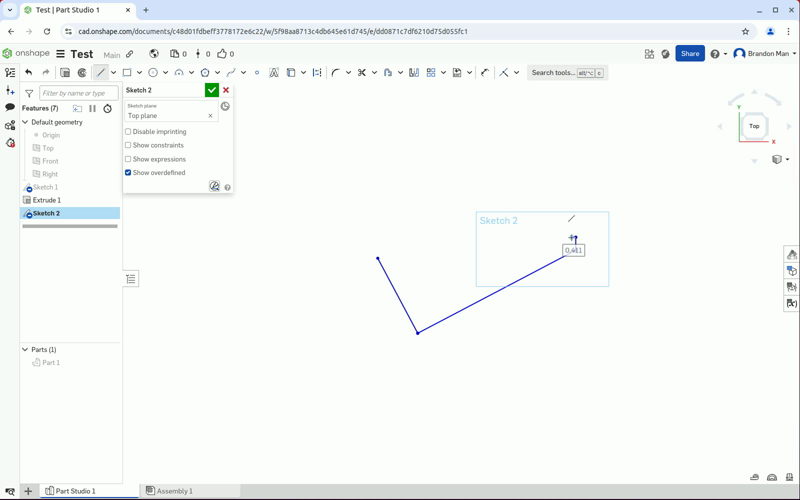
scroll(-6)
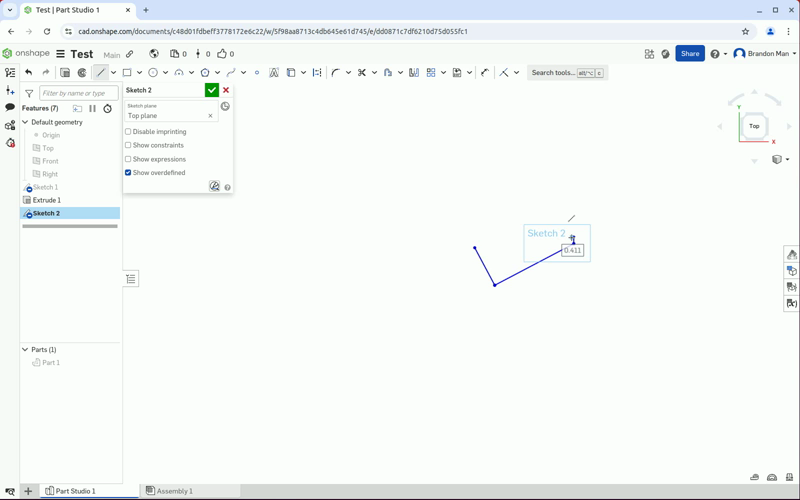
key_up(shift)
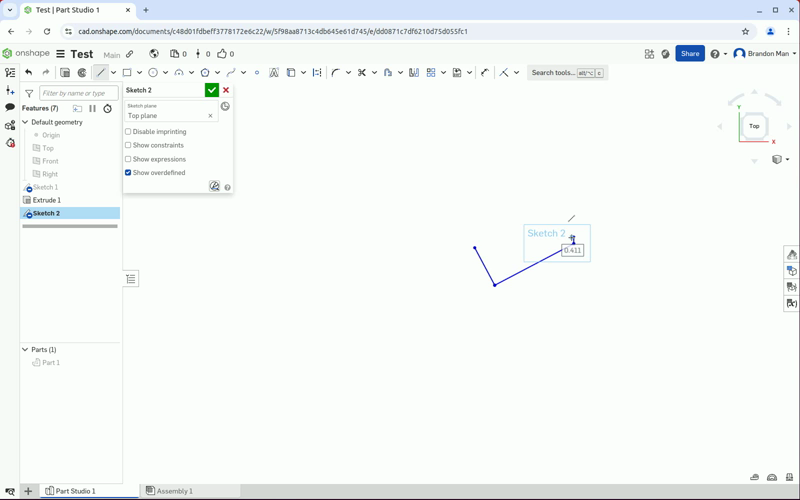
key_down(shift)
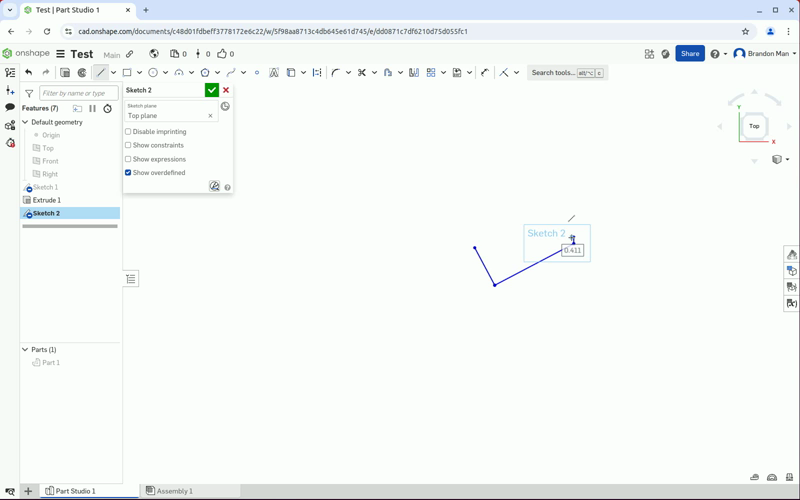
mouse_move(589, 237)
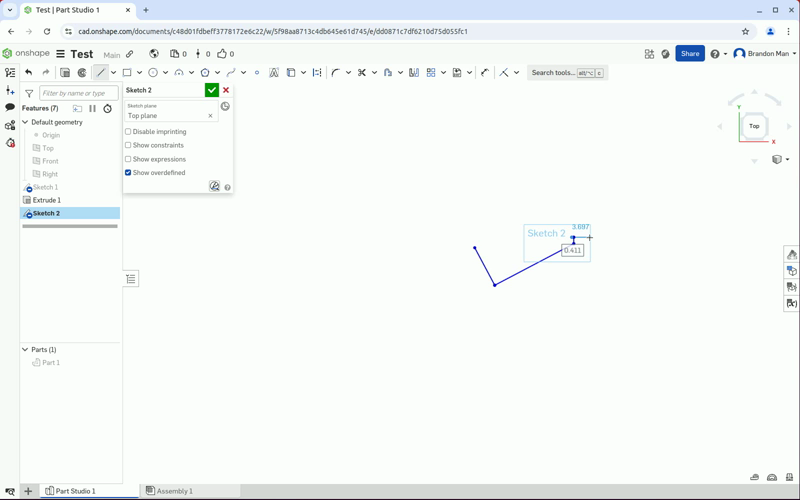
mouse_move(571, 240)
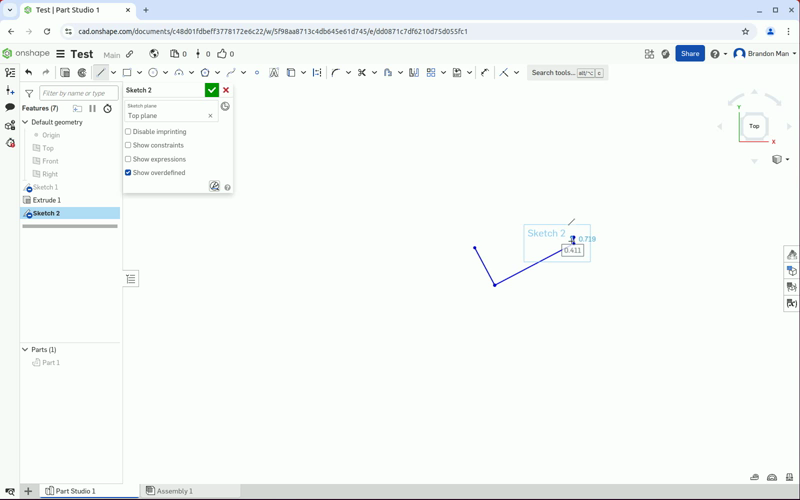
scroll(6)
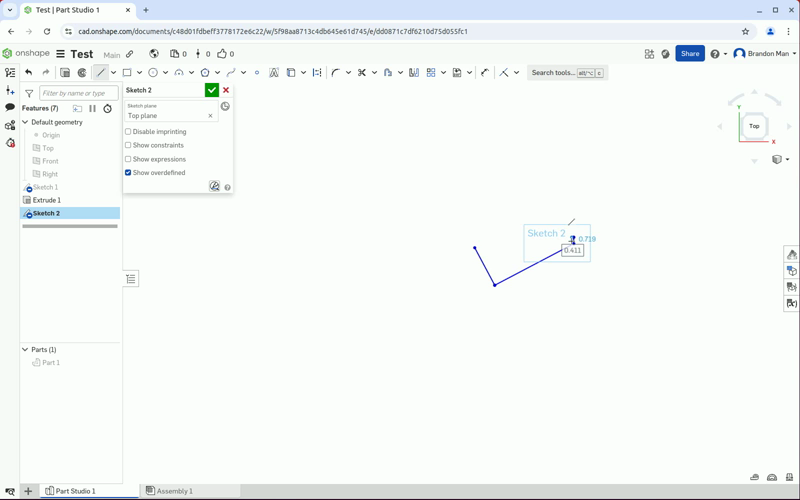
scroll(6)
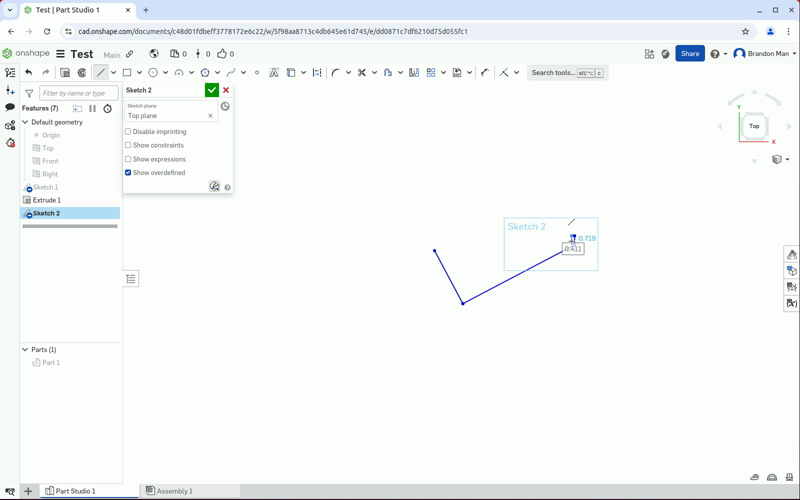
scroll(6)
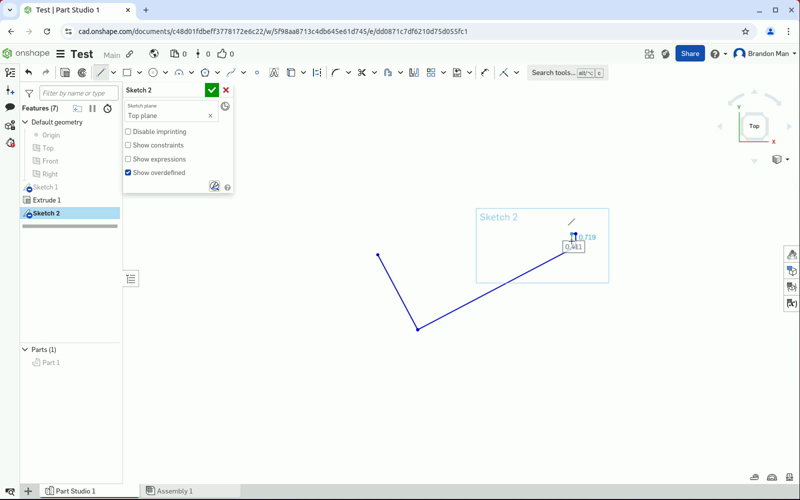
scroll(6)
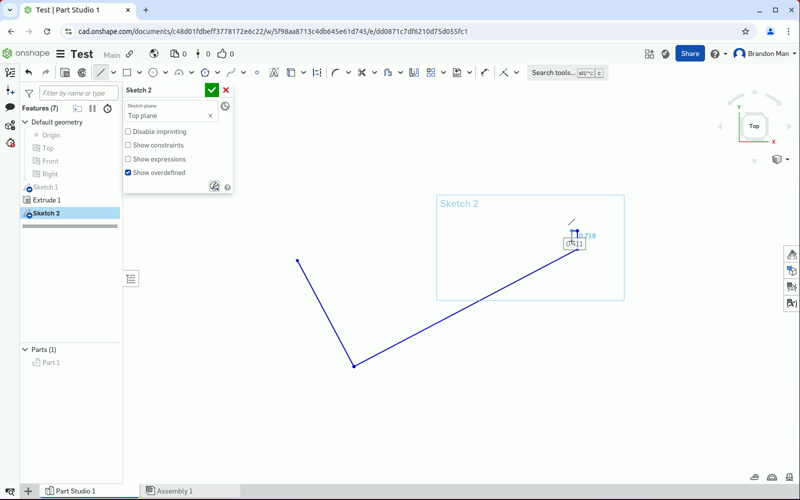
scroll(6)
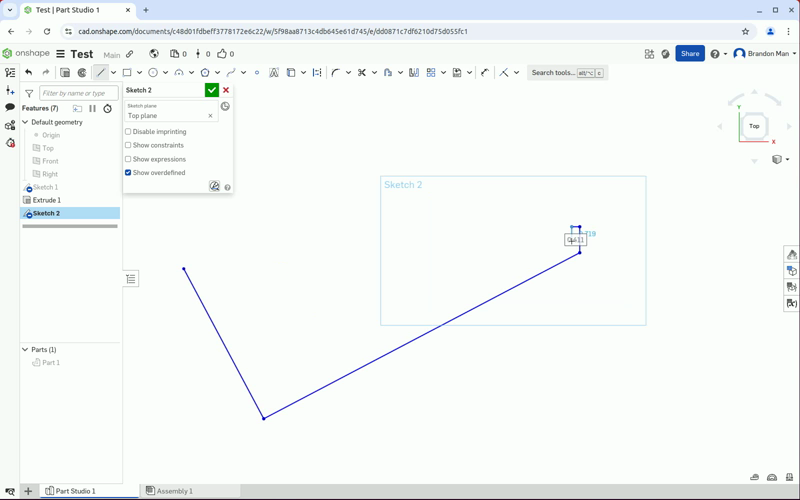
scroll(6)
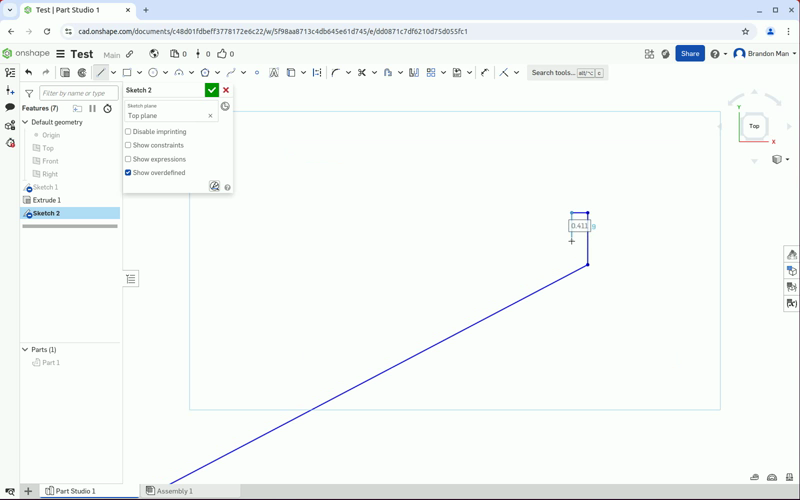
scroll(6)
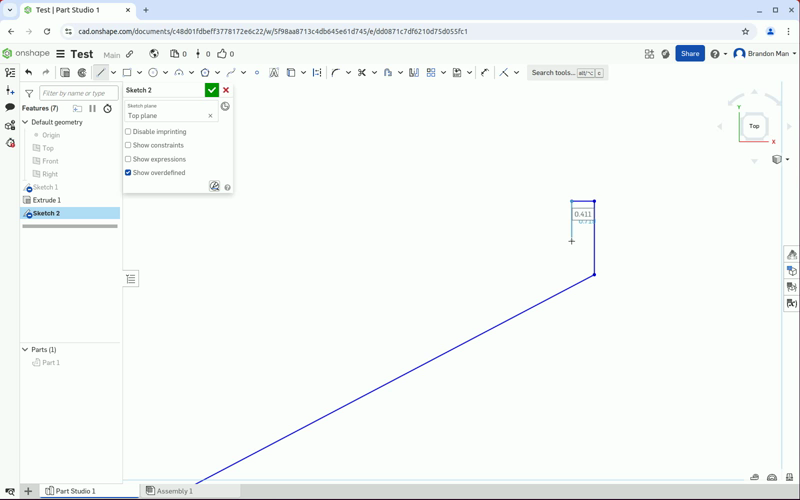
click(571, 240)
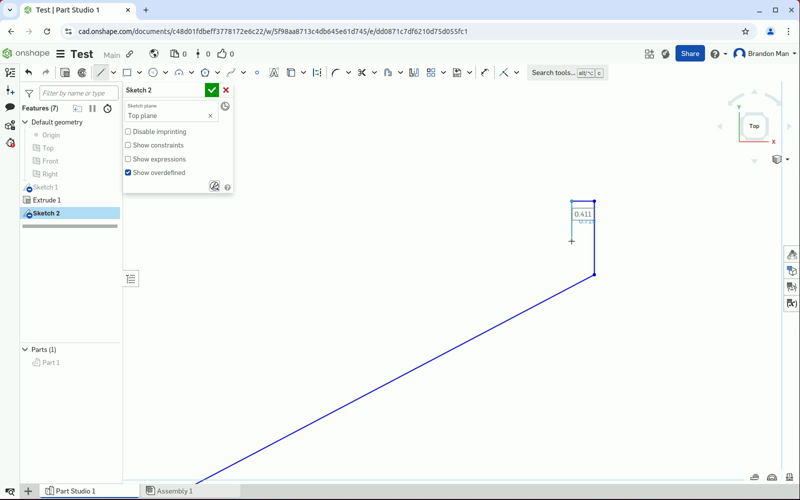
scroll(-6)
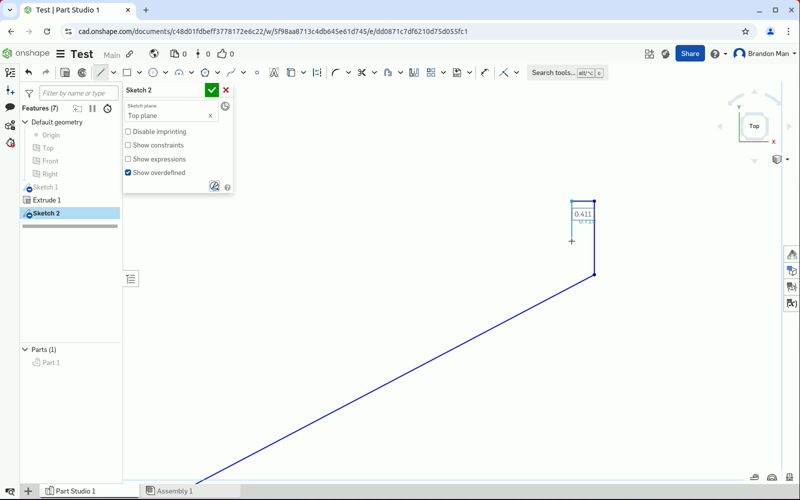
scroll(-6)
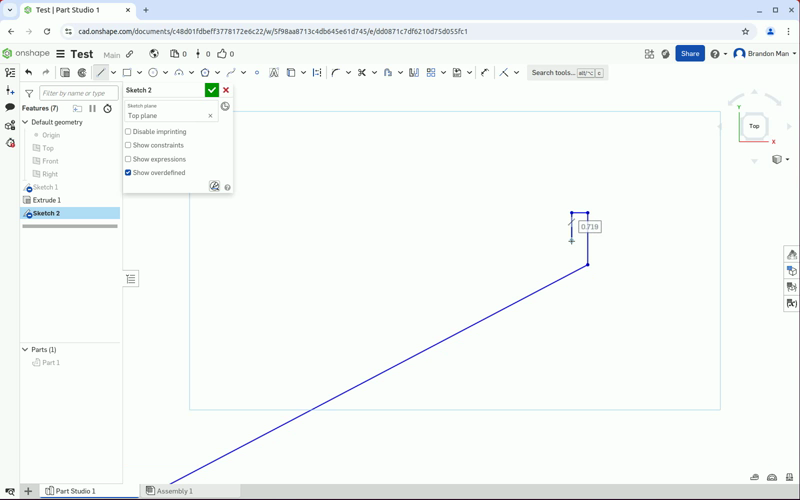
scroll(-6)
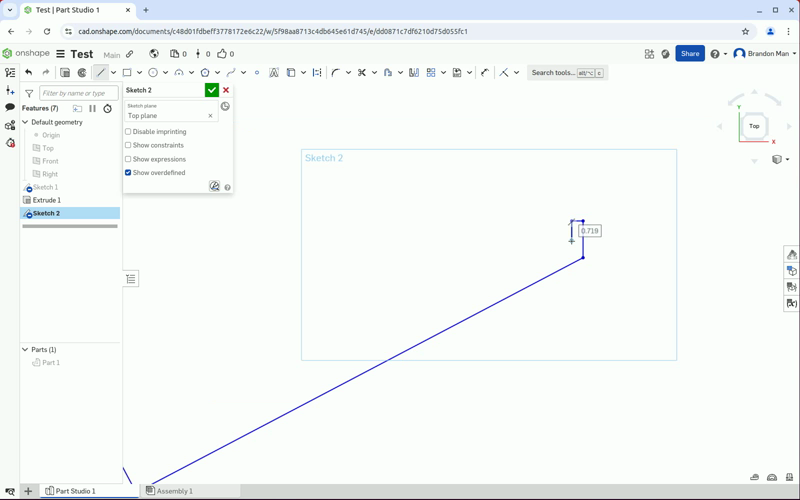
scroll(-6)
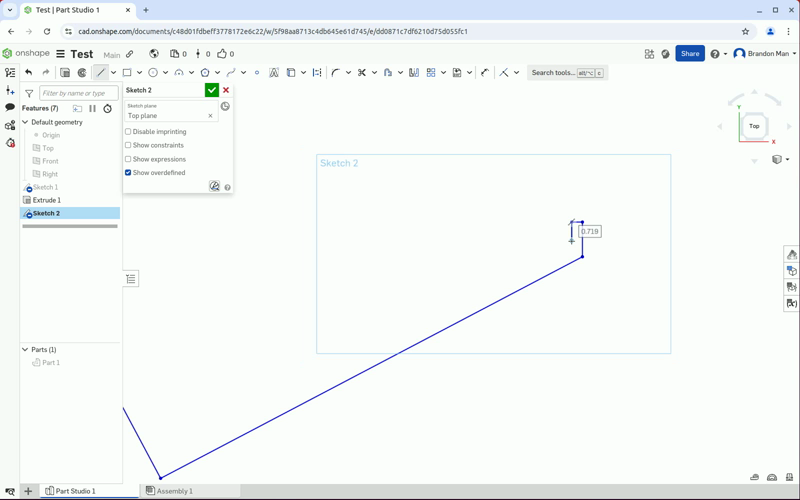
scroll(-6)
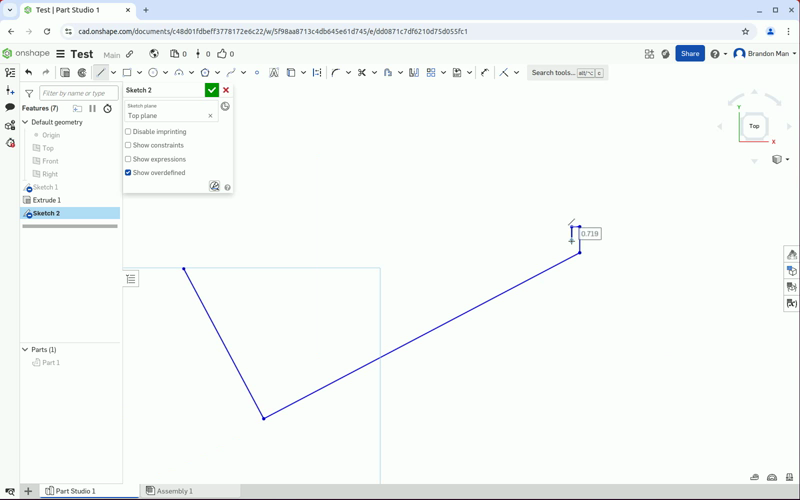
scroll(-6)
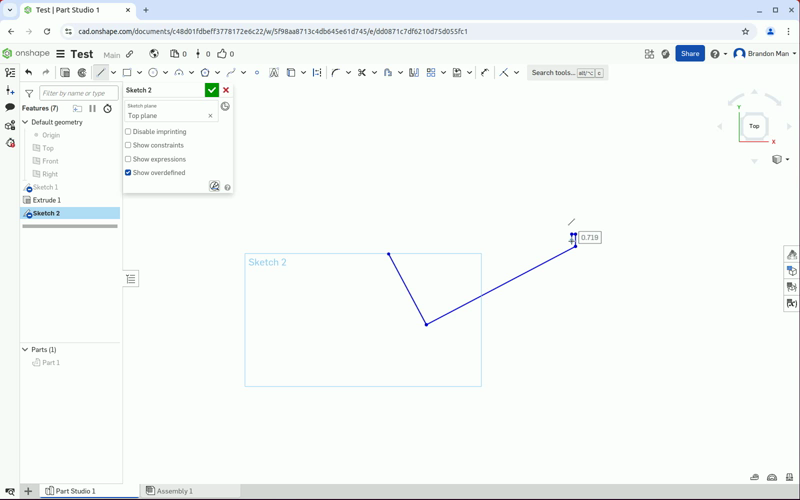
scroll(-6)
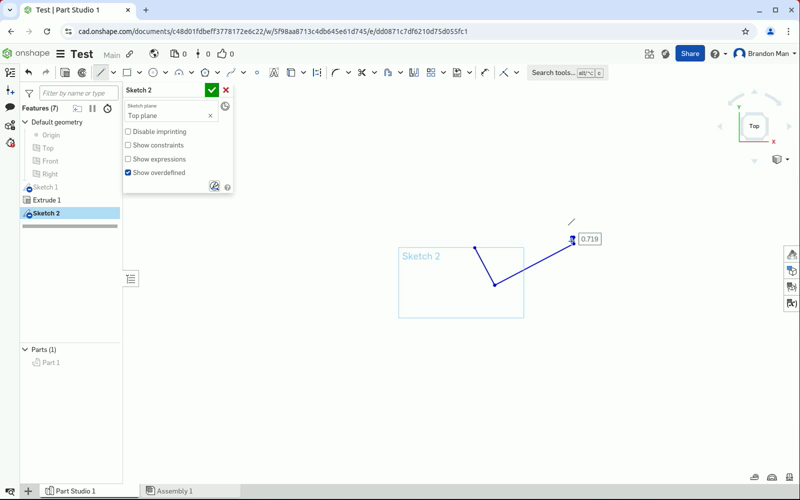
key_up(shift)
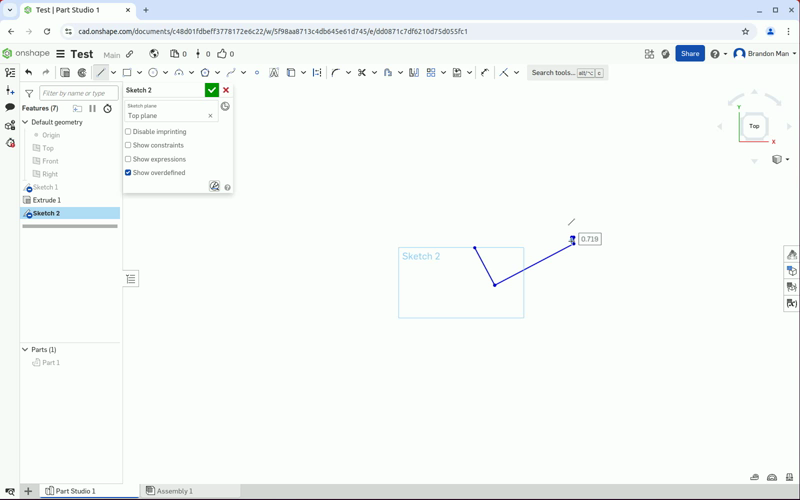
key_down(shift)
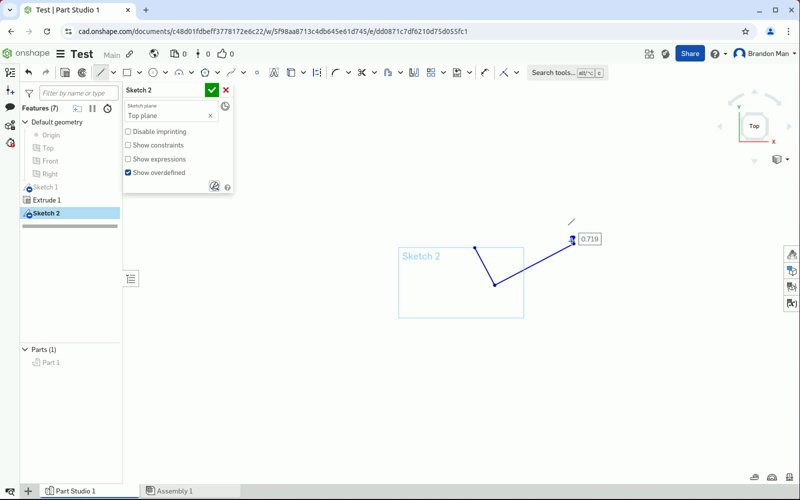
mouse_move(485, 256)
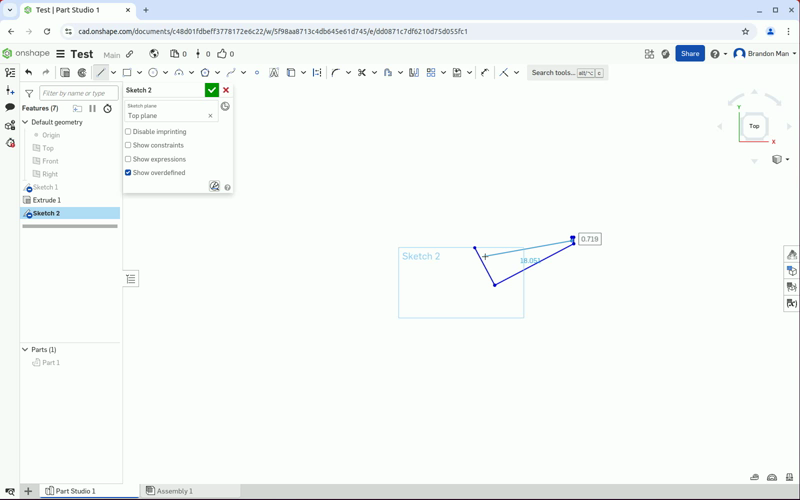
click(485, 256)
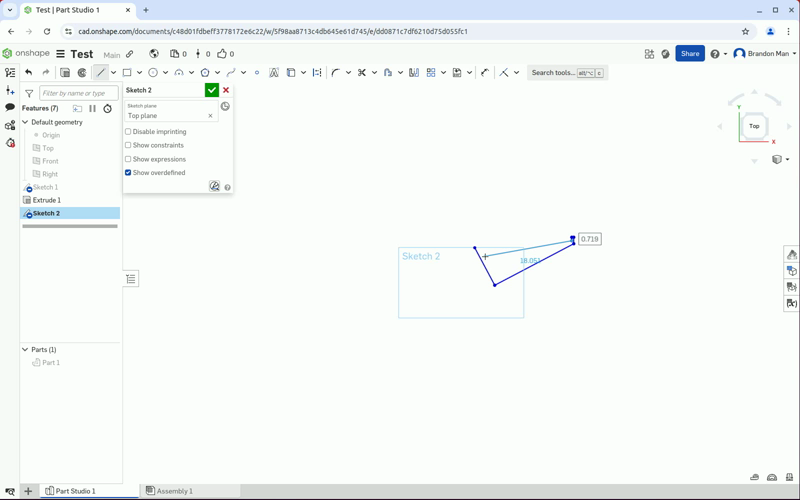
key_up(shift)
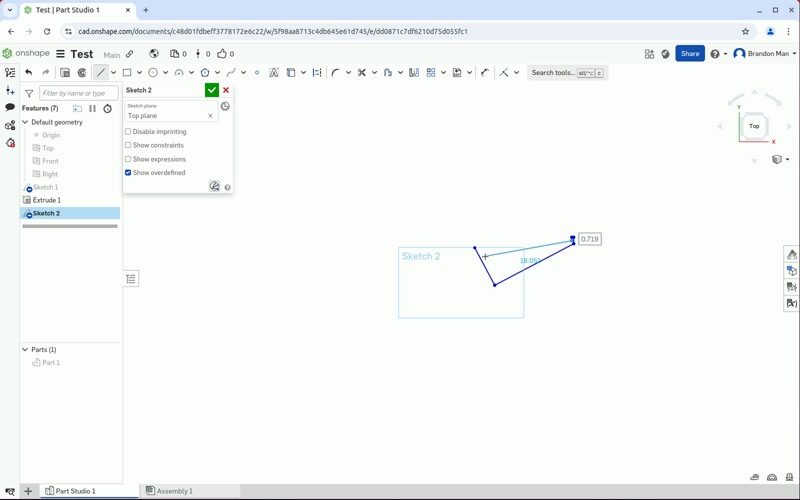
mouse_move(515, 256)
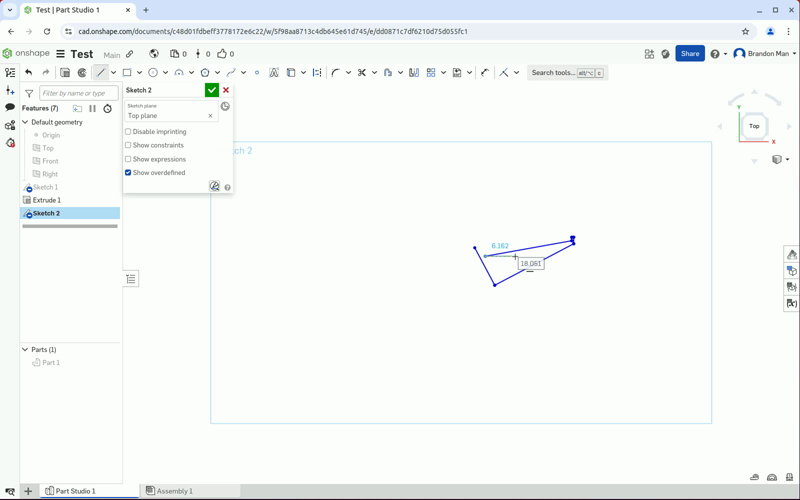
key_down(shift)
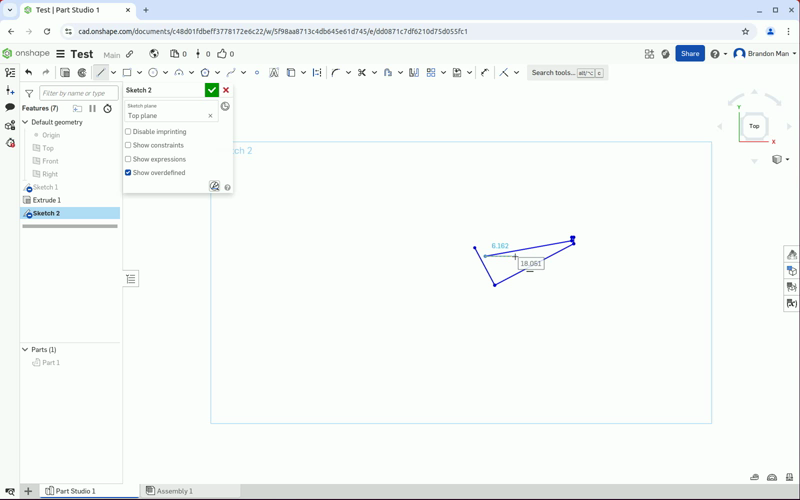
mouse_move(474, 247)
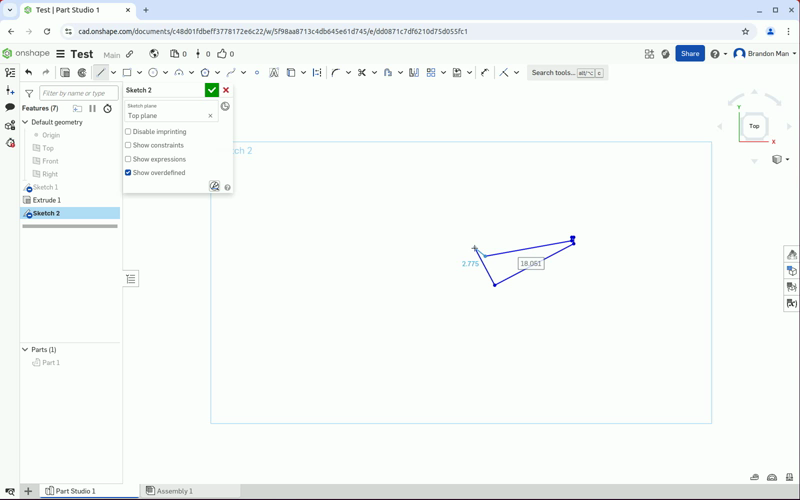
key_up(shift)
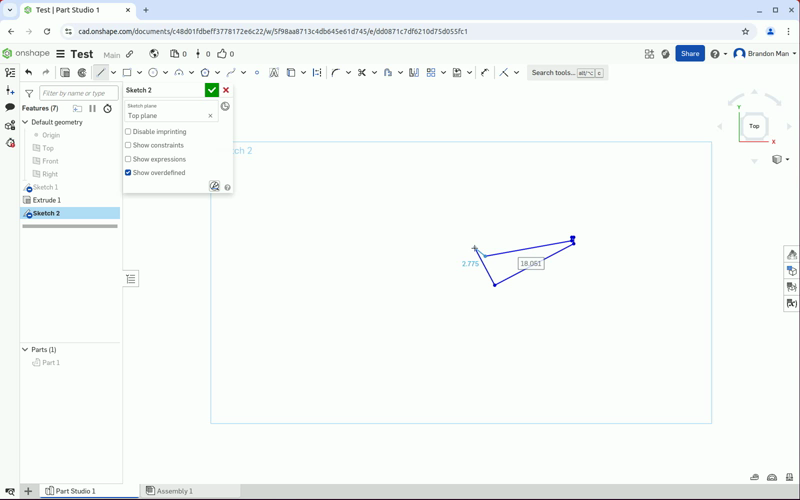
click(474, 247)
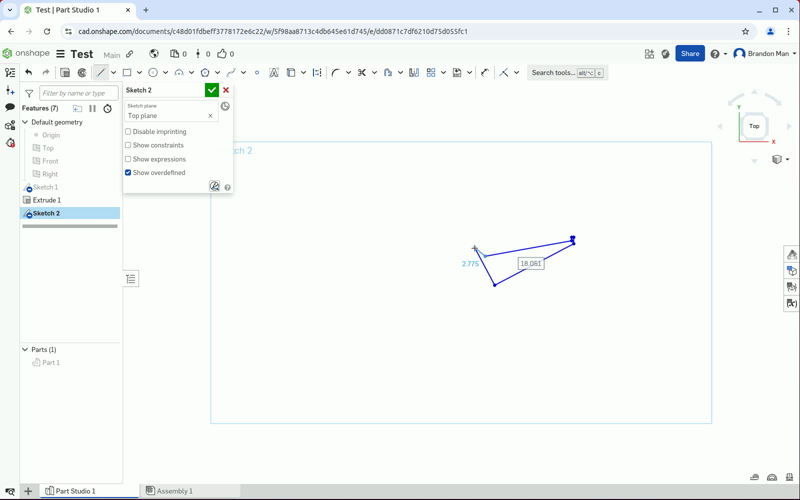
key(esc)
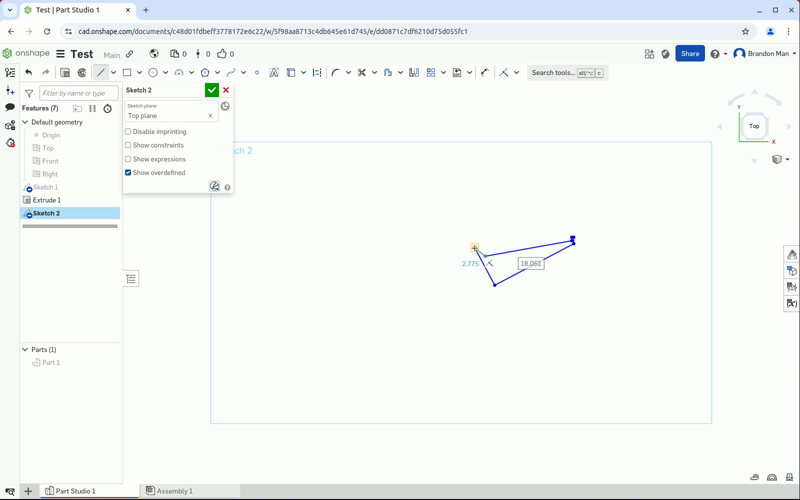
mouse_move(486, 262)
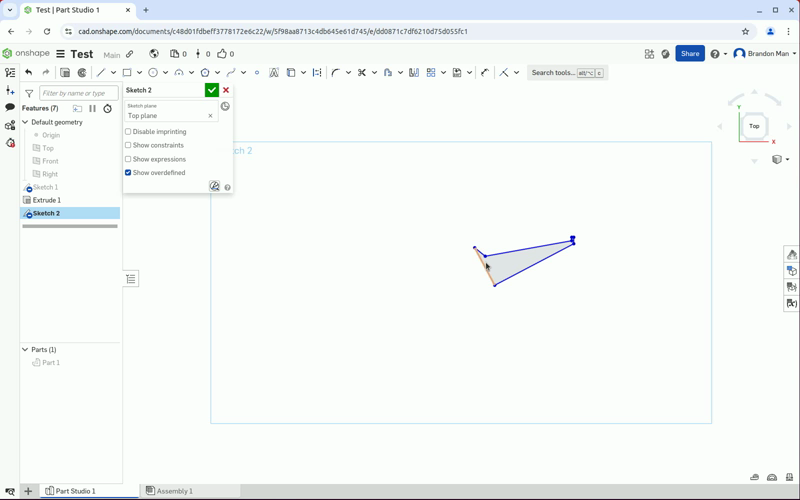
scroll(6)
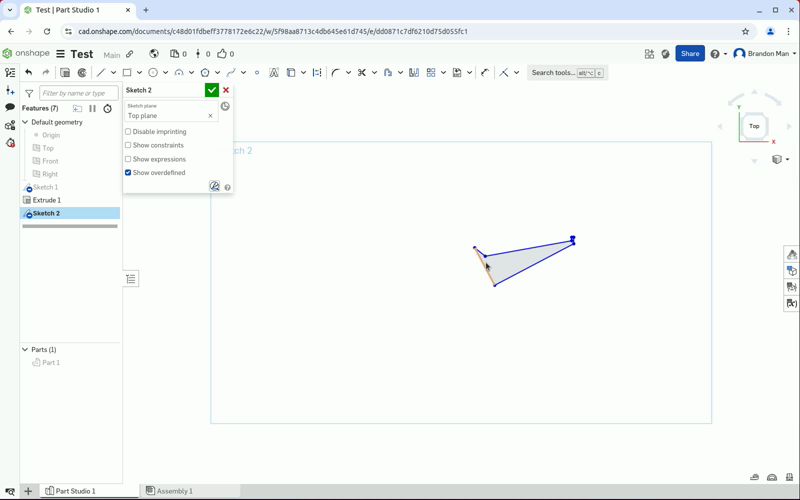
scroll(6)
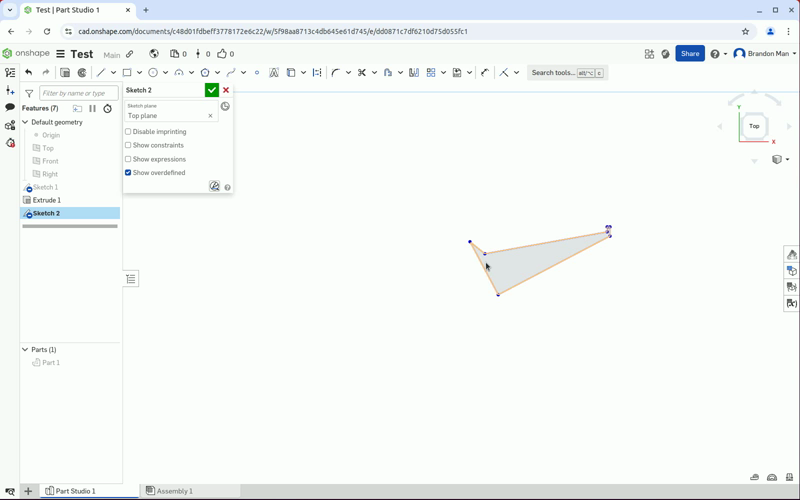
scroll(6)
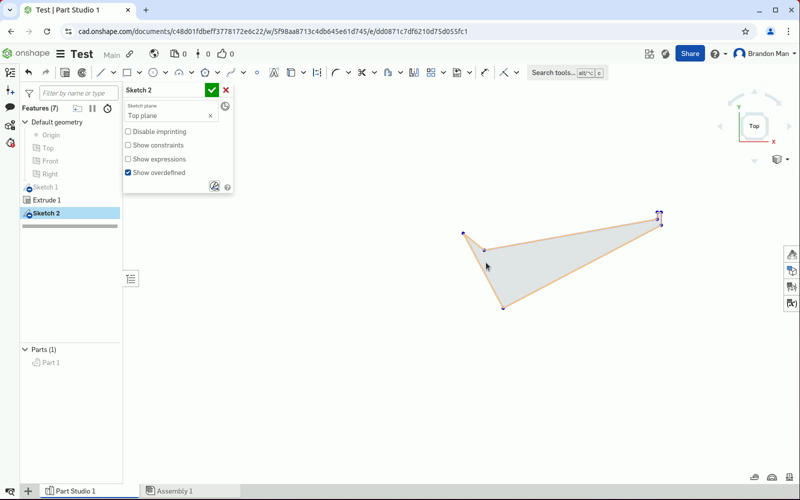
scroll(6)
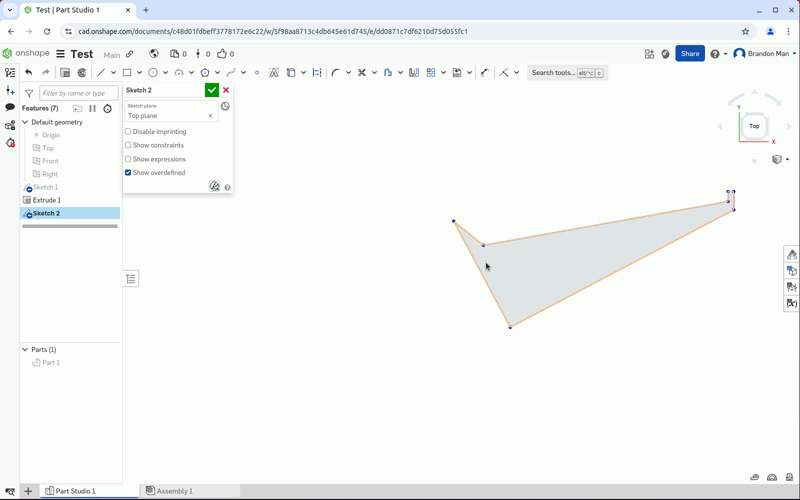
scroll(6)
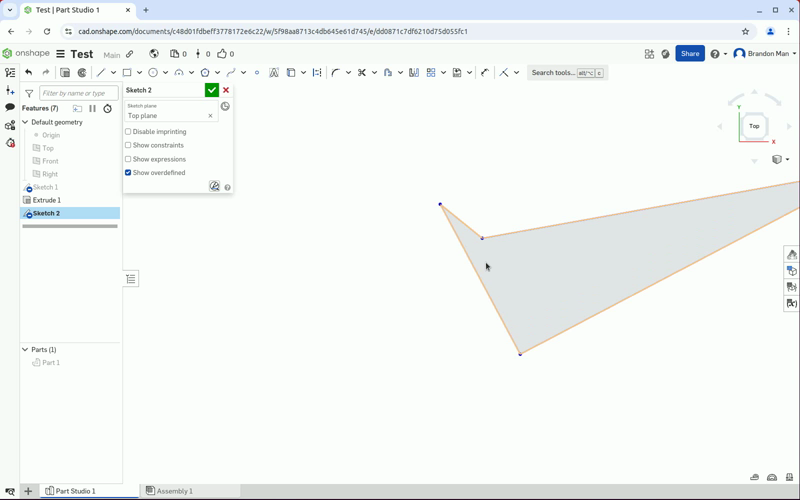
scroll(6)
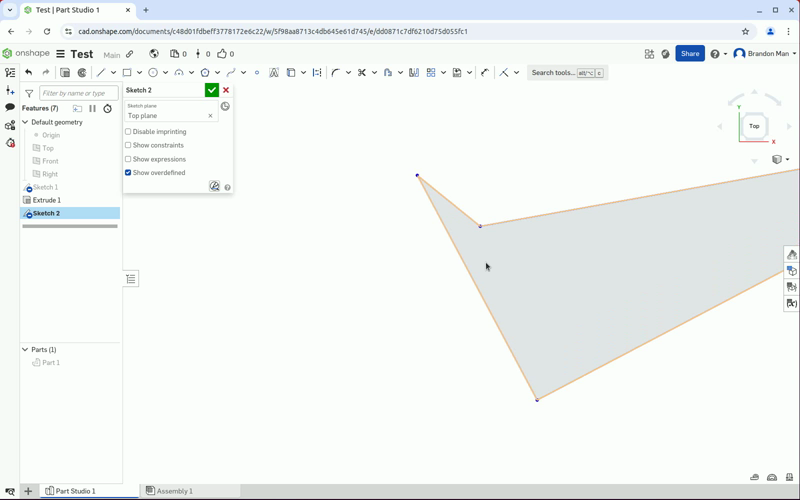
scroll(6)
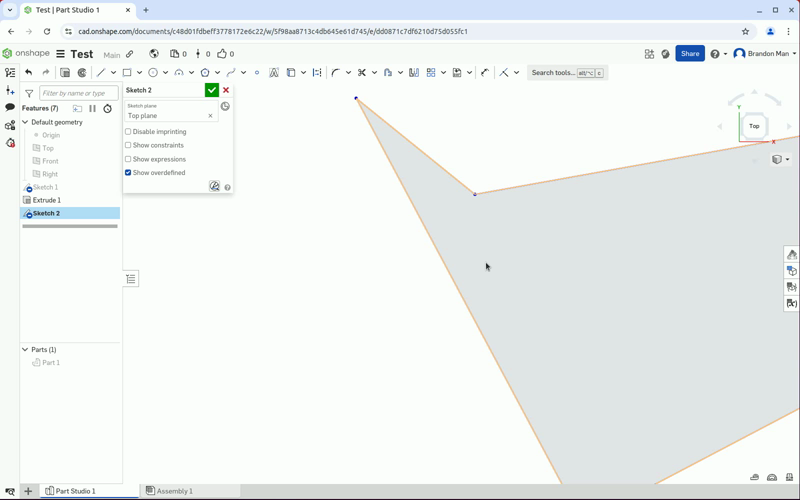
click(486, 262)
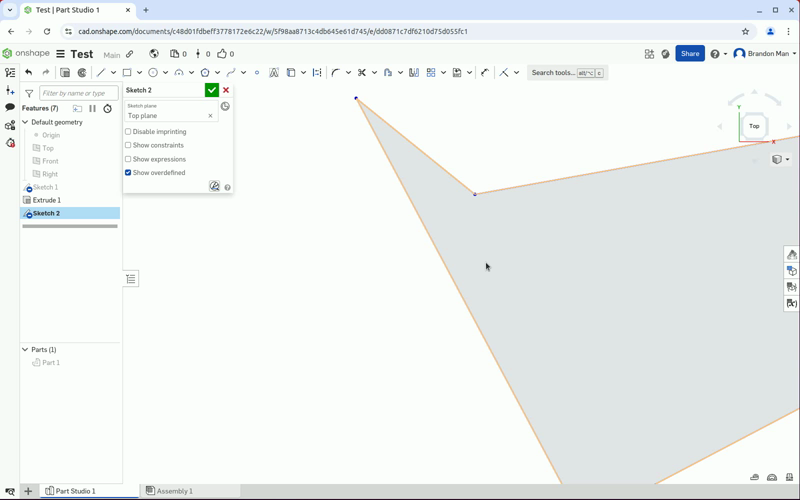
scroll(-6)
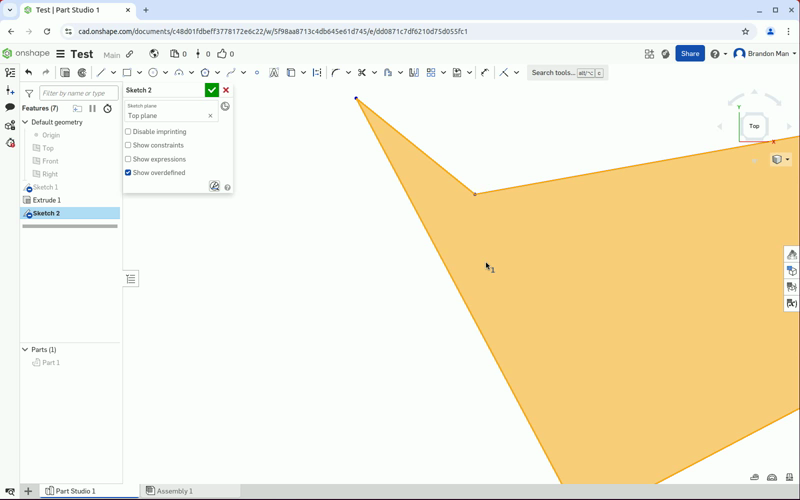
scroll(-6)
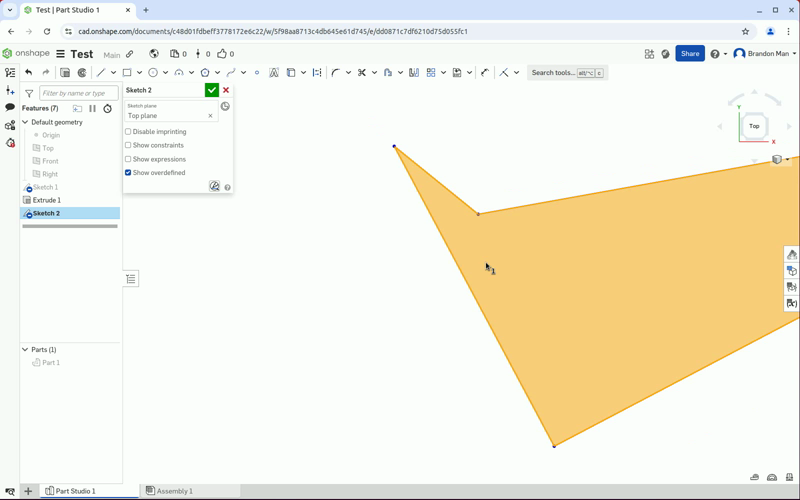
scroll(-6)
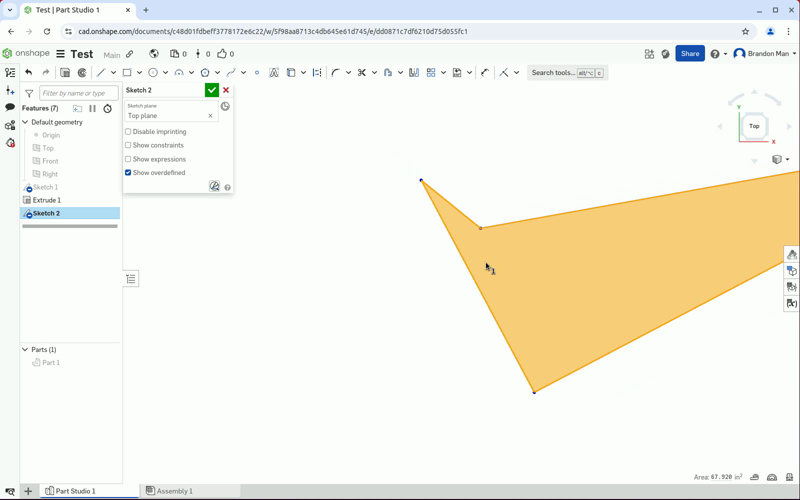
scroll(-6)
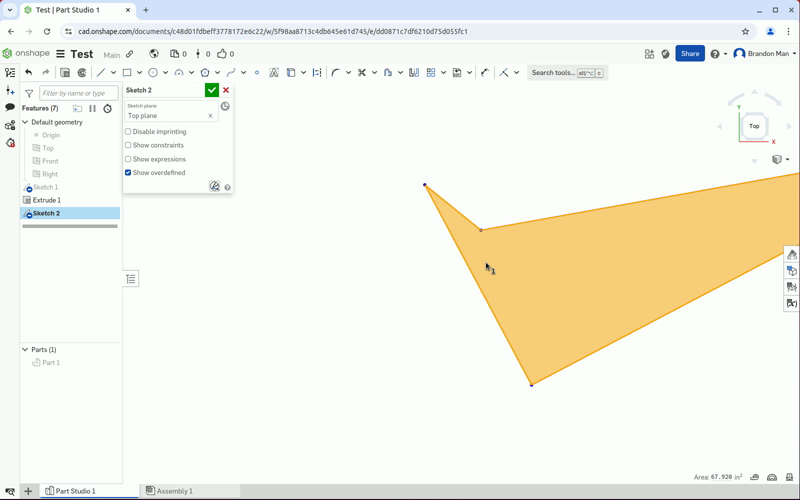
scroll(-6)
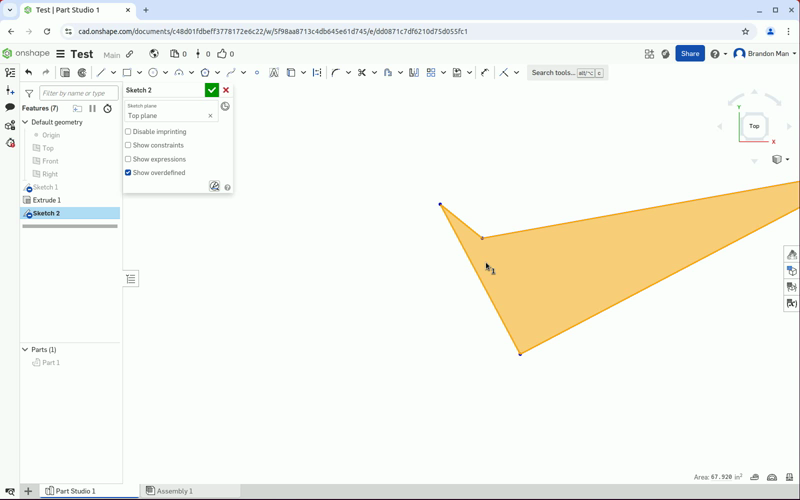
scroll(-6)
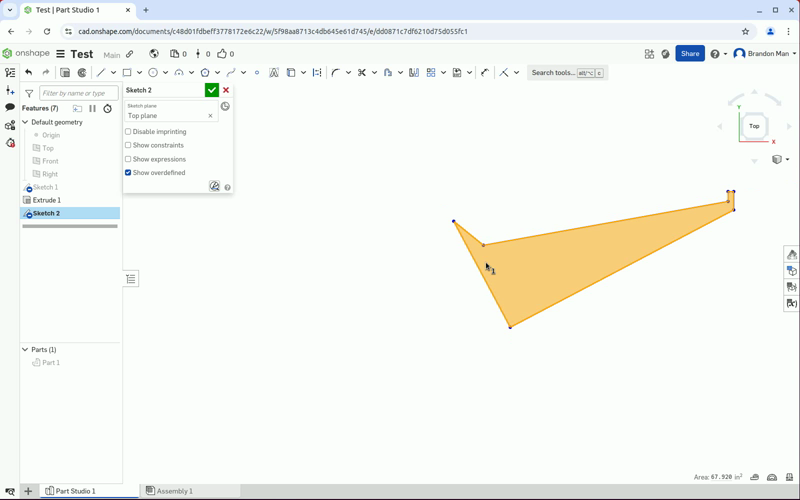
scroll(-6)
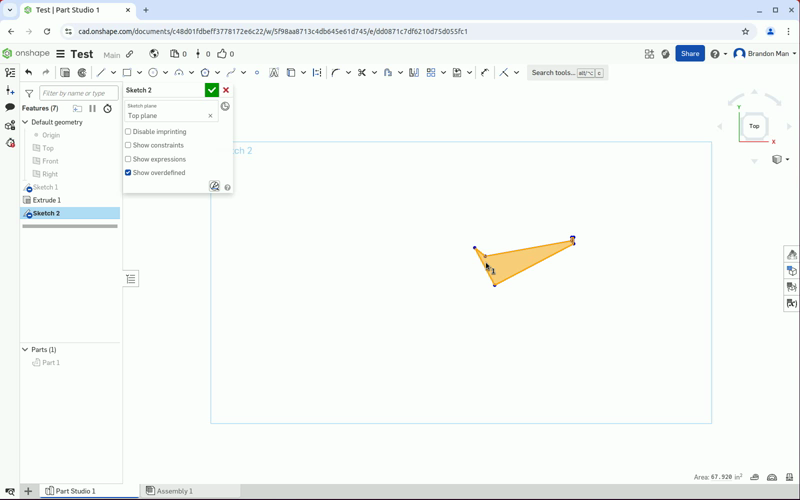
mouse_move(73, 352)
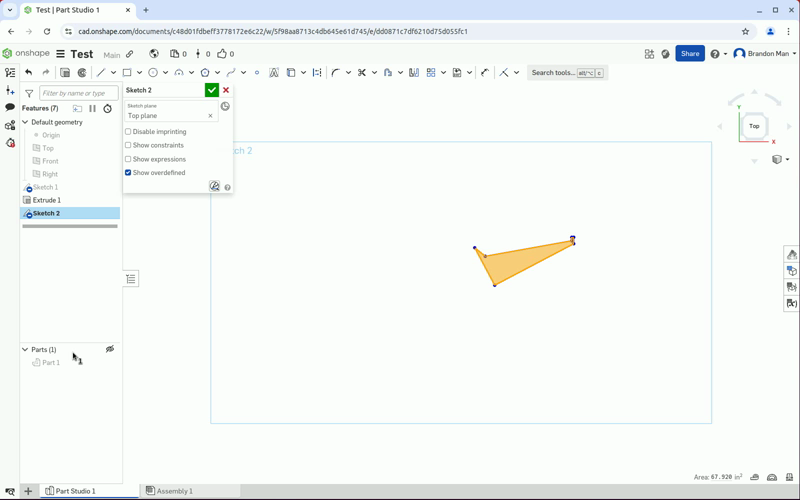
key(shift+y)
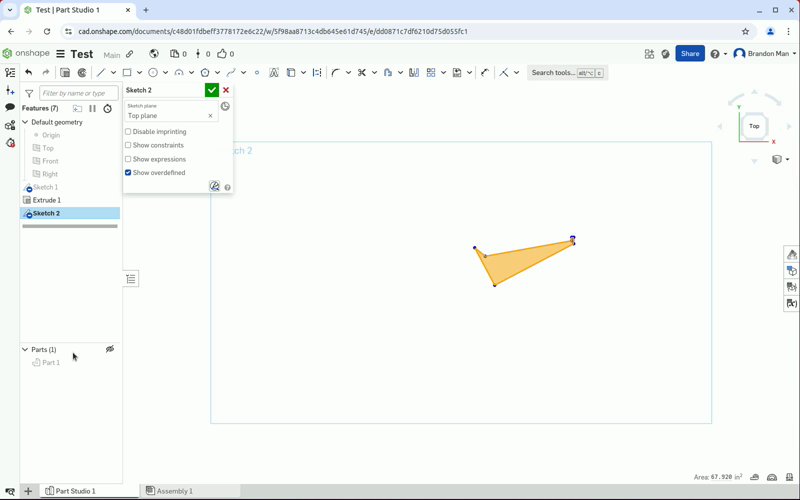
key(shift+e)
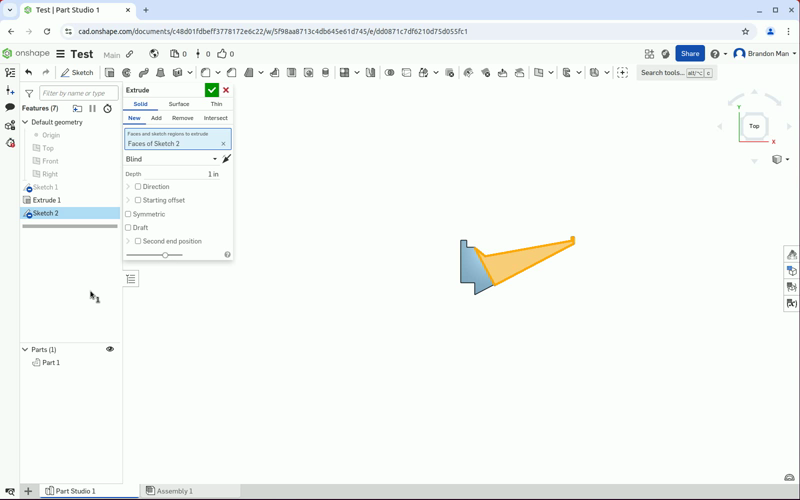
mouse_move(143, 106)
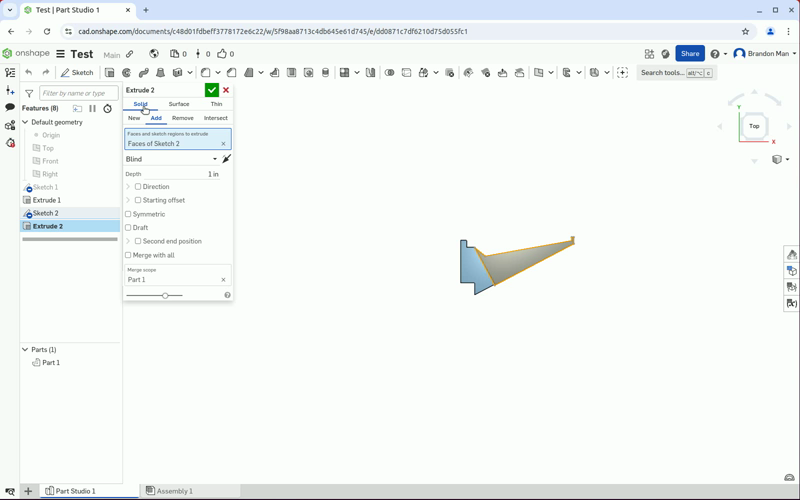
click(143, 106)
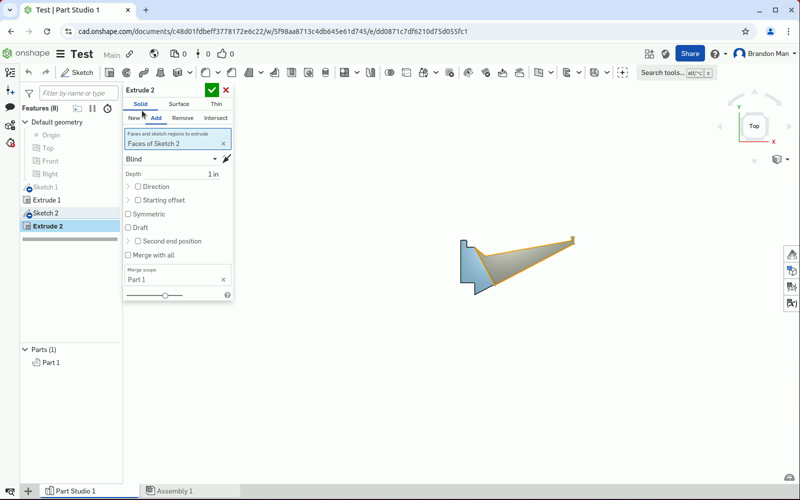
mouse_move(137, 120)
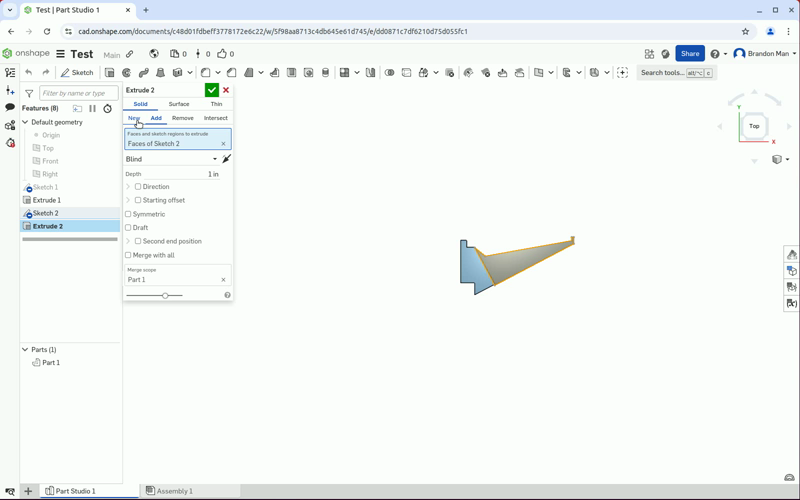
click(137, 120)
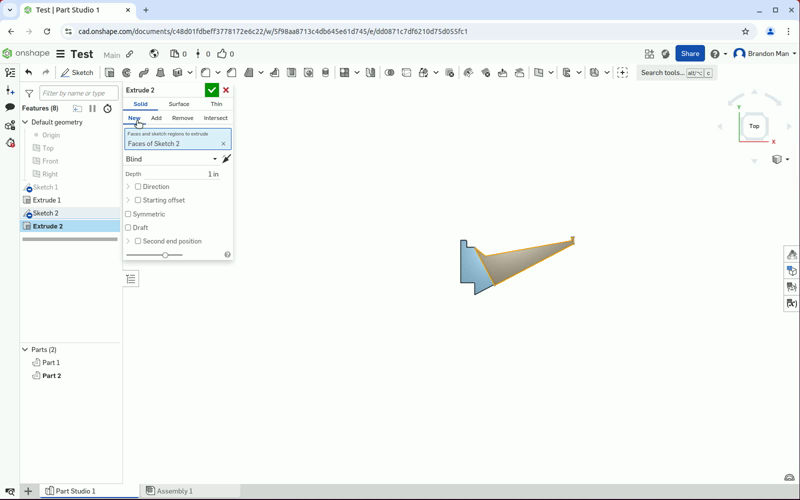
key(tab, 4)
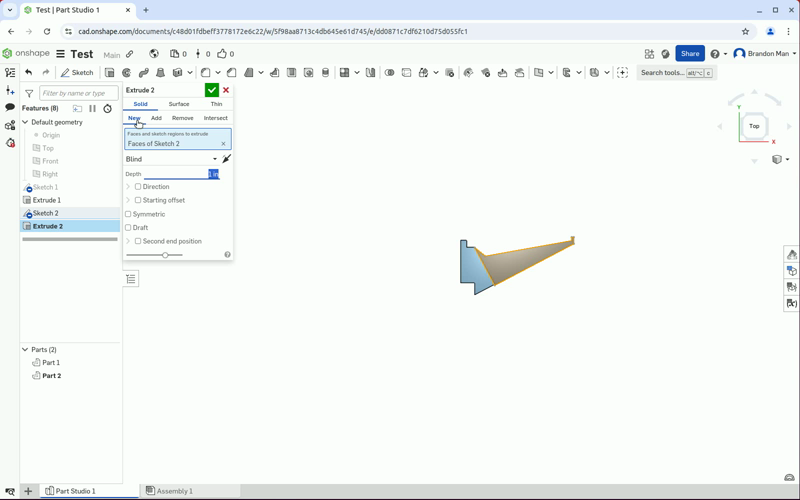
text(1.204)
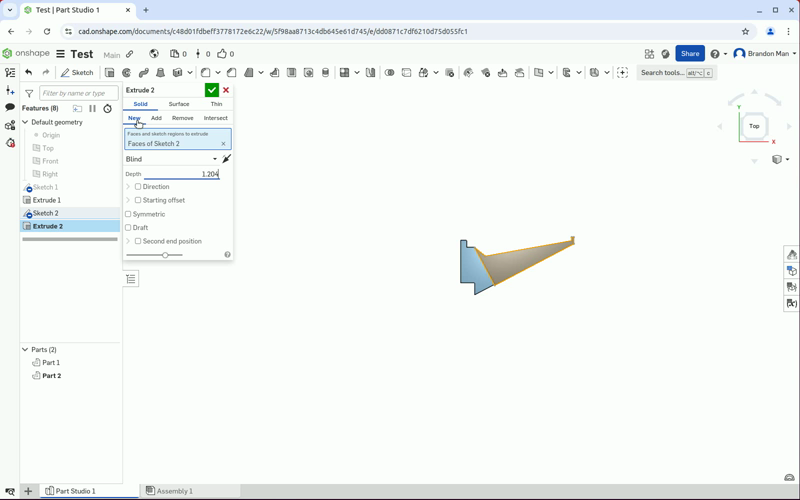
key(enter)
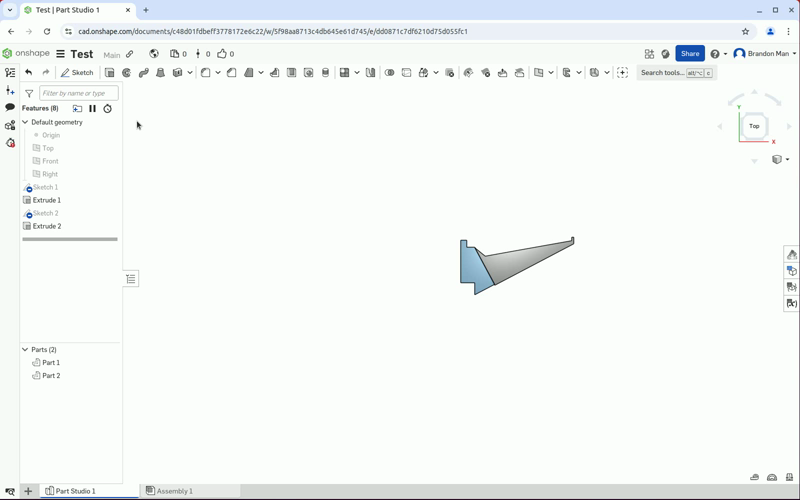
key(shift+h)
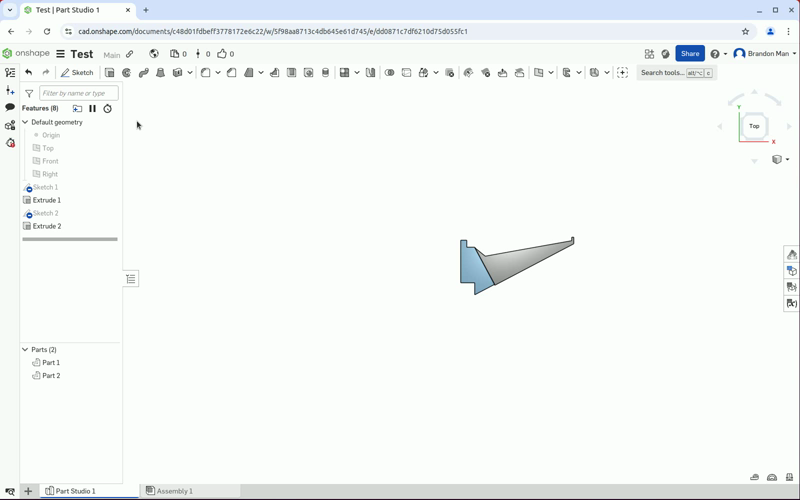
key(shift+h)
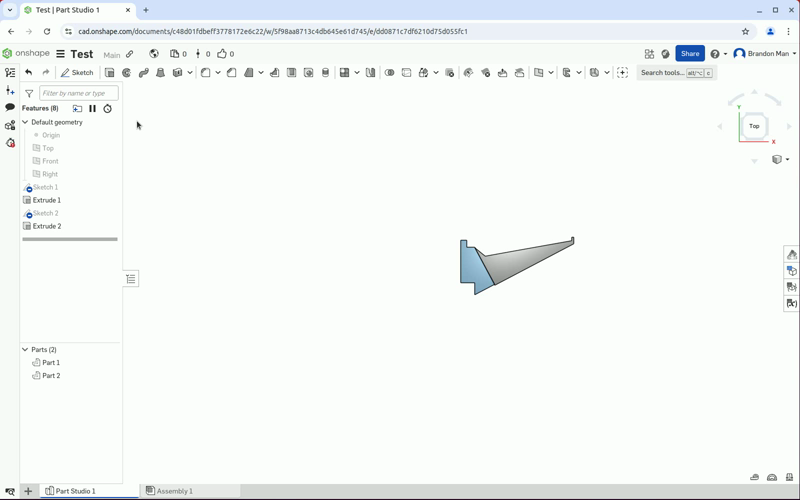
mouse_move(73, 189)
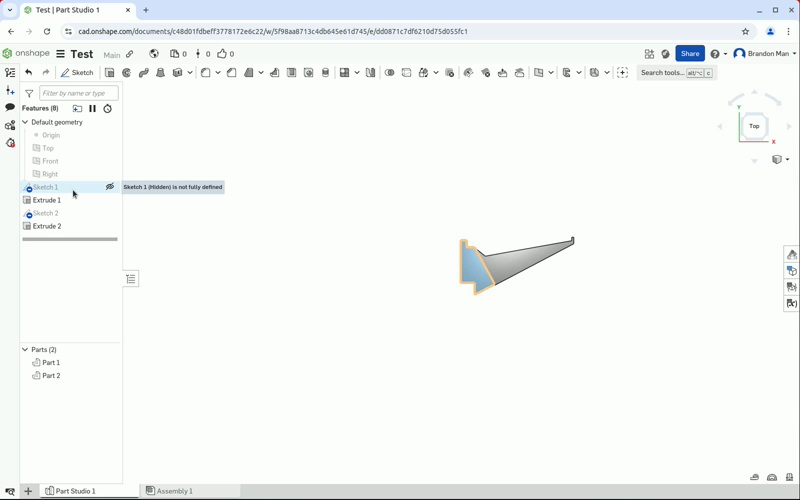
click(73, 189)
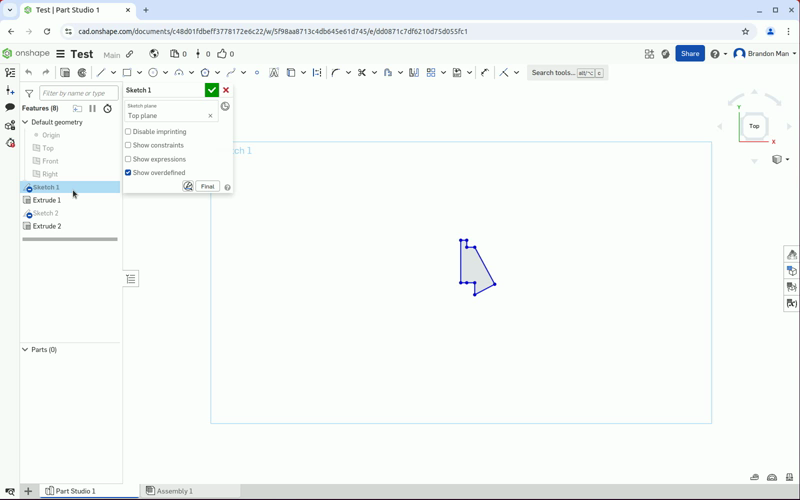
mouse_move(229, 92)
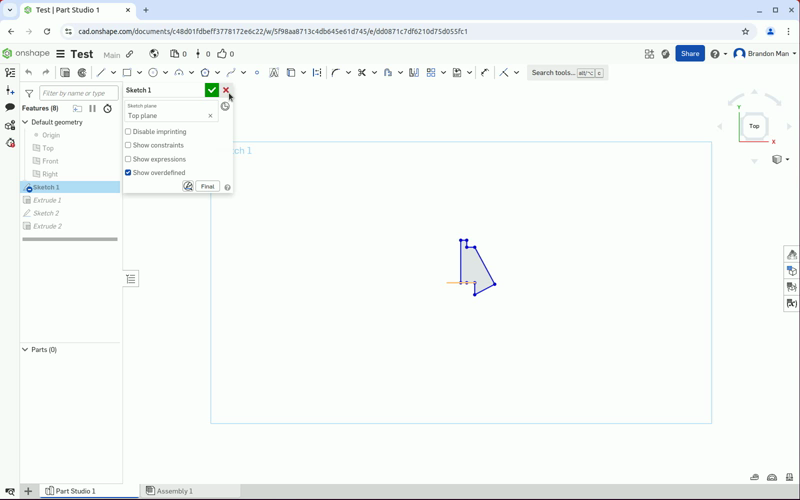
click(229, 92)
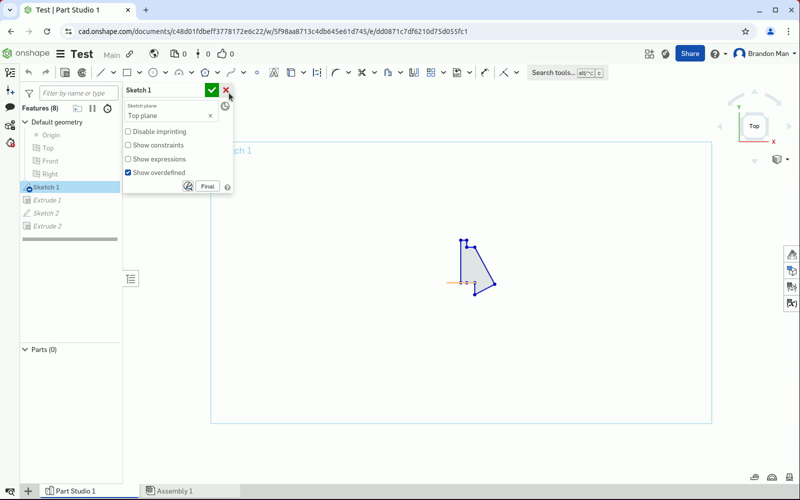
key(shift+s)
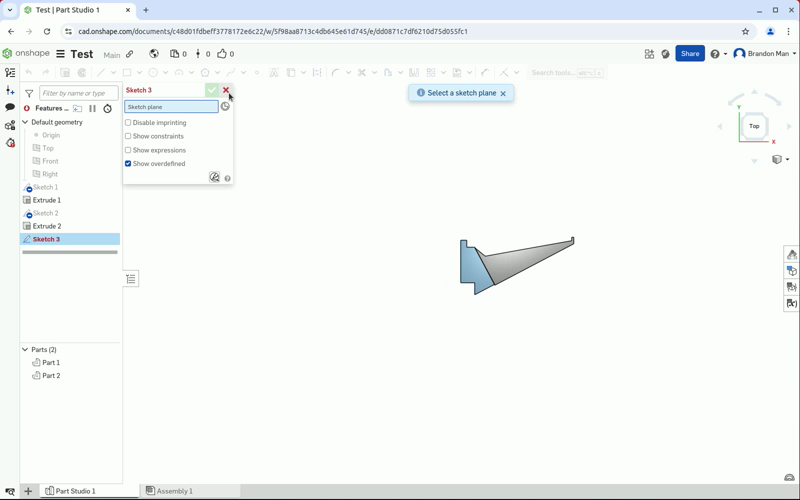
mouse_move(73, 150)
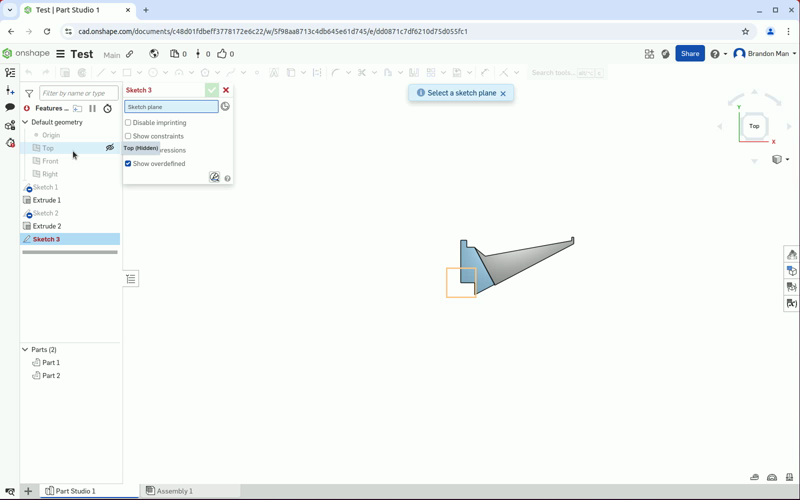
click(73, 150)
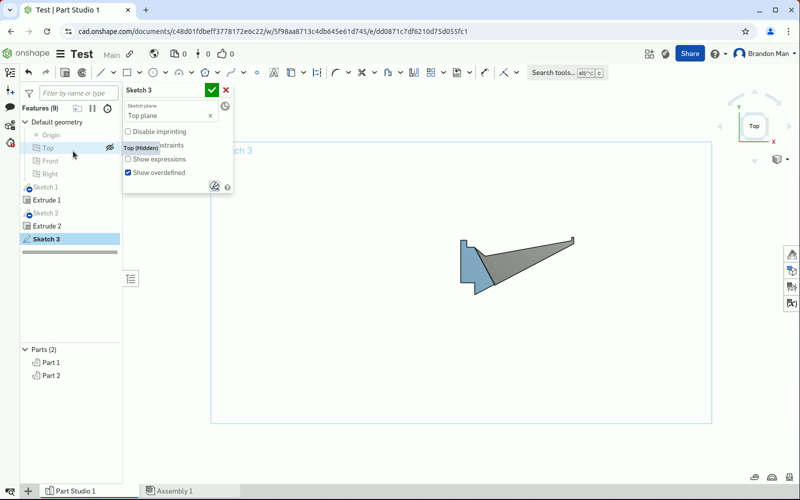
mouse_move(73, 352)
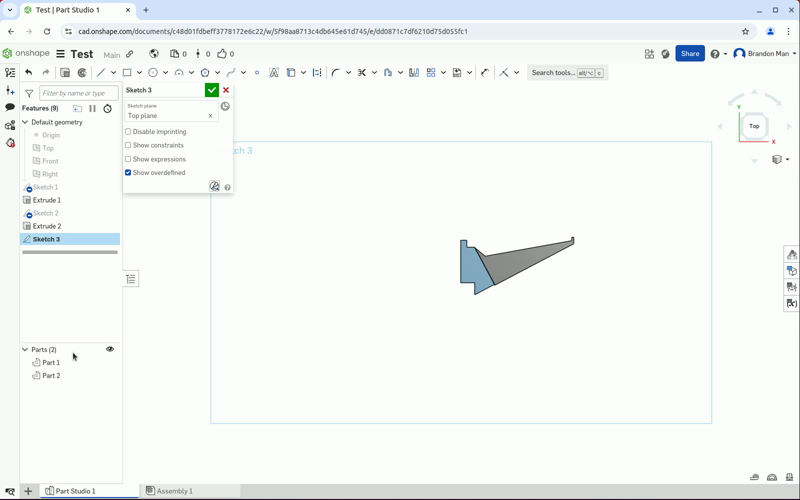
key(y)
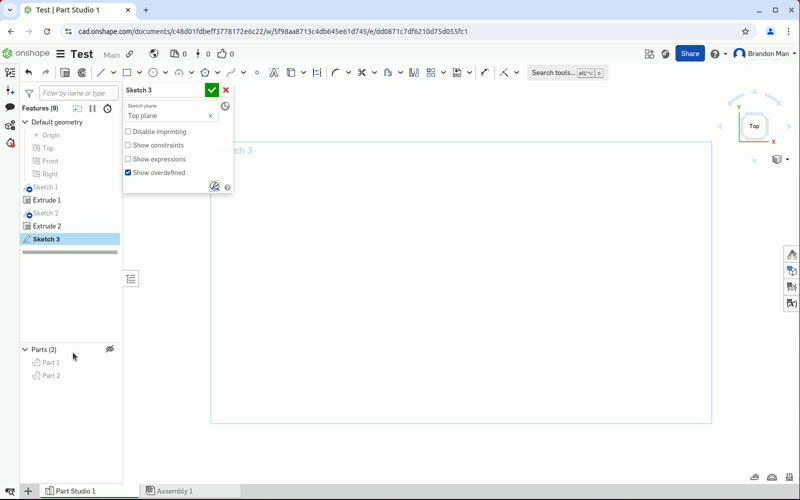
key(l)
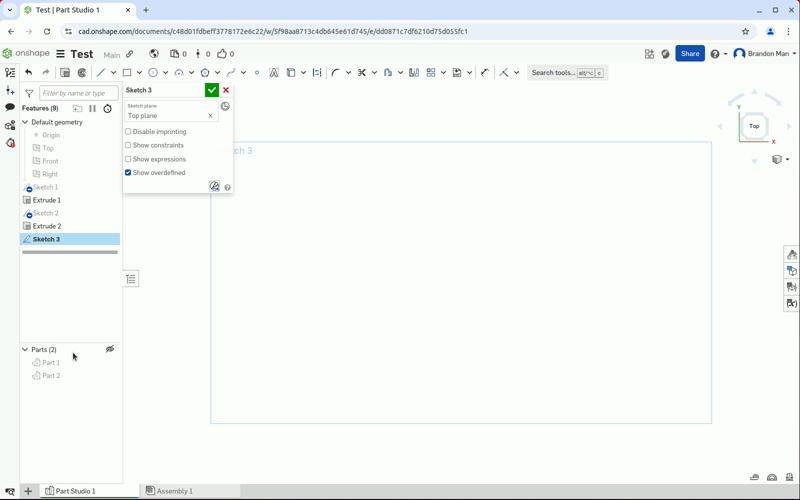
key_down(shift)
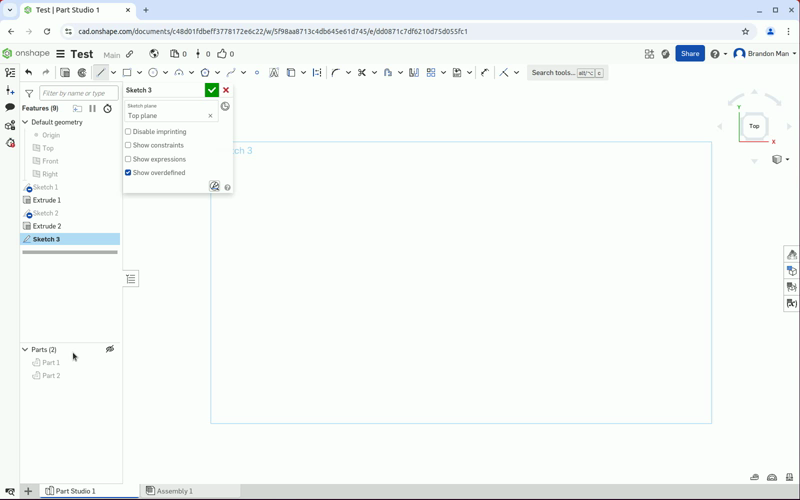
mouse_move(460, 282)
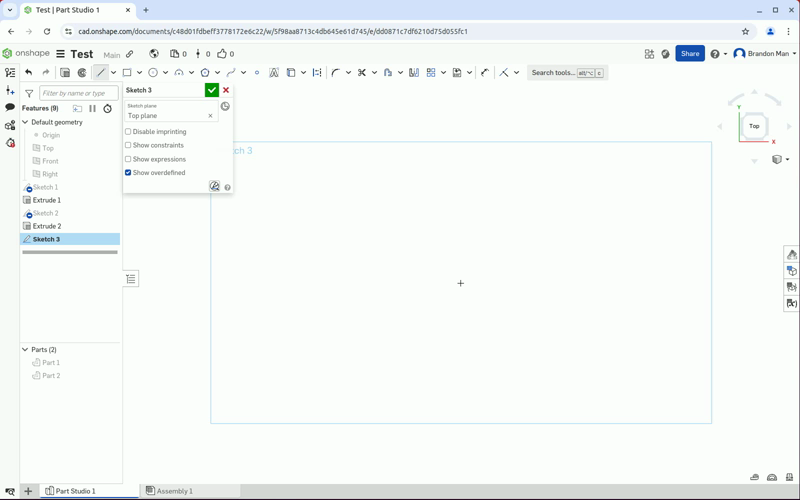
click(460, 282)
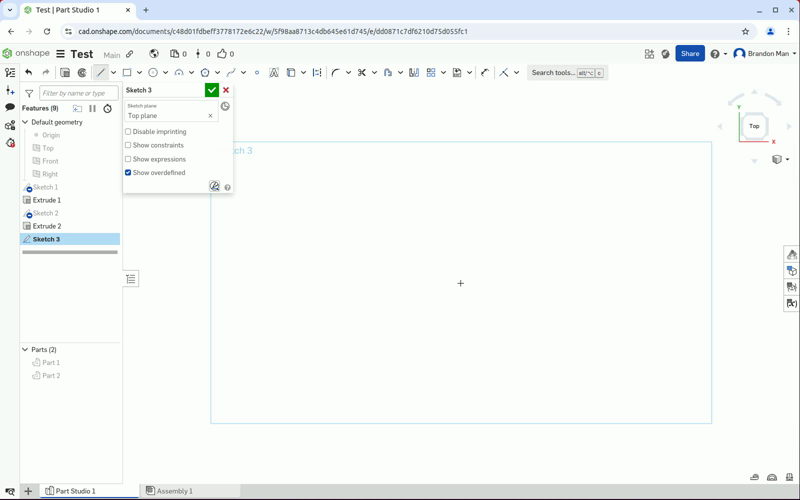
key_up(shift)
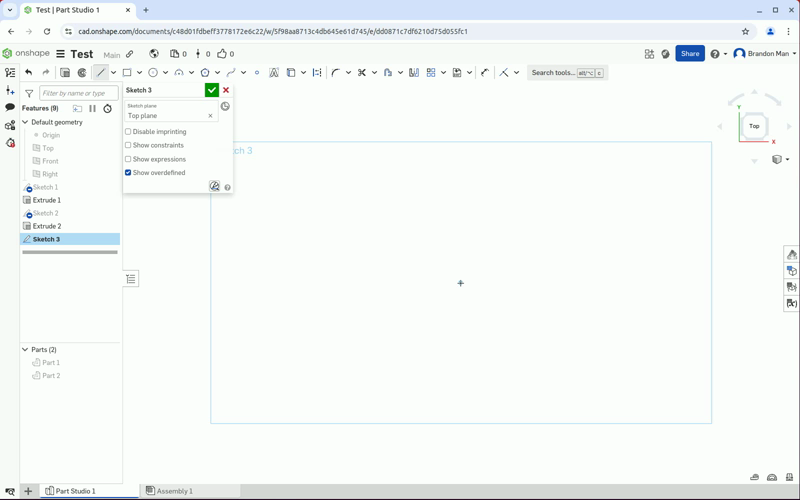
key_down(shift)
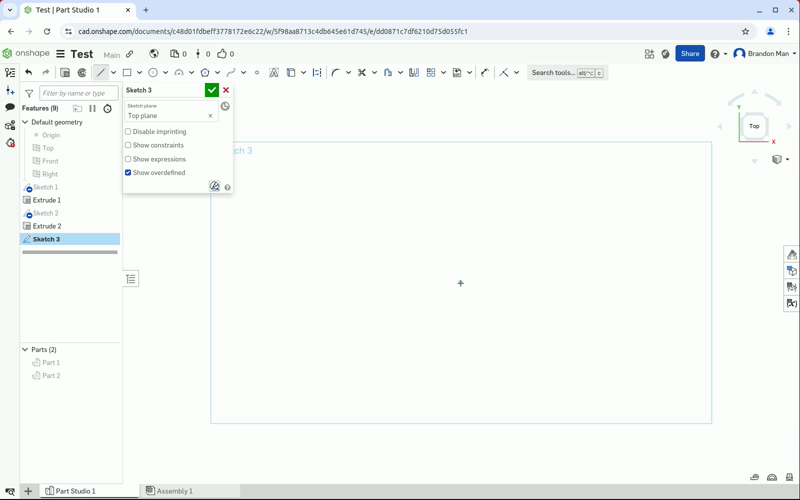
mouse_move(490, 282)
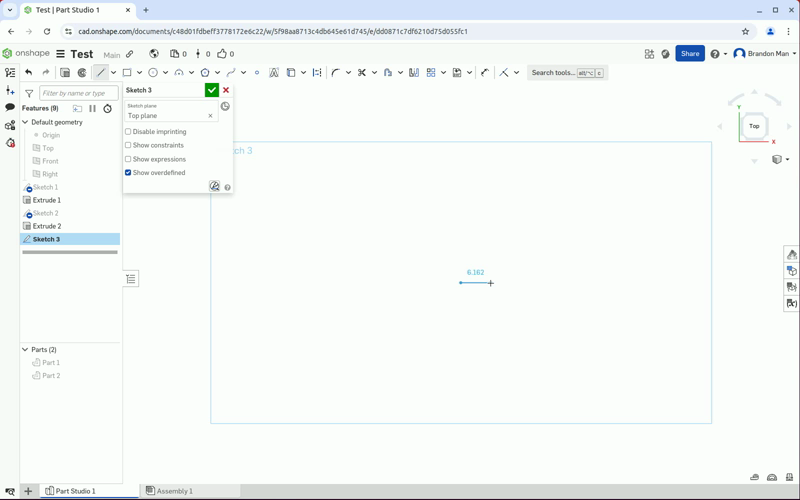
mouse_move(466, 282)
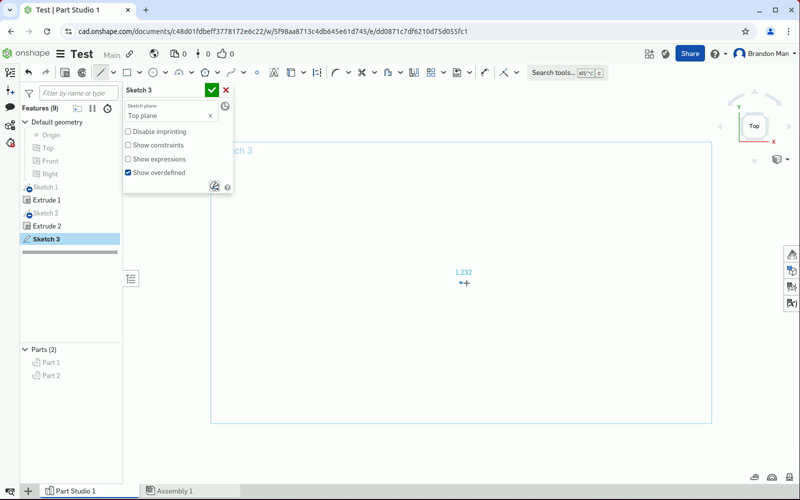
scroll(6)
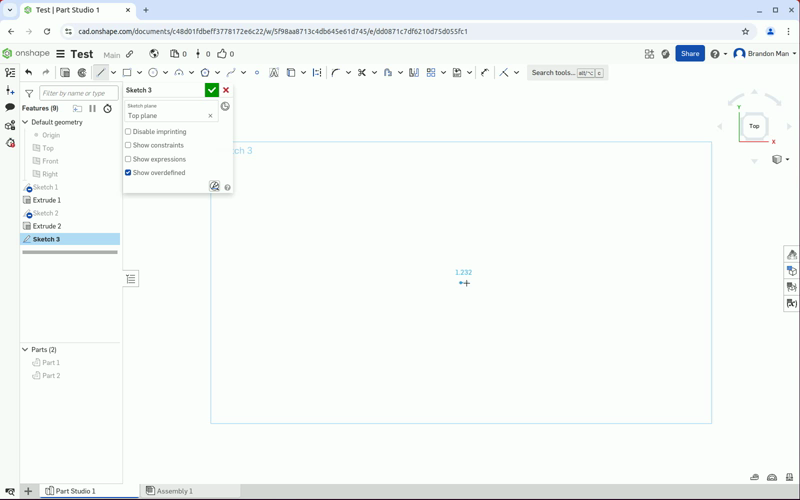
scroll(6)
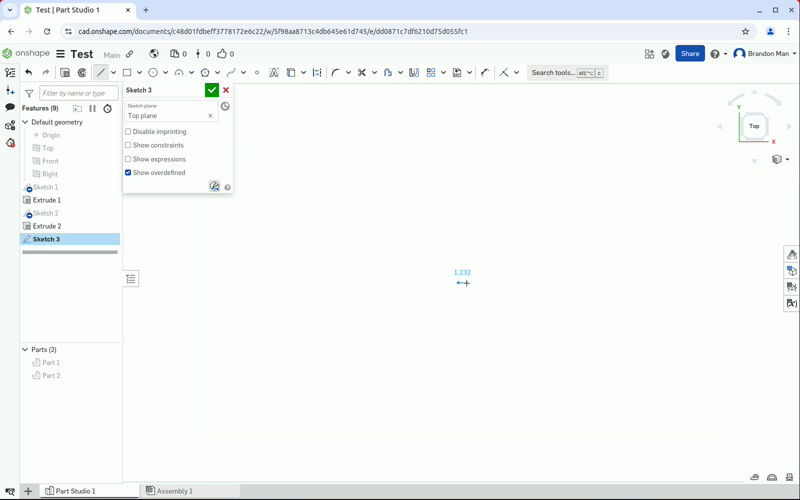
scroll(6)
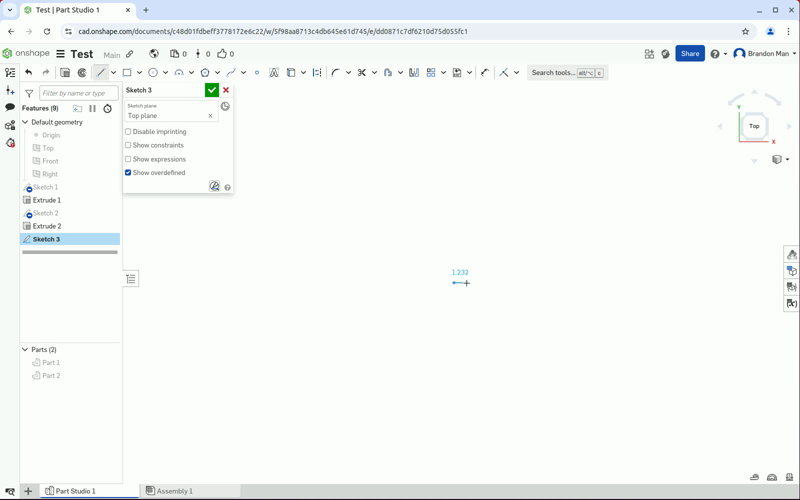
scroll(6)
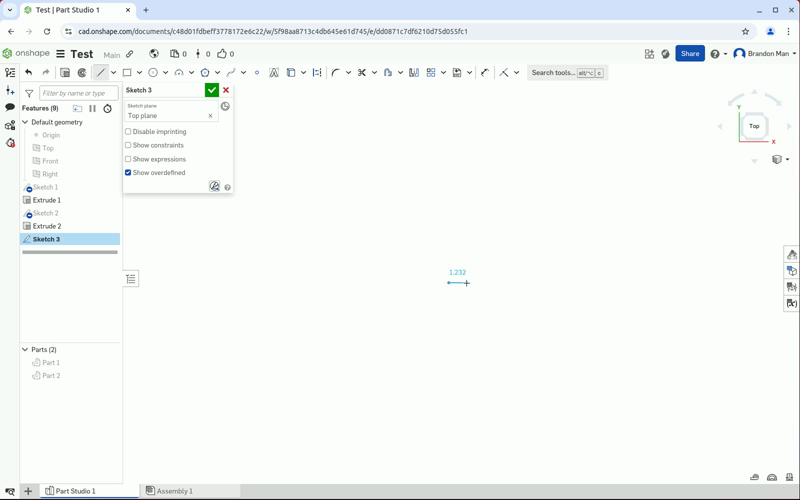
scroll(6)
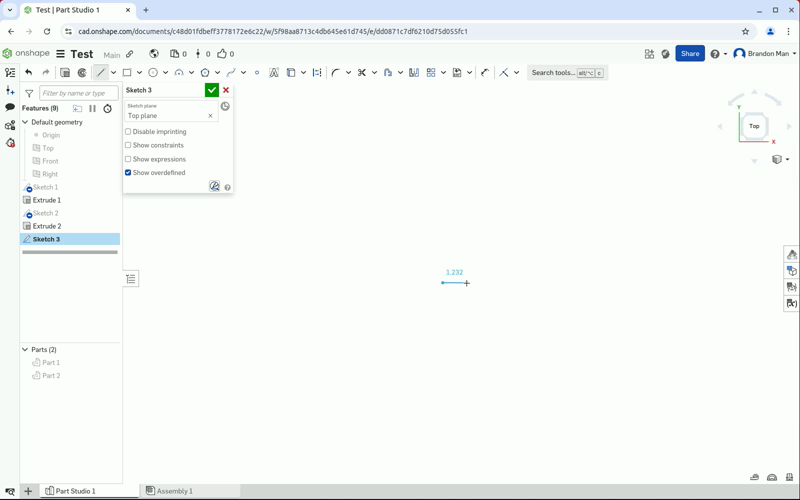
scroll(6)
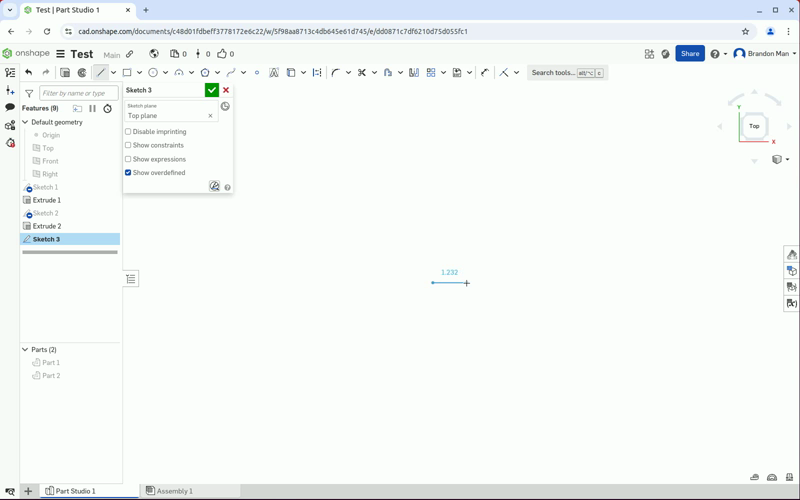
scroll(6)
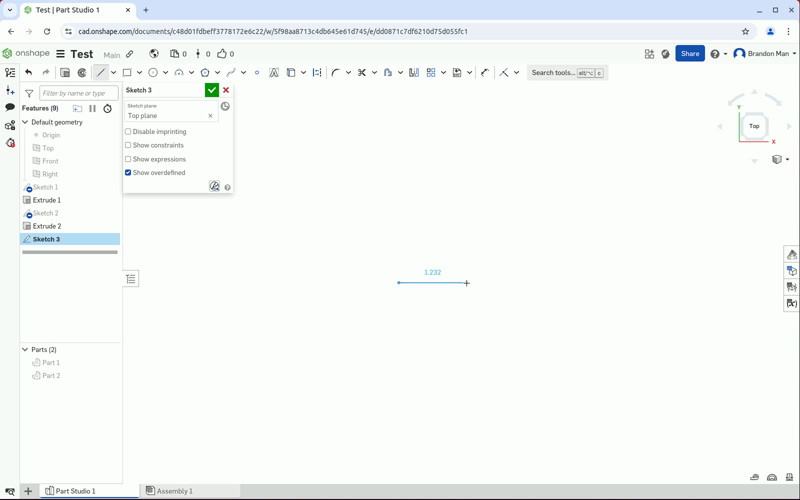
click(466, 282)
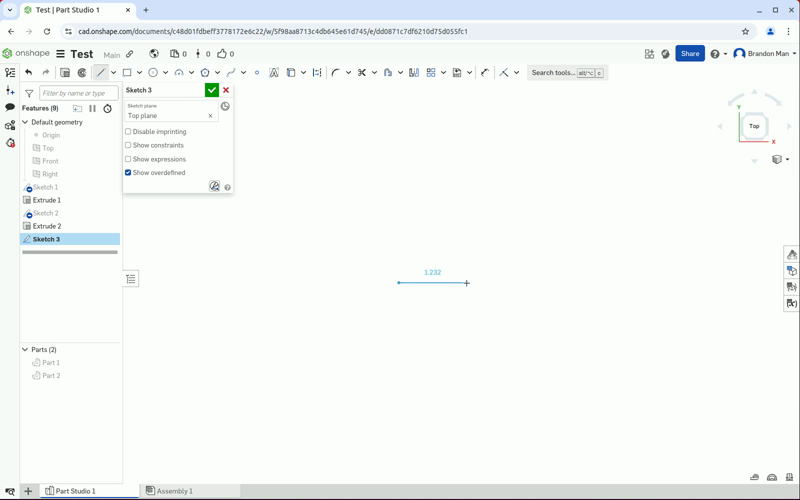
scroll(-6)
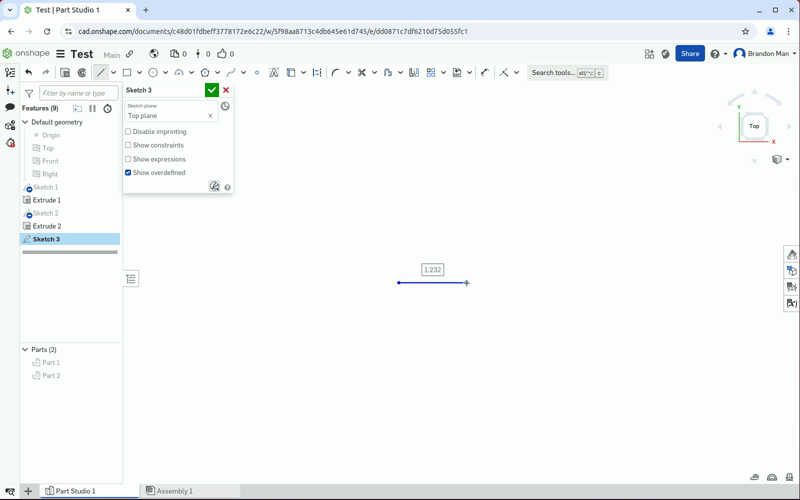
scroll(-6)
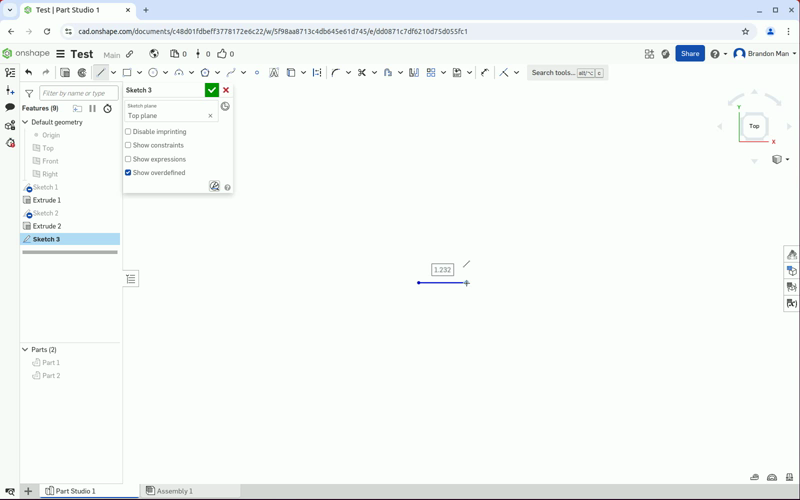
scroll(-6)
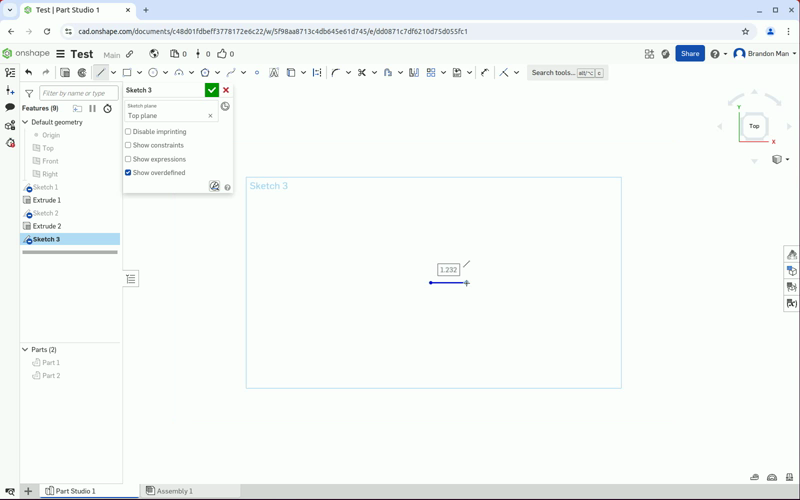
scroll(-6)
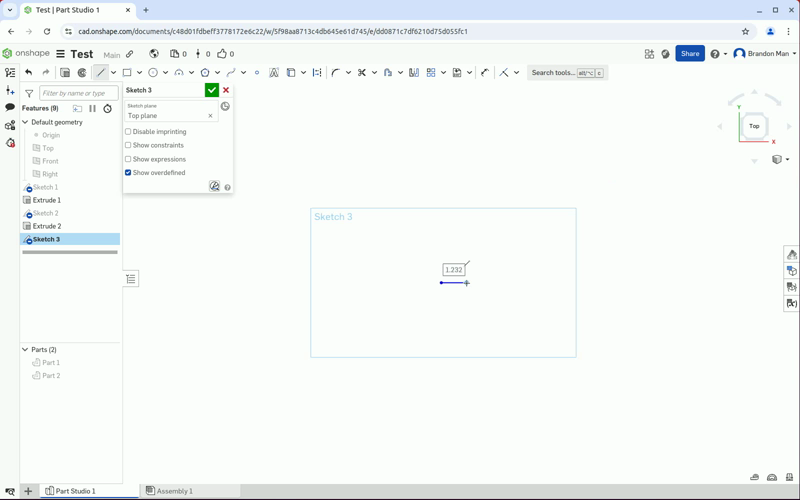
scroll(-6)
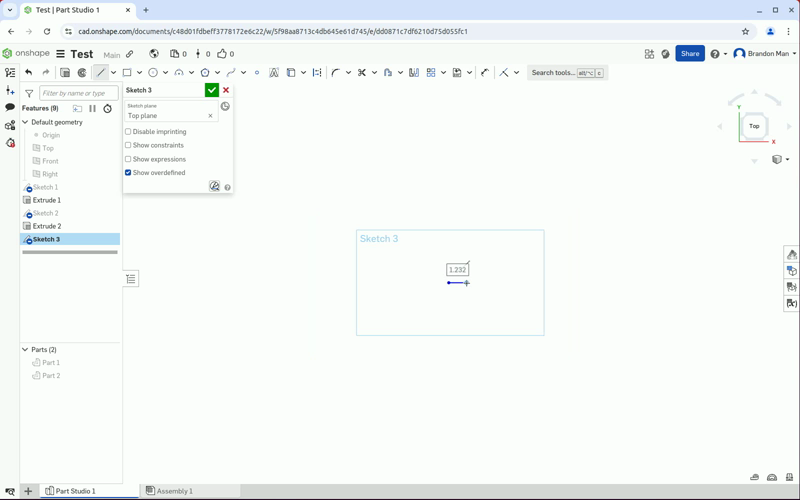
scroll(-6)
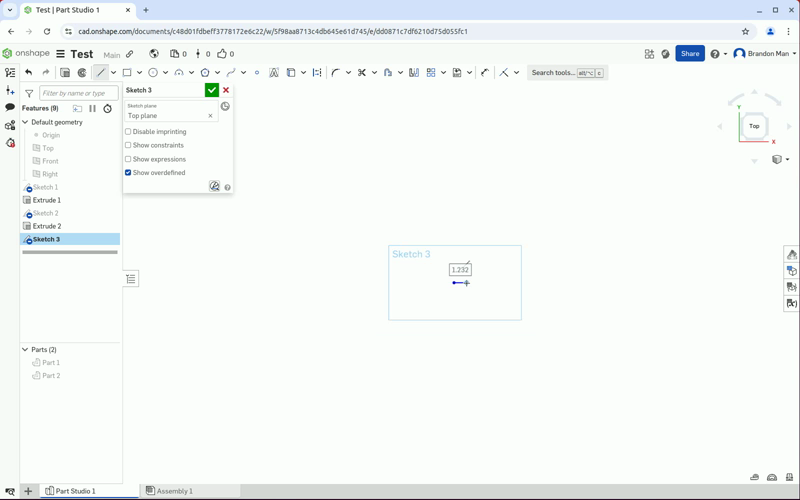
scroll(-6)
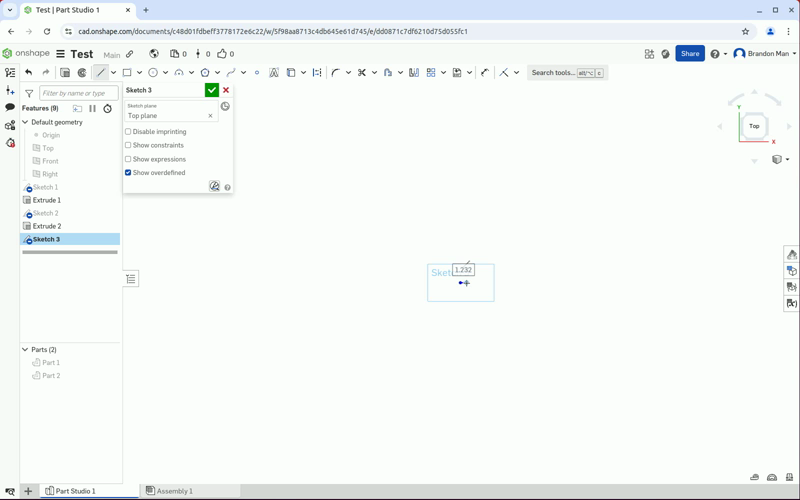
key_up(shift)
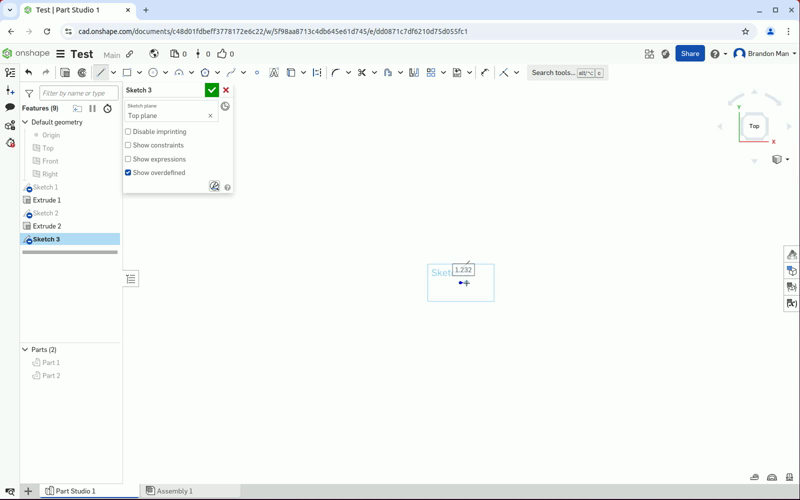
key_down(shift)
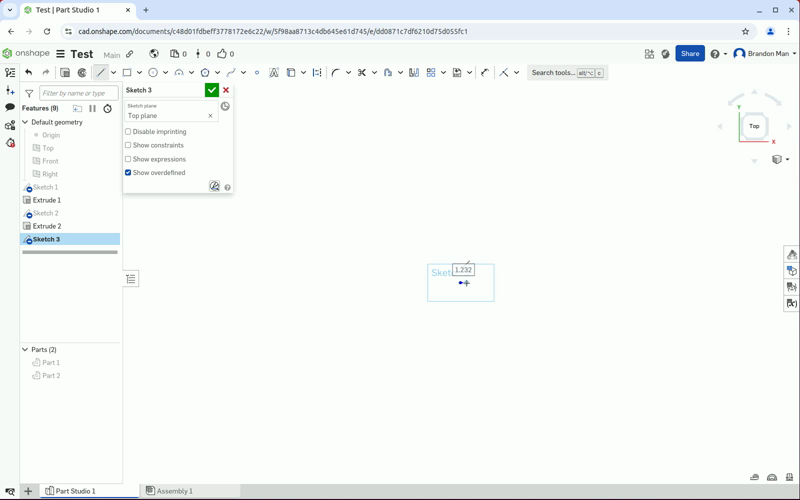
mouse_move(496, 282)
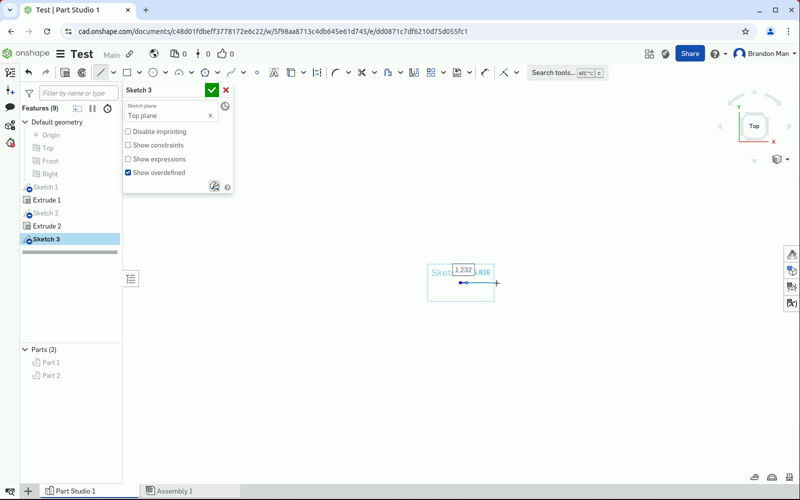
mouse_move(474, 282)
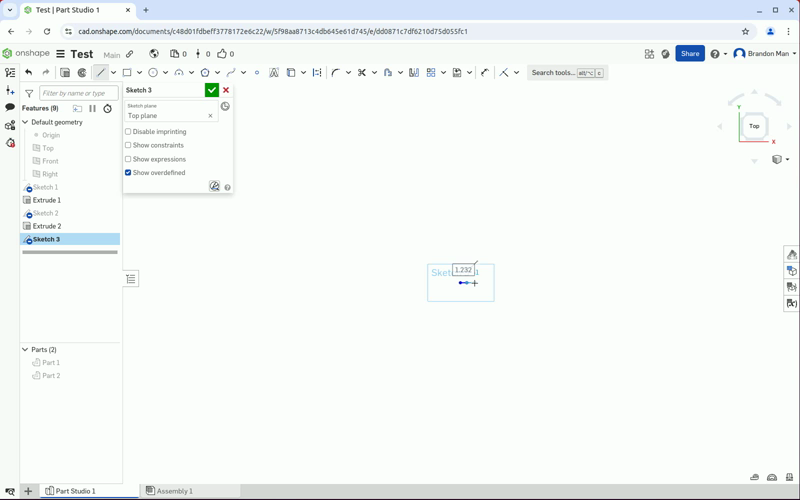
click(474, 282)
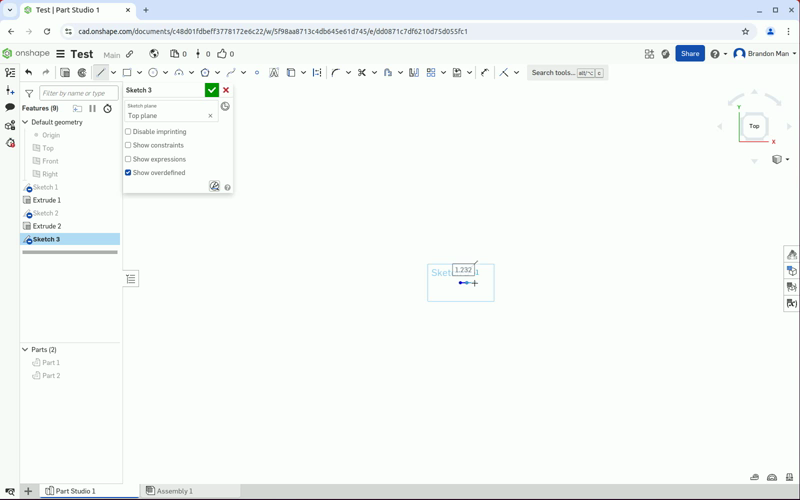
key_up(shift)
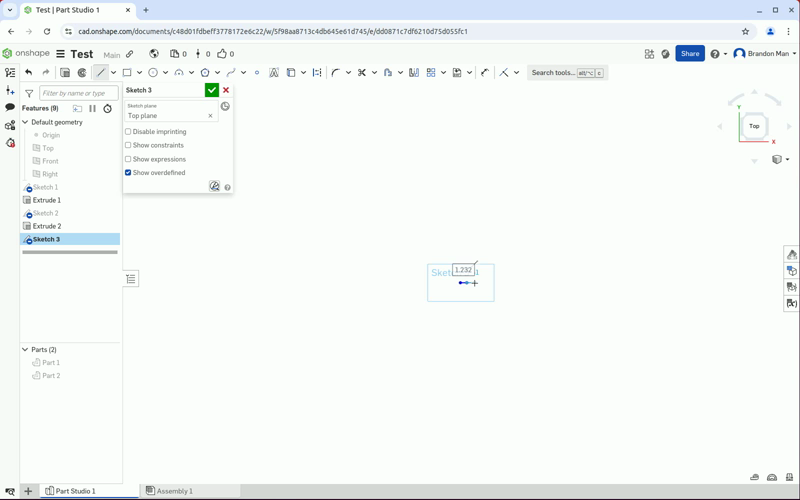
key_down(shift)
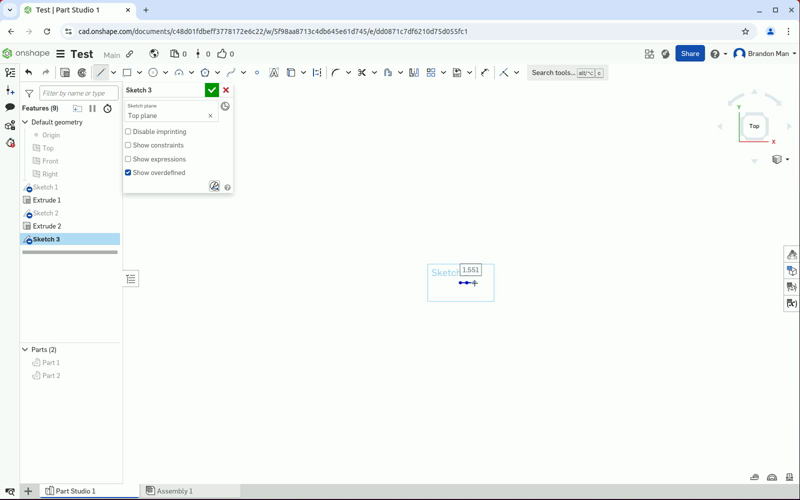
mouse_move(504, 282)
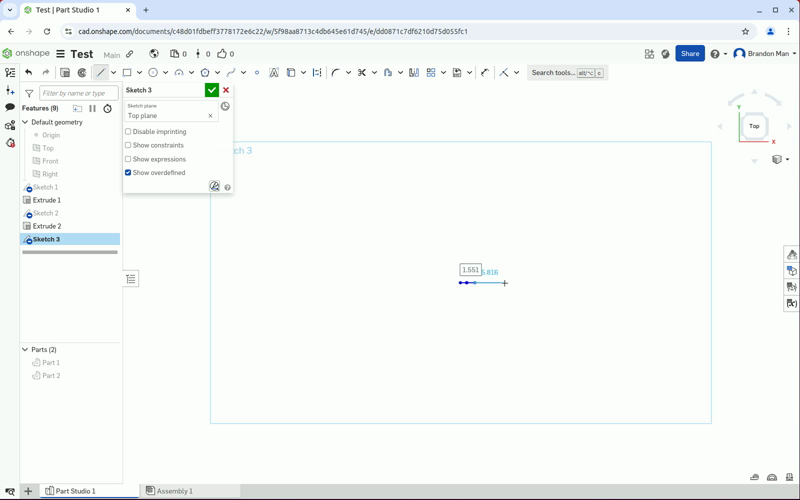
mouse_move(474, 294)
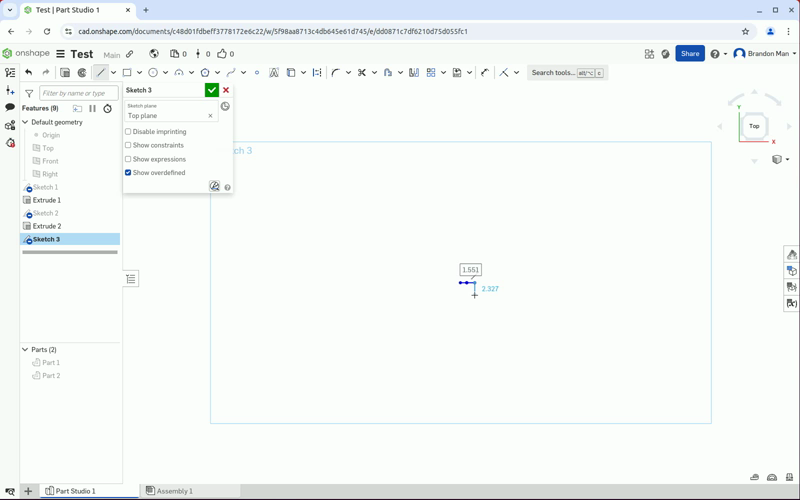
click(474, 294)
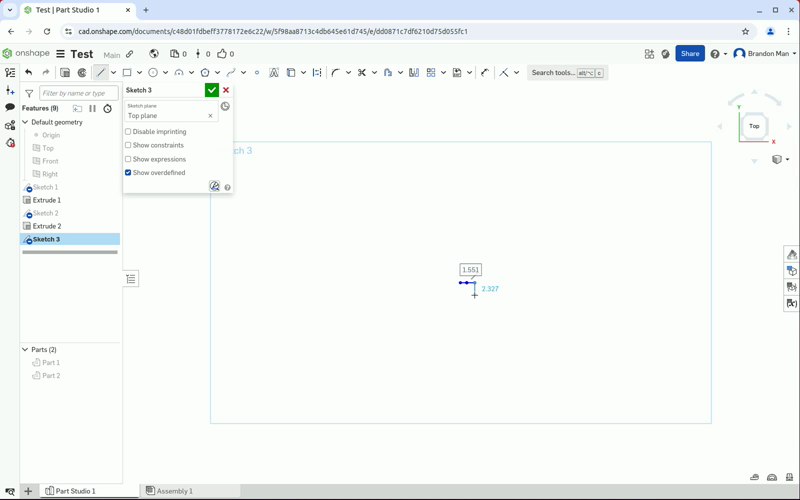
key_up(shift)
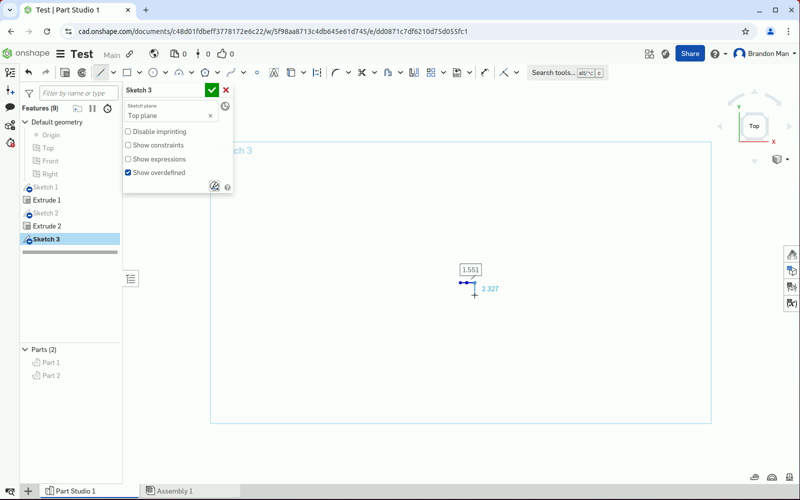
key_down(shift)
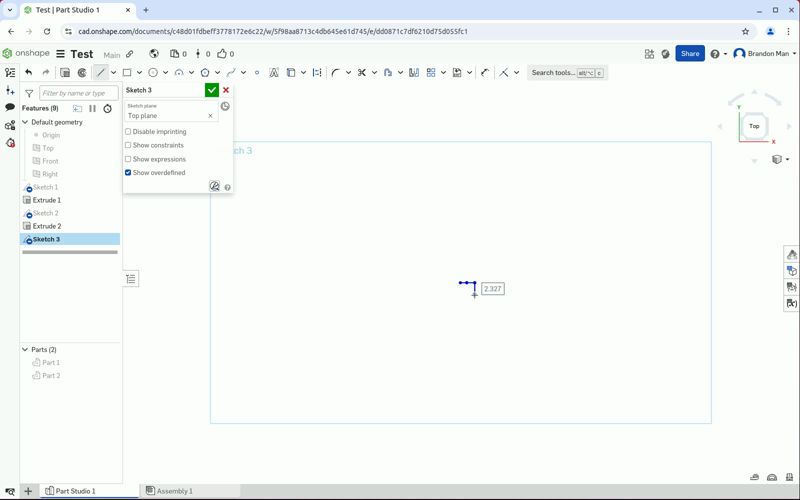
mouse_move(504, 294)
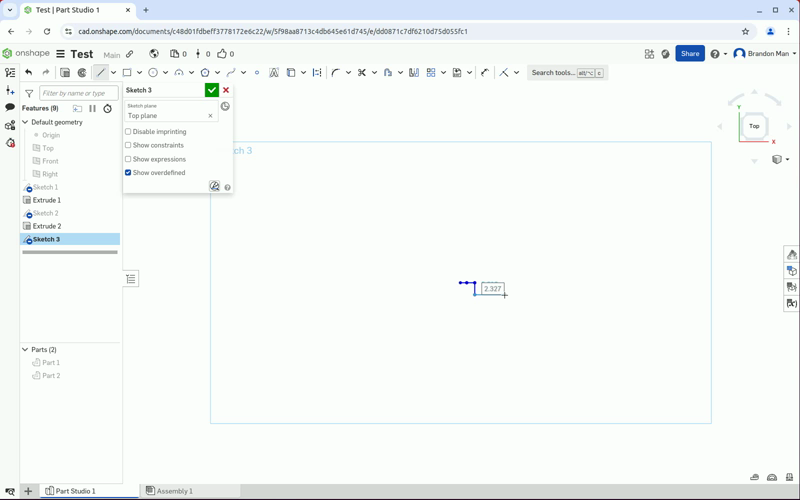
mouse_move(494, 284)
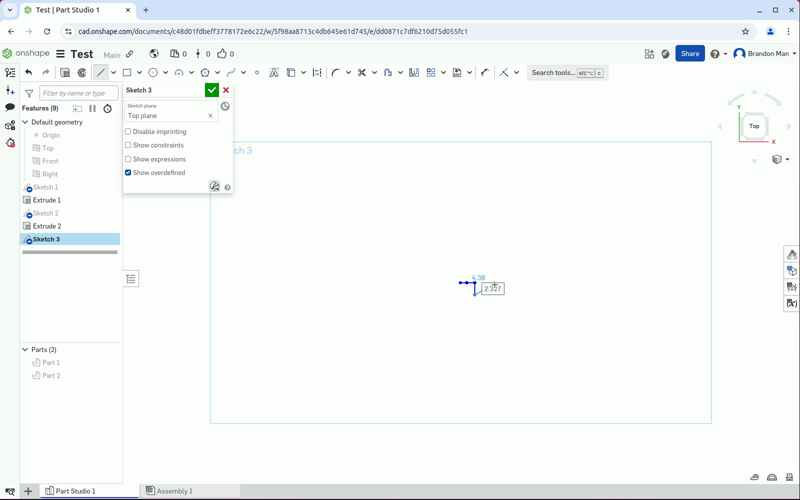
click(494, 284)
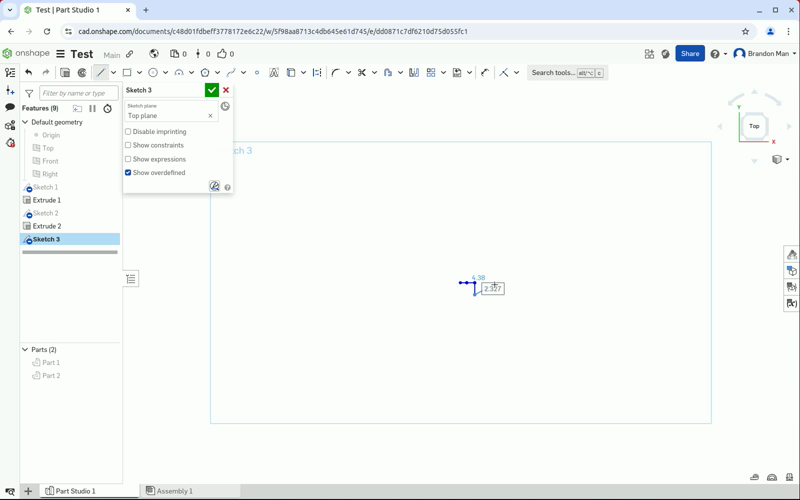
key_up(shift)
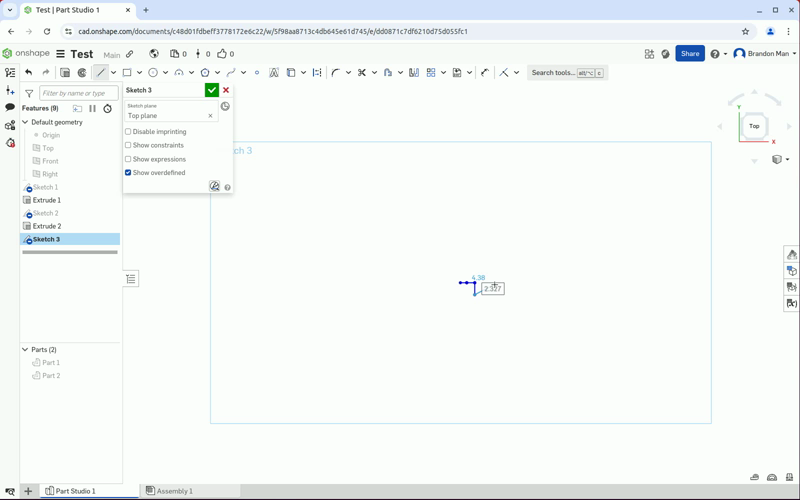
key_down(shift)
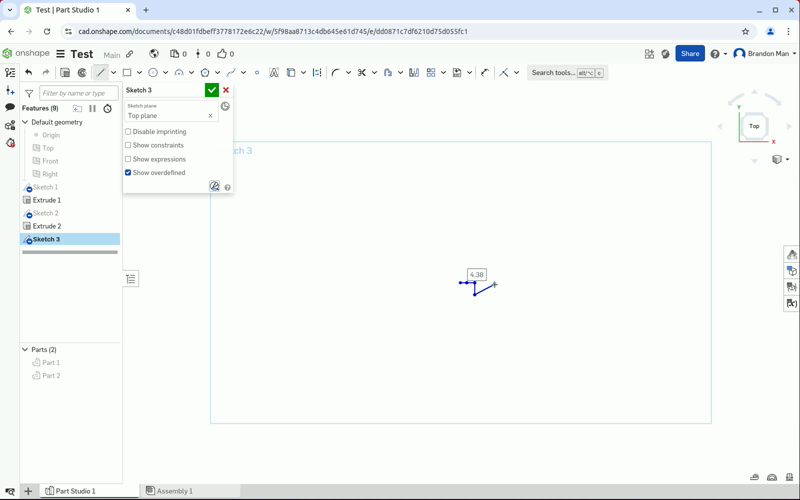
mouse_move(524, 284)
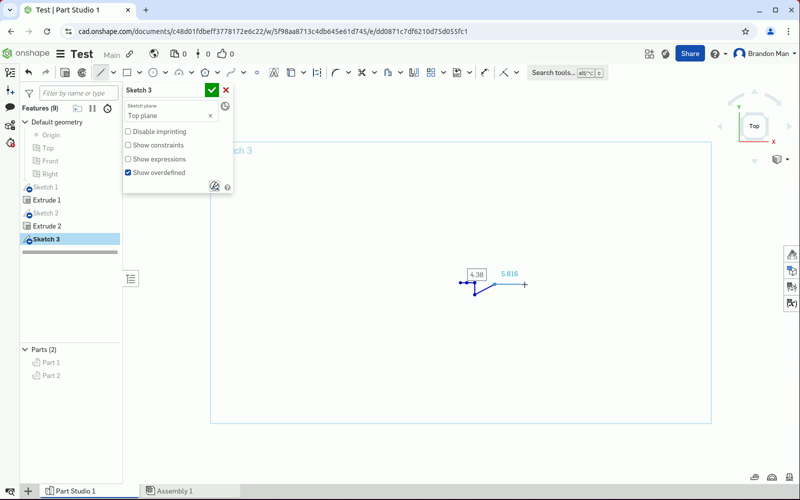
mouse_move(474, 247)
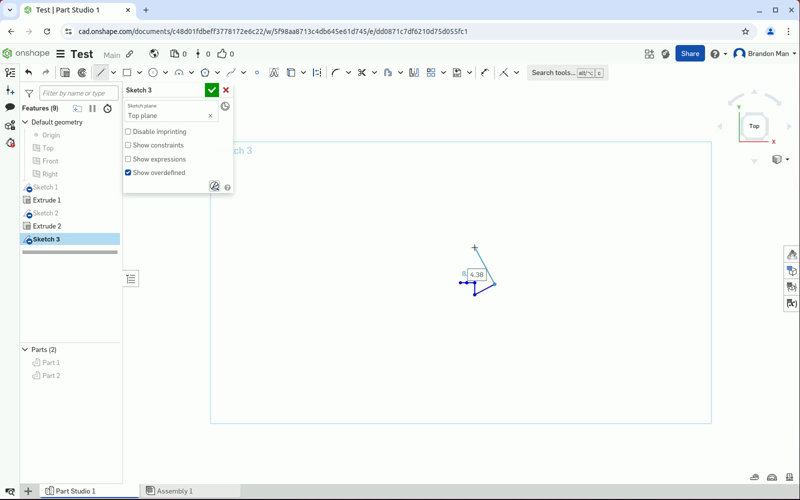
click(474, 247)
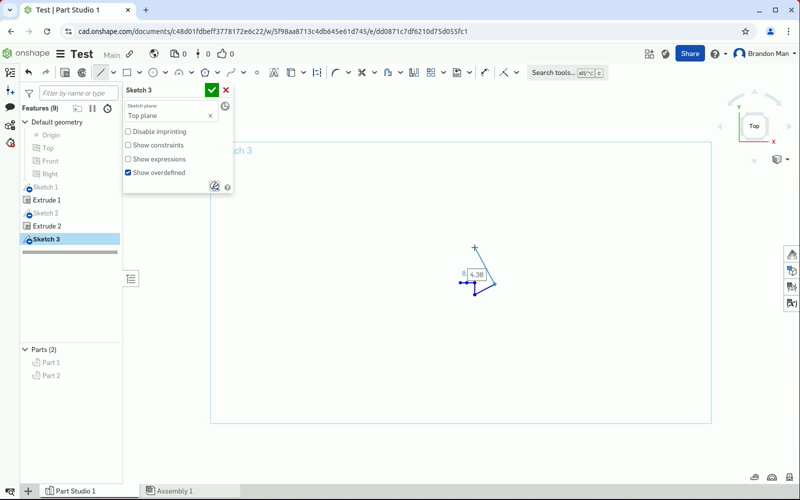
key_up(shift)
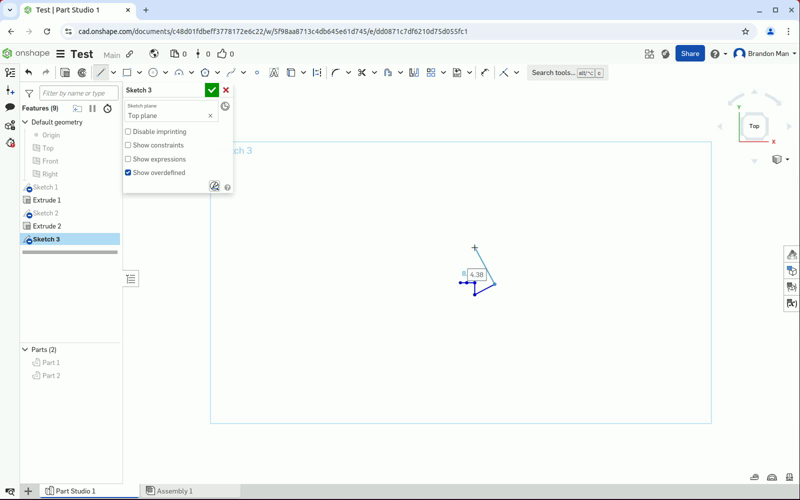
key_down(shift)
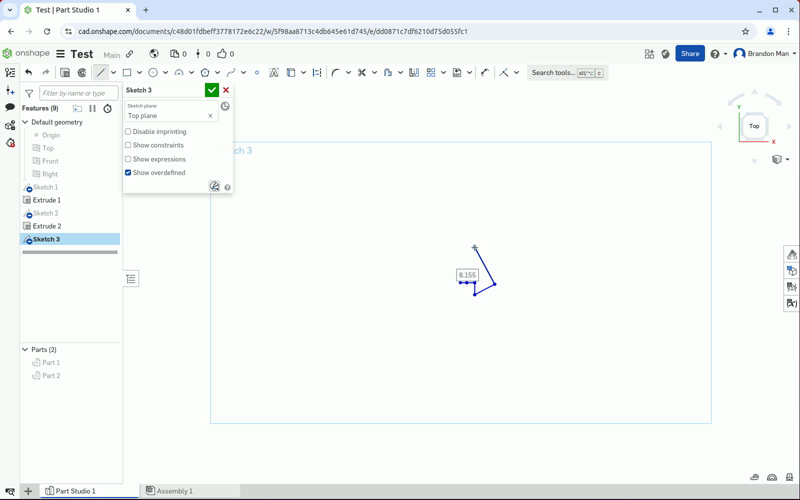
mouse_move(504, 247)
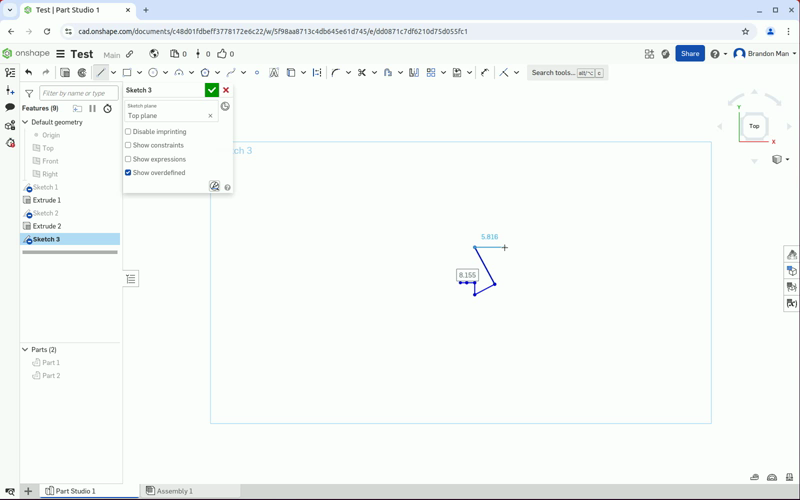
mouse_move(466, 247)
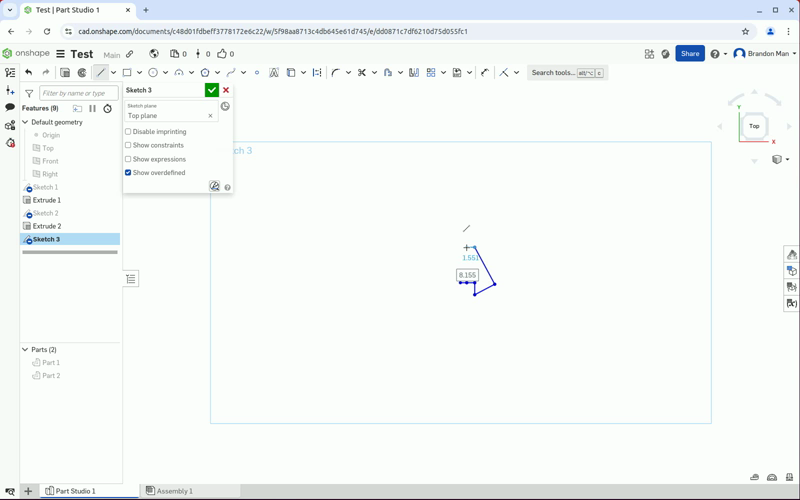
click(466, 247)
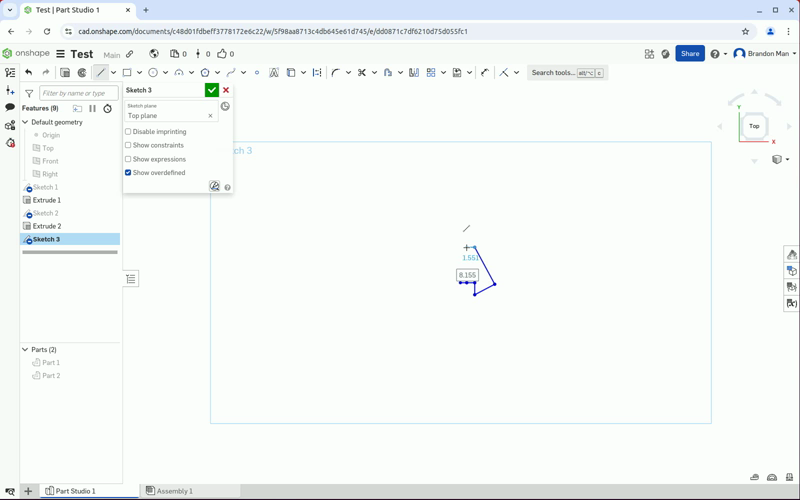
key_up(shift)
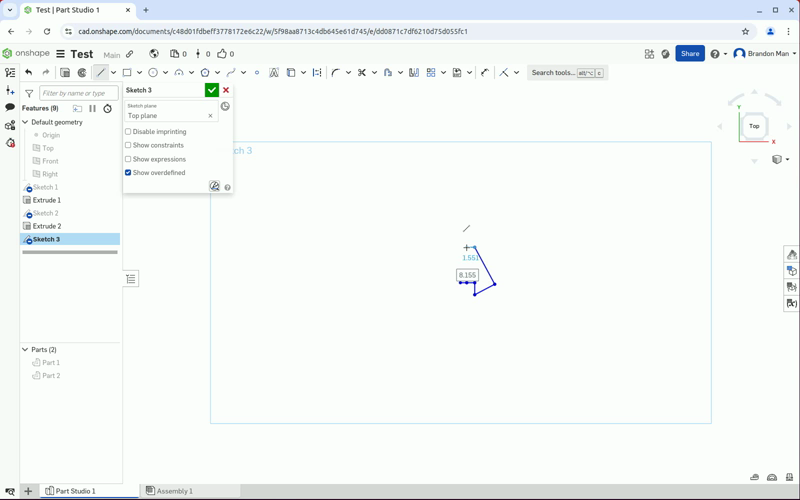
key_down(shift)
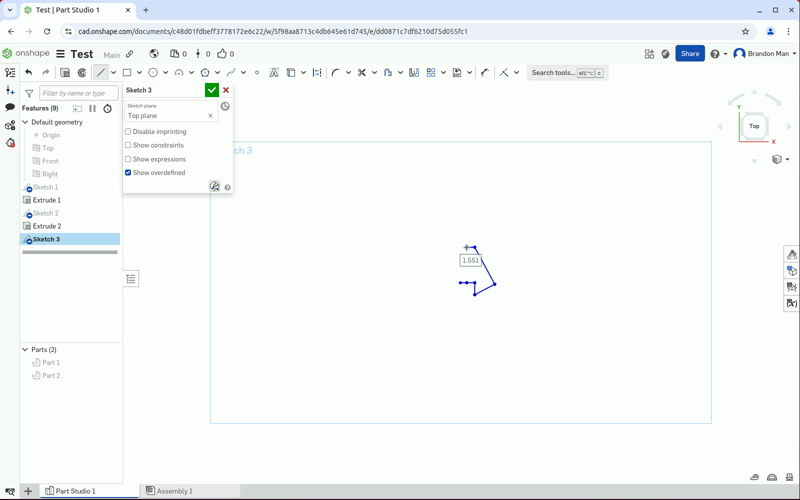
mouse_move(496, 247)
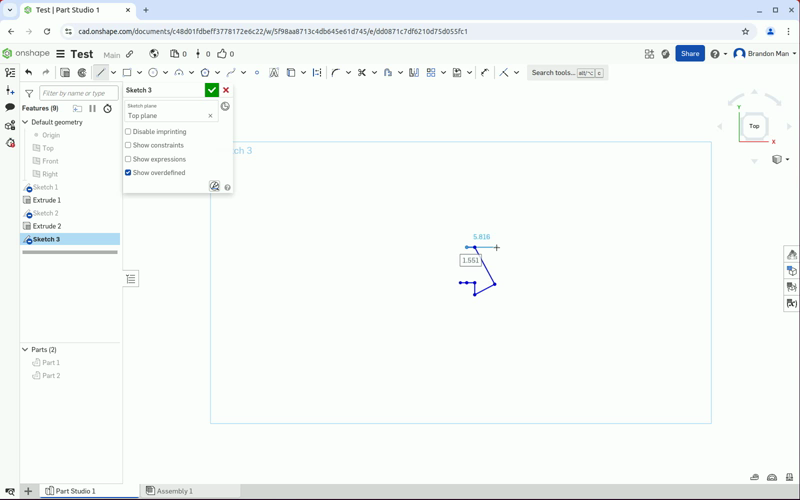
mouse_move(466, 240)
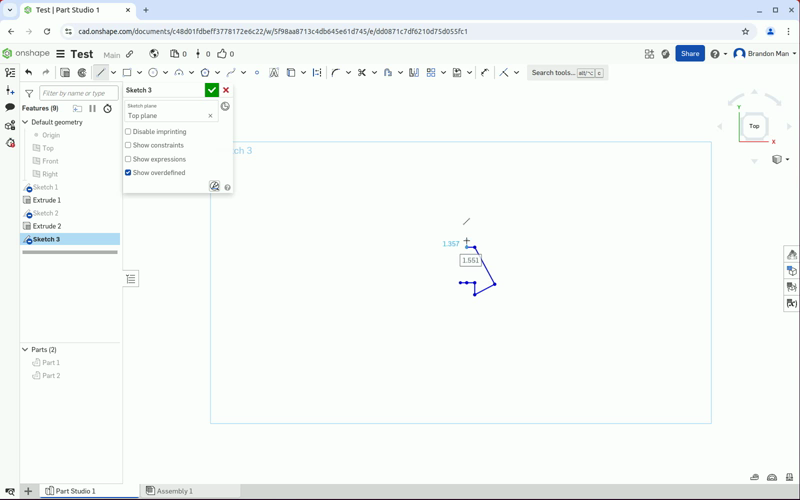
scroll(6)
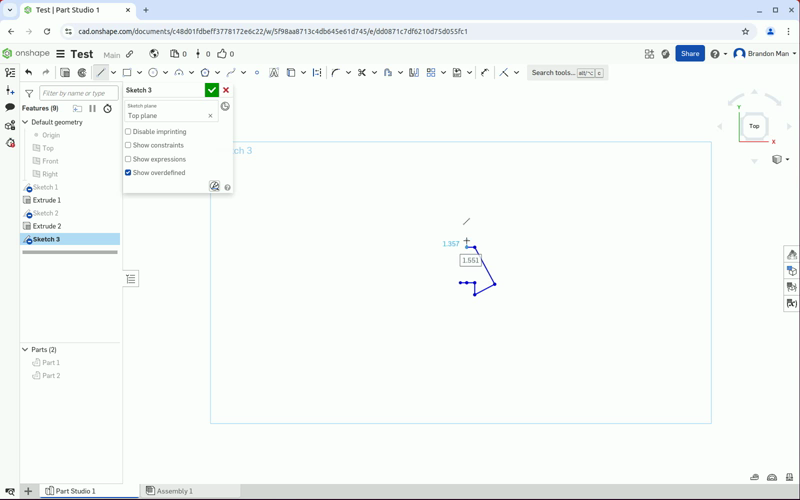
scroll(6)
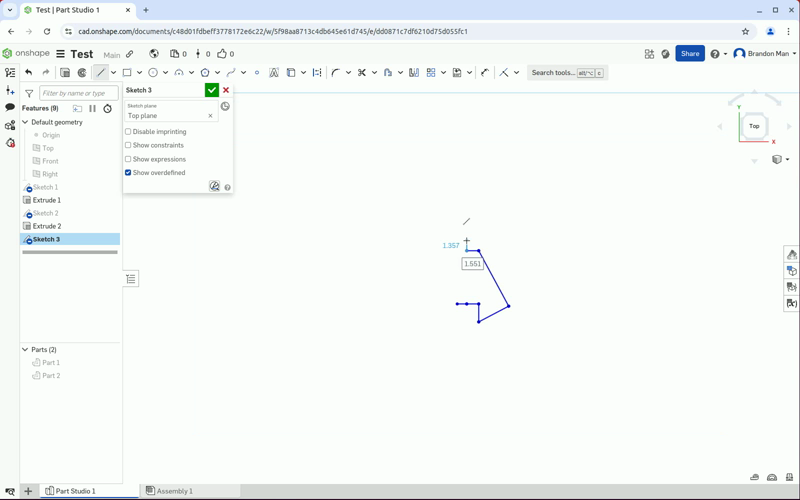
scroll(6)
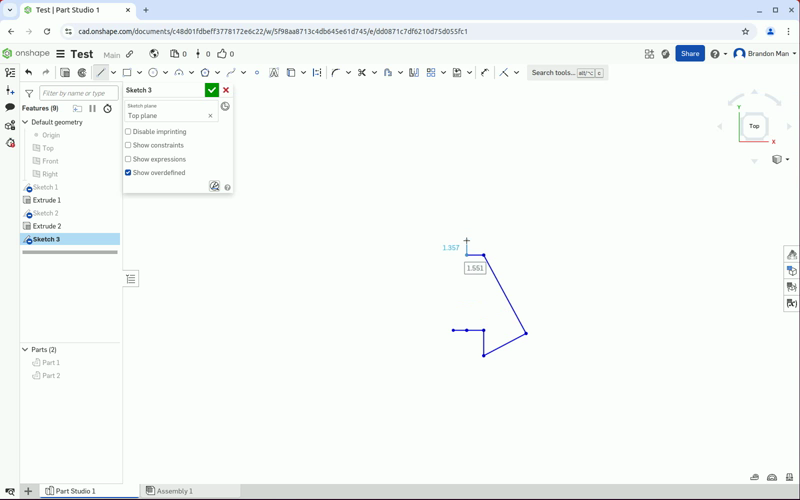
scroll(6)
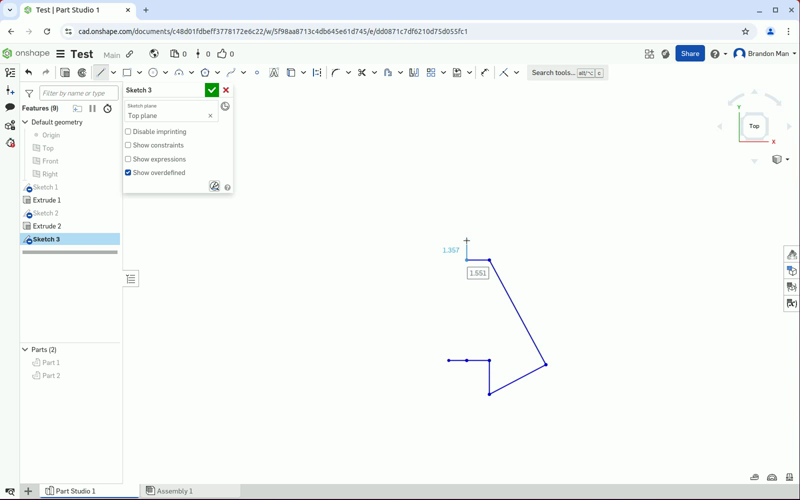
scroll(6)
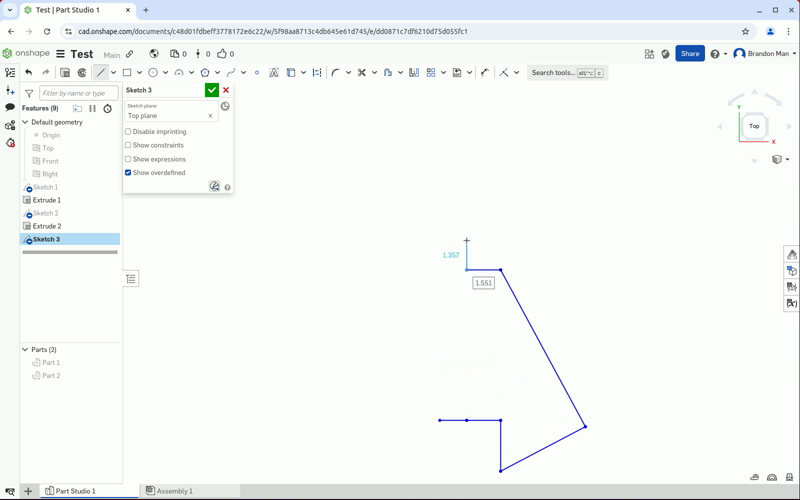
scroll(6)
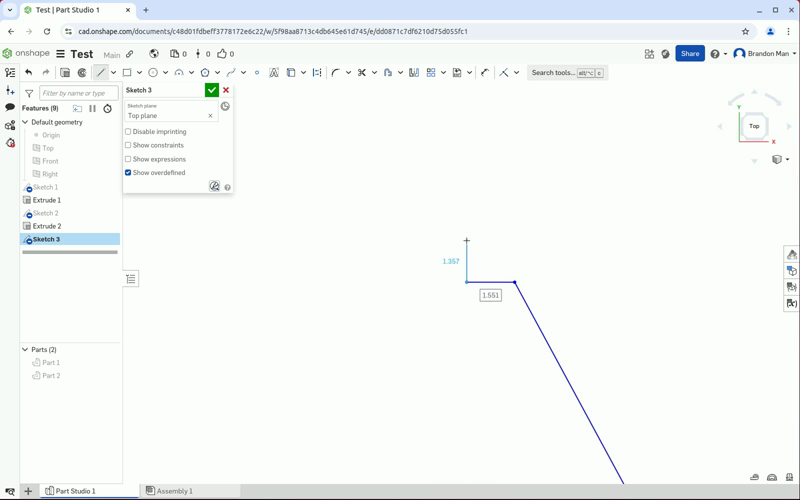
scroll(6)
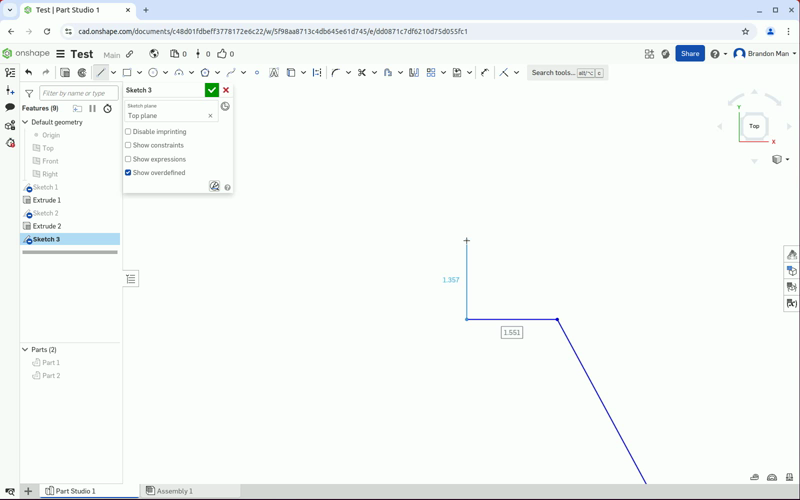
click(466, 240)
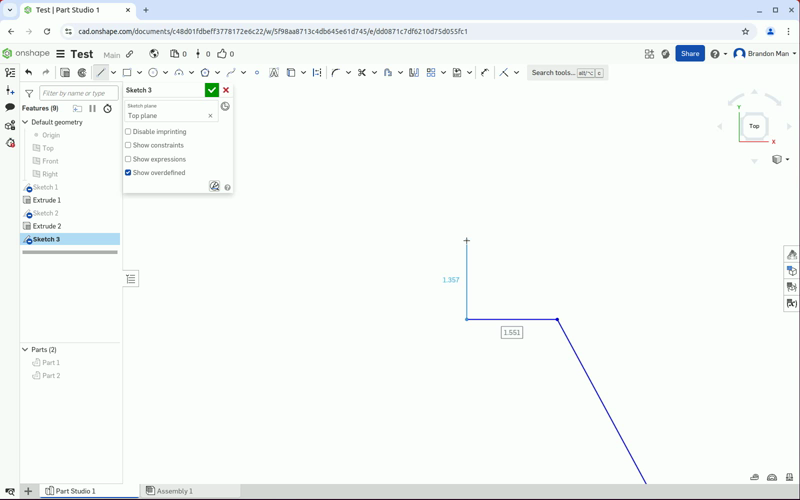
scroll(-6)
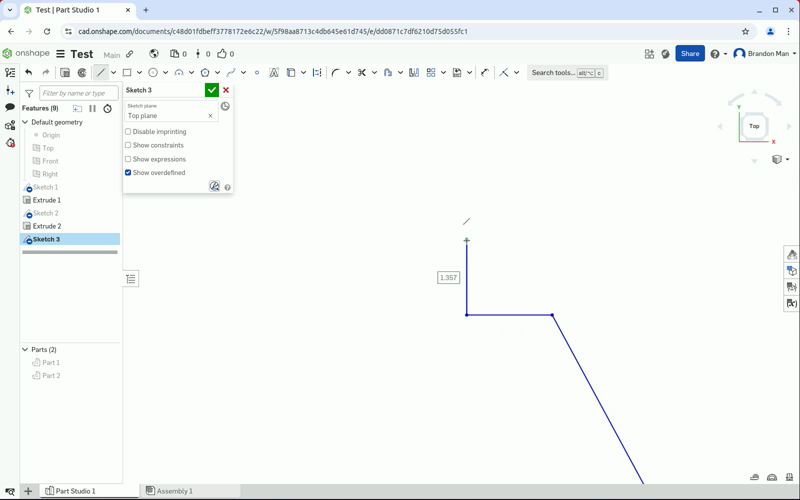
scroll(-6)
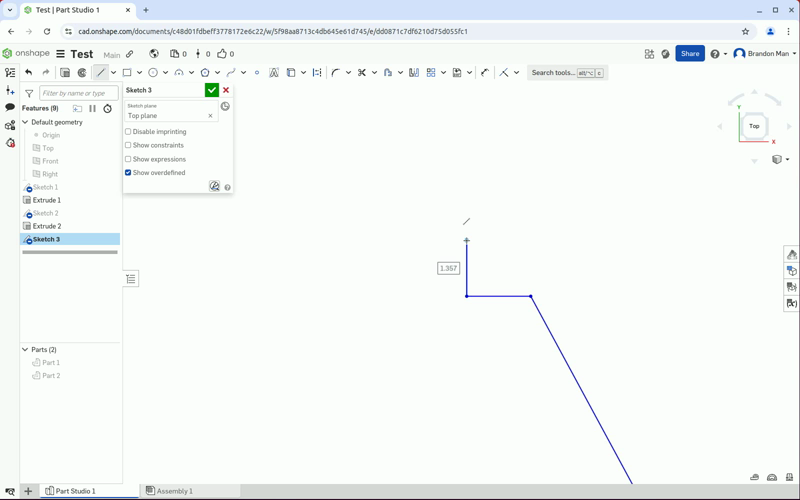
scroll(-6)
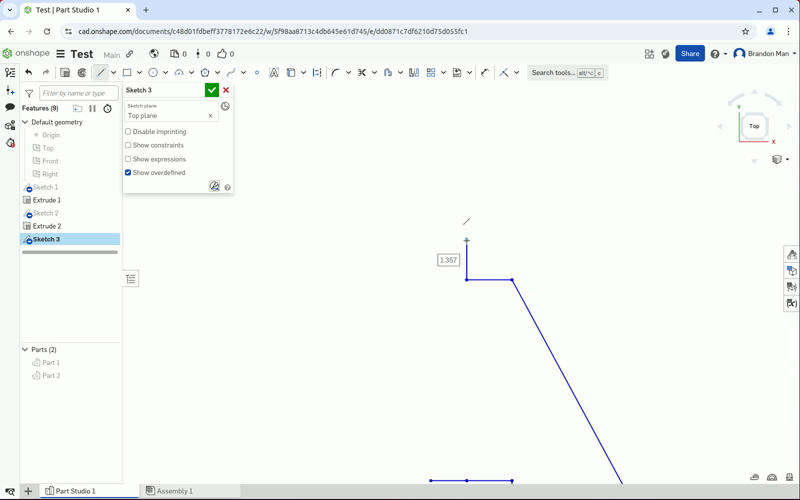
scroll(-6)
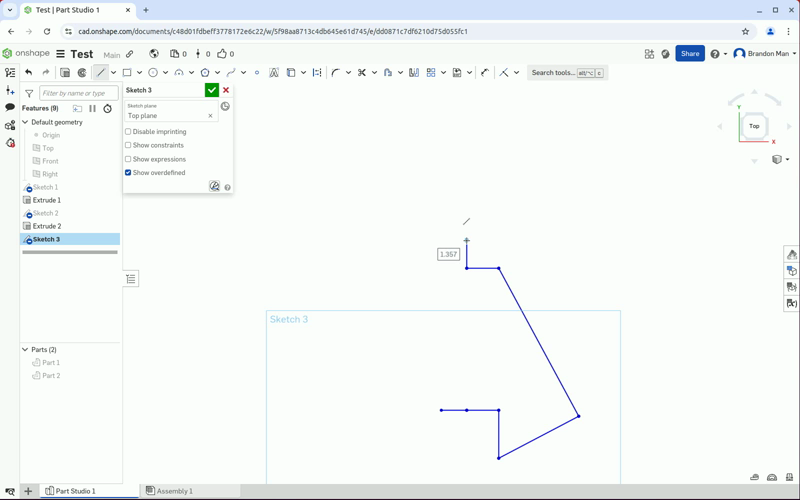
scroll(-6)
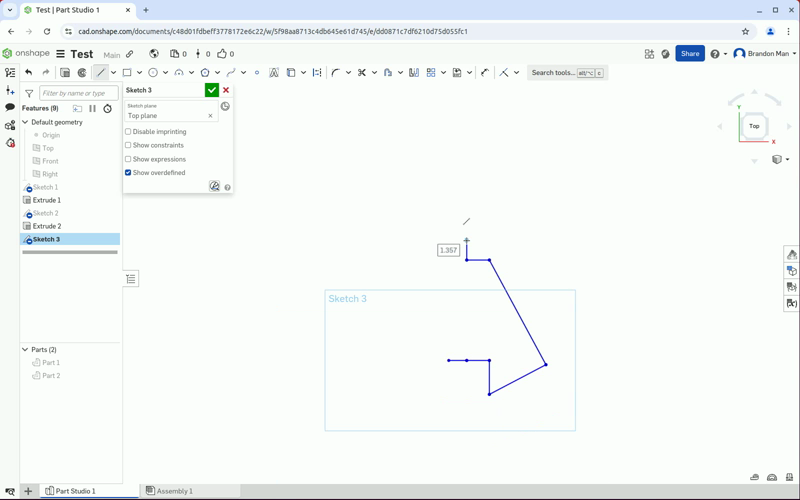
scroll(-6)
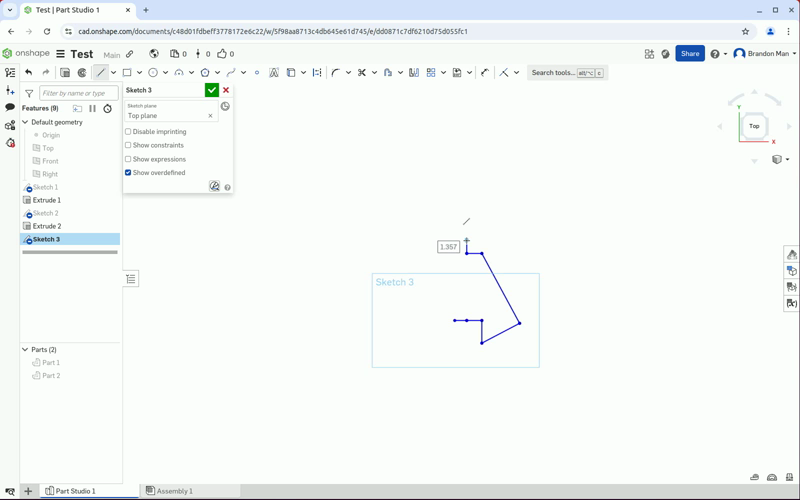
scroll(-6)
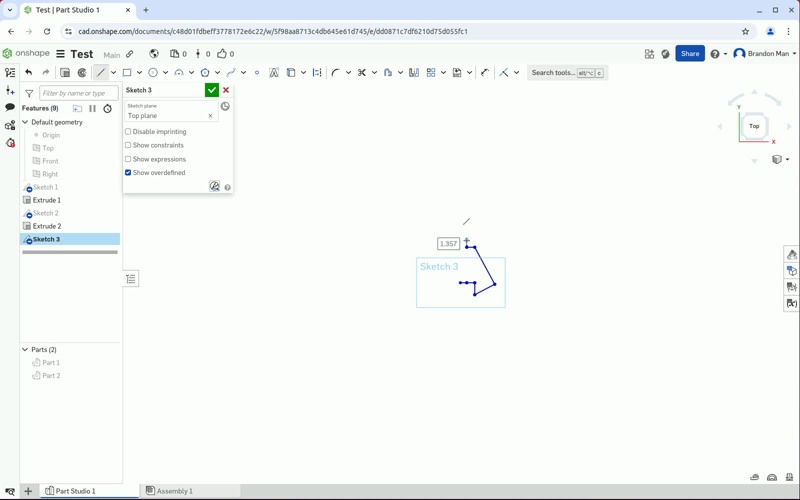
key_up(shift)
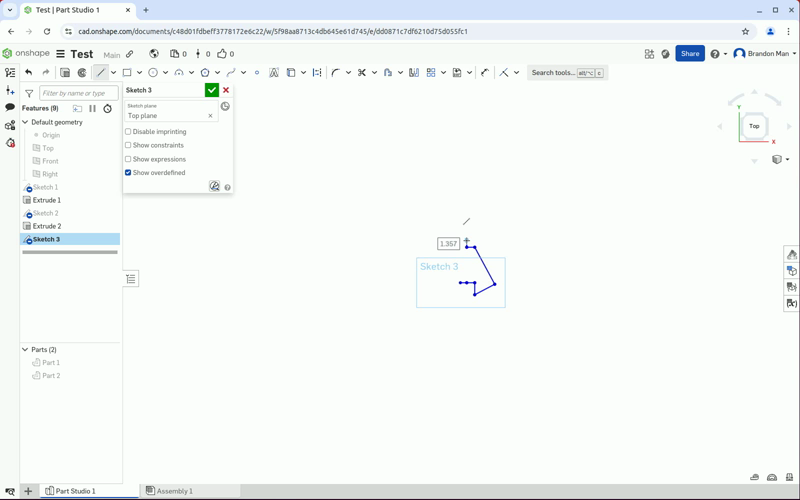
key_down(shift)
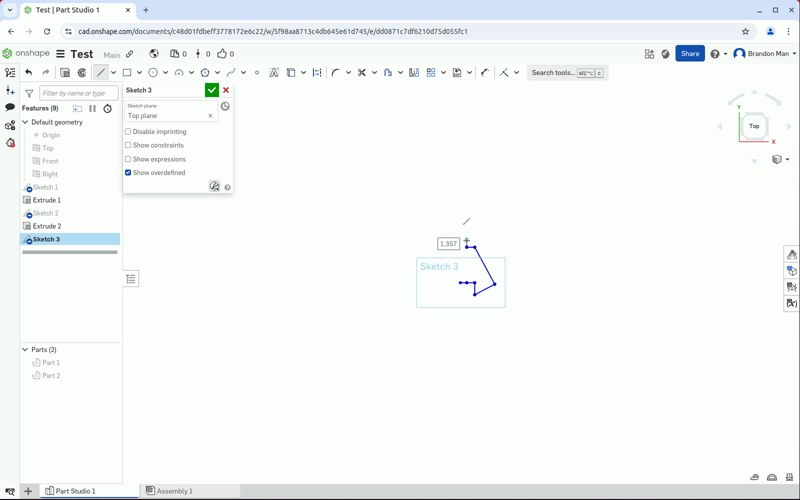
mouse_move(496, 240)
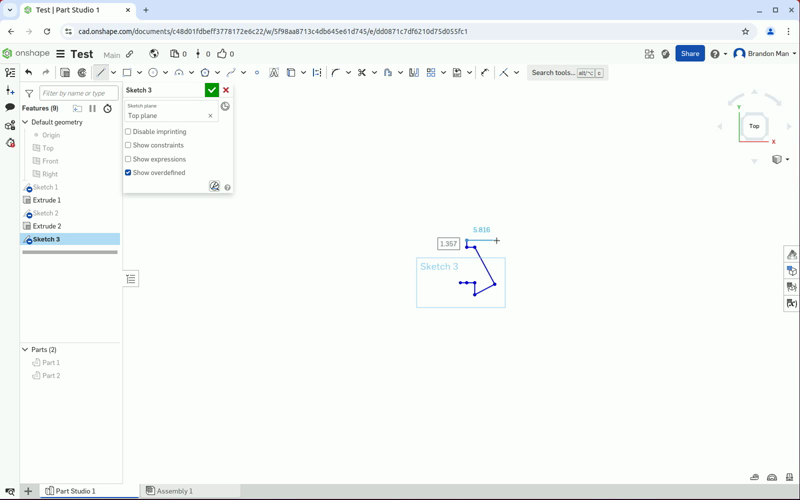
mouse_move(460, 240)
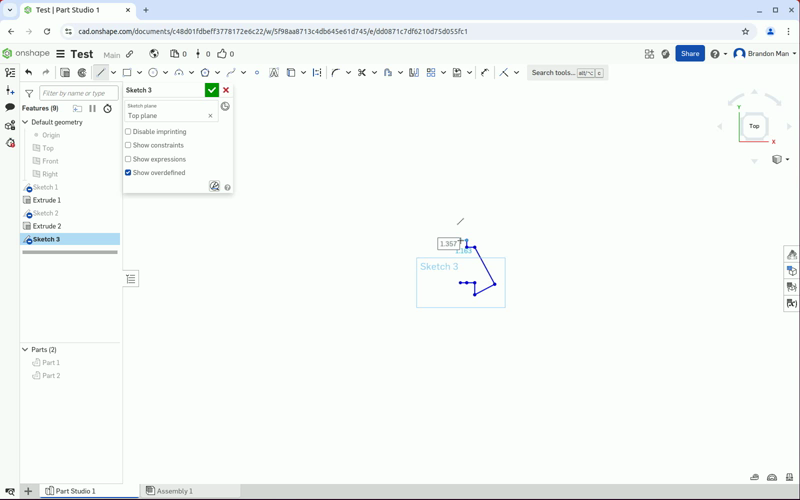
scroll(6)
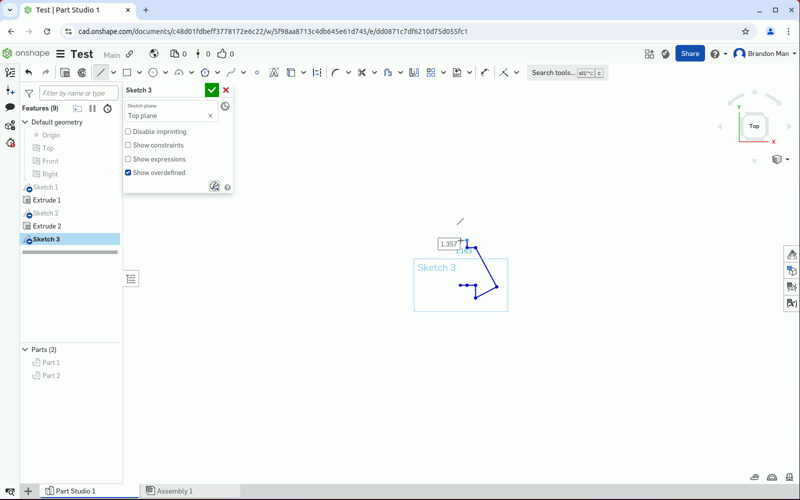
scroll(6)
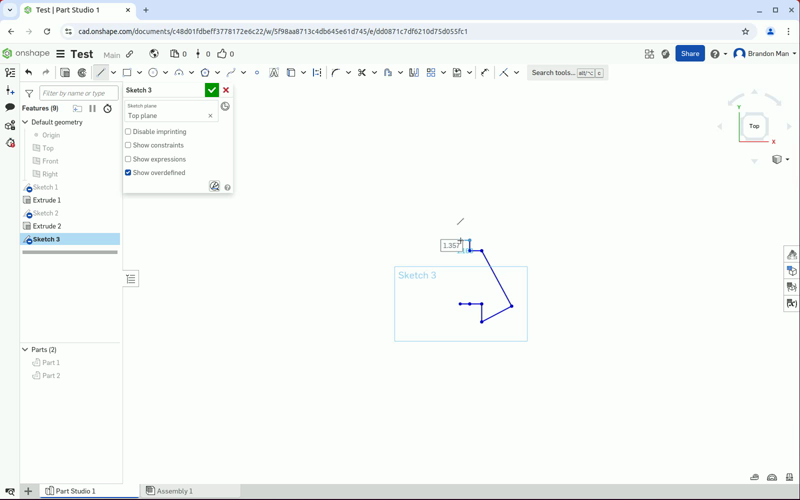
scroll(6)
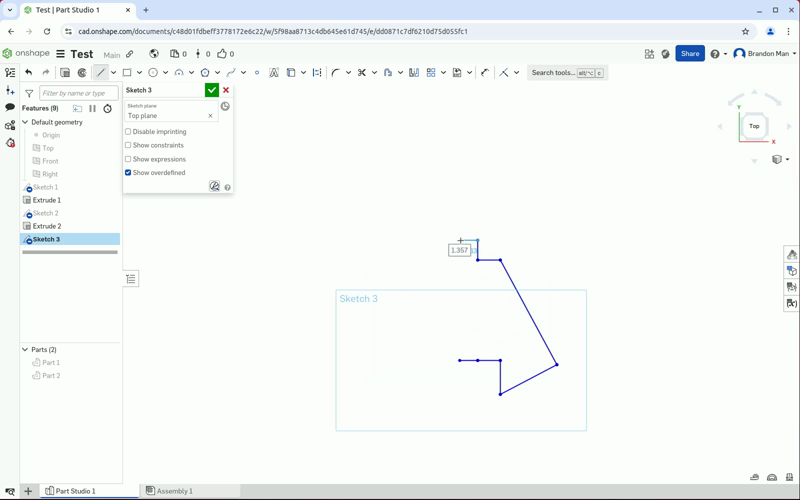
scroll(6)
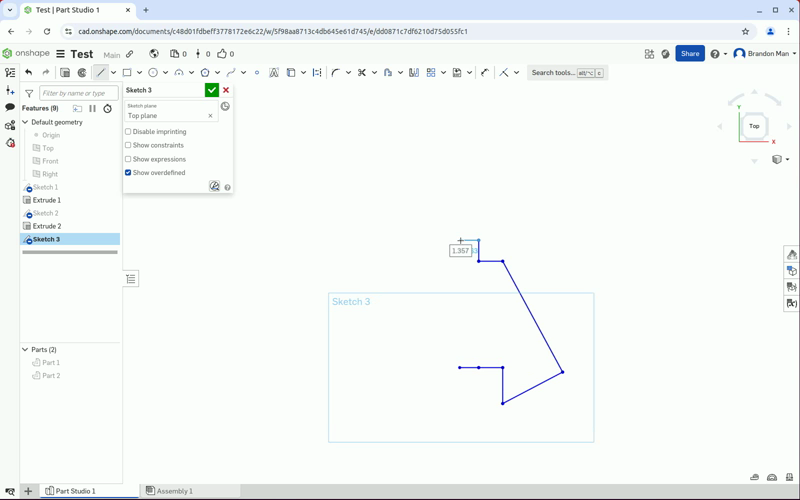
scroll(6)
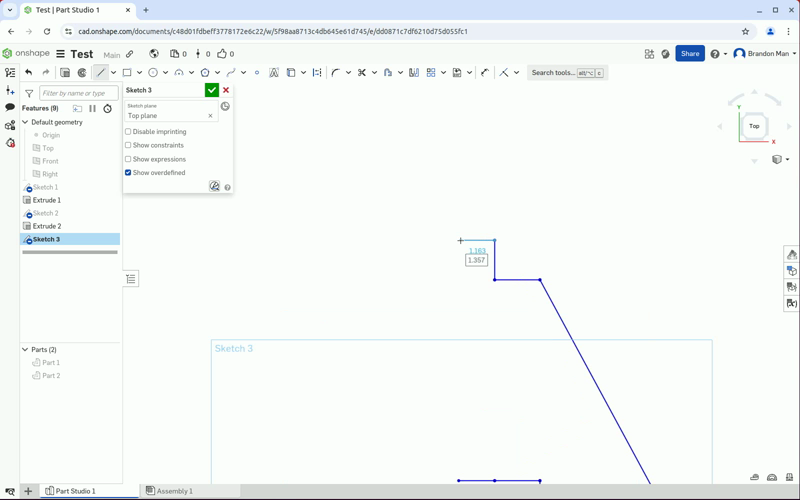
scroll(6)
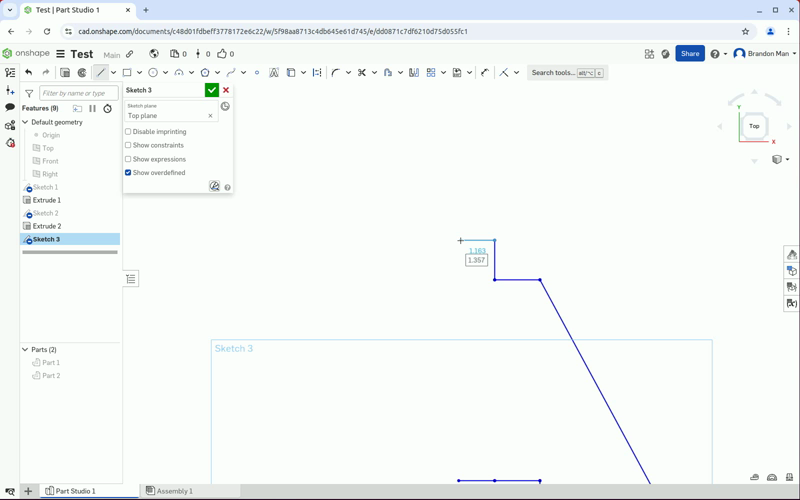
scroll(6)
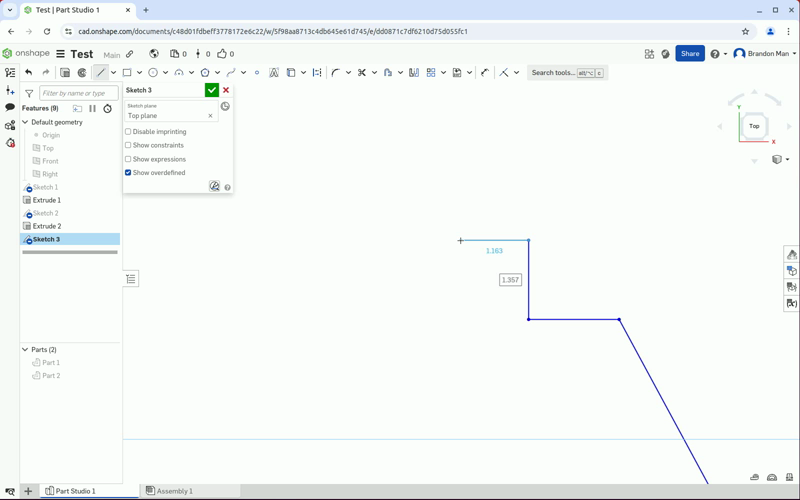
click(460, 240)
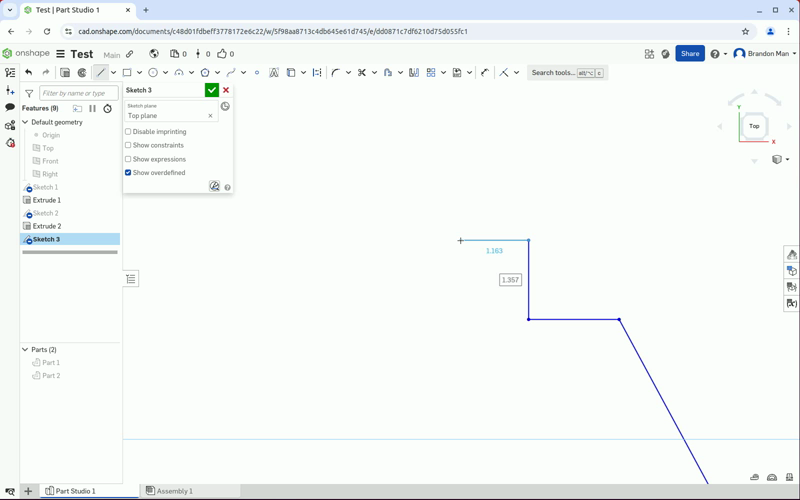
scroll(-6)
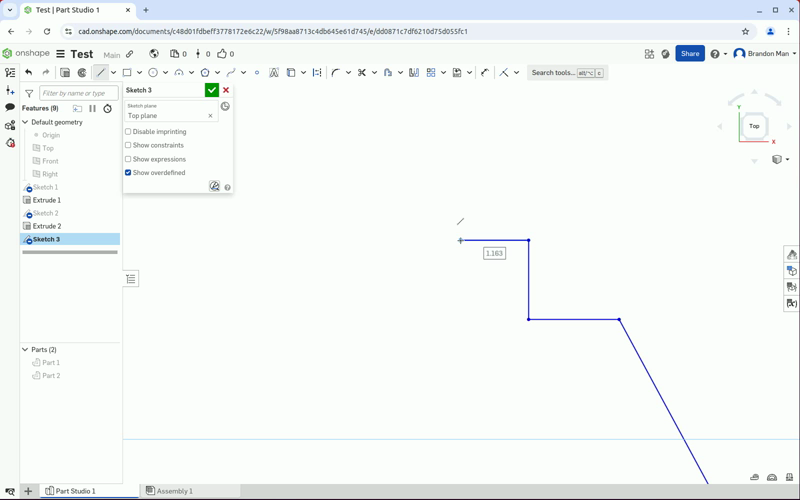
scroll(-6)
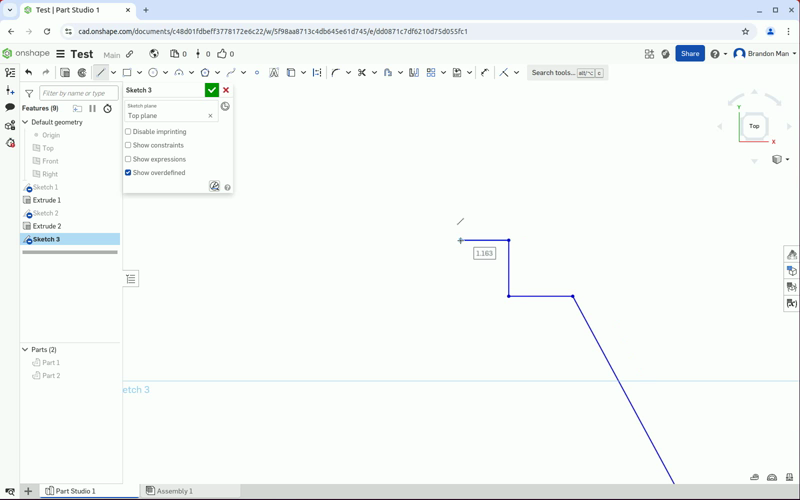
scroll(-6)
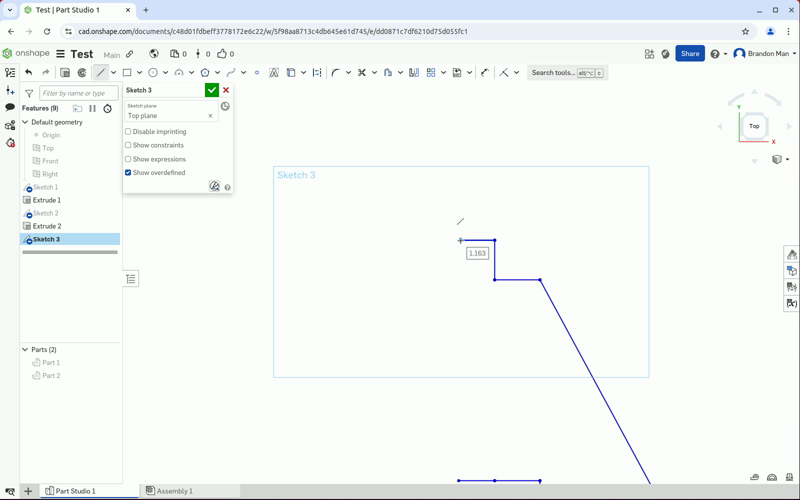
scroll(-6)
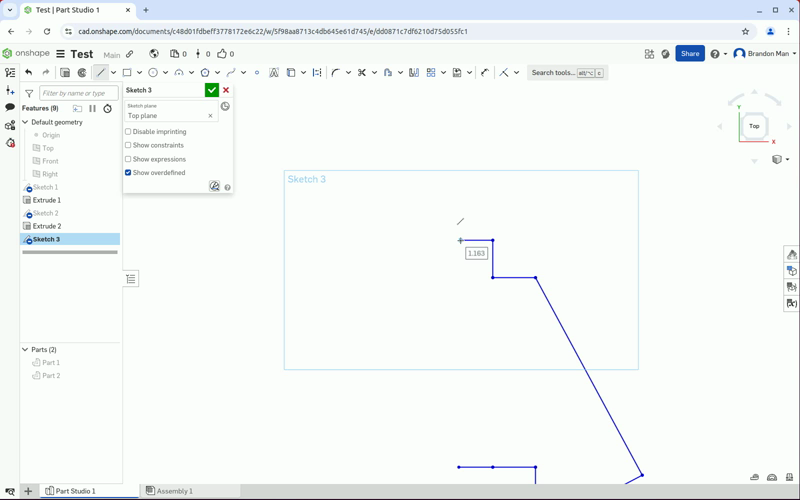
scroll(-6)
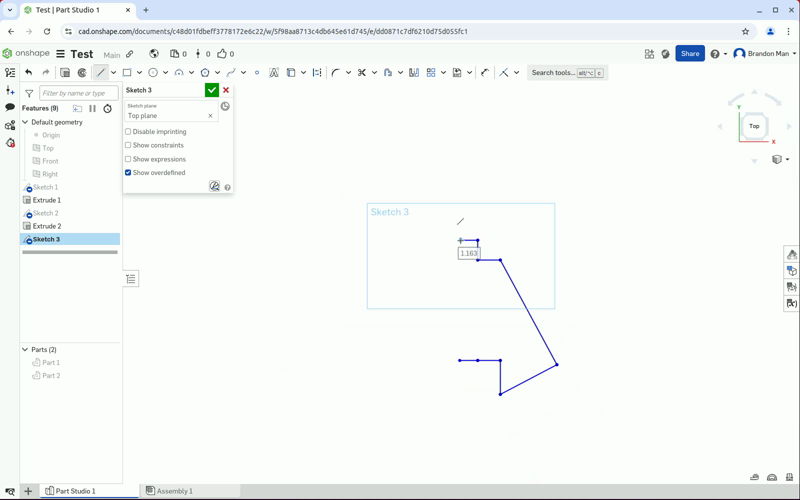
scroll(-6)
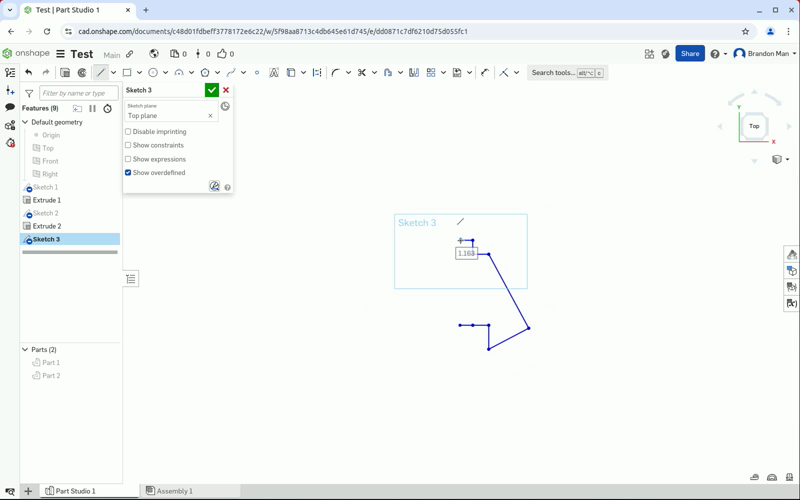
scroll(-6)
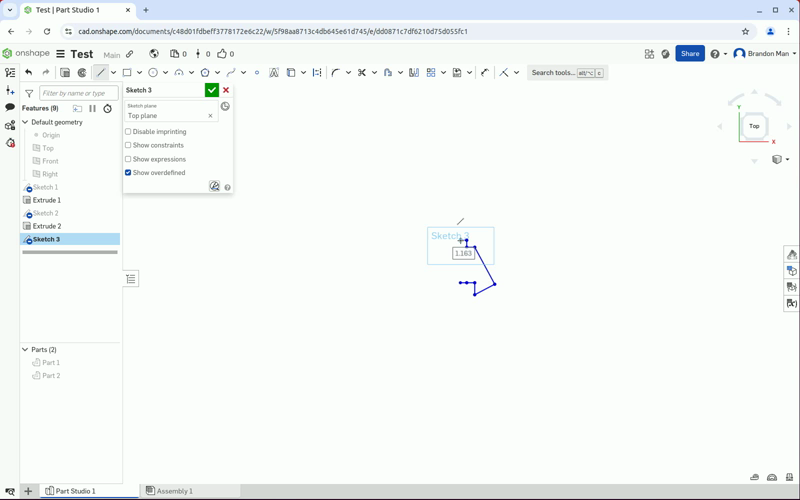
key_up(shift)
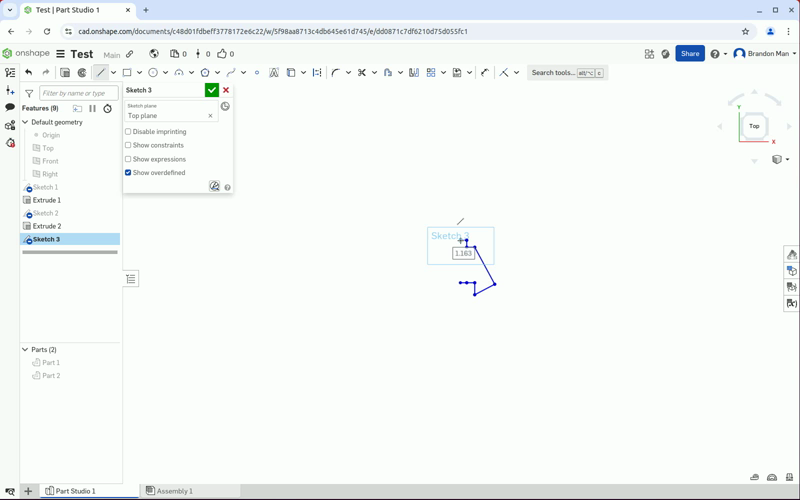
mouse_move(490, 240)
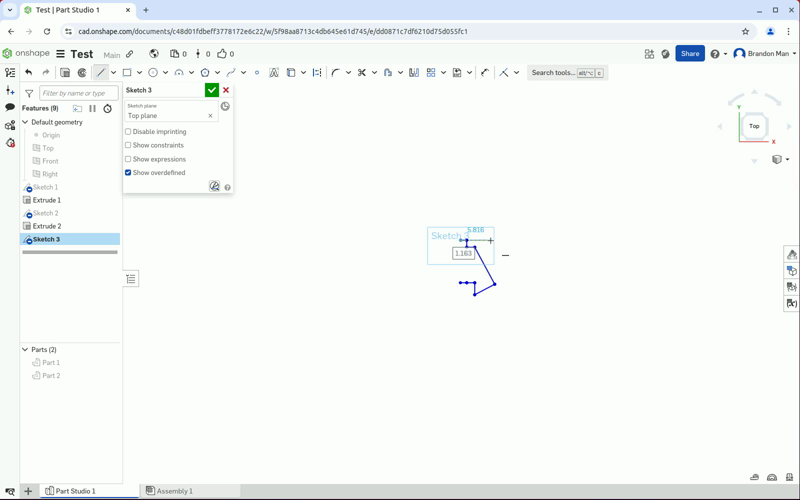
key_down(shift)
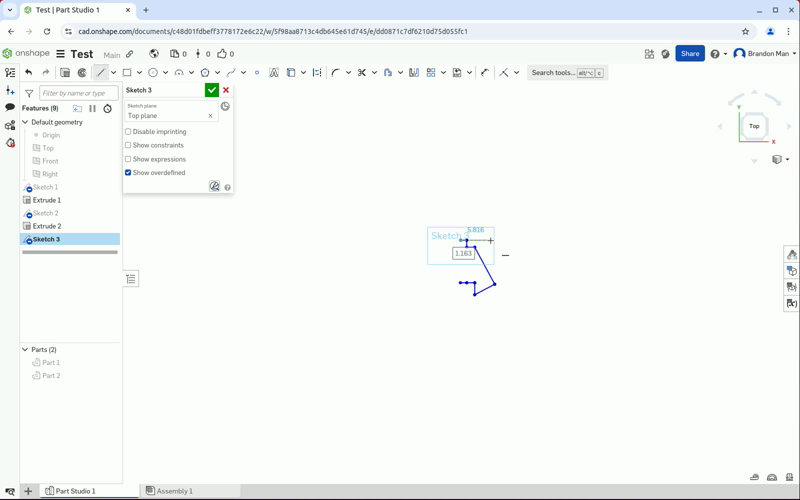
mouse_move(460, 282)
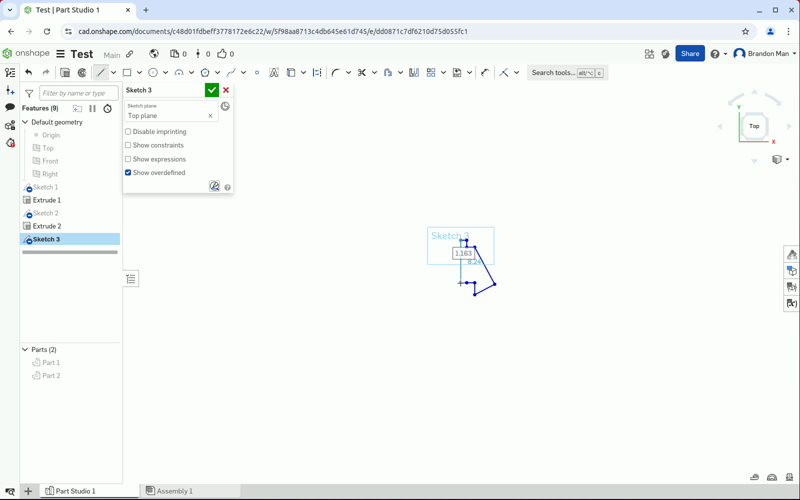
key_up(shift)
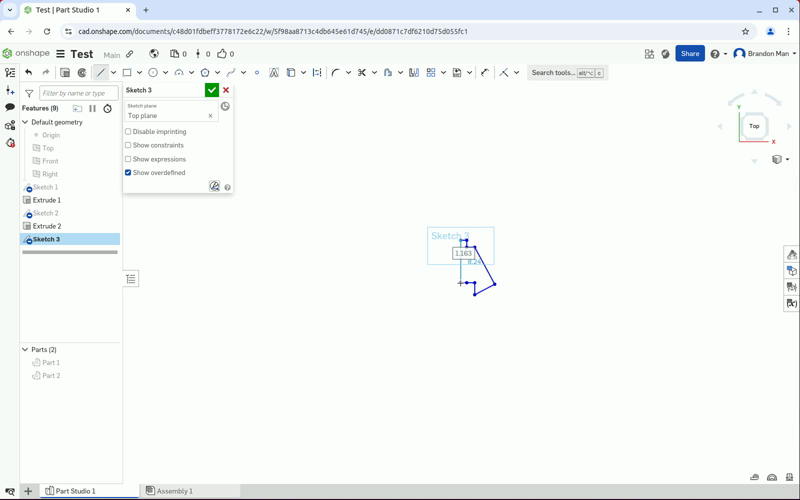
click(460, 282)
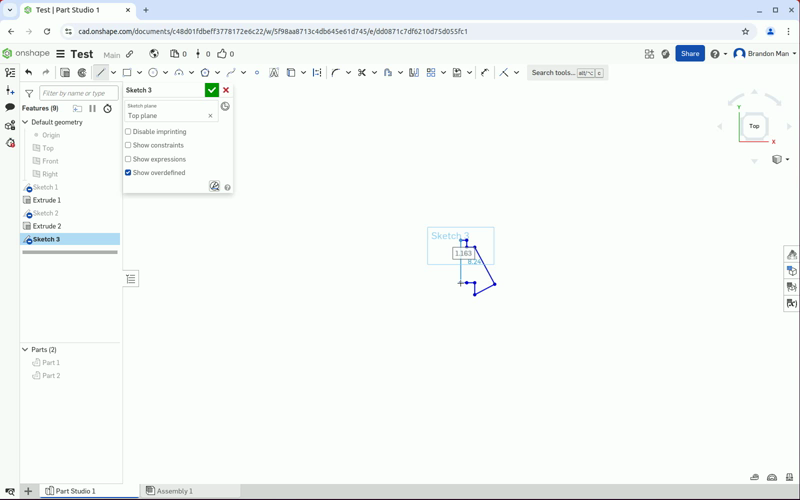
key(esc)
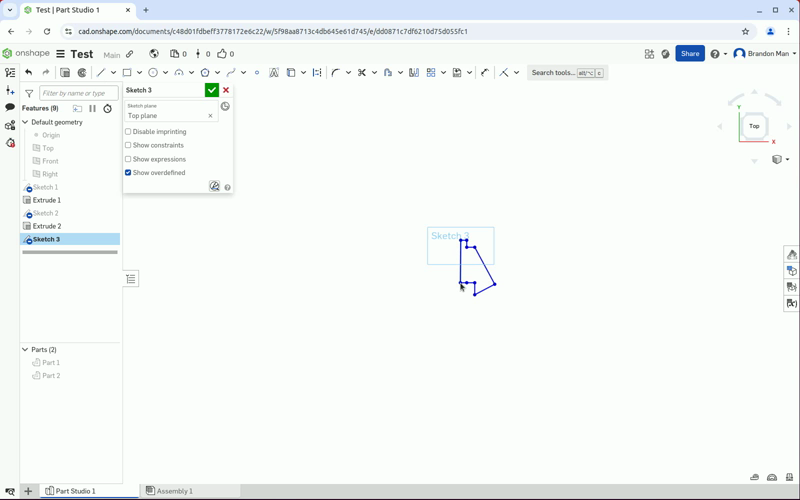
mouse_move(491, 282)
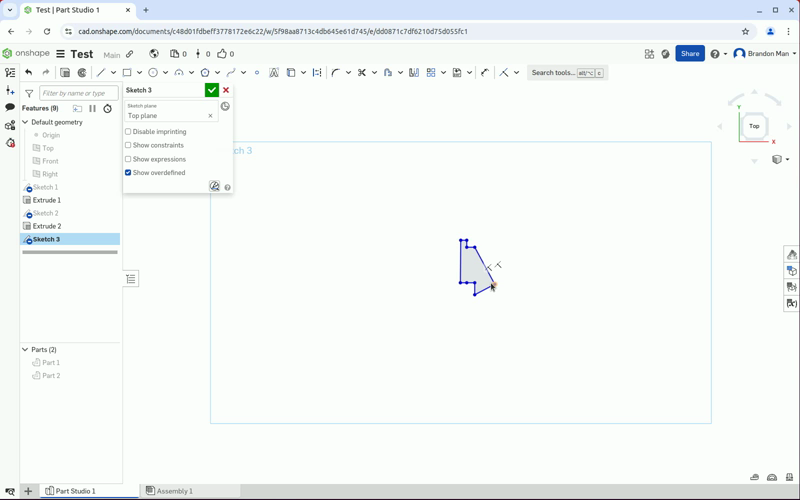
scroll(6)
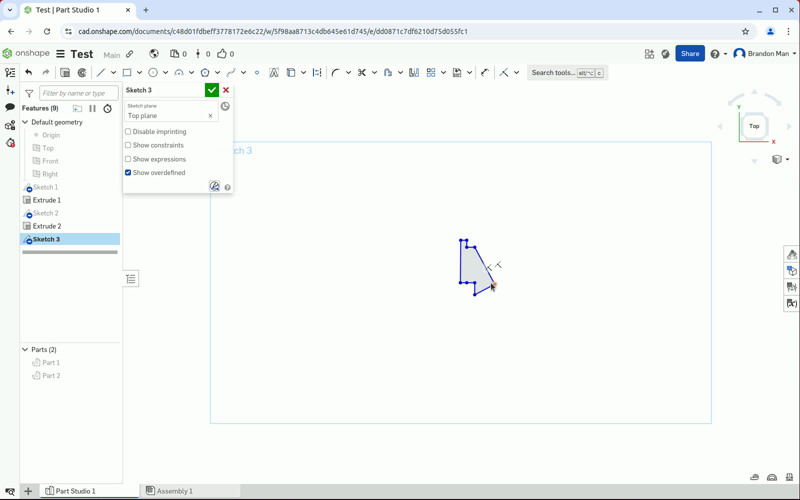
scroll(6)
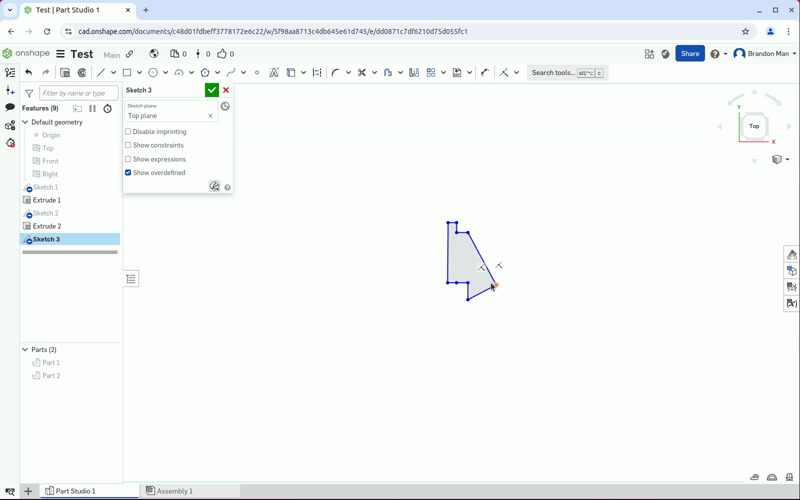
scroll(6)
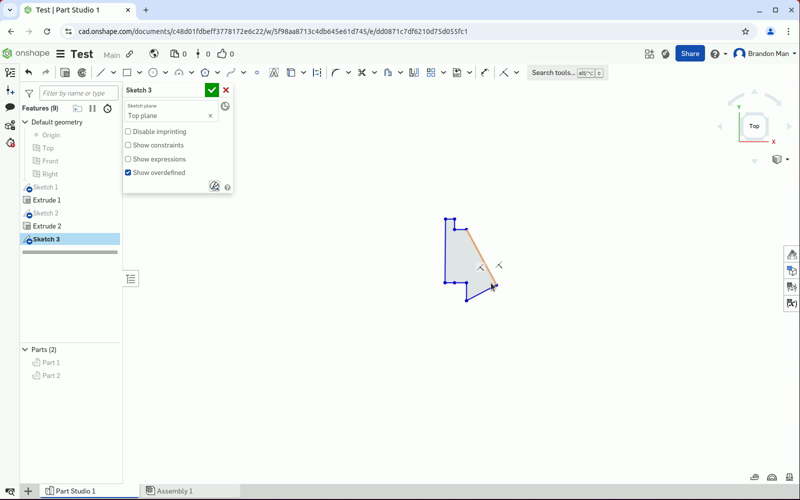
scroll(6)
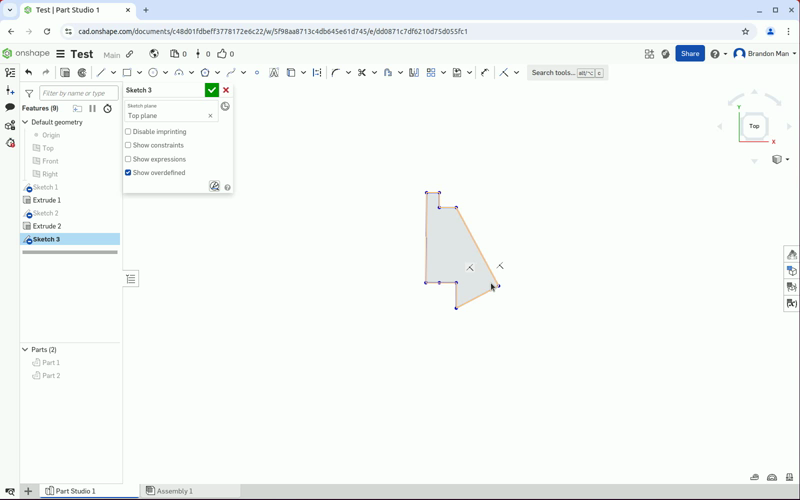
scroll(6)
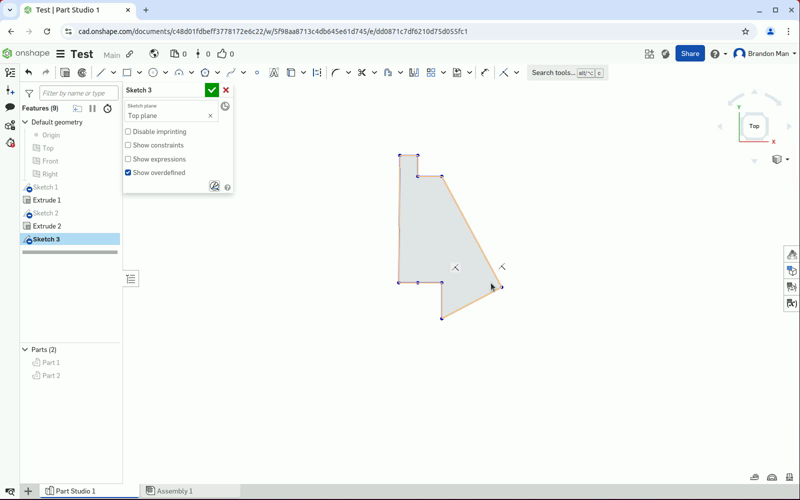
scroll(6)
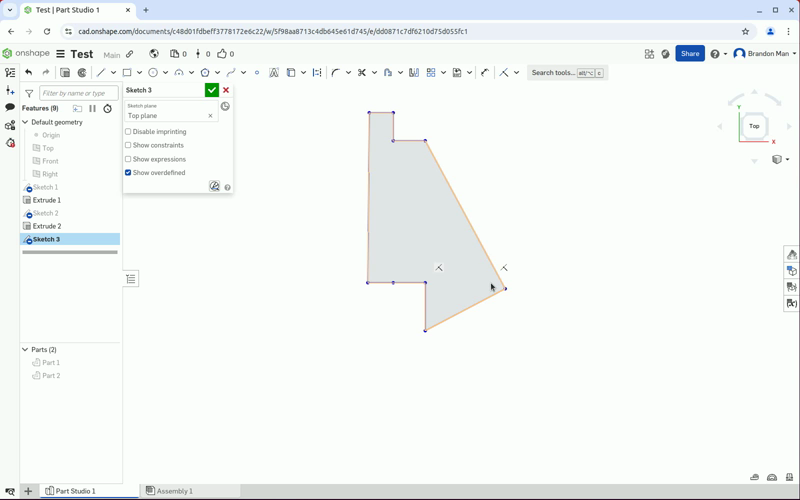
scroll(6)
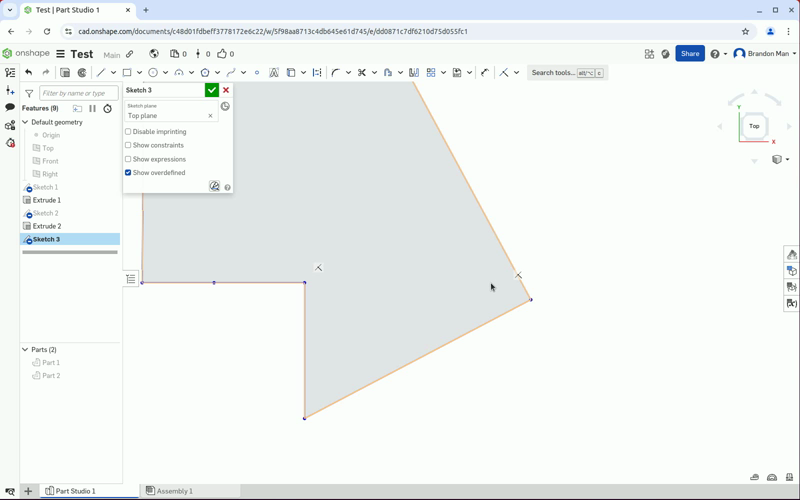
click(491, 282)
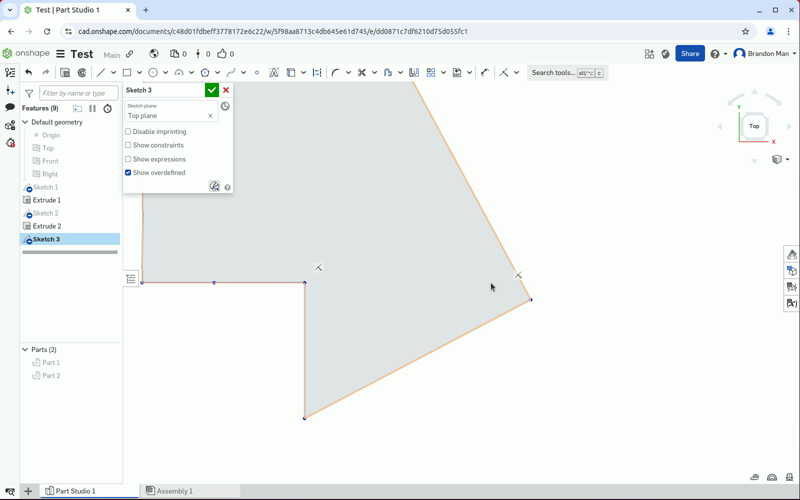
scroll(-6)
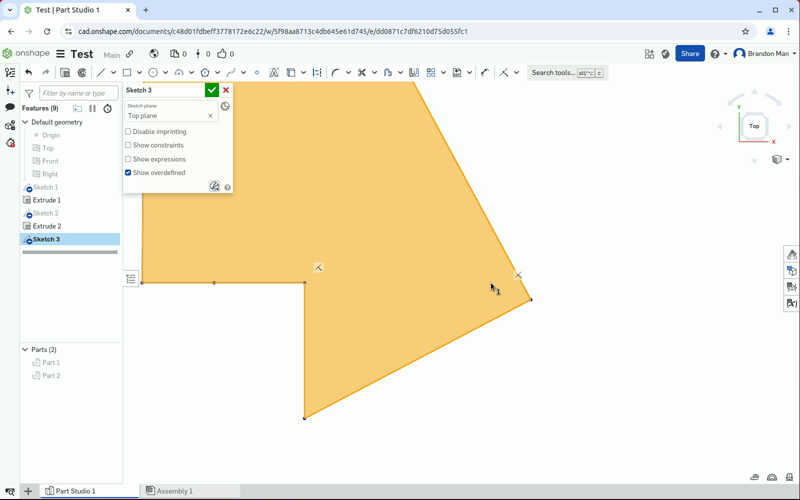
scroll(-6)
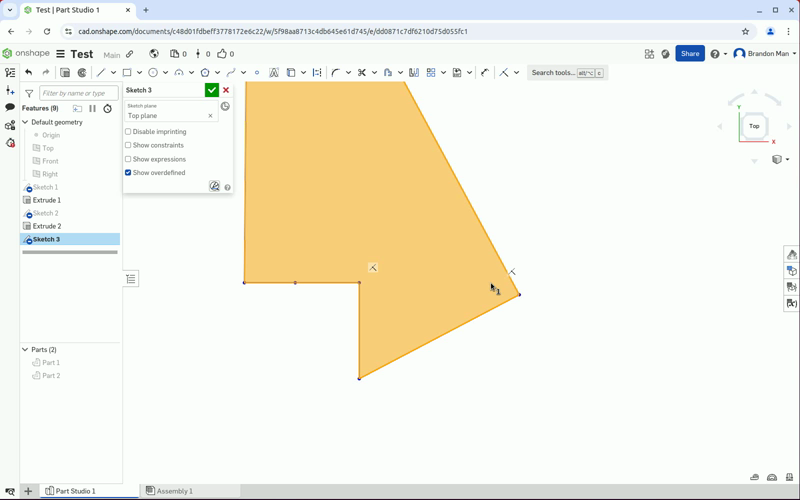
scroll(-6)
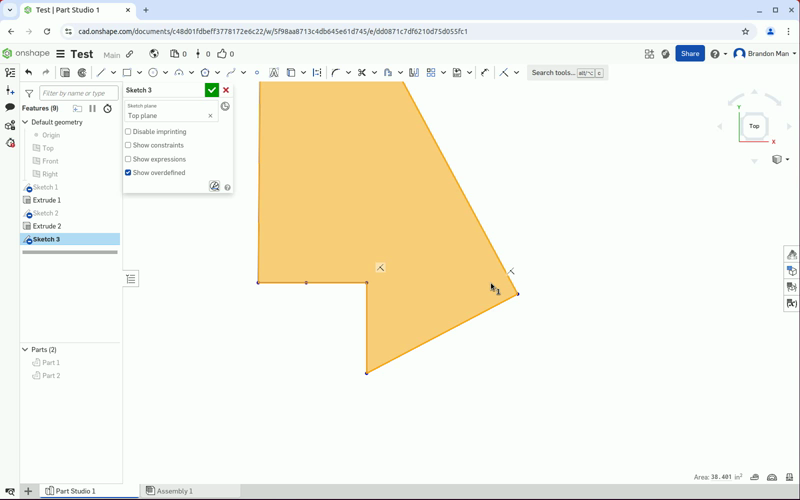
scroll(-6)
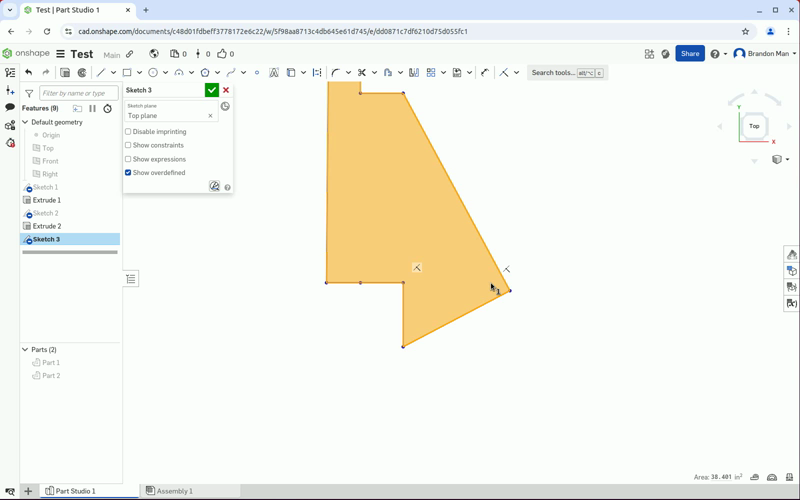
scroll(-6)
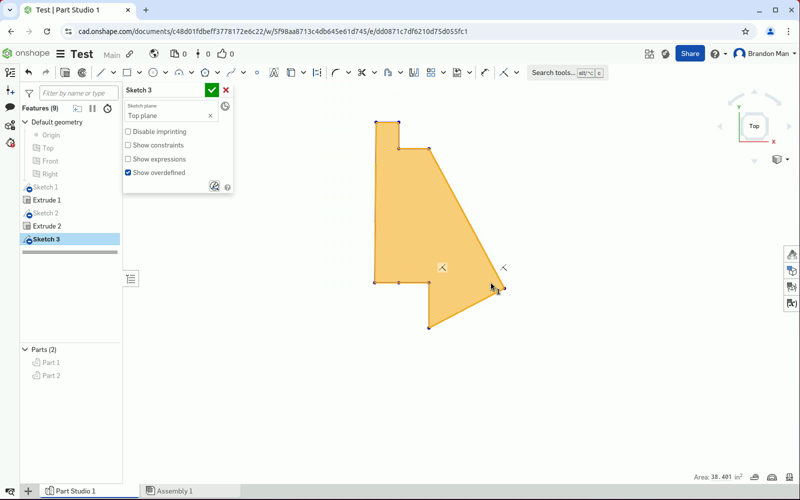
scroll(-6)
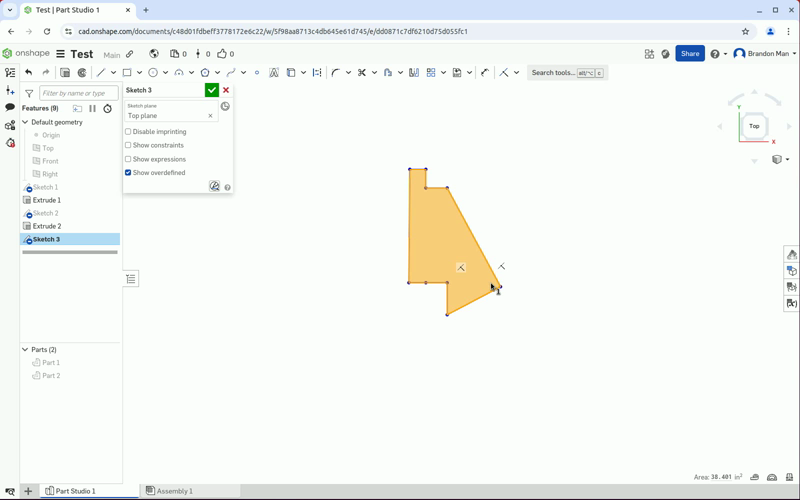
scroll(-6)
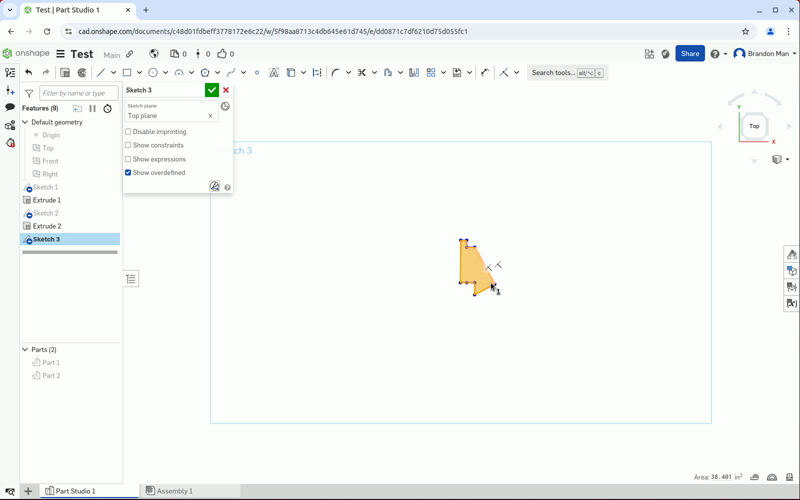
mouse_move(73, 352)
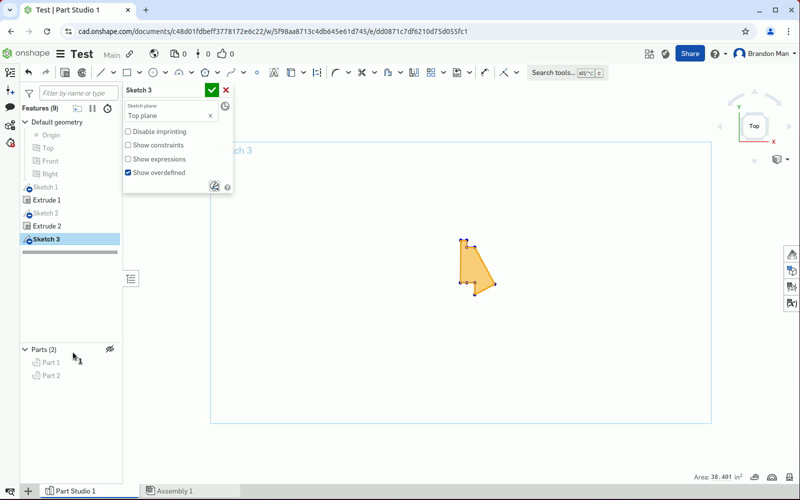
key(shift+y)
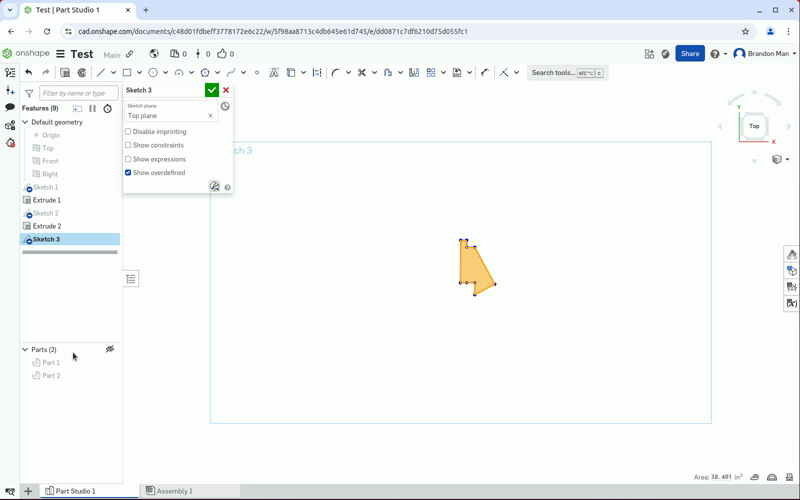
key(shift+e)
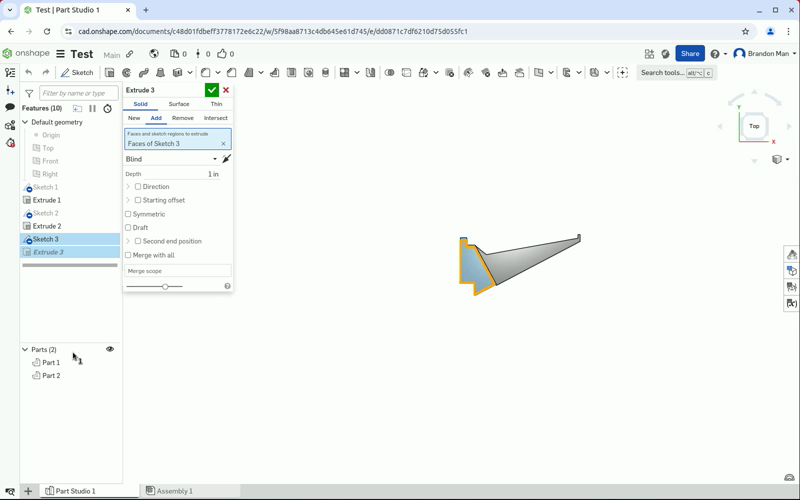
mouse_move(143, 106)
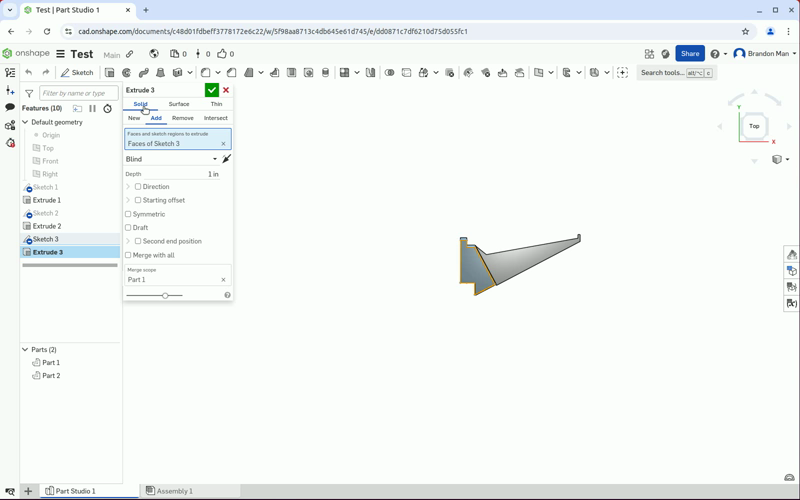
click(143, 106)
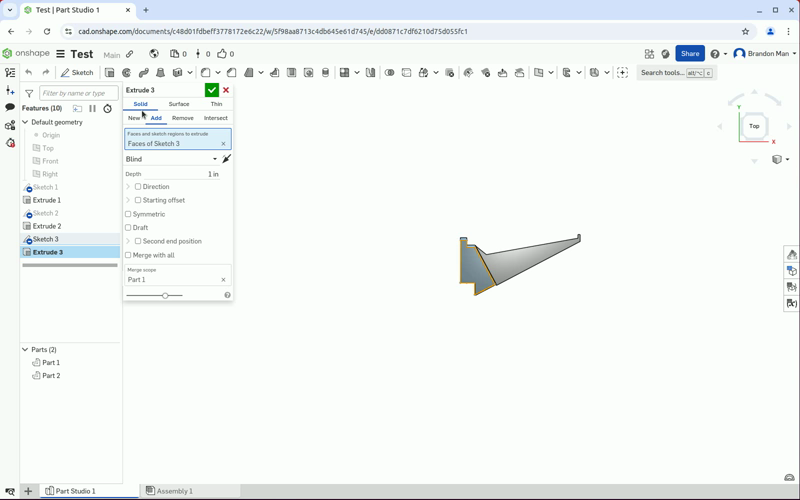
mouse_move(137, 120)
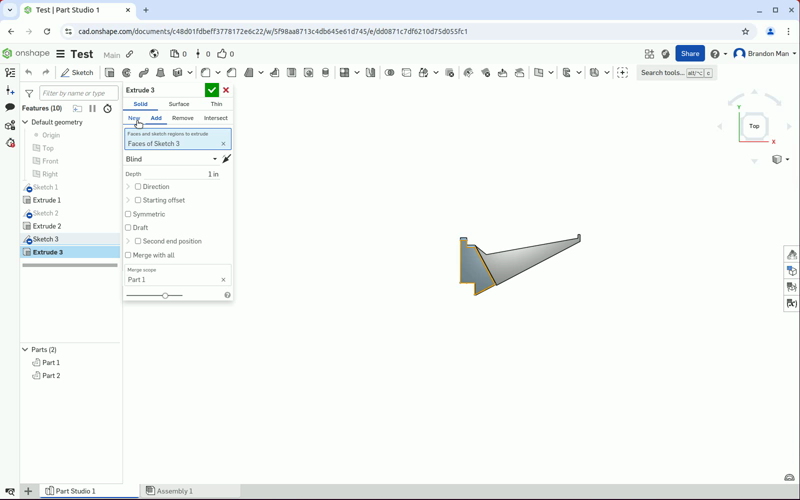
click(137, 120)
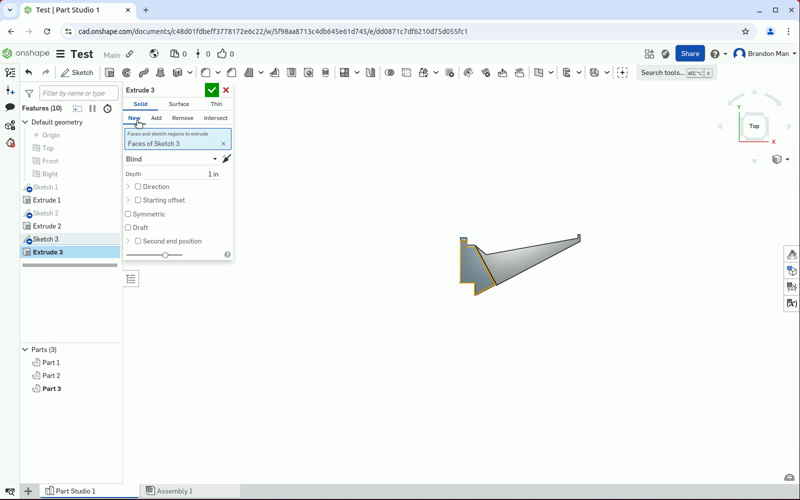
key(tab, 4)
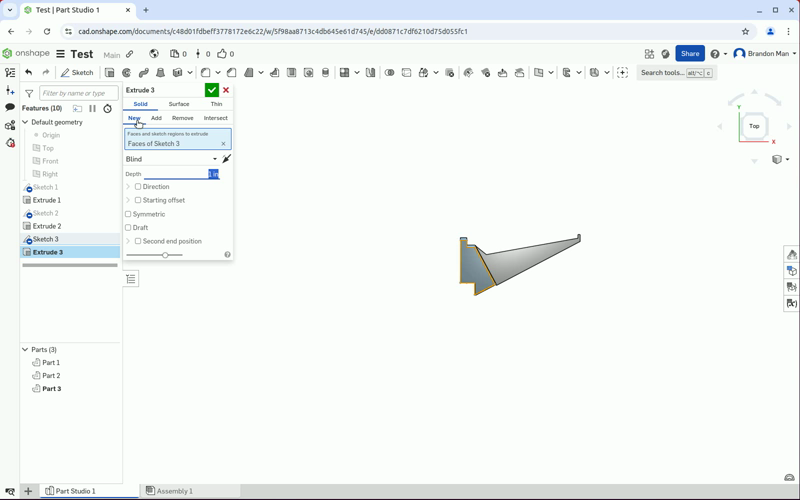
text(7.221)
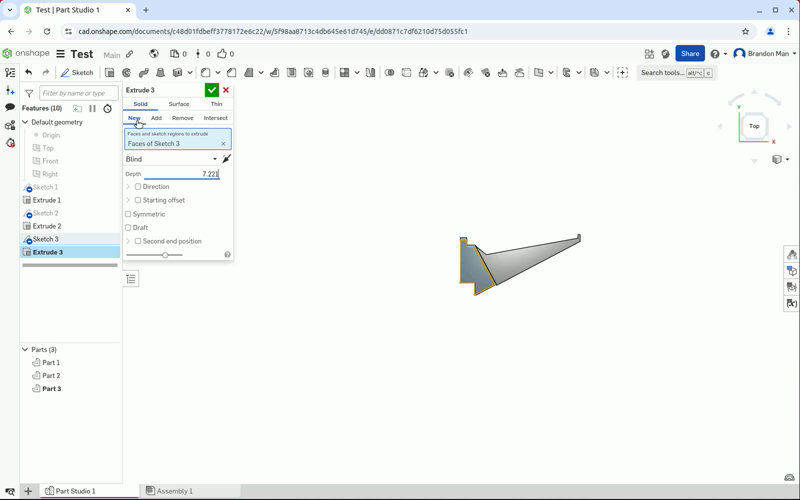
key(enter)
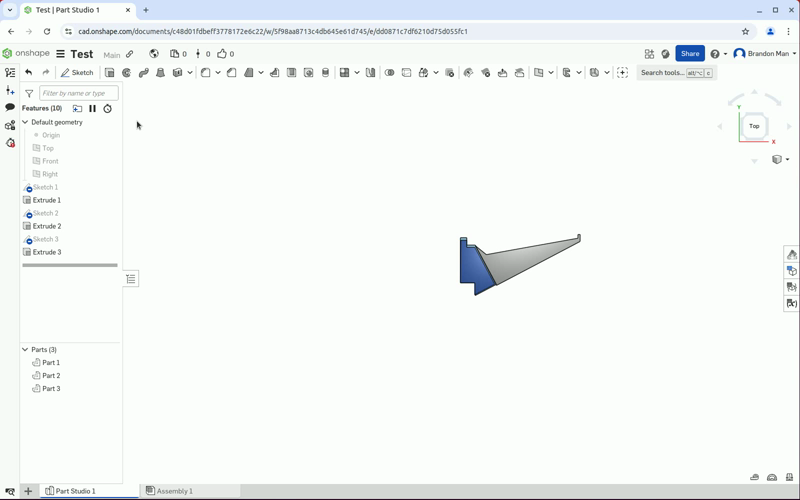
key(shift+h)
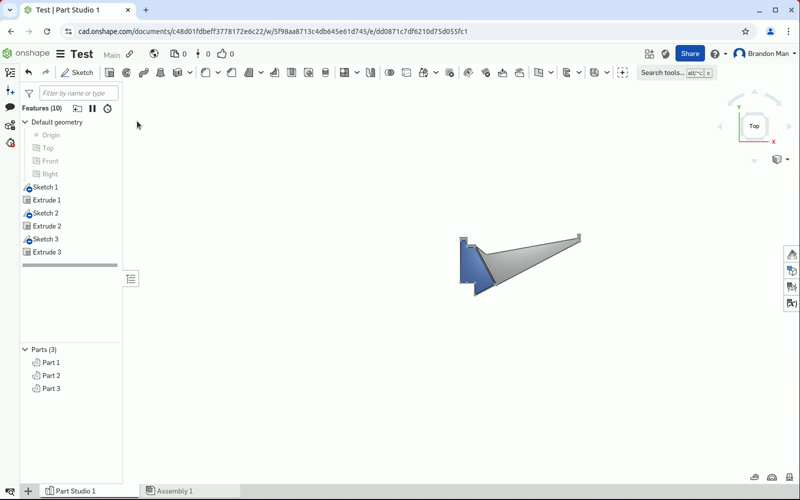
key(shift+h)
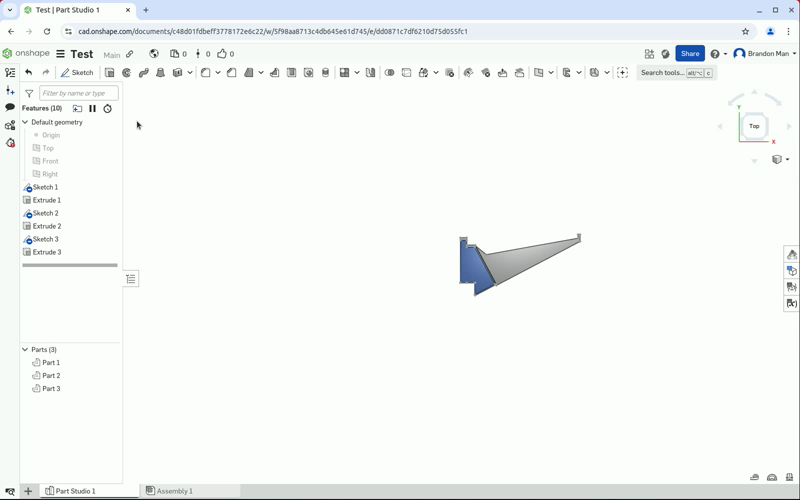
key(shift+7)
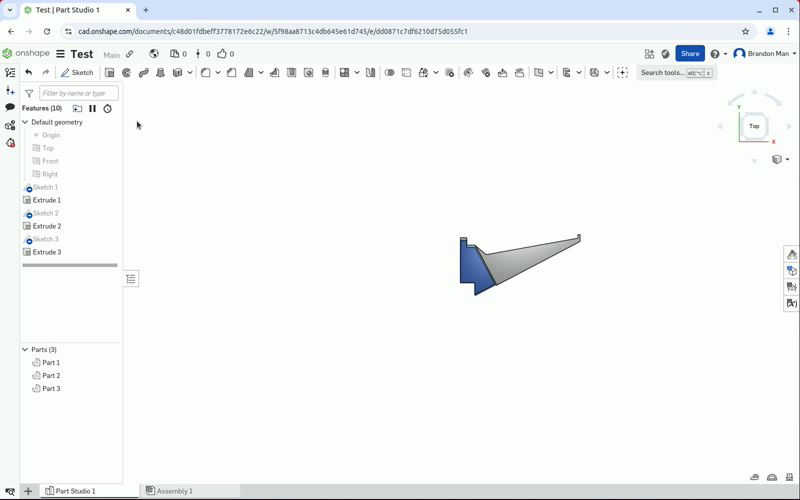
key(up, 3)
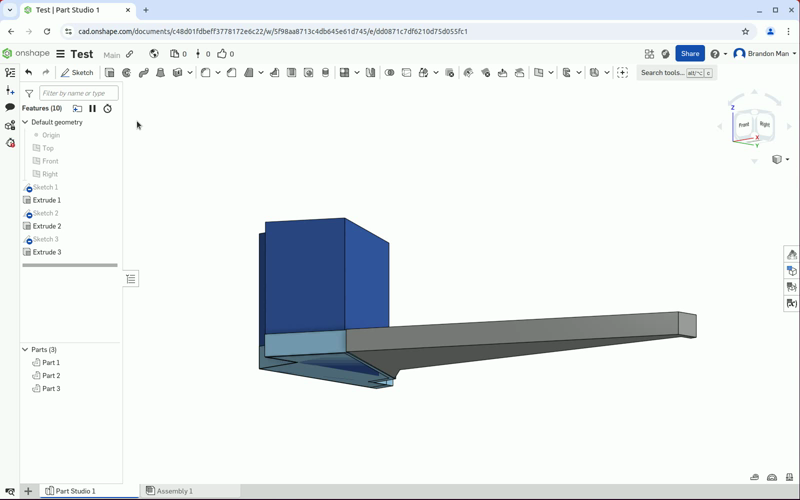
key(left, 3)
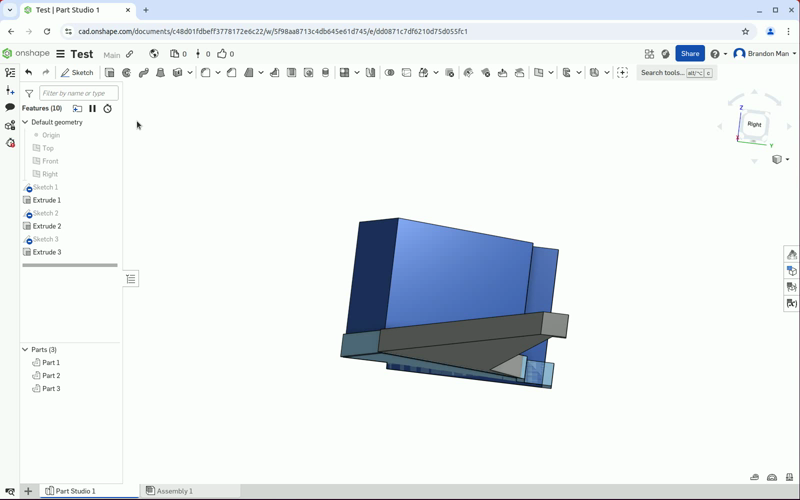
key(right, 3)
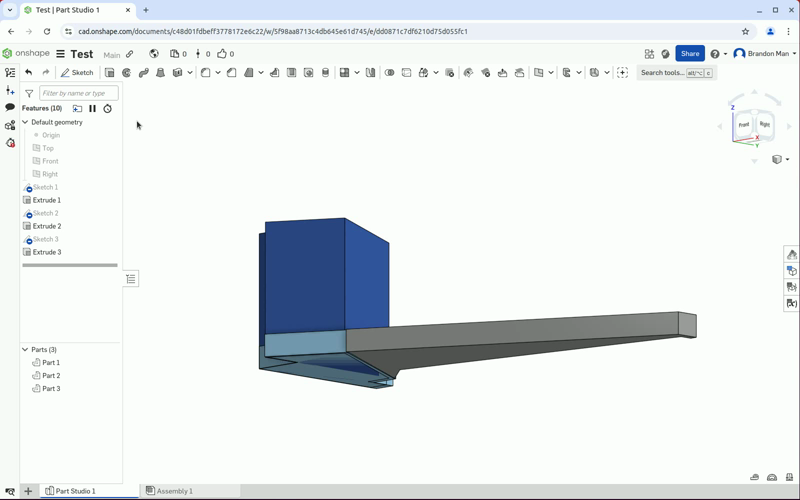
key(down, 3)
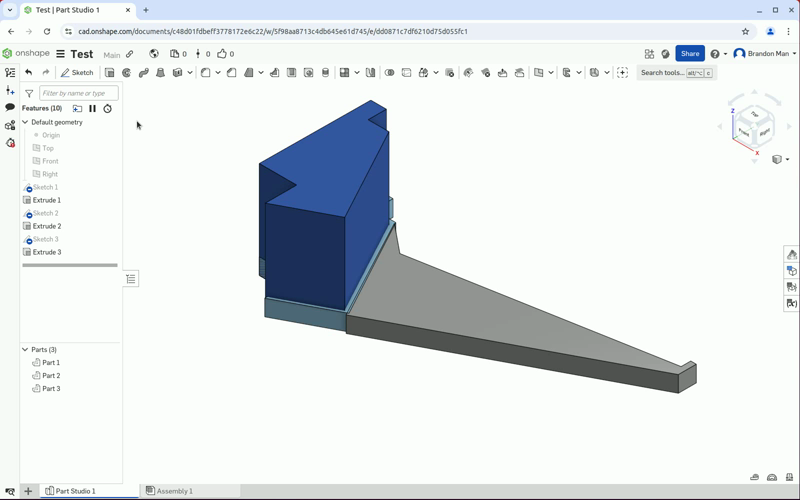
mouse_move(73, 189)
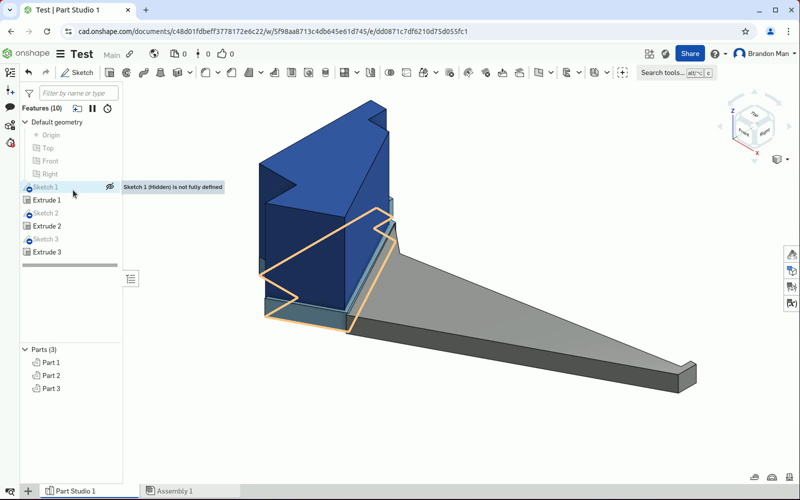
click(73, 189)